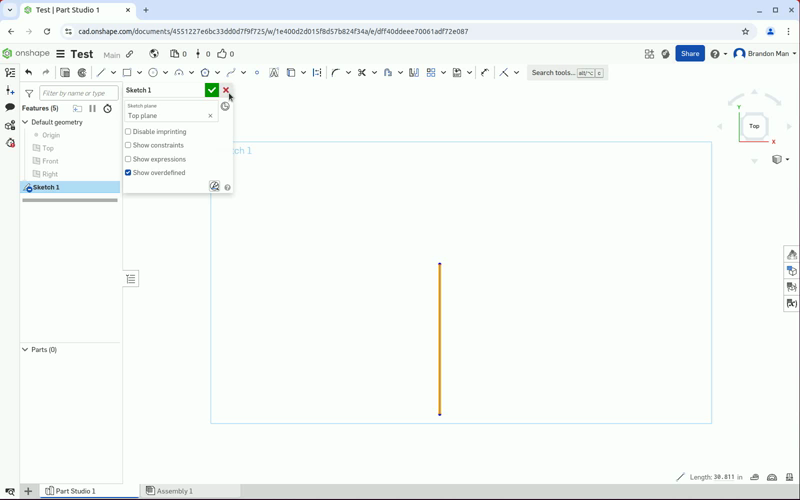
key(shift+h)
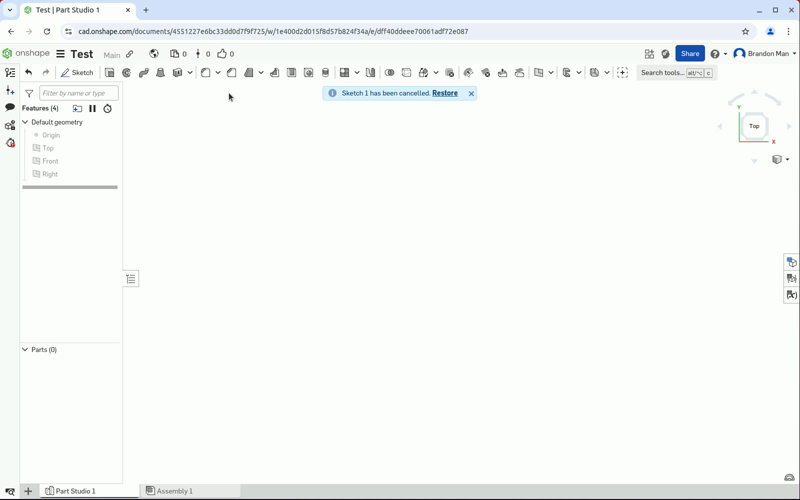
mouse_move(73, 352)
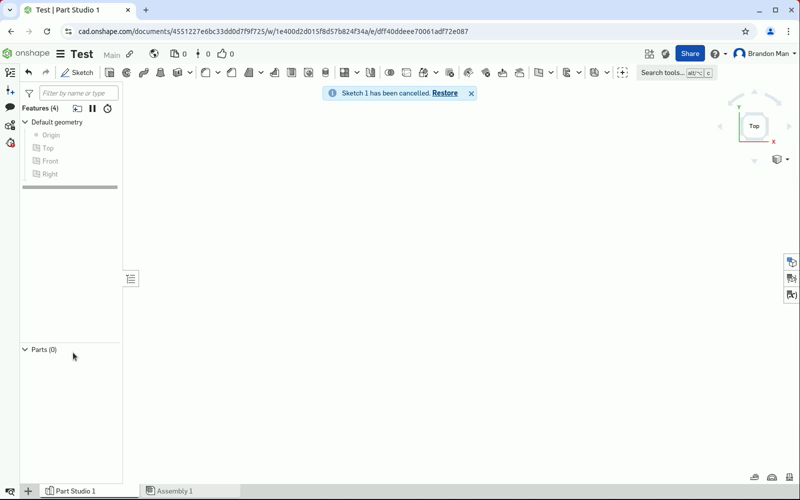
key(y)
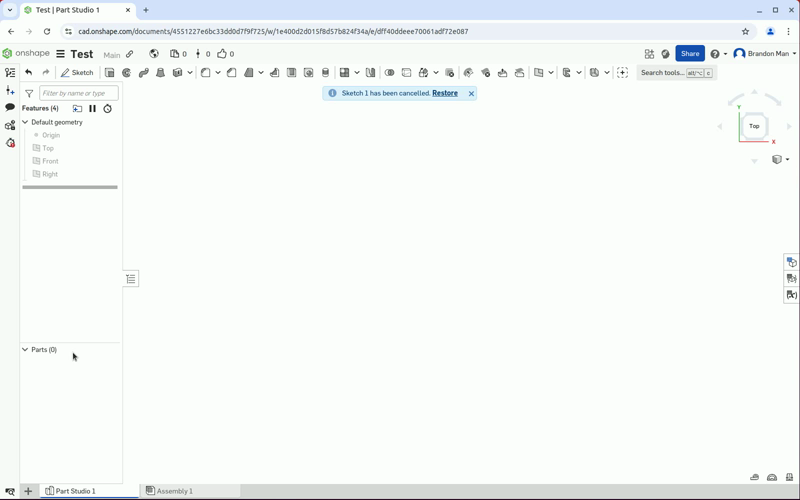
key(shift+p)
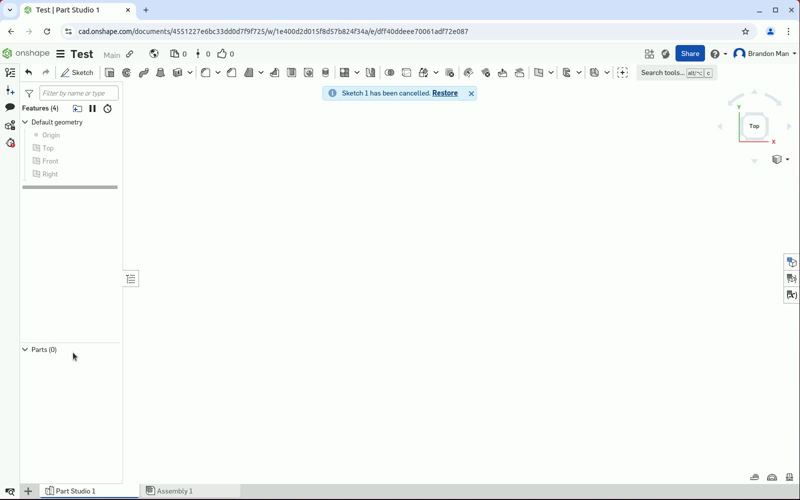
key(space)
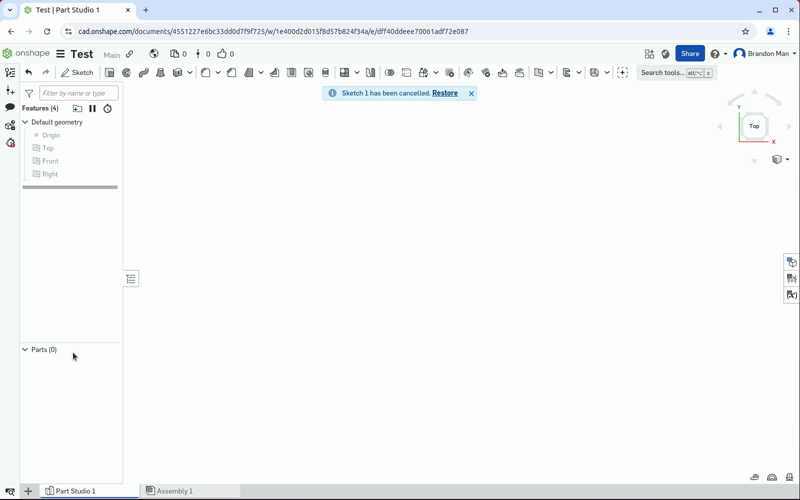
key_down(shift)
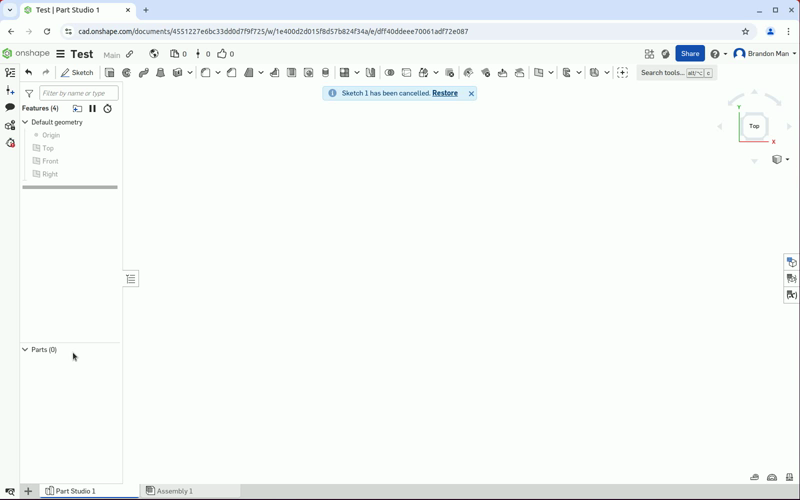
key(up)
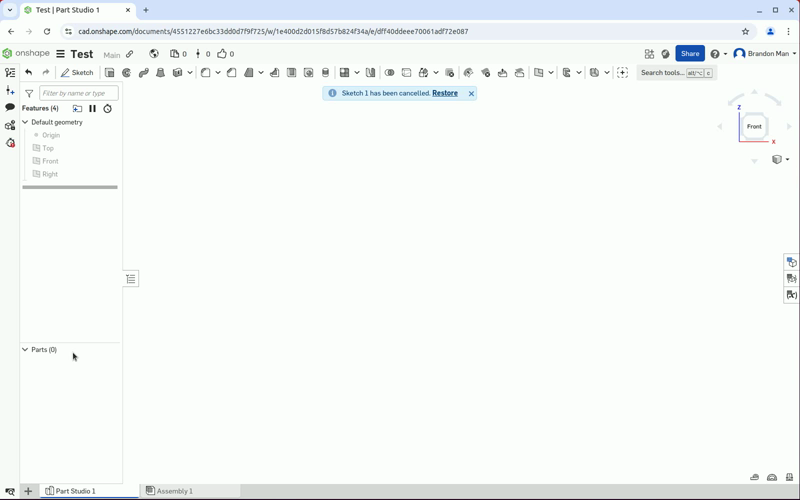
key_up(shift)
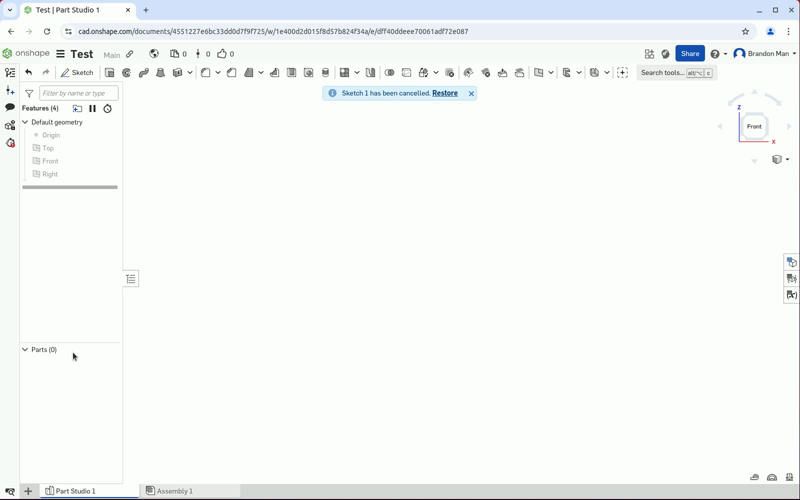
mouse_move(73, 352)
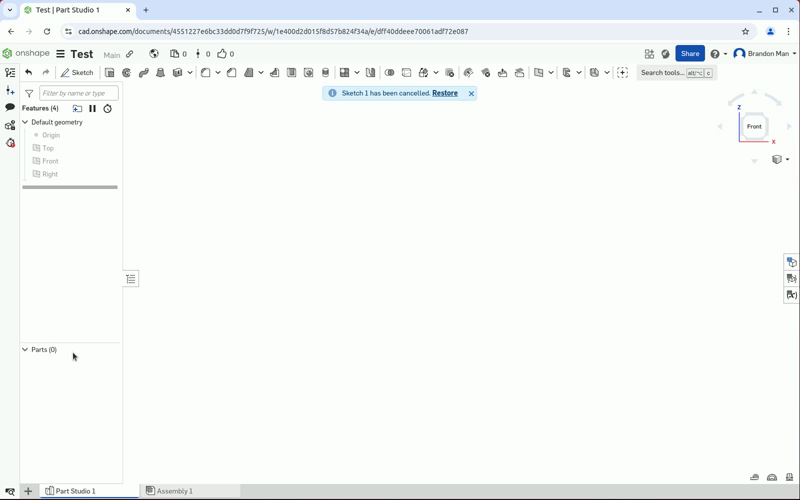
key(shift+y)
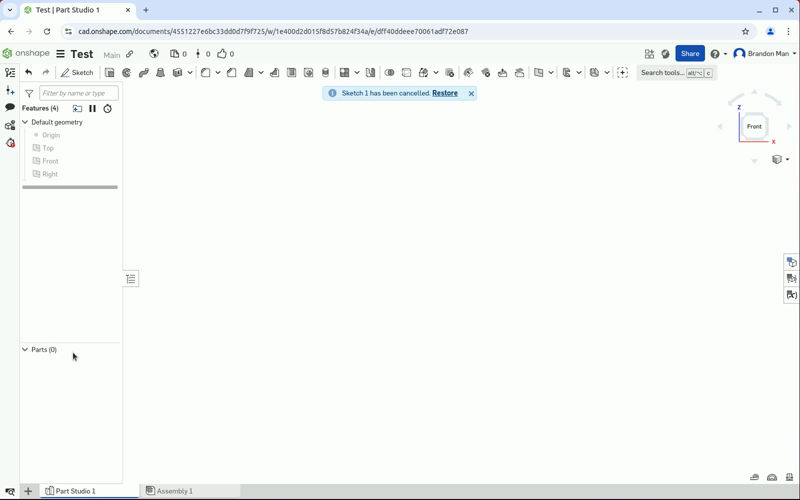
key(shift+s)
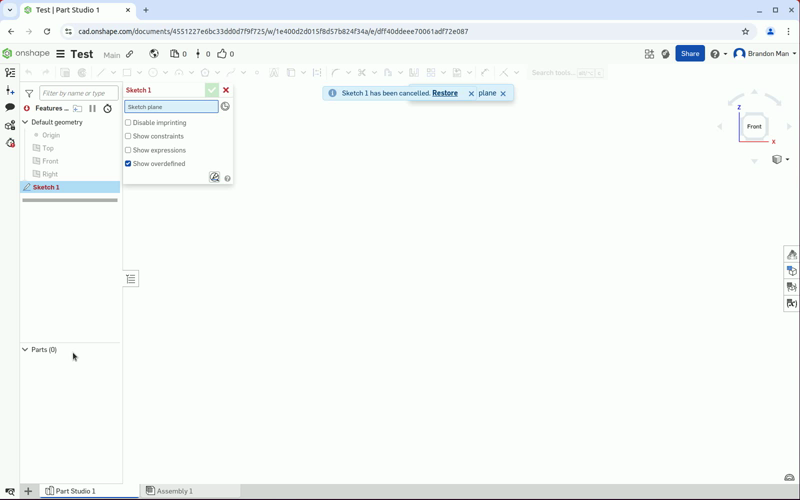
mouse_move(73, 163)
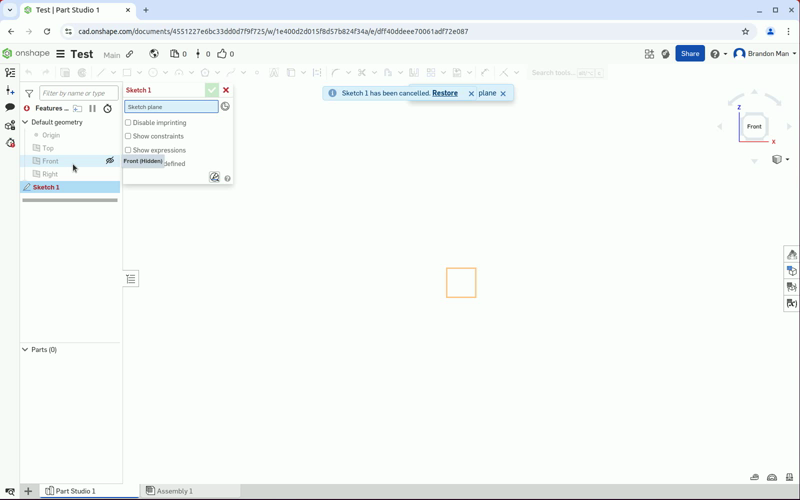
click(73, 163)
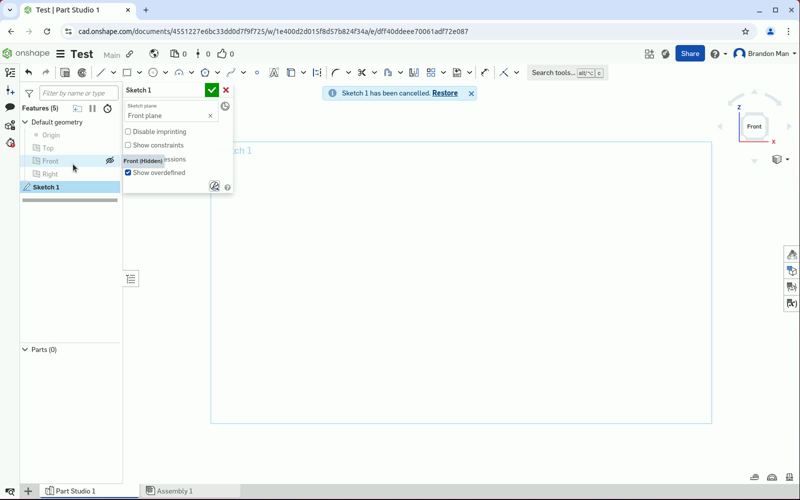
mouse_move(73, 352)
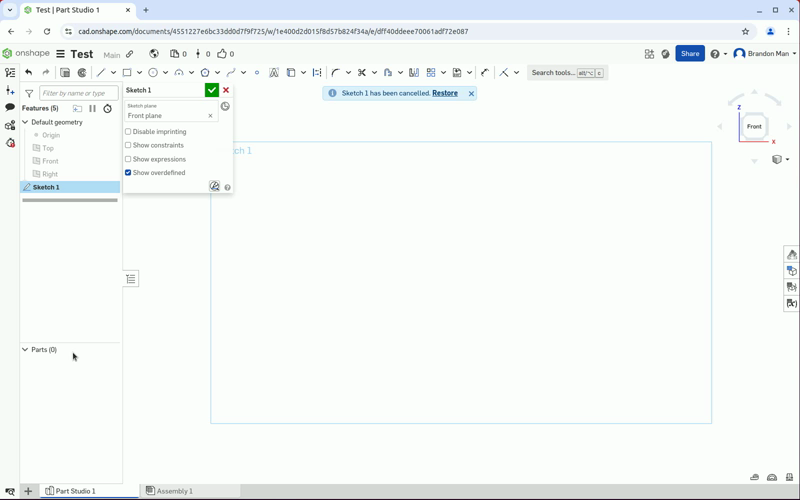
key(y)
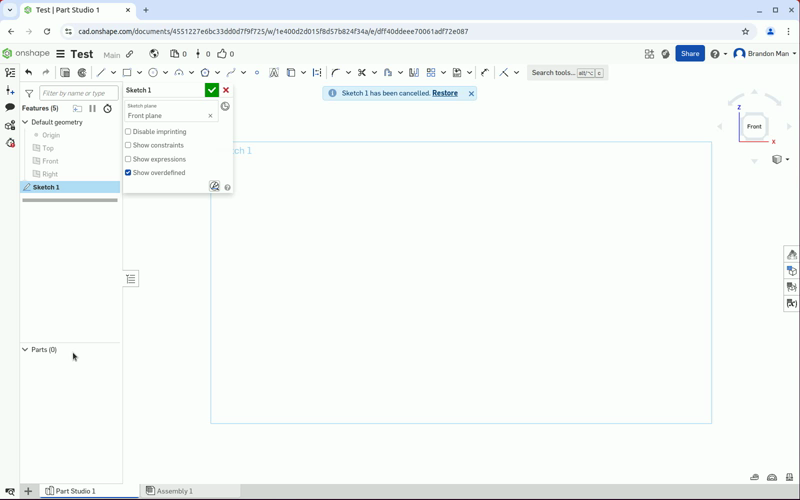
key(l)
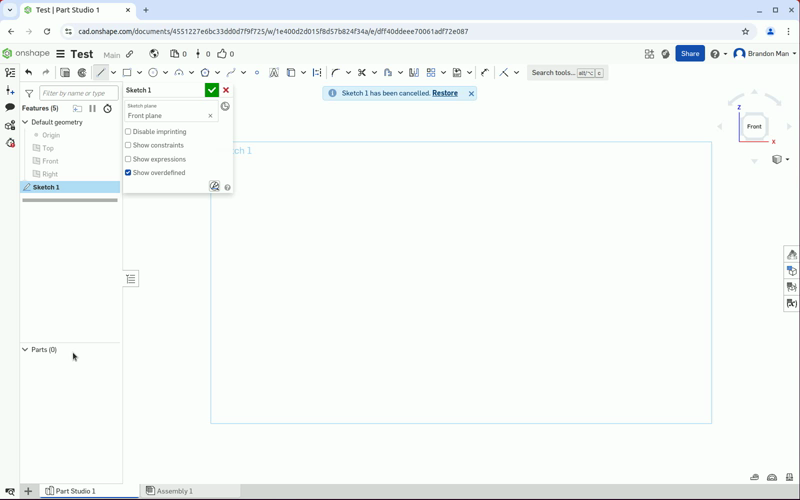
key_down(shift)
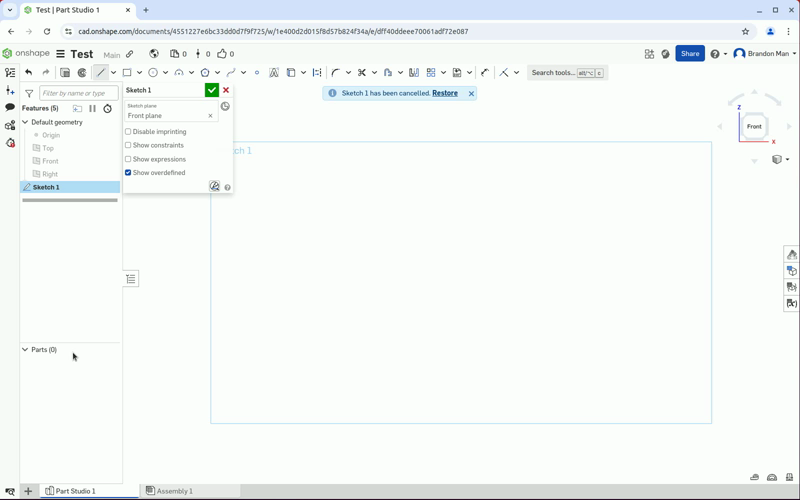
mouse_move(460, 383)
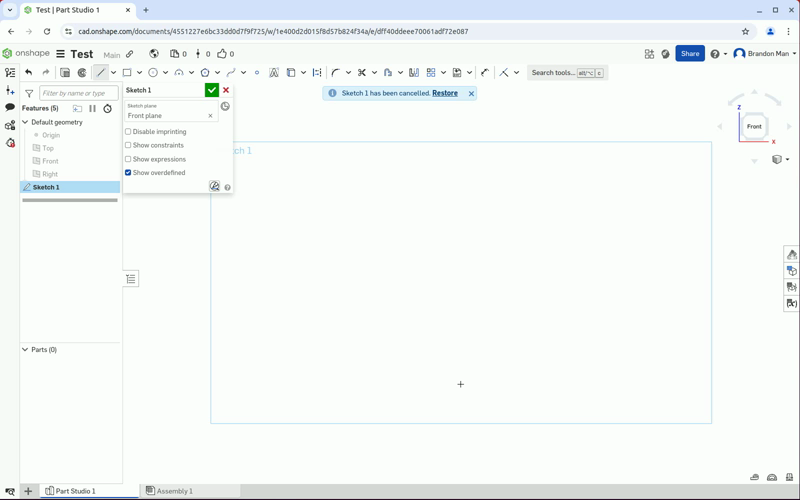
click(460, 383)
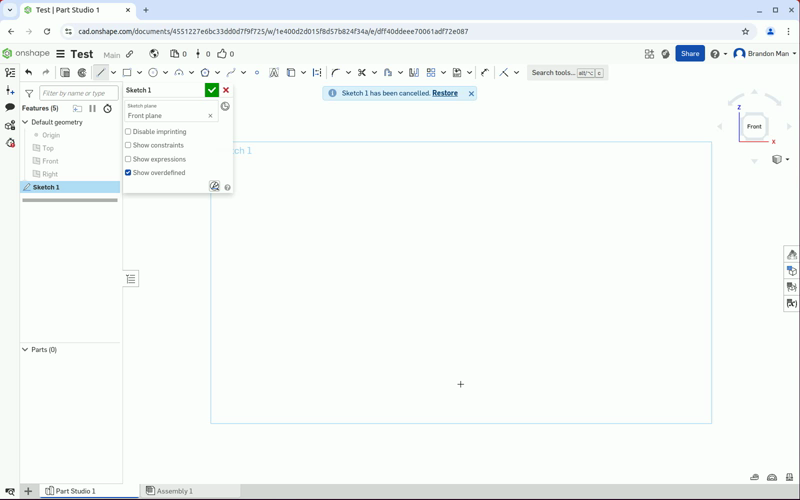
key_up(shift)
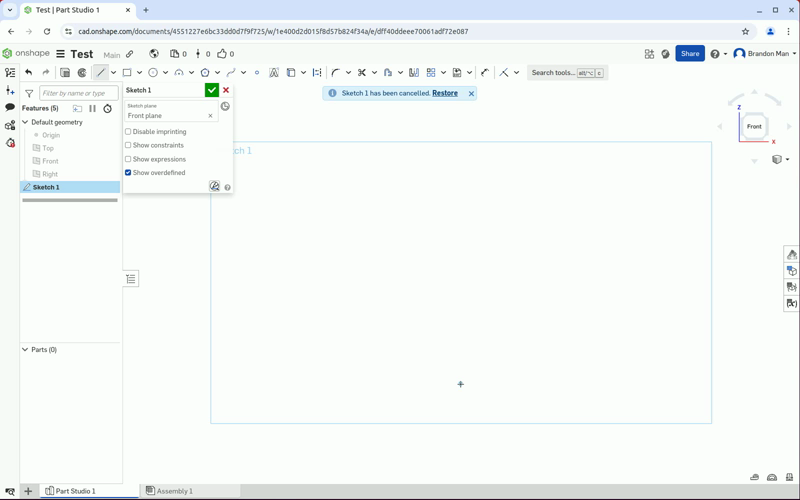
key_down(shift)
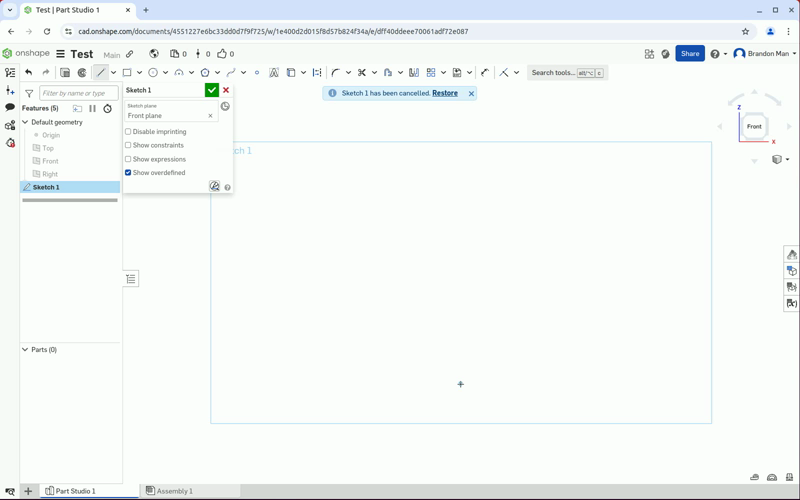
mouse_move(490, 383)
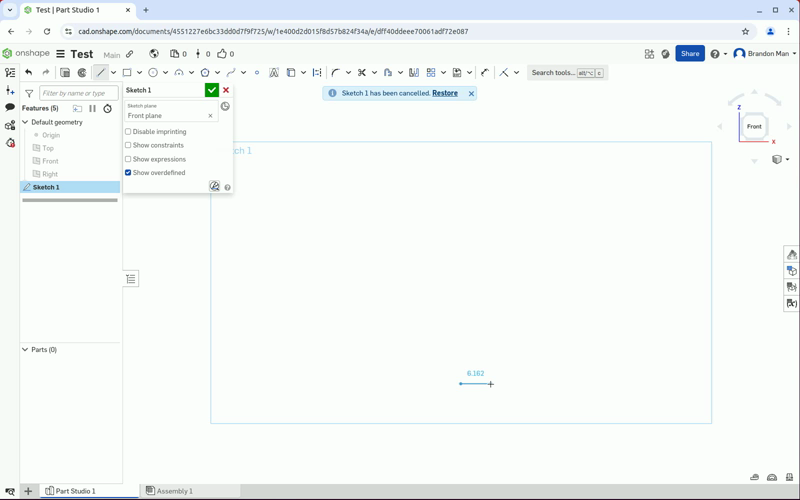
mouse_move(467, 383)
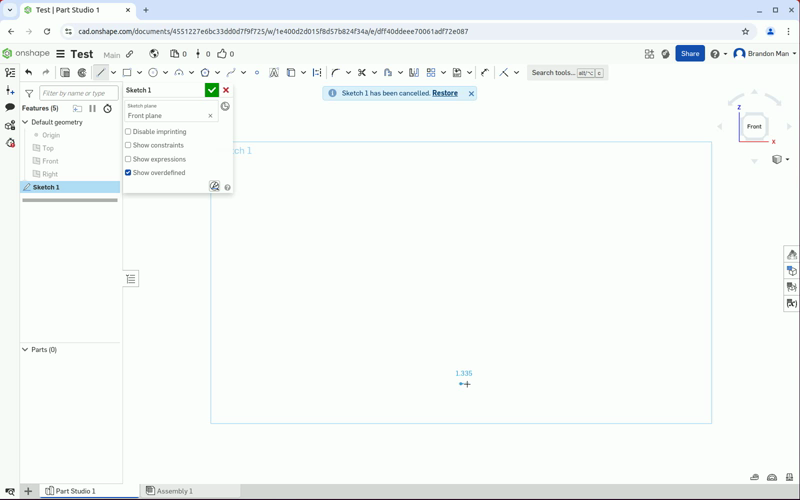
scroll(6)
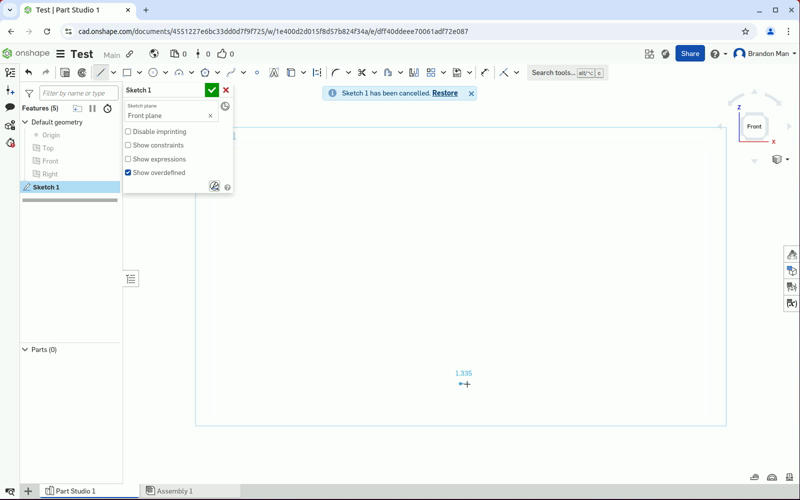
scroll(6)
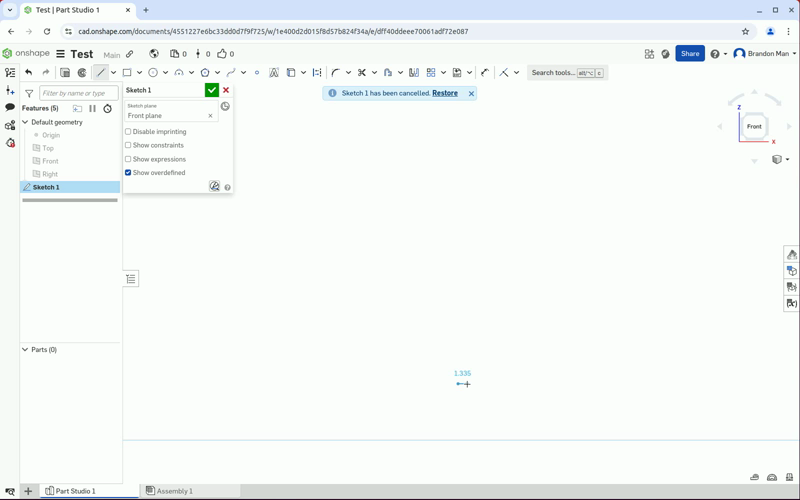
scroll(6)
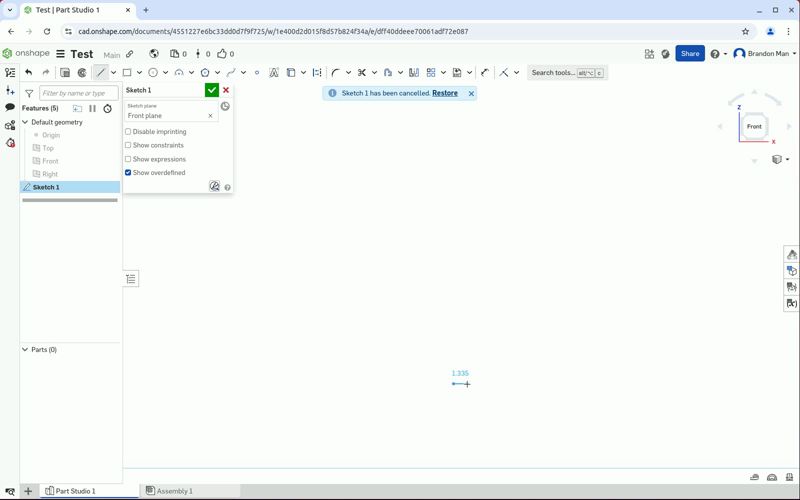
scroll(6)
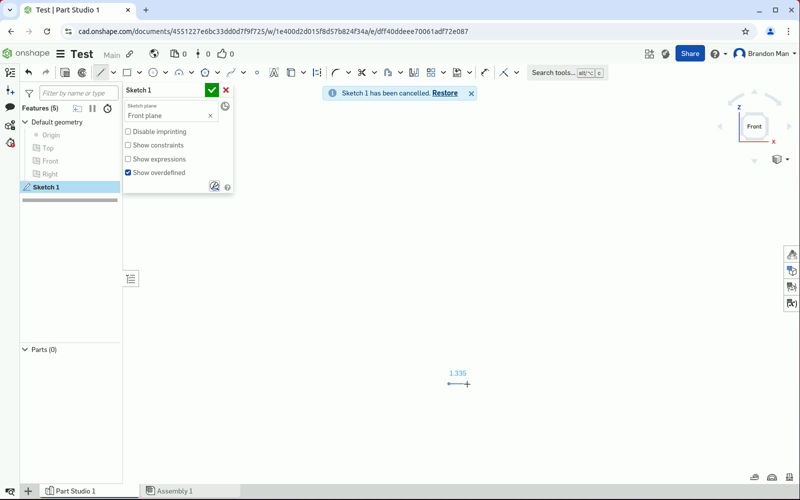
scroll(6)
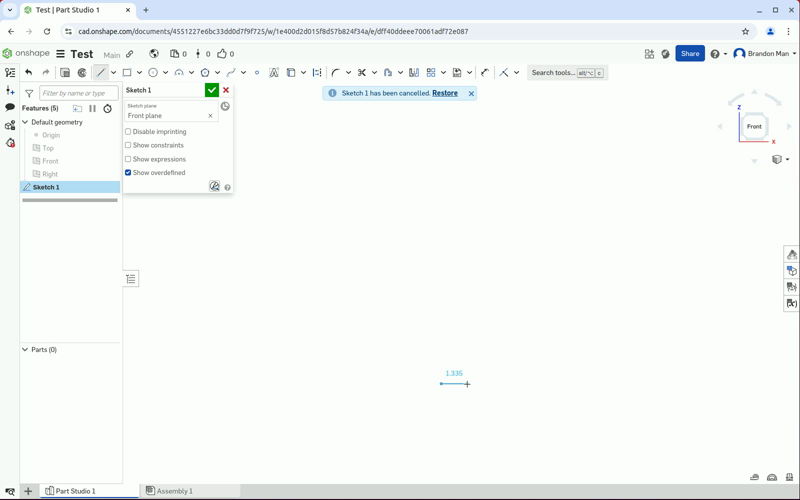
scroll(6)
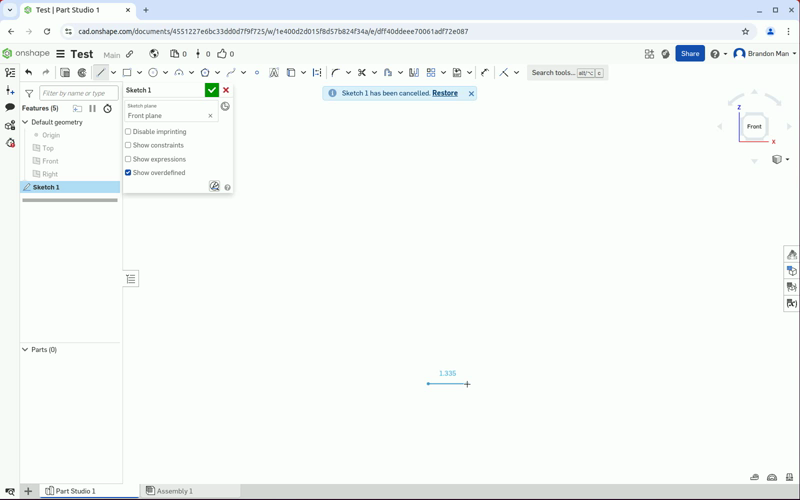
scroll(6)
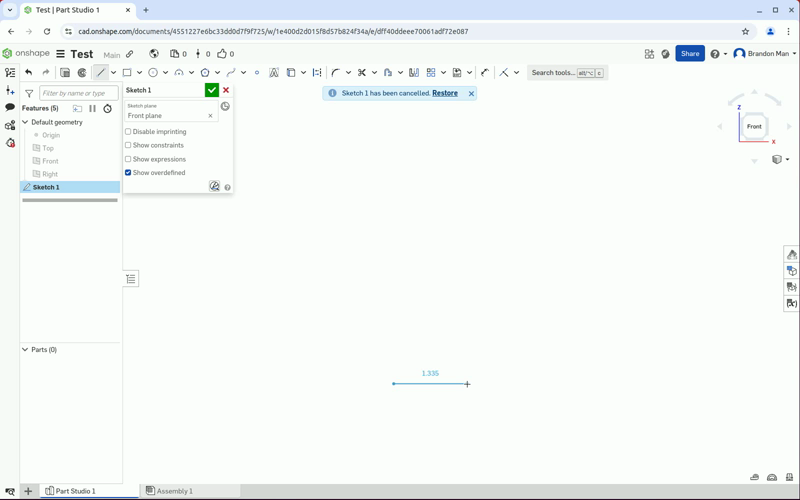
click(467, 383)
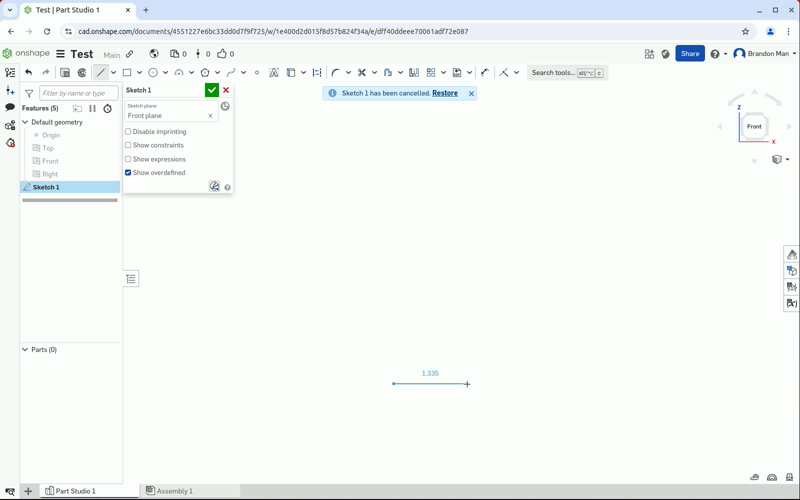
scroll(-6)
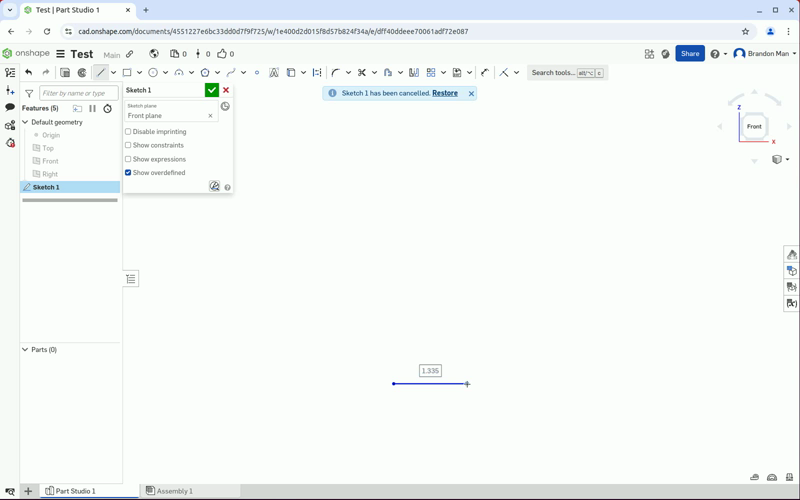
scroll(-6)
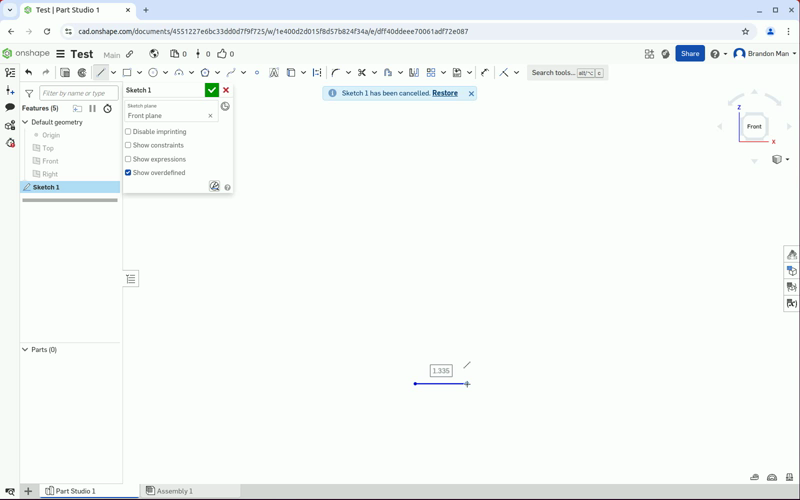
scroll(-6)
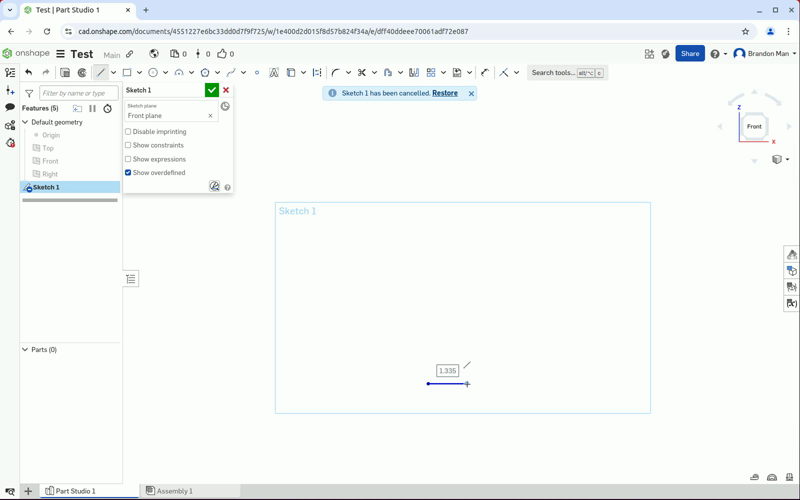
scroll(-6)
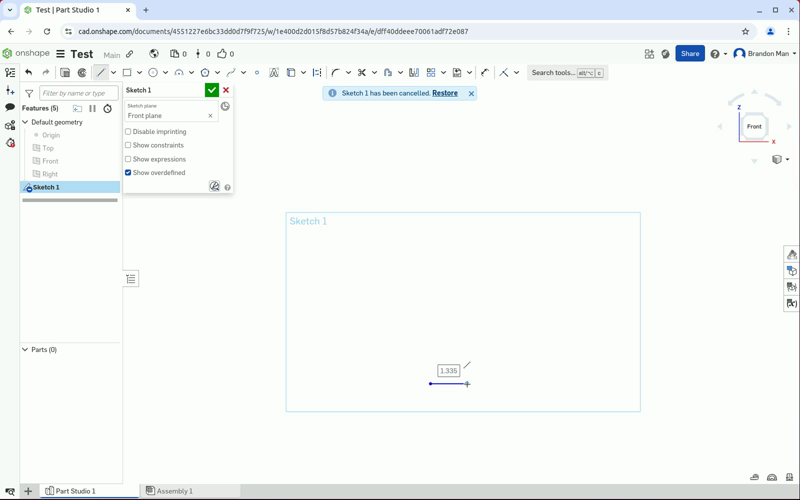
scroll(-6)
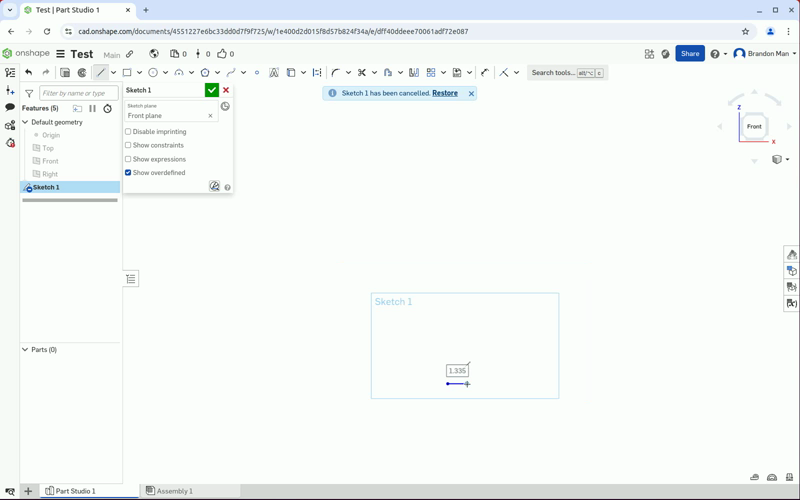
scroll(-6)
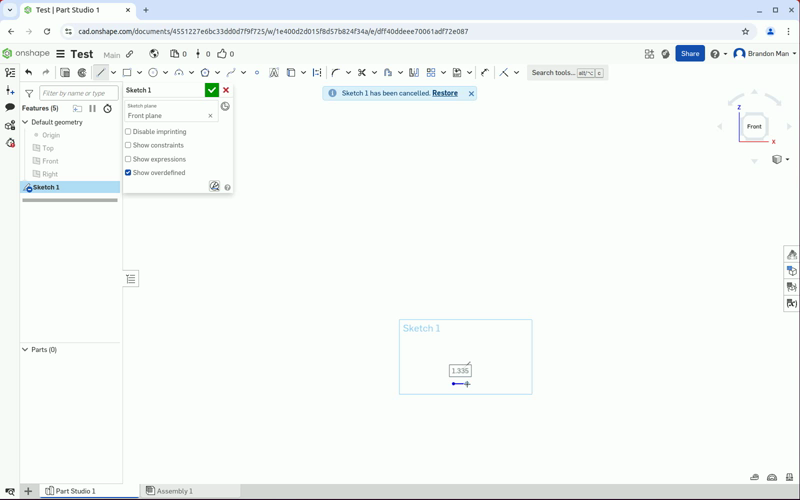
scroll(-6)
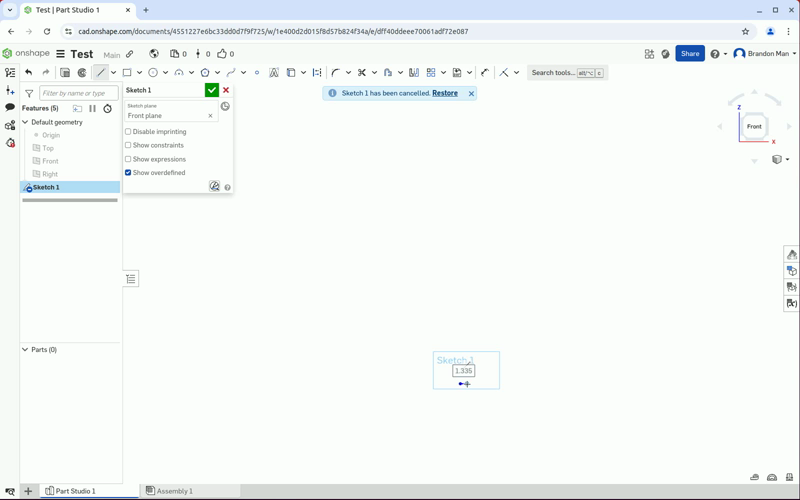
key_up(shift)
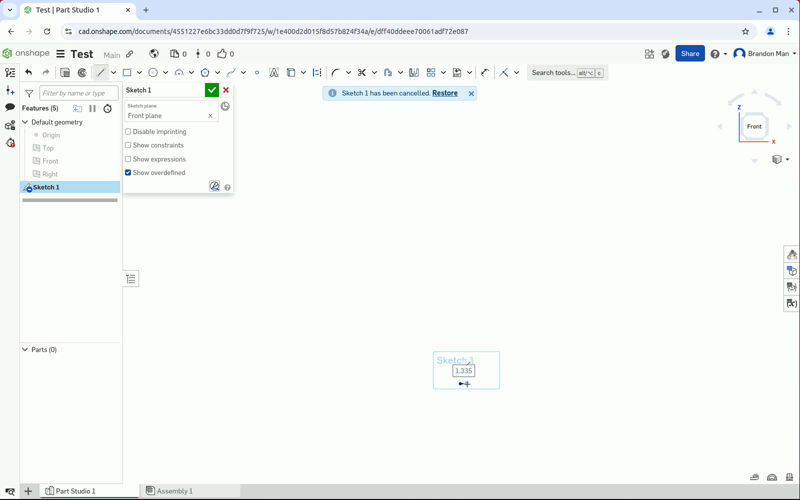
key_down(shift)
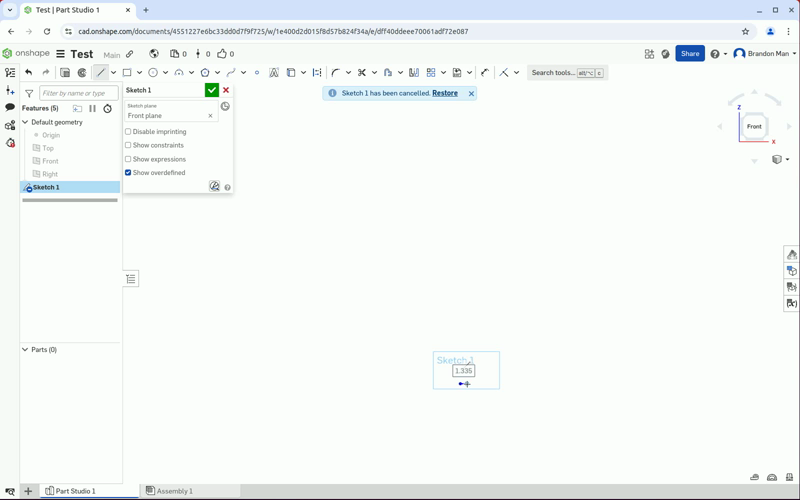
mouse_move(467, 283)
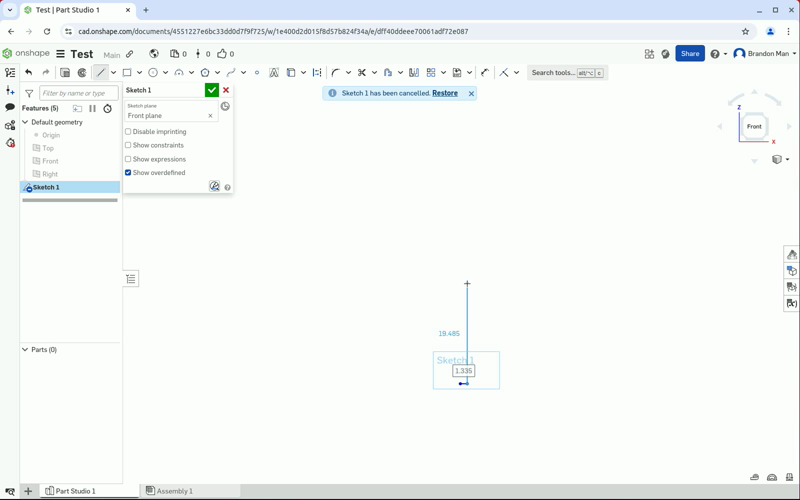
click(467, 283)
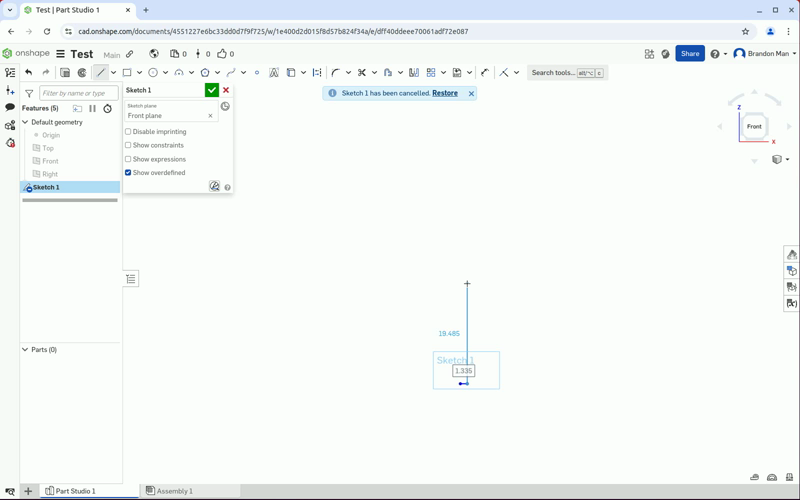
key_up(shift)
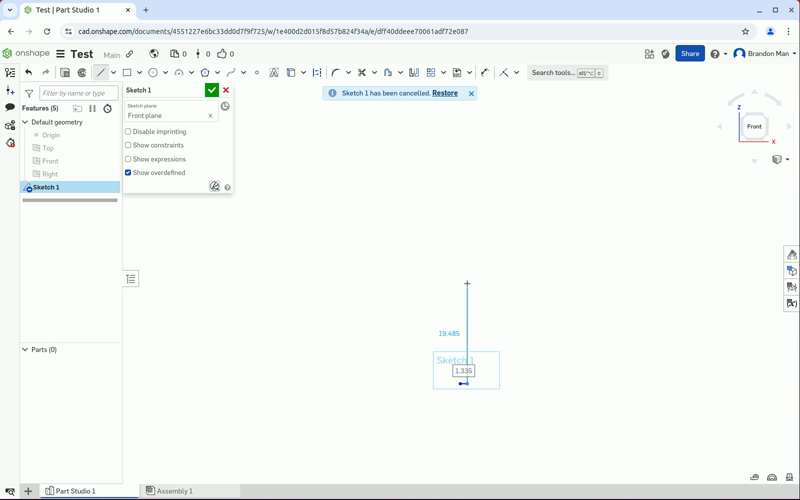
key_down(shift)
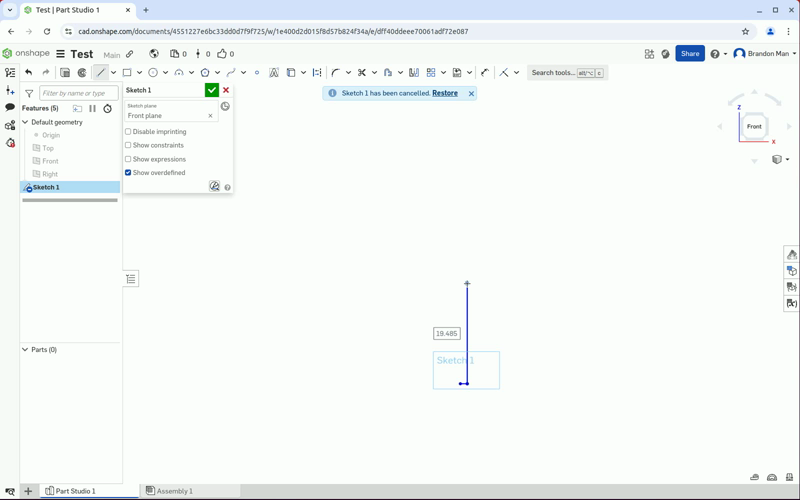
mouse_move(483, 171)
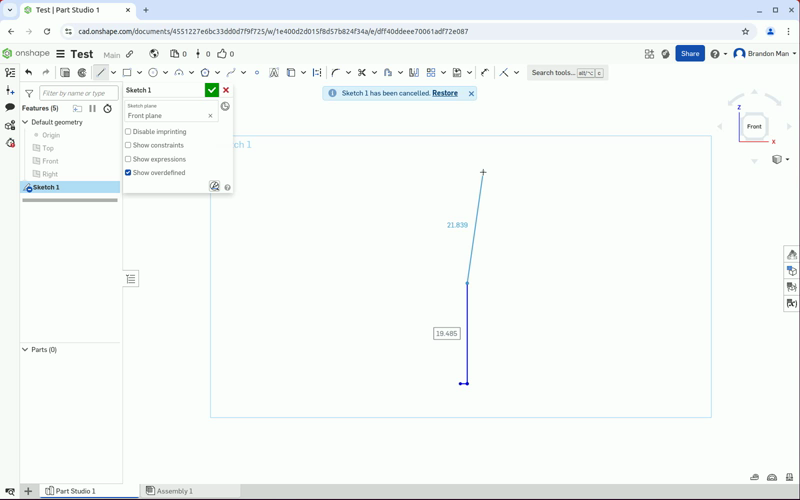
click(483, 171)
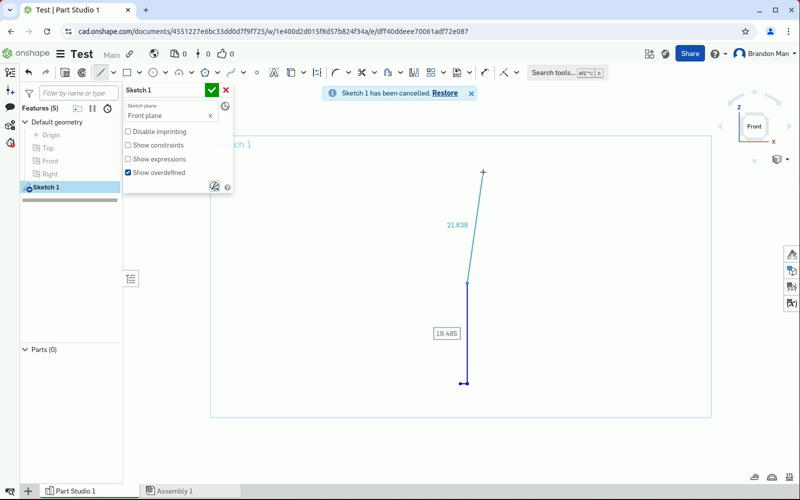
key_up(shift)
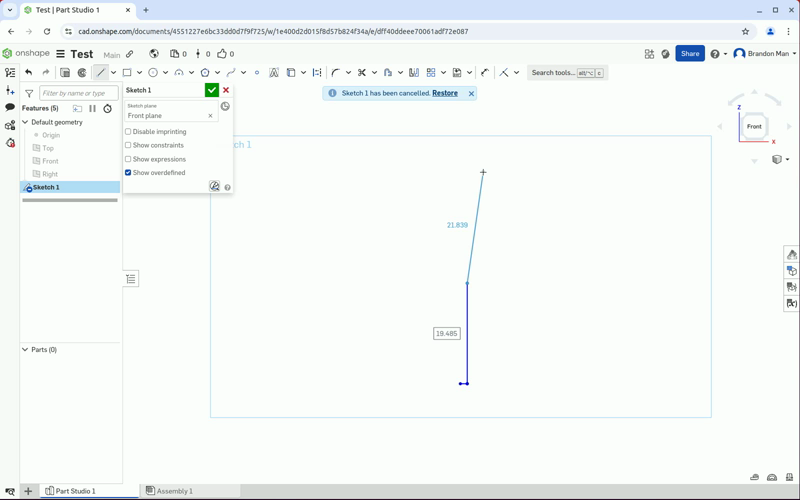
key_down(shift)
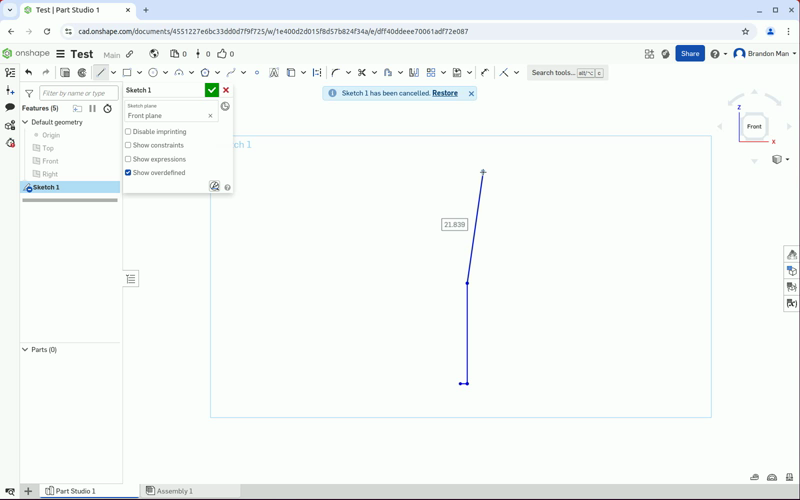
mouse_move(513, 171)
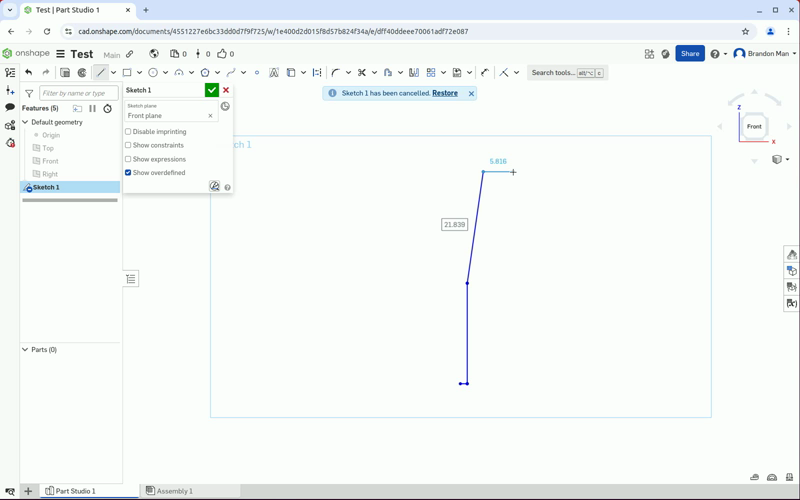
mouse_move(476, 171)
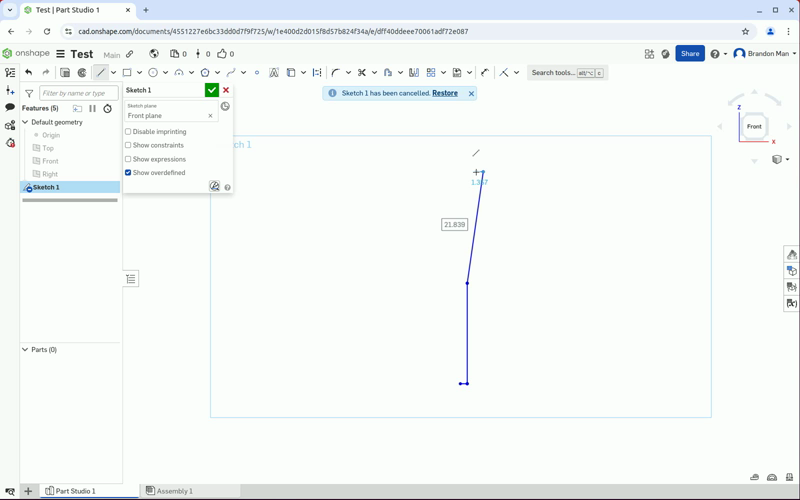
scroll(6)
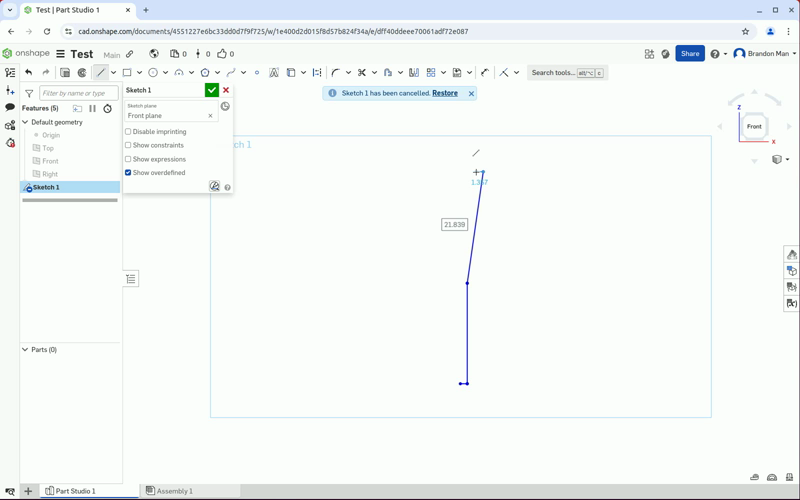
scroll(6)
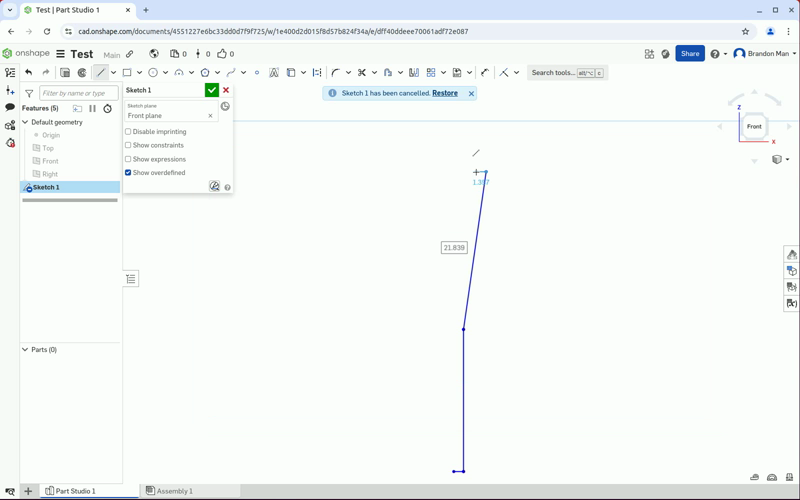
scroll(6)
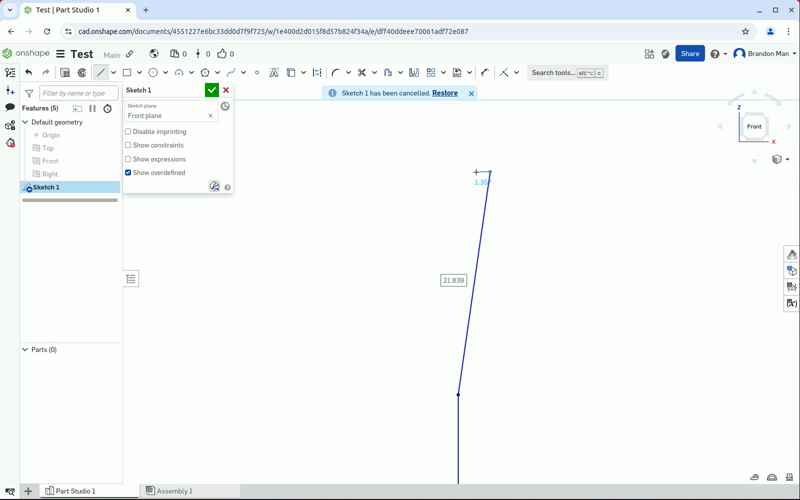
scroll(6)
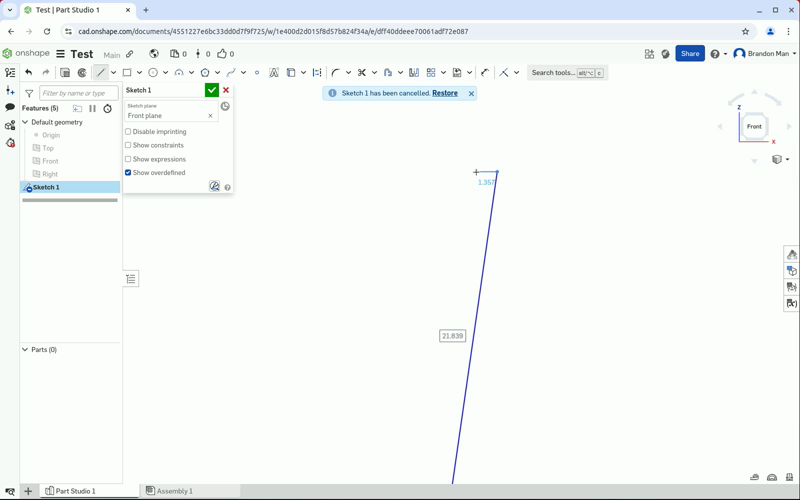
scroll(6)
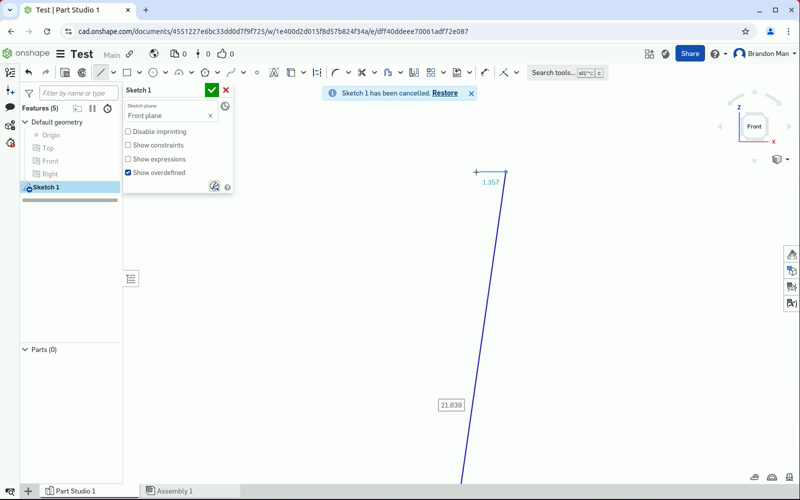
scroll(6)
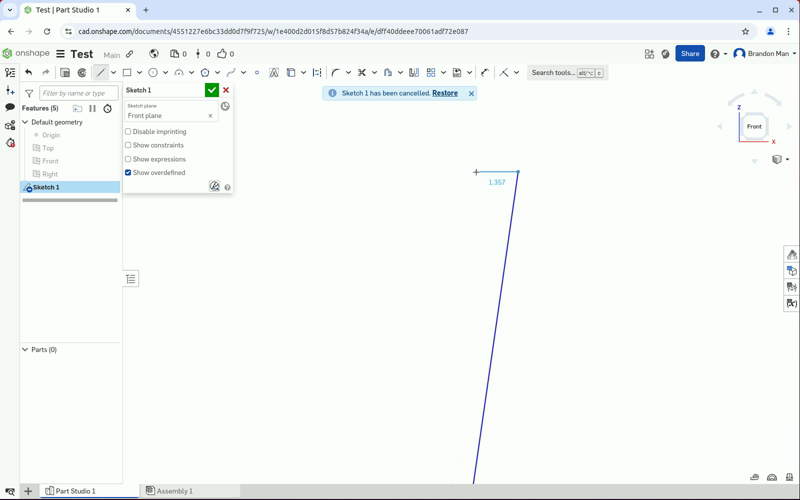
scroll(6)
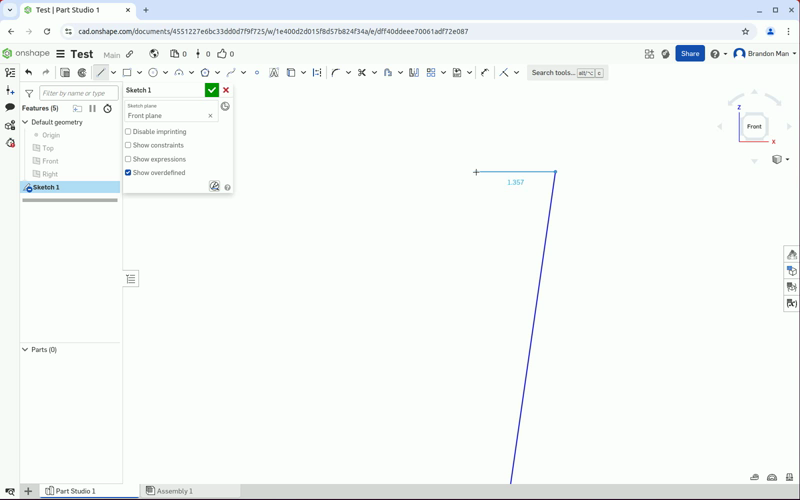
click(476, 171)
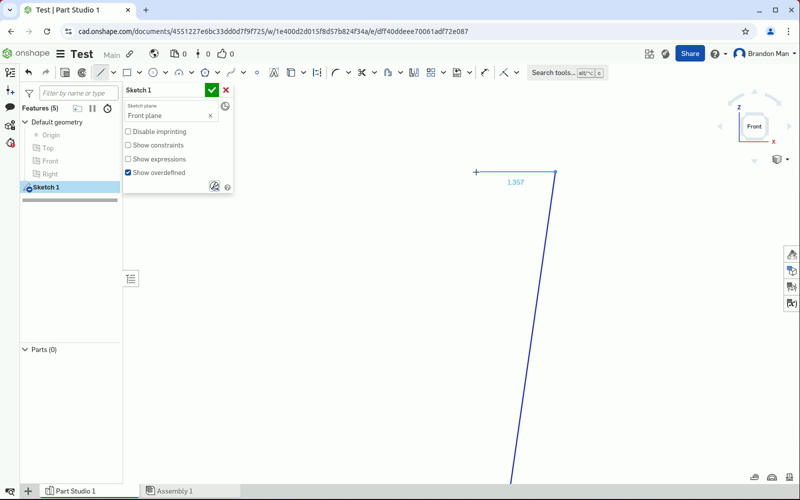
scroll(-6)
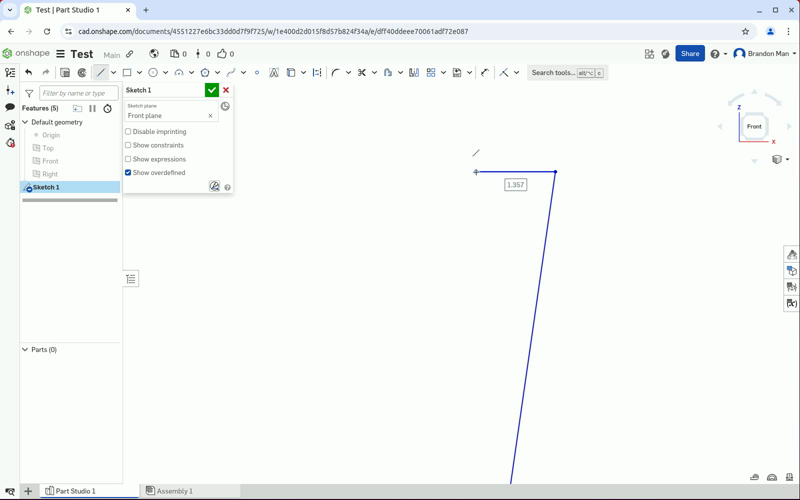
scroll(-6)
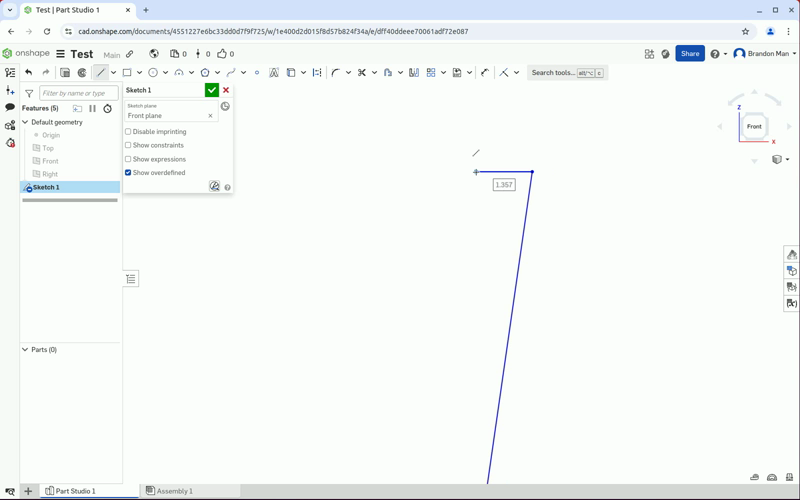
scroll(-6)
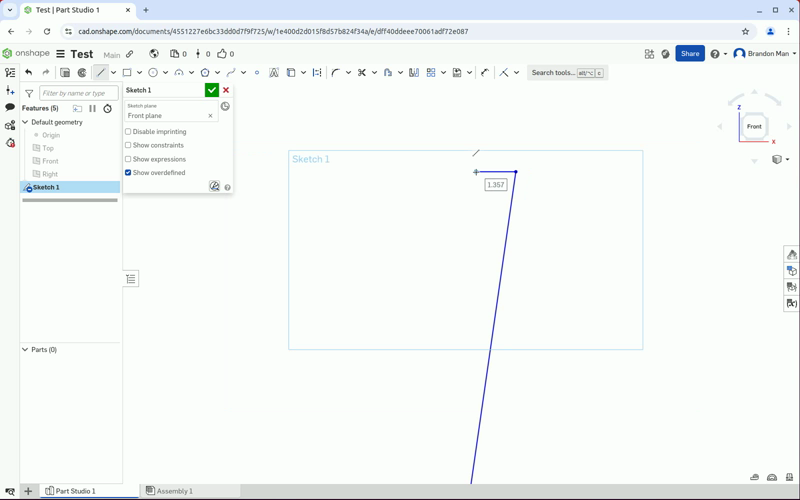
scroll(-6)
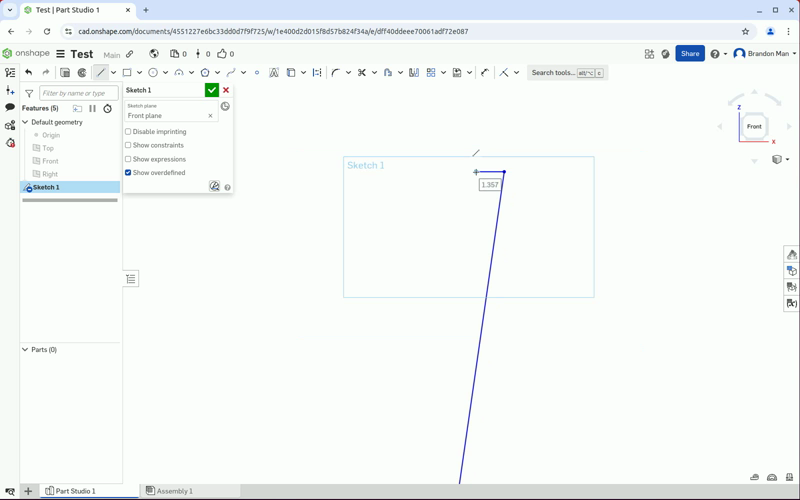
scroll(-6)
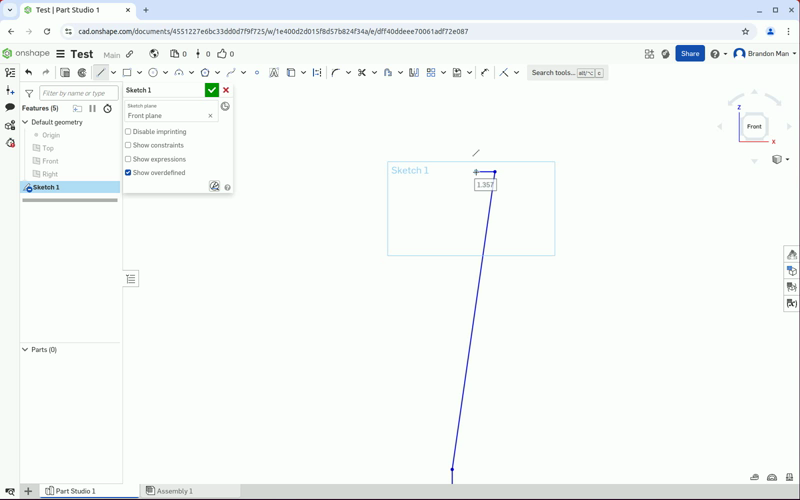
scroll(-6)
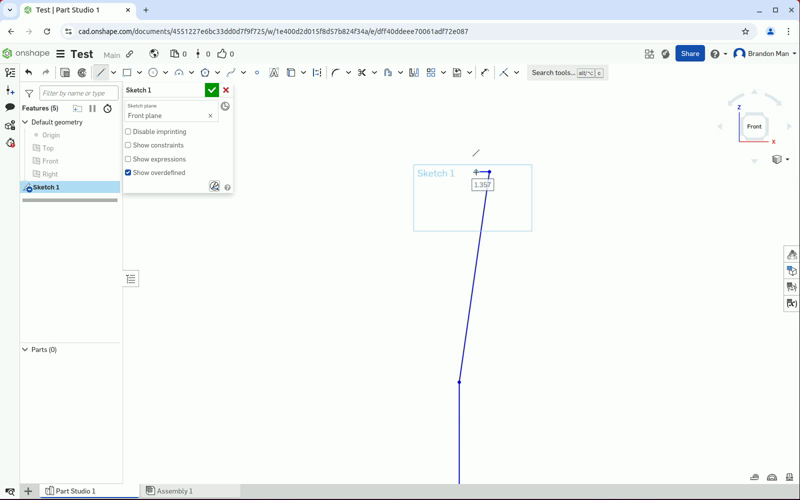
scroll(-6)
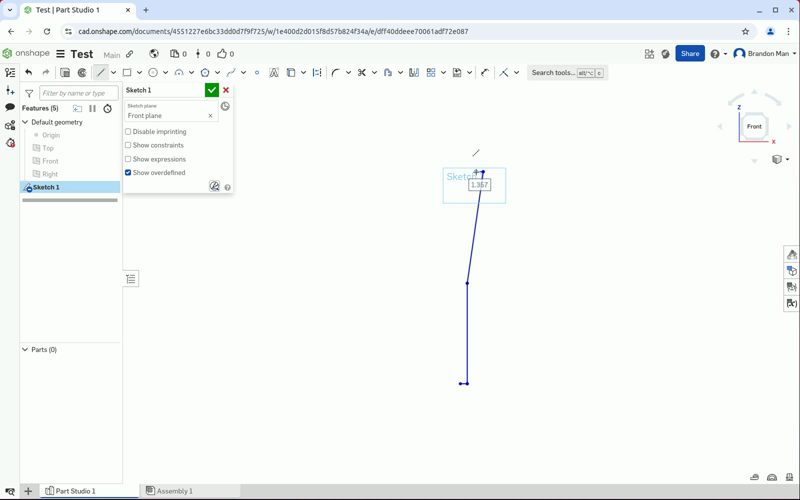
key_up(shift)
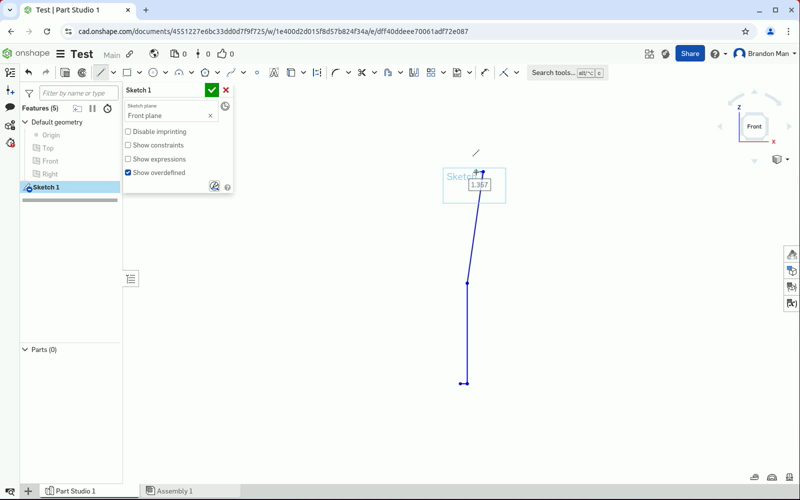
key_down(shift)
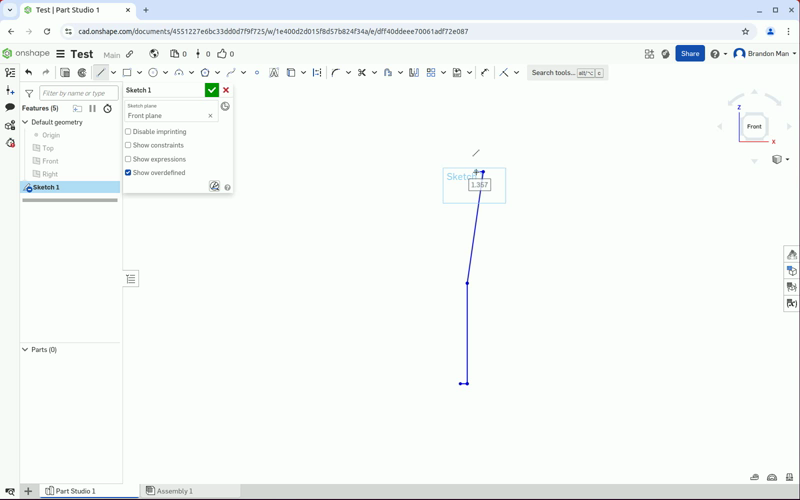
mouse_move(460, 283)
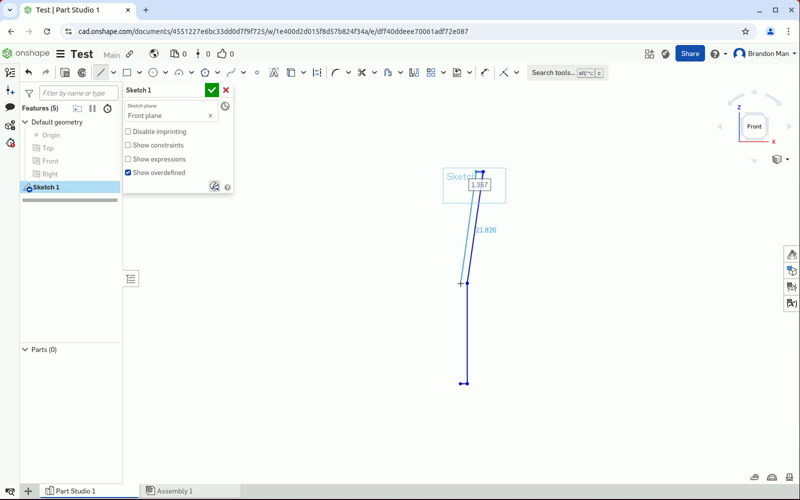
click(460, 283)
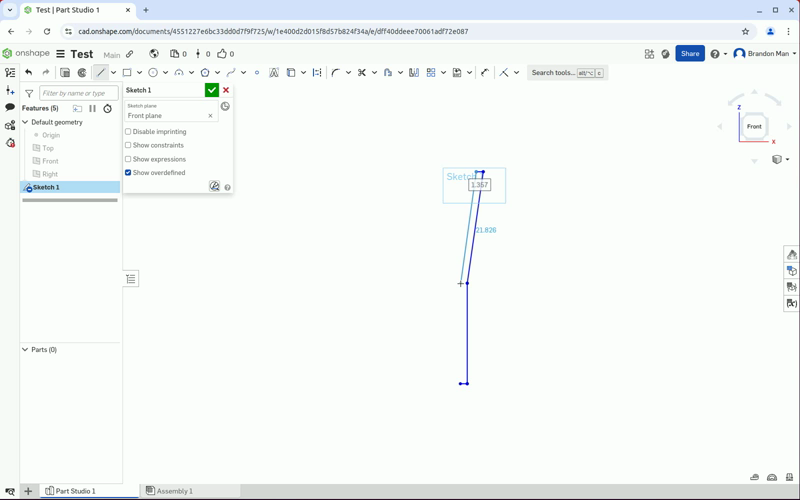
key_up(shift)
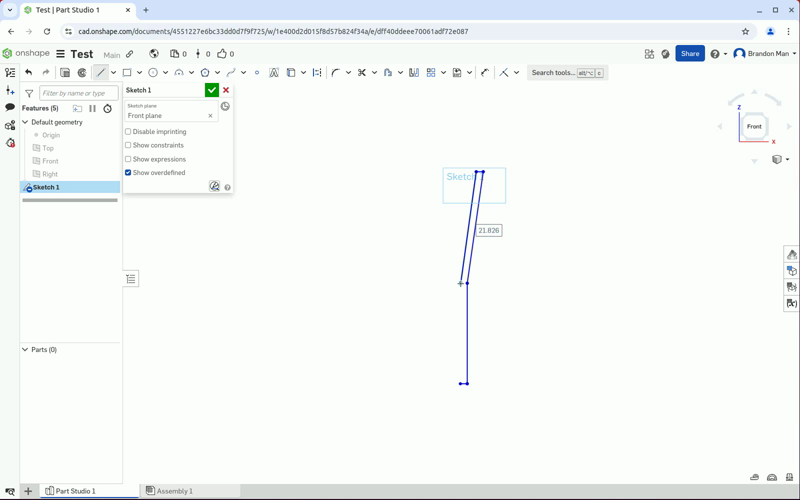
key_down(shift)
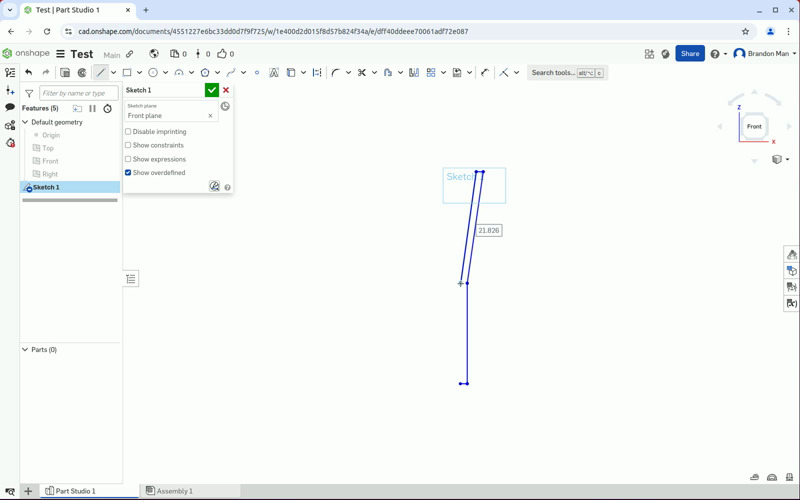
mouse_move(460, 383)
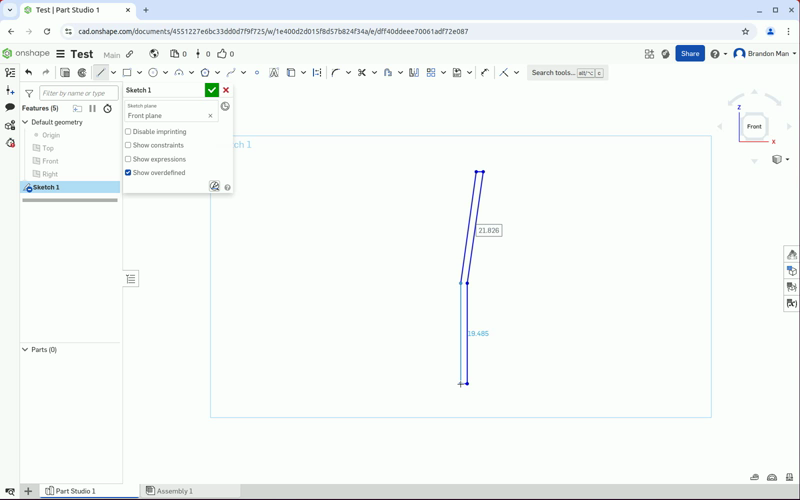
key_up(shift)
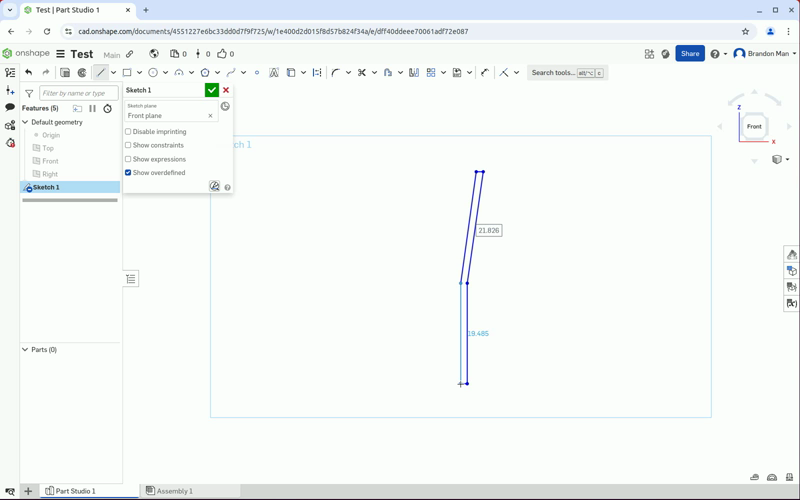
click(460, 383)
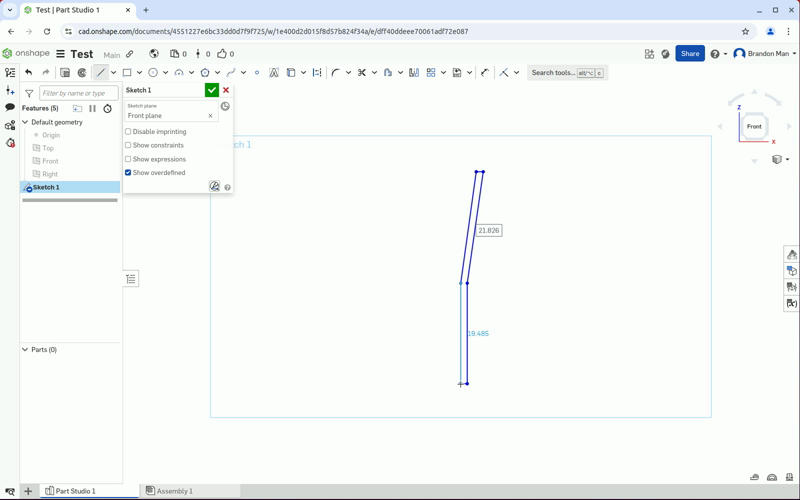
key(esc)
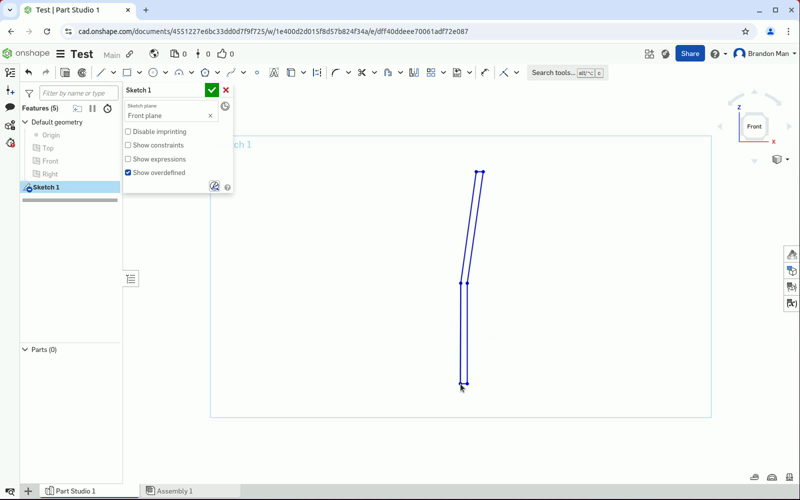
mouse_move(466, 247)
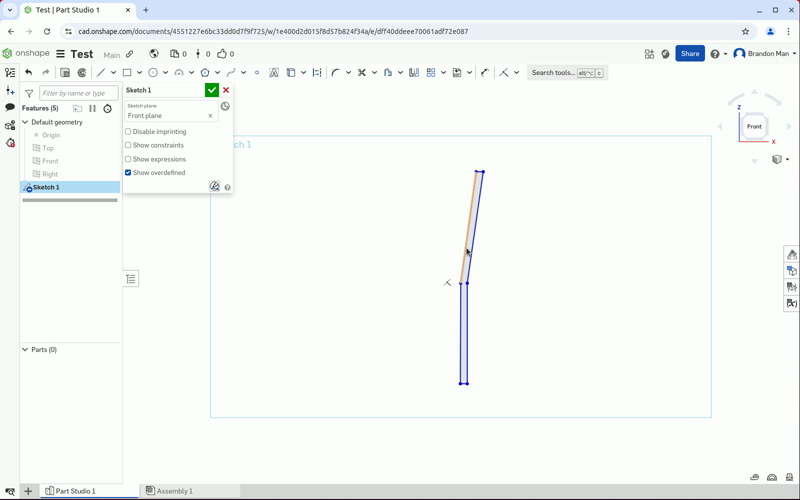
scroll(6)
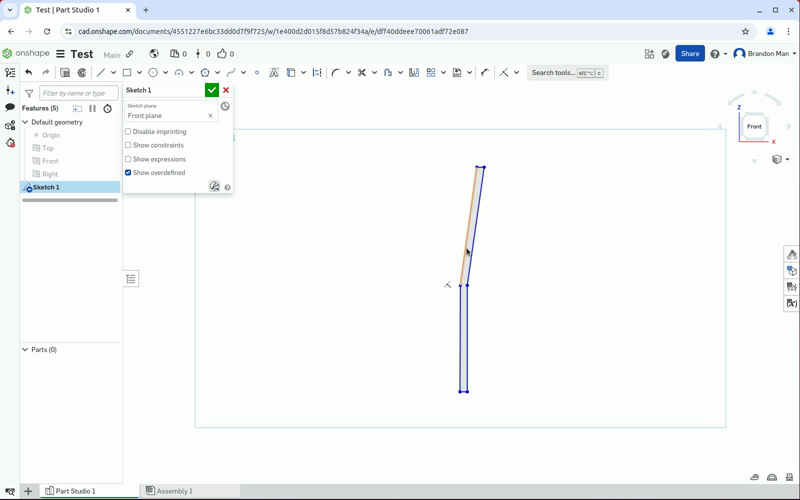
scroll(6)
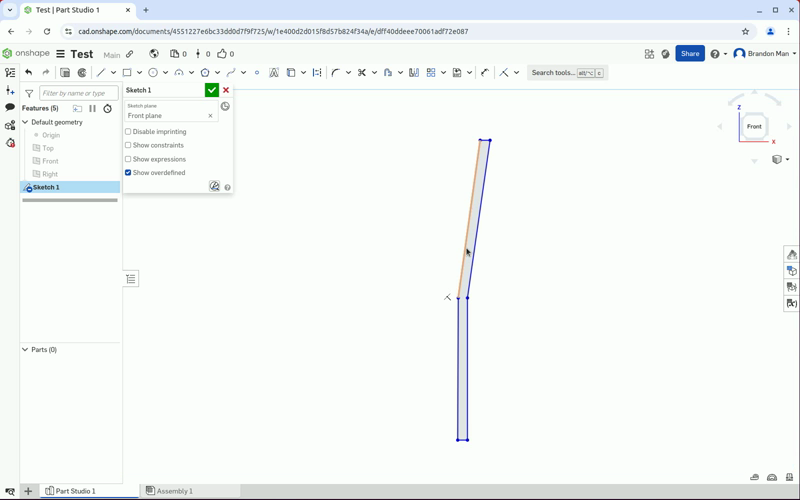
scroll(6)
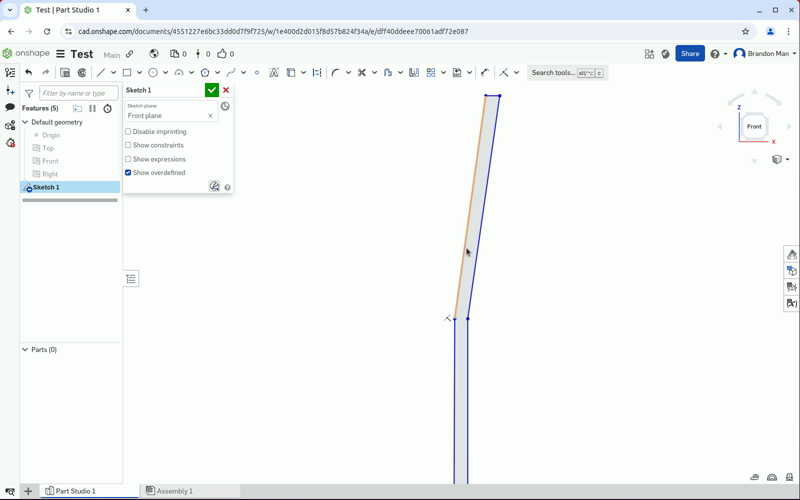
scroll(6)
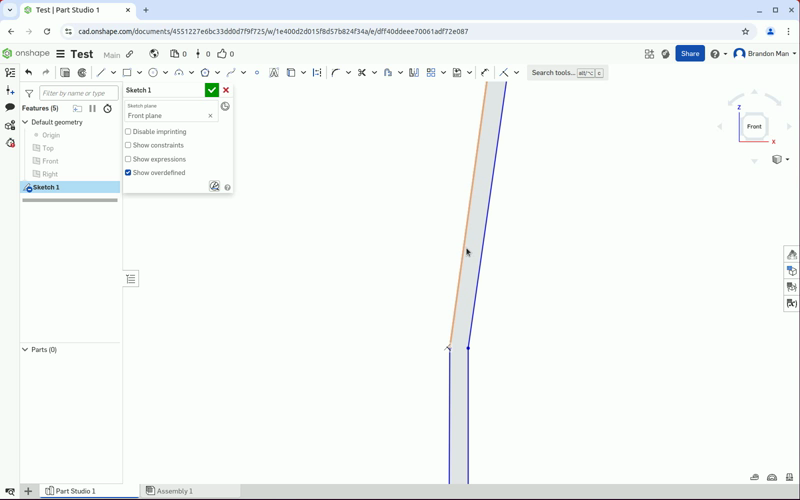
scroll(6)
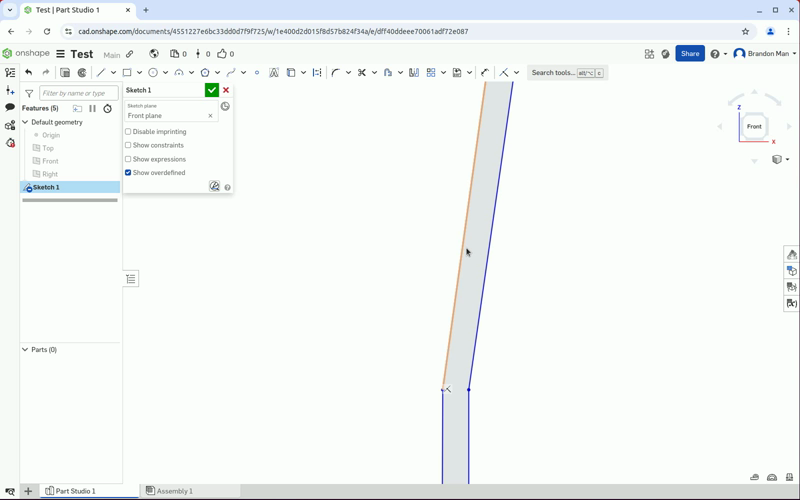
scroll(6)
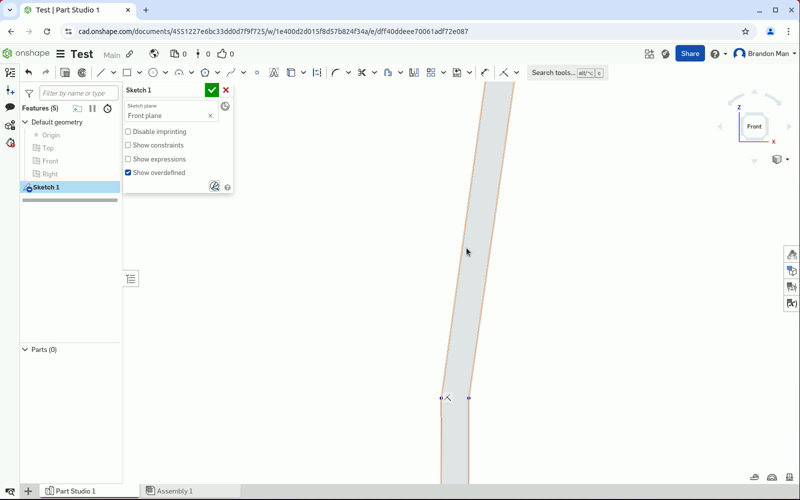
scroll(6)
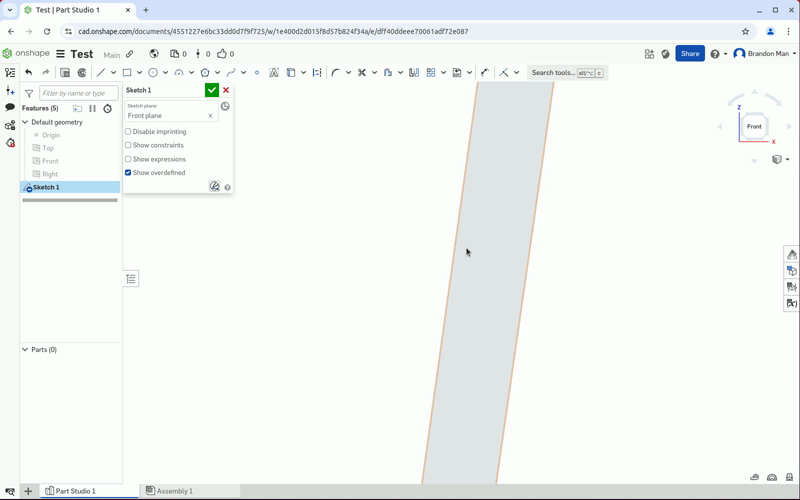
click(466, 247)
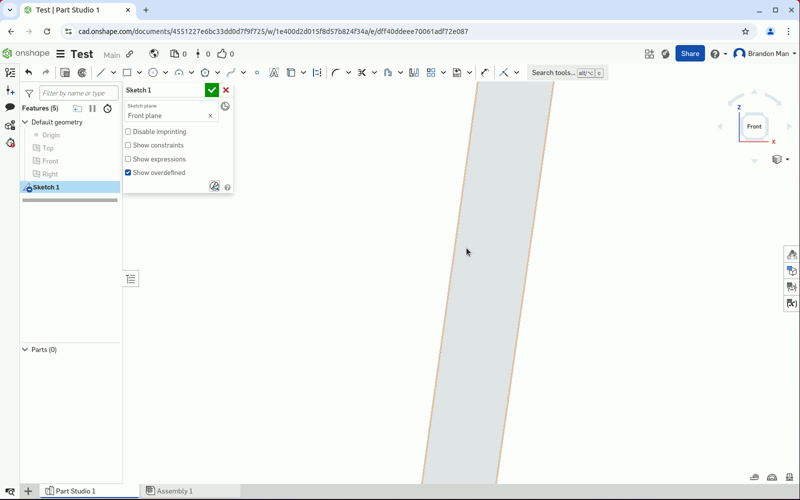
scroll(-6)
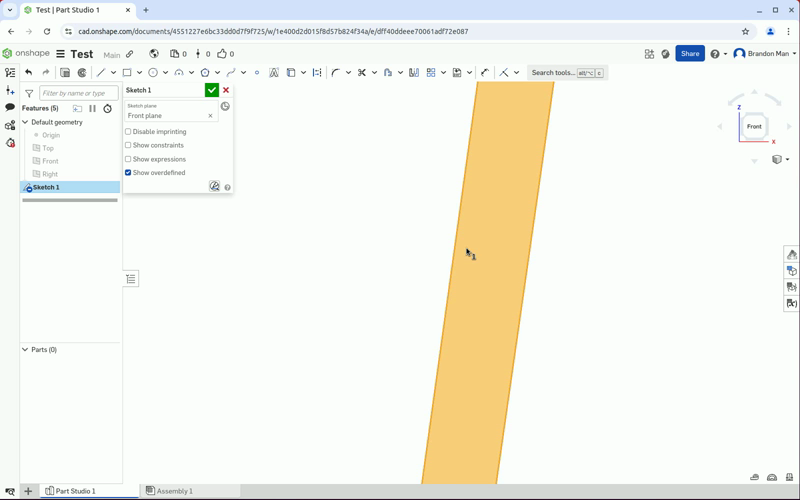
scroll(-6)
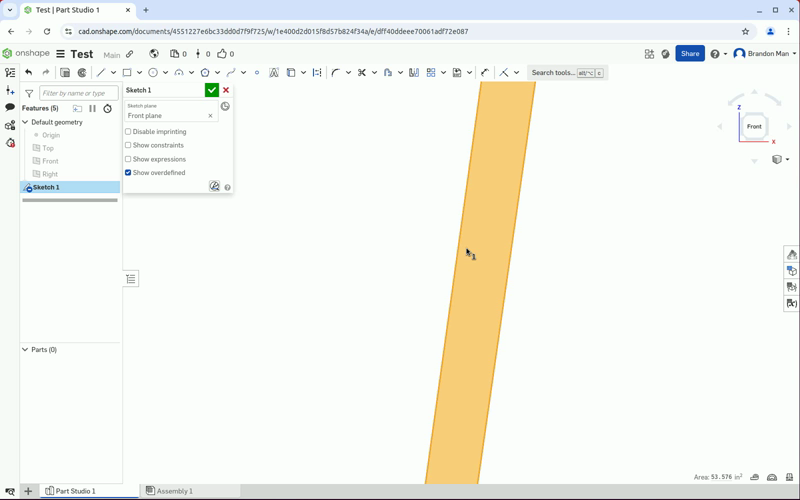
scroll(-6)
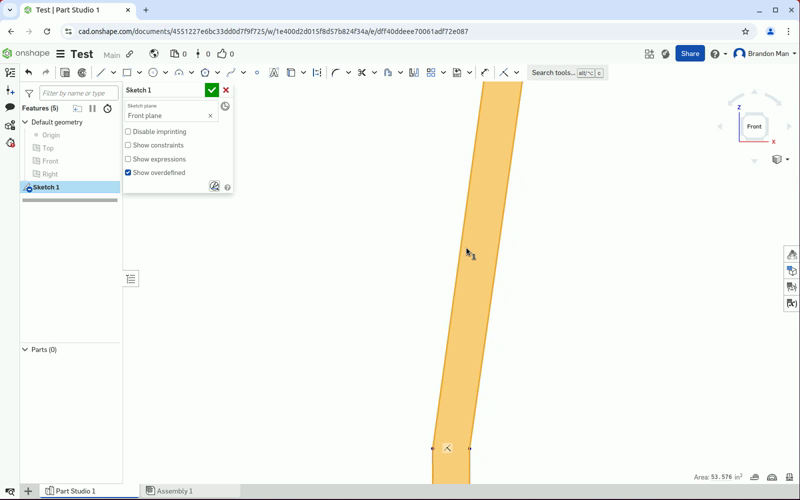
scroll(-6)
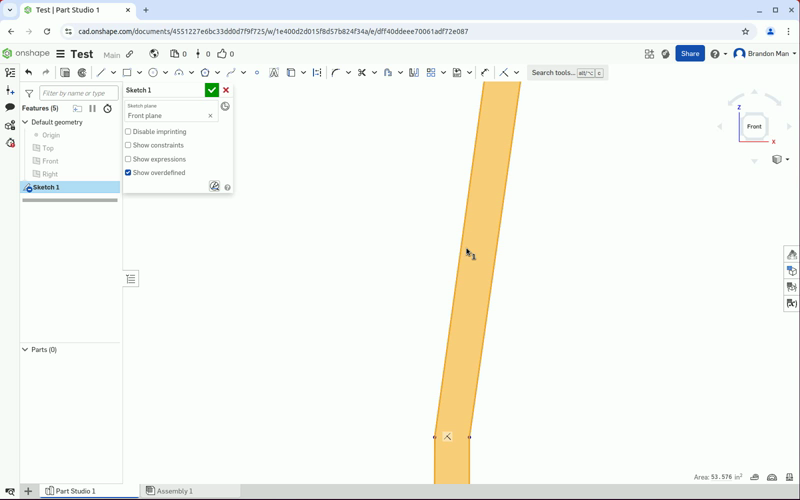
scroll(-6)
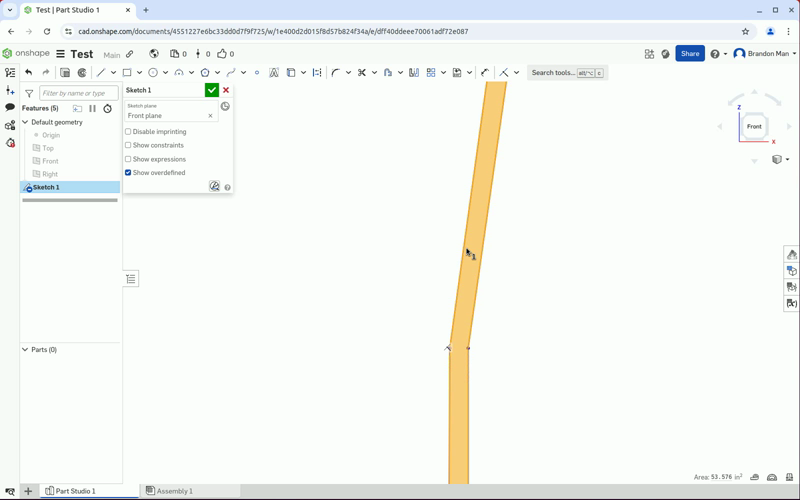
scroll(-6)
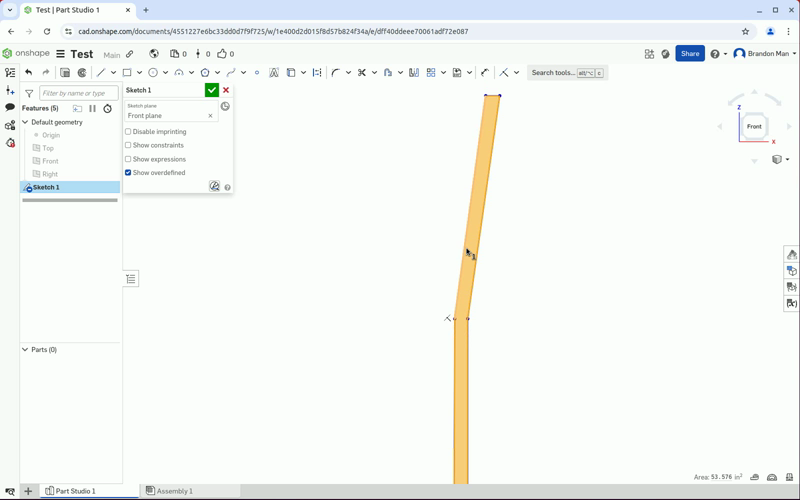
scroll(-6)
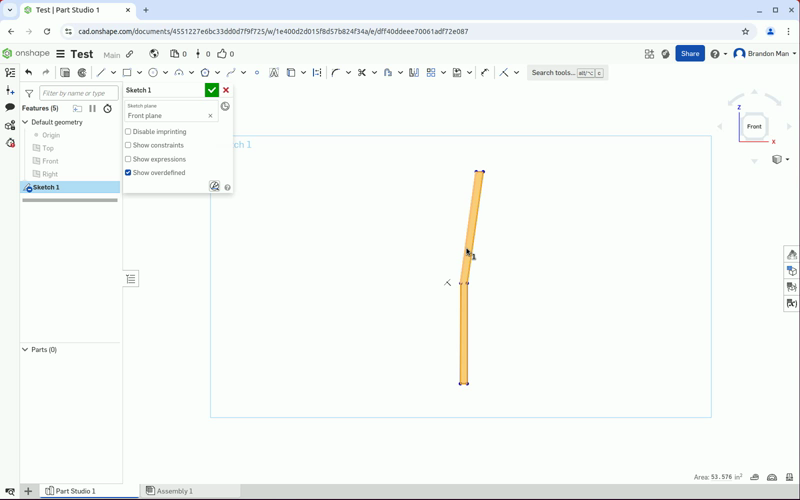
mouse_move(73, 352)
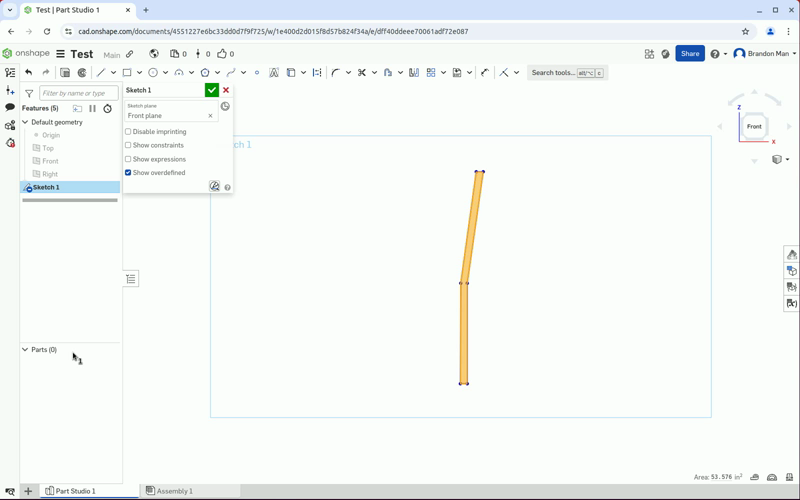
key(shift+y)
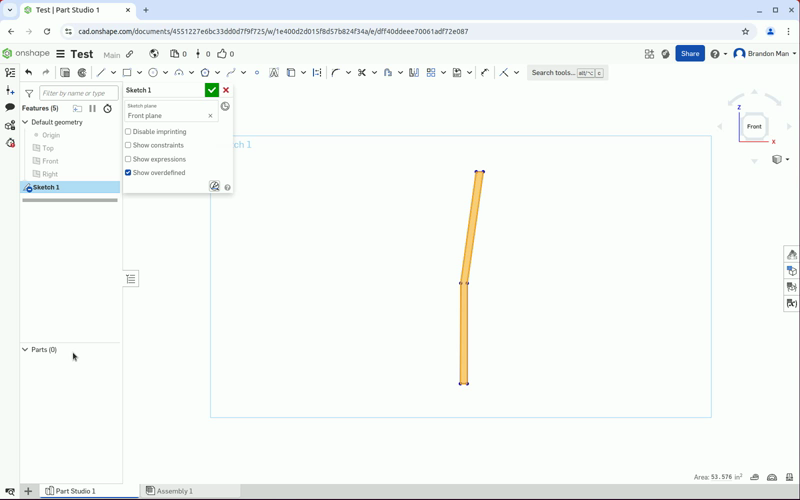
key(shift+e)
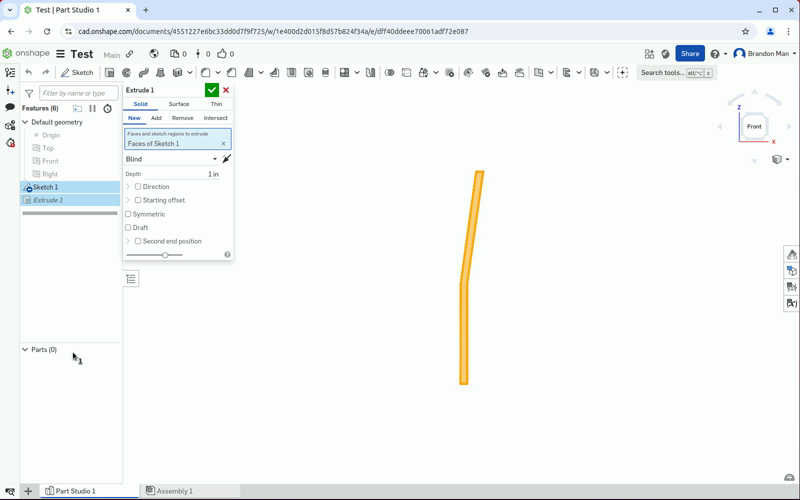
mouse_move(143, 106)
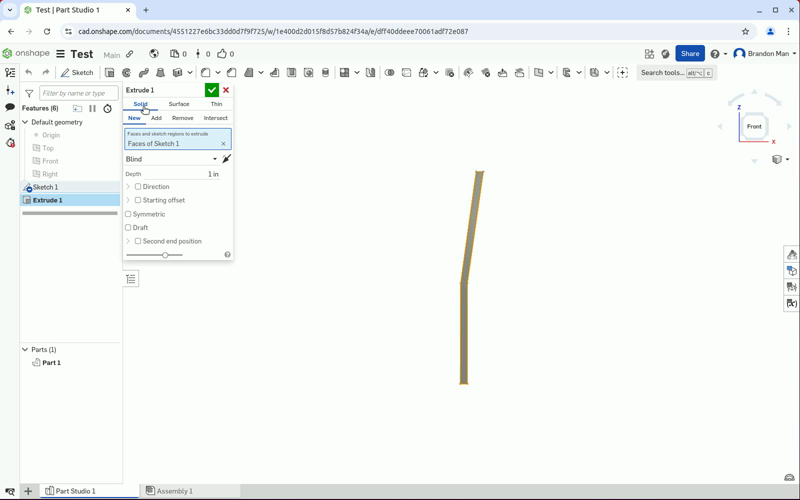
click(143, 106)
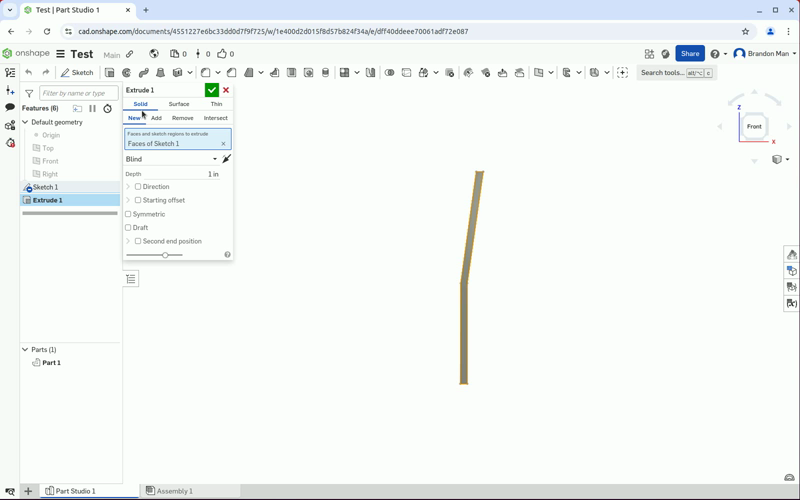
mouse_move(137, 120)
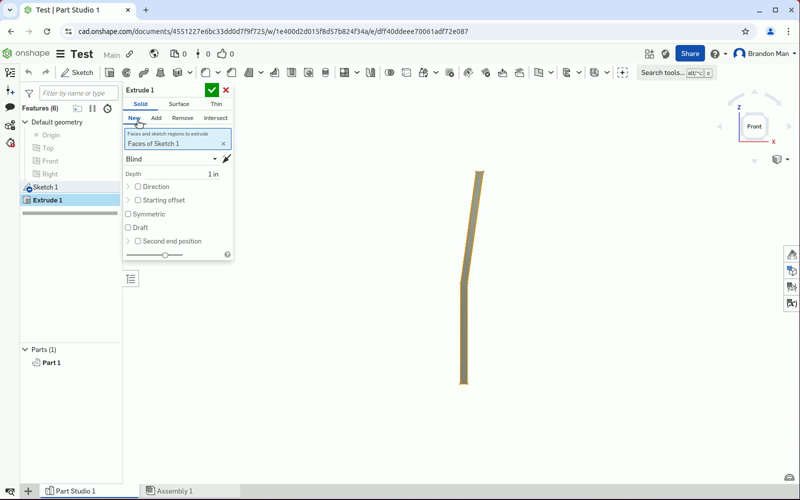
click(137, 120)
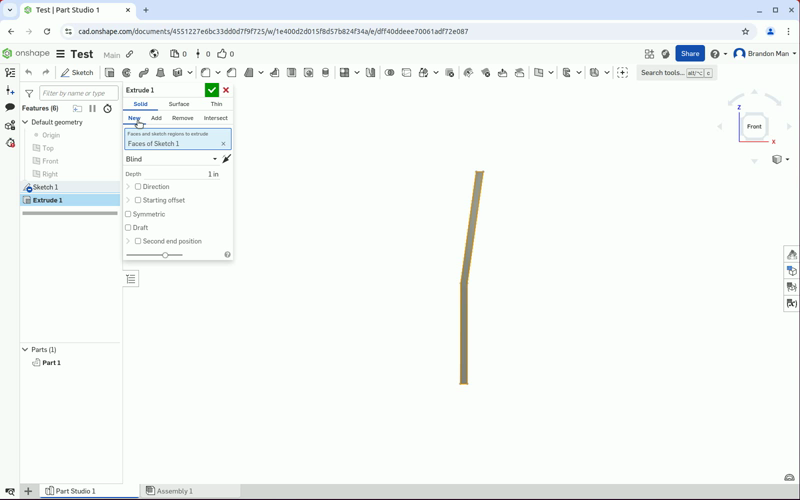
key(tab, 4)
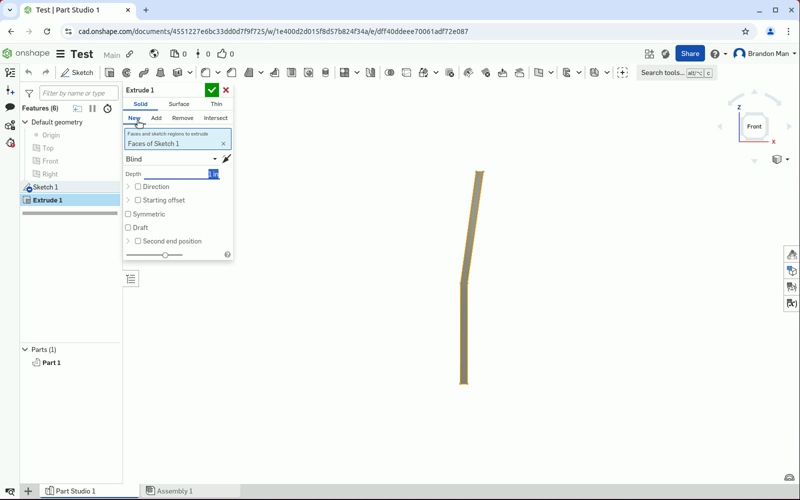
text(1.444)
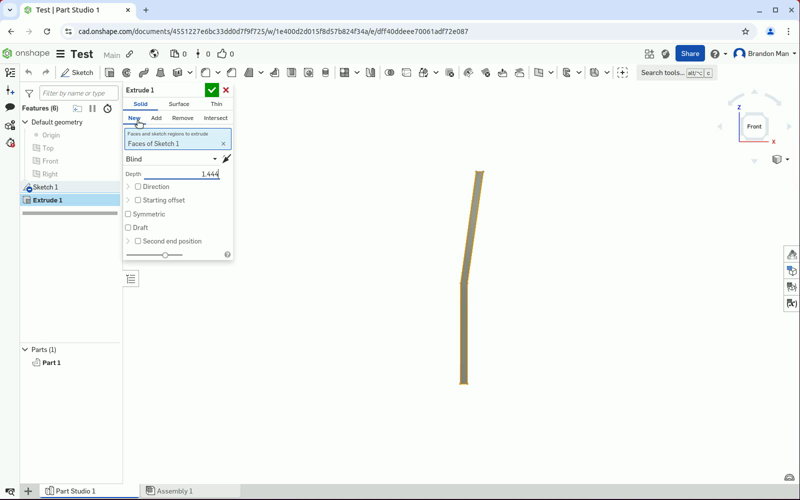
key(enter)
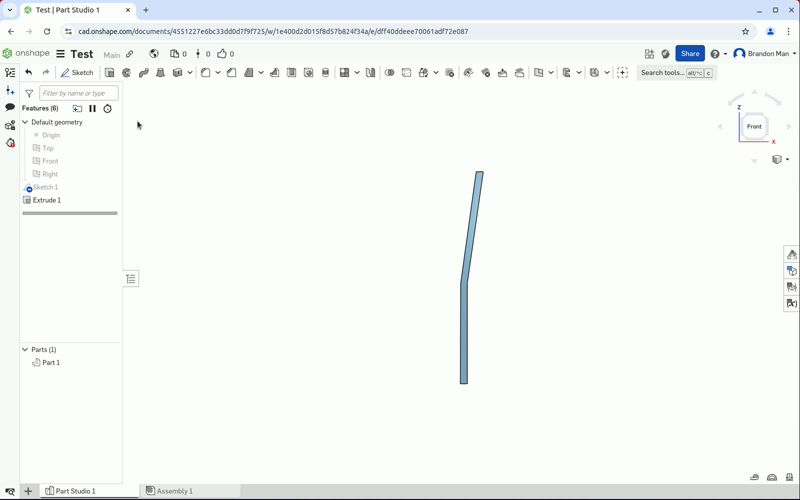
key(shift+h)
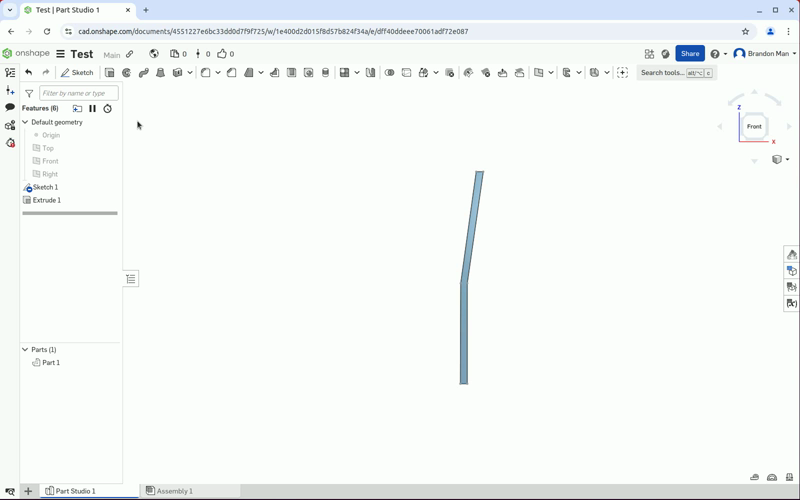
key(shift+h)
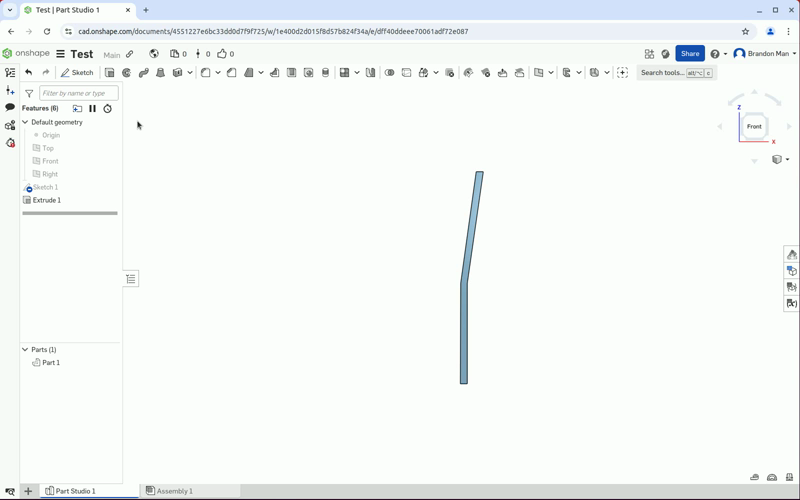
mouse_move(73, 189)
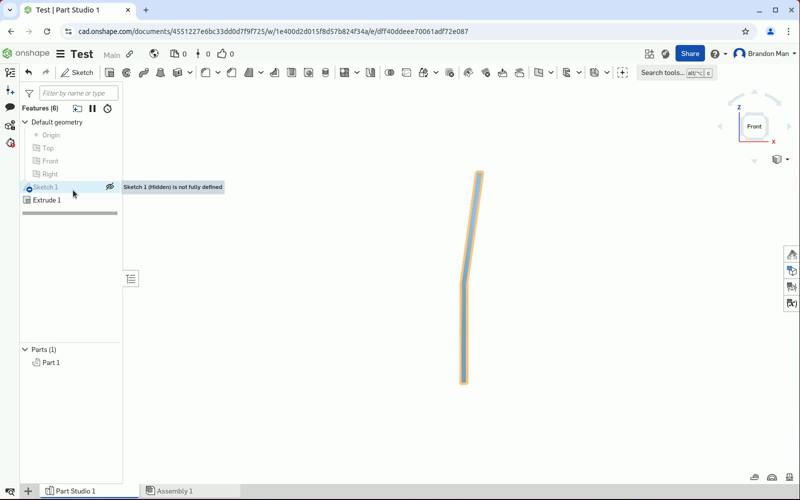
click(73, 189)
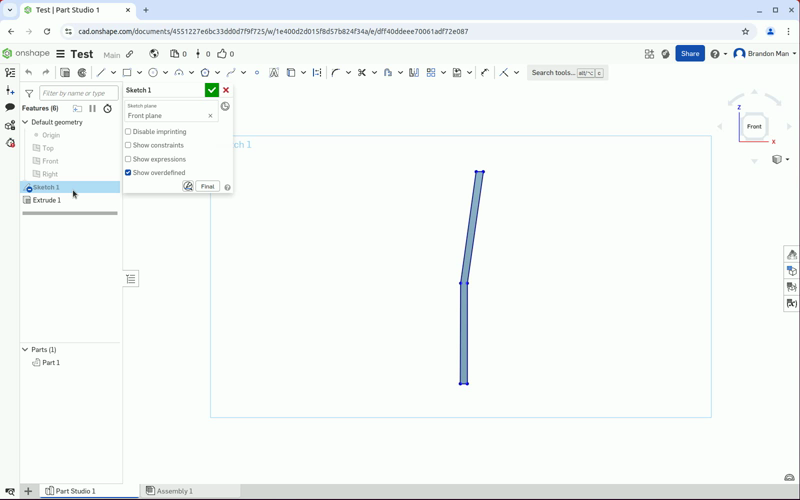
mouse_move(229, 92)
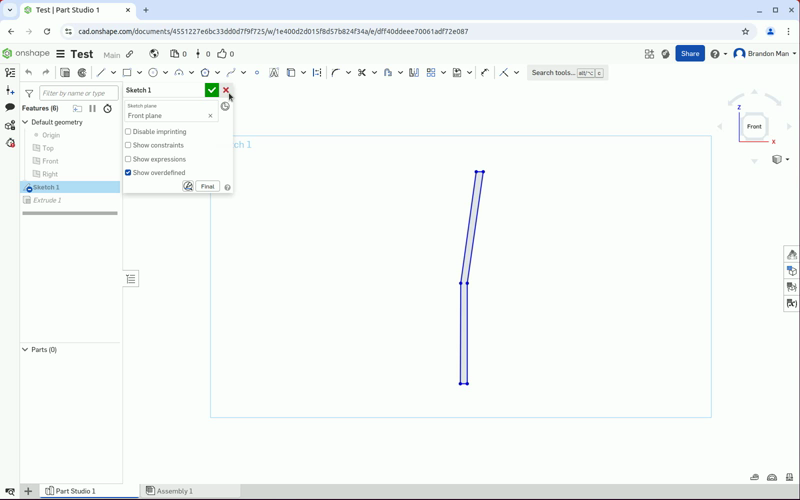
click(229, 92)
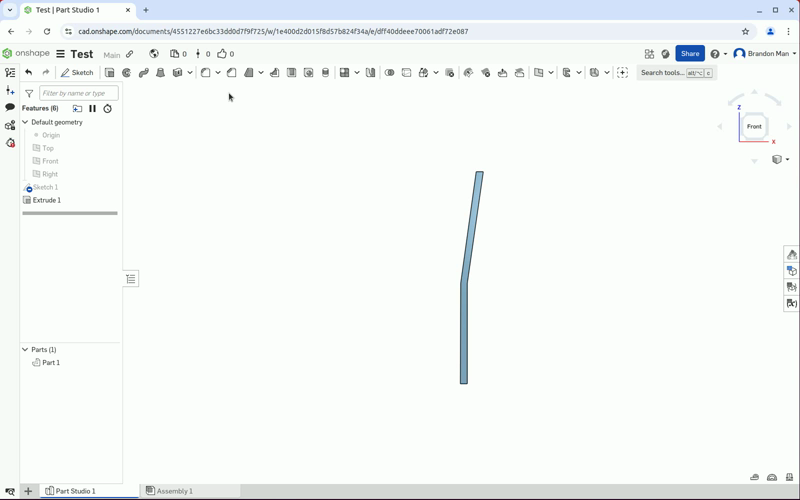
mouse_move(541, 75)
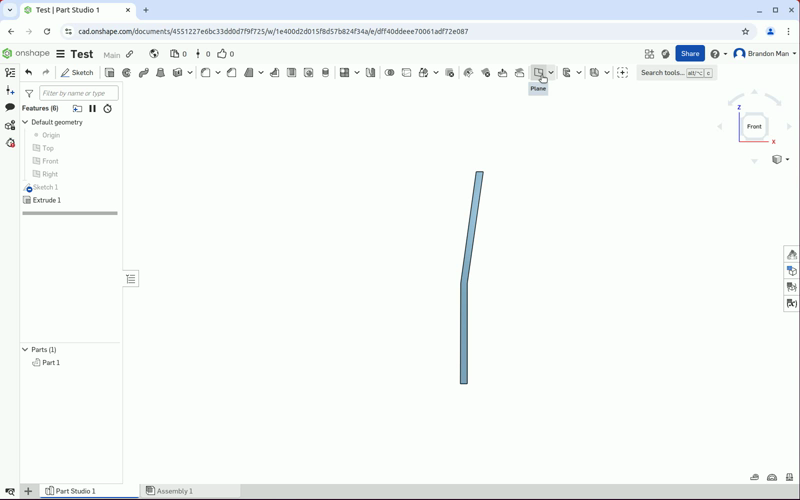
click(541, 75)
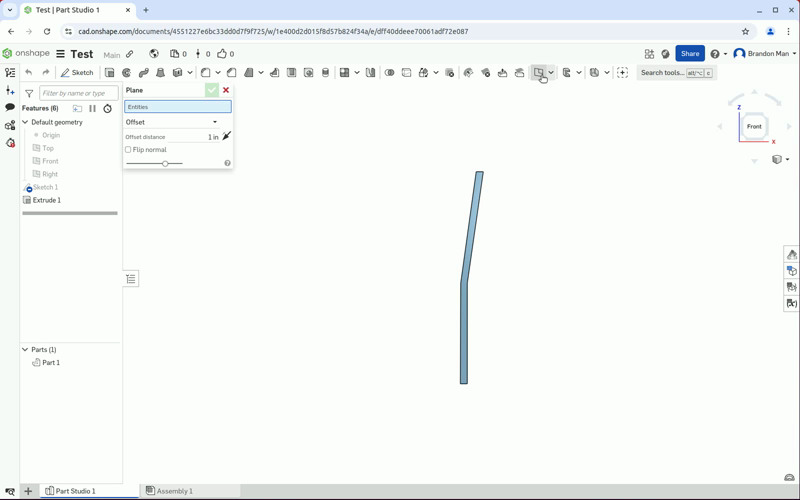
mouse_move(73, 163)
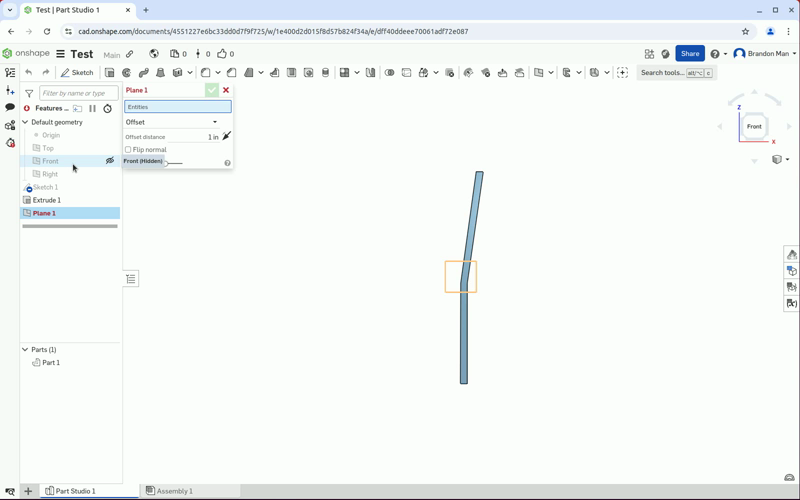
click(73, 163)
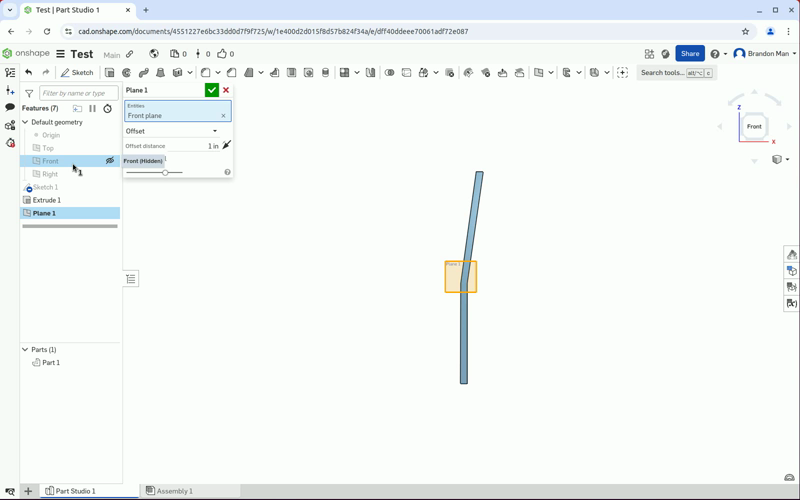
key(tab, 2)
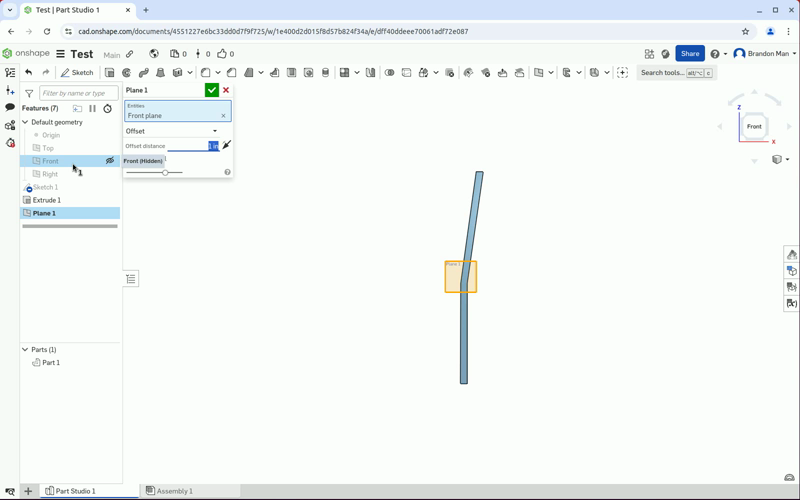
text(1.448)
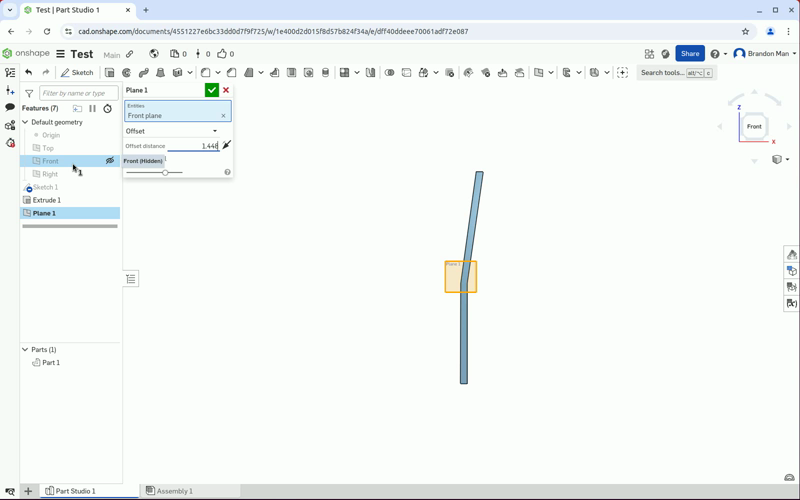
key(enter, 2)
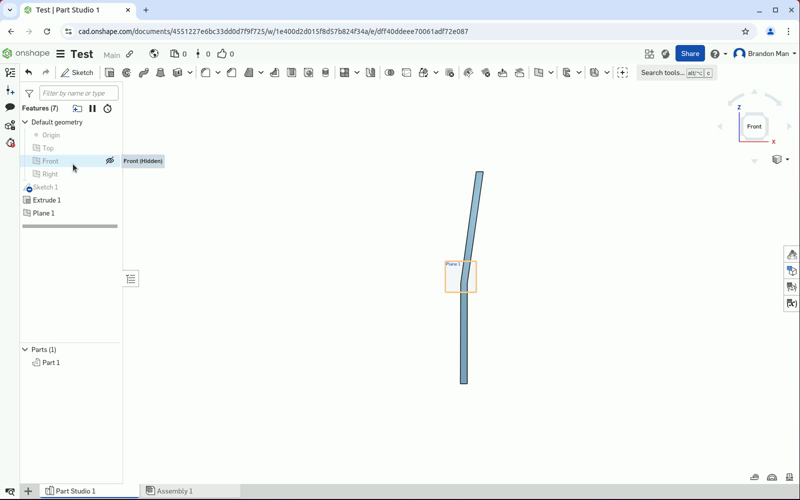
key(shift+s)
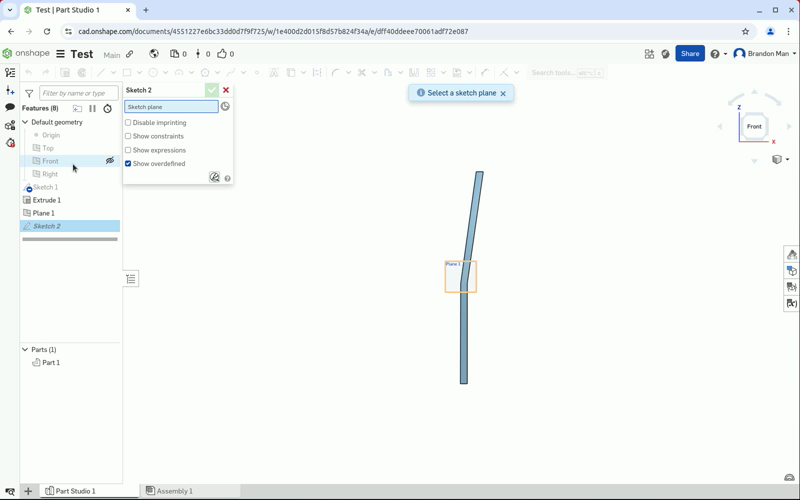
mouse_move(73, 215)
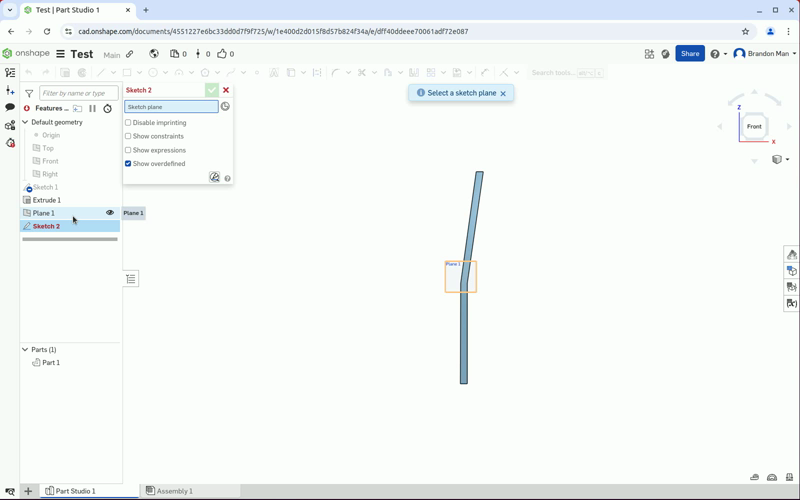
click(73, 215)
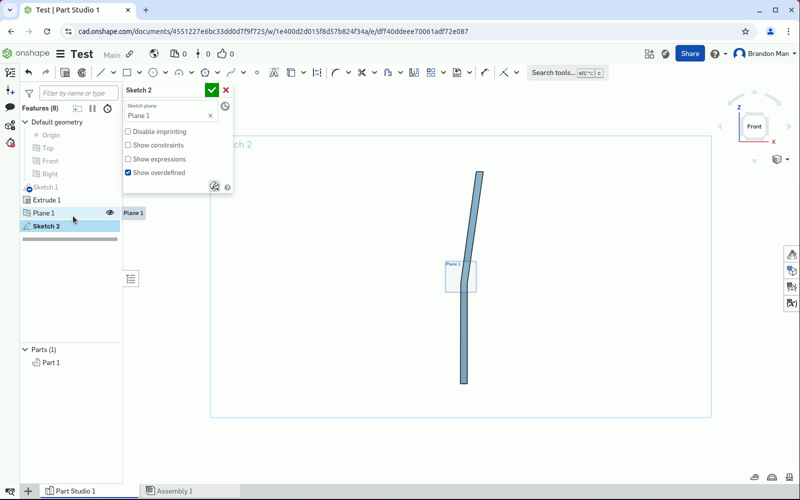
mouse_move(73, 352)
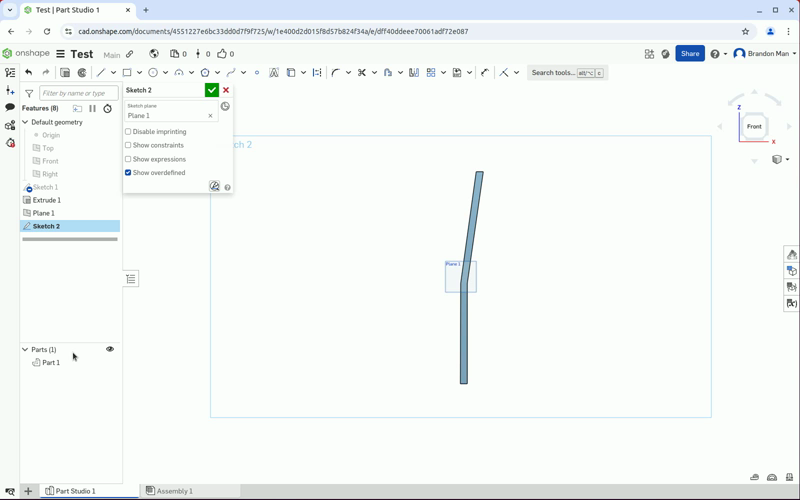
key(y)
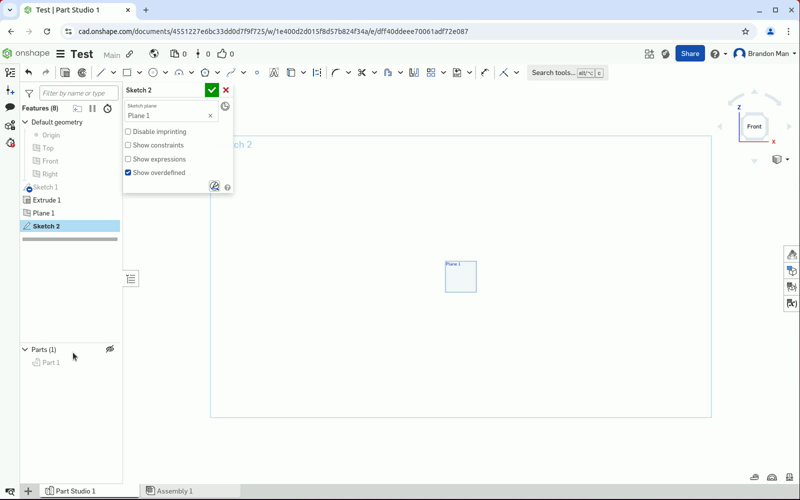
key(l)
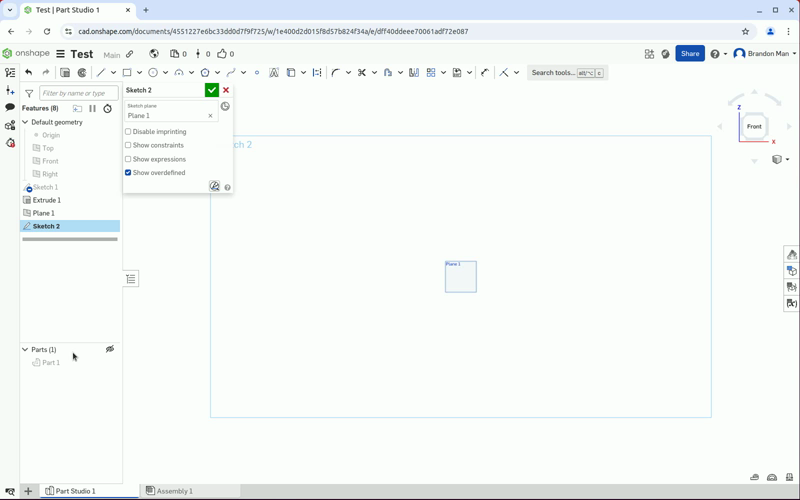
key_down(shift)
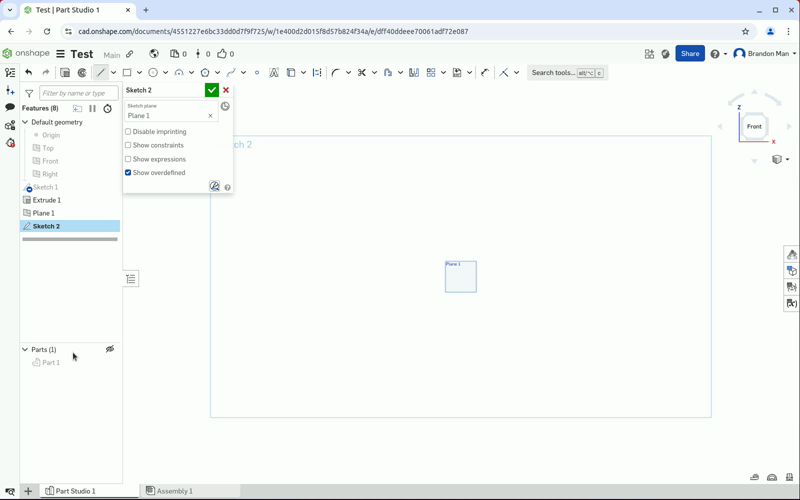
mouse_move(463, 294)
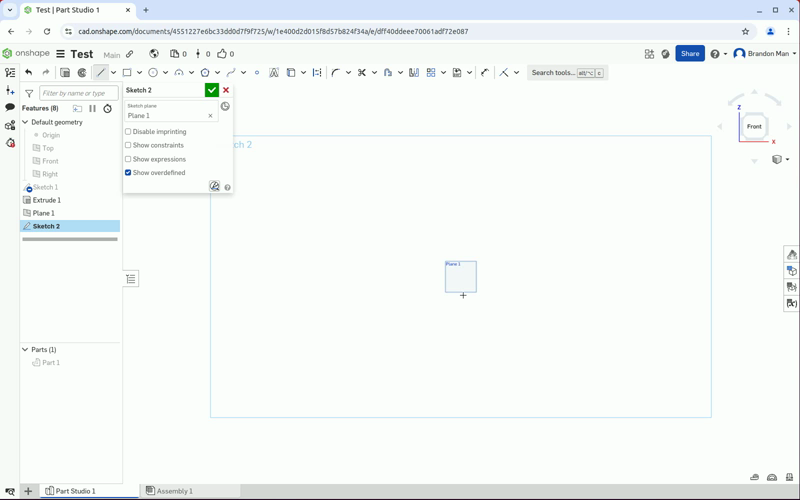
click(463, 294)
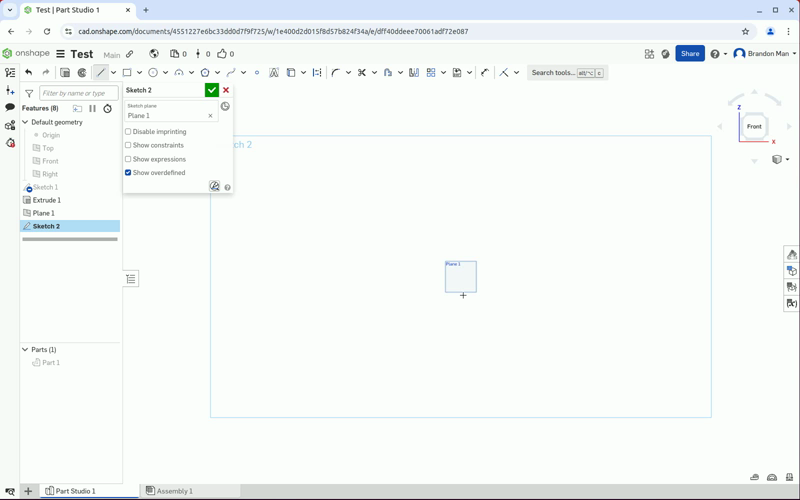
key_up(shift)
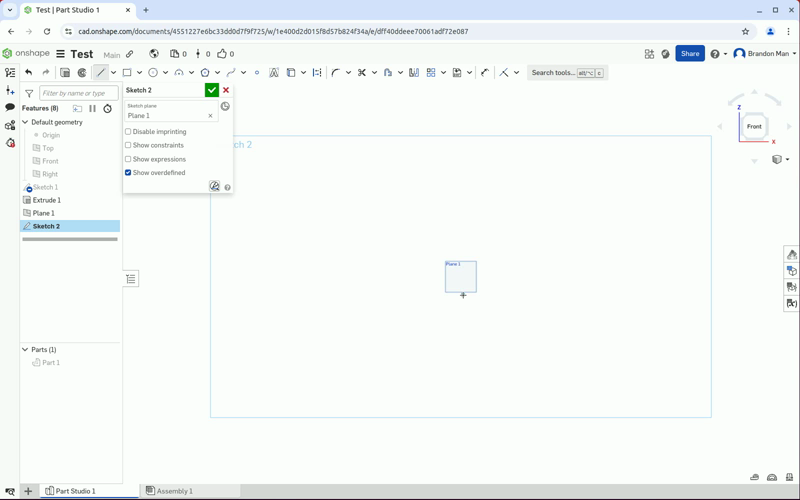
key_down(shift)
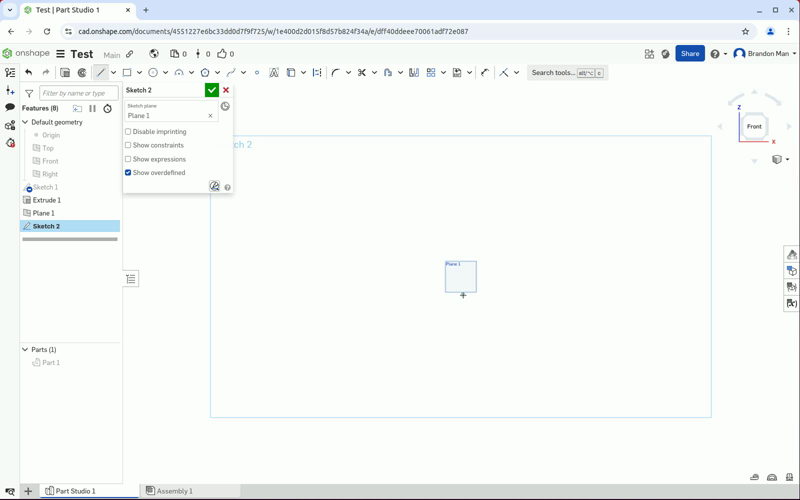
mouse_move(493, 294)
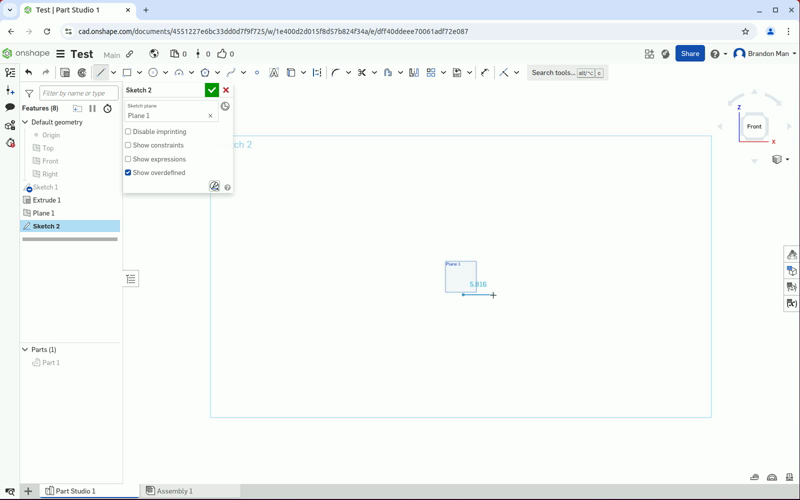
mouse_move(465, 294)
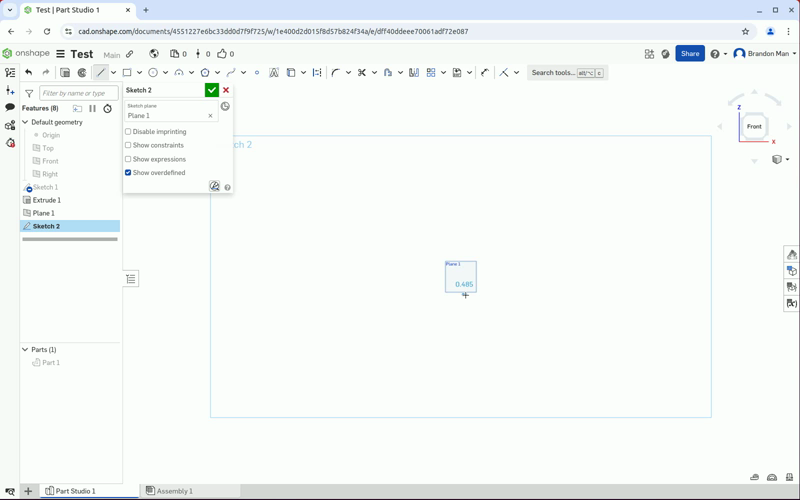
scroll(6)
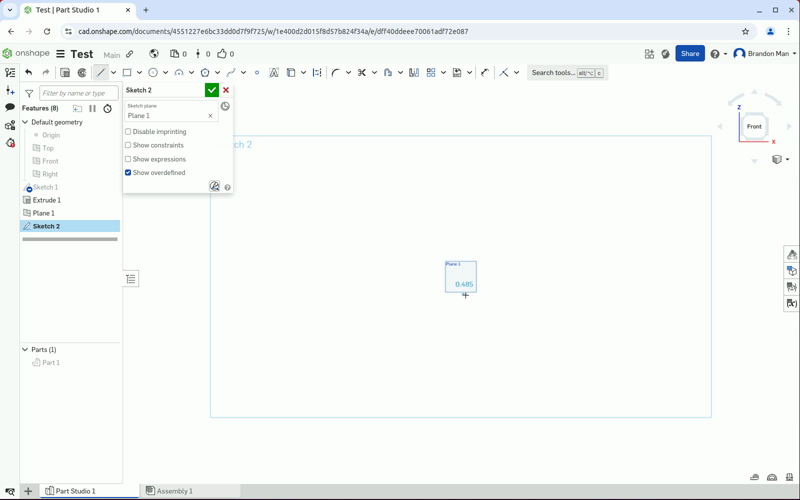
scroll(6)
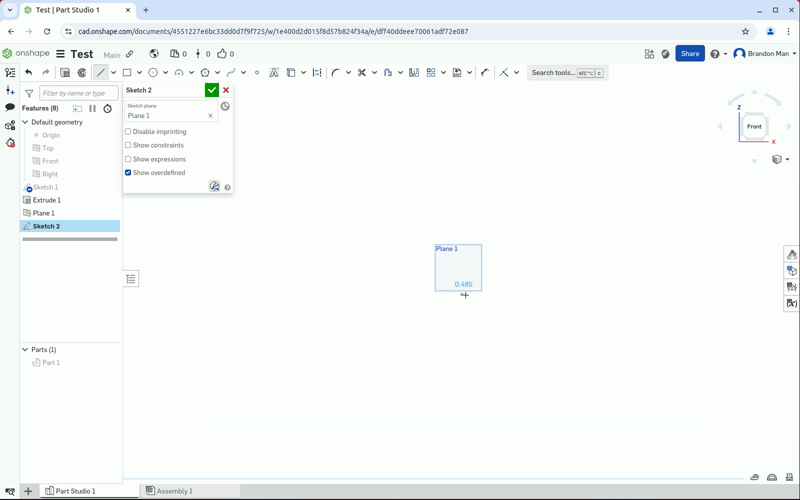
scroll(6)
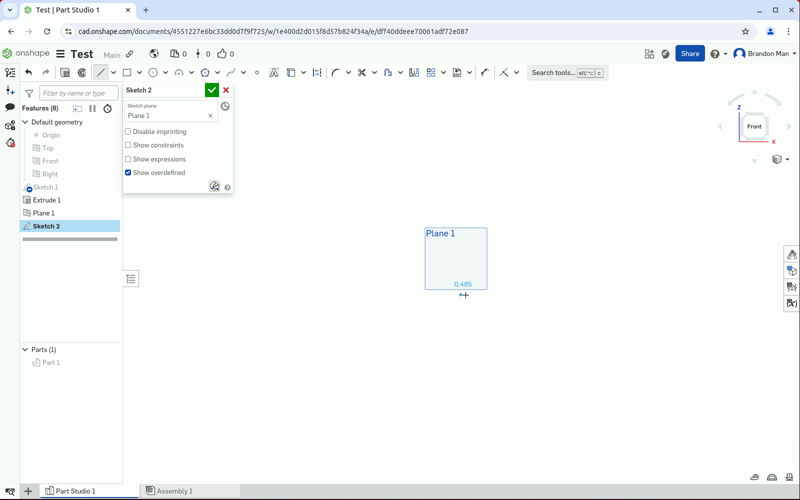
scroll(6)
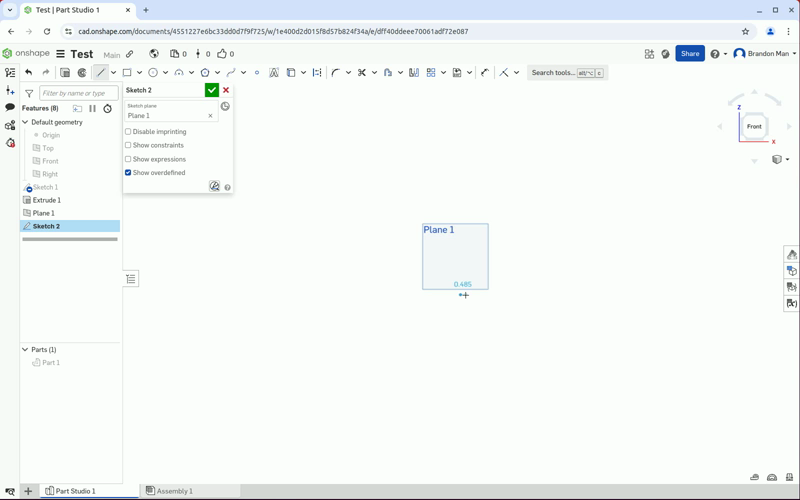
scroll(6)
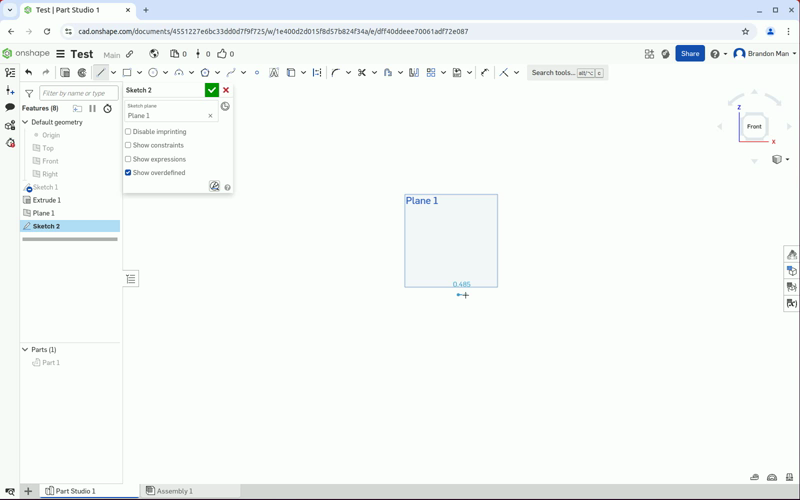
scroll(6)
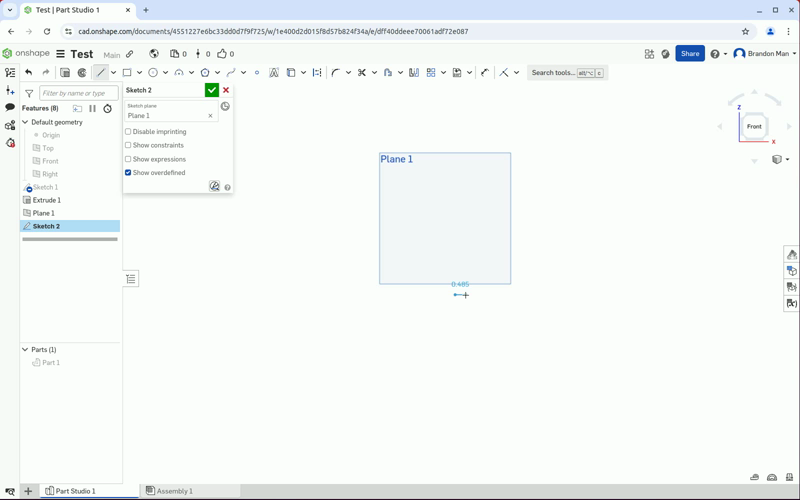
scroll(6)
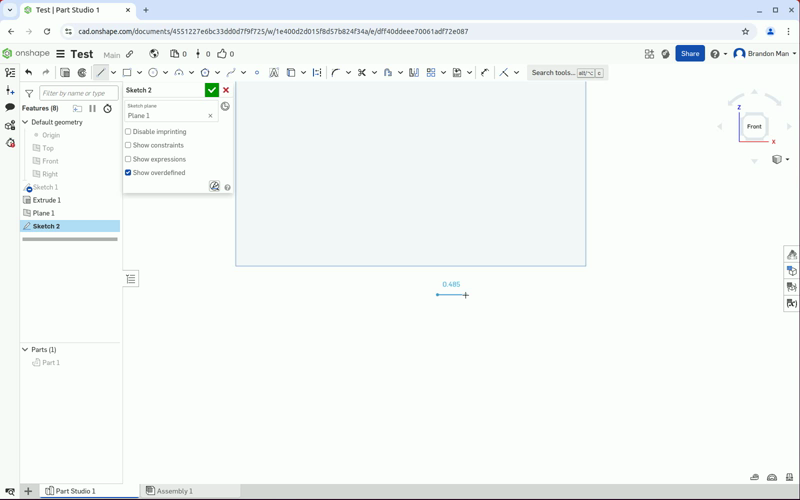
click(465, 294)
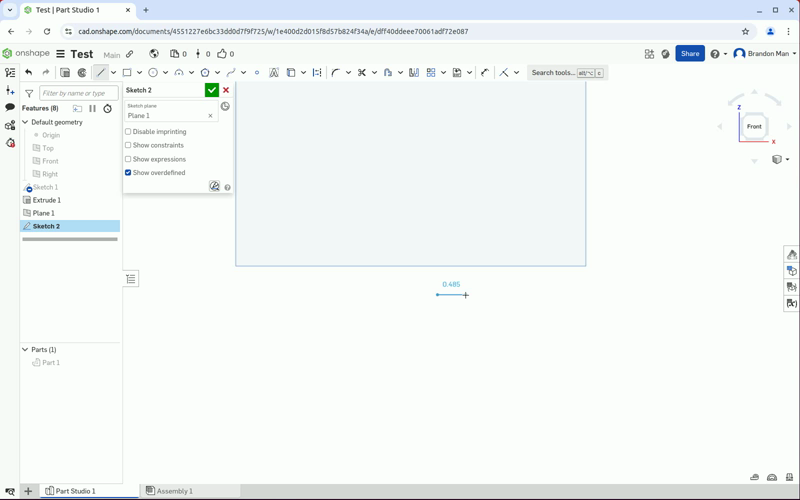
scroll(-6)
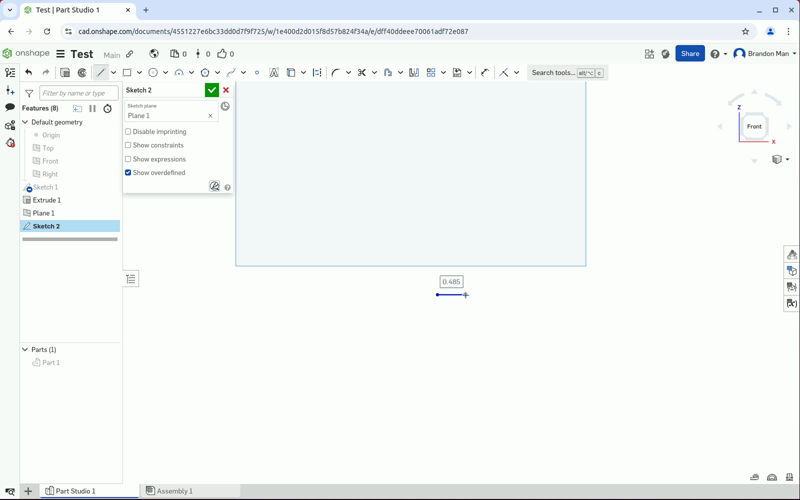
scroll(-6)
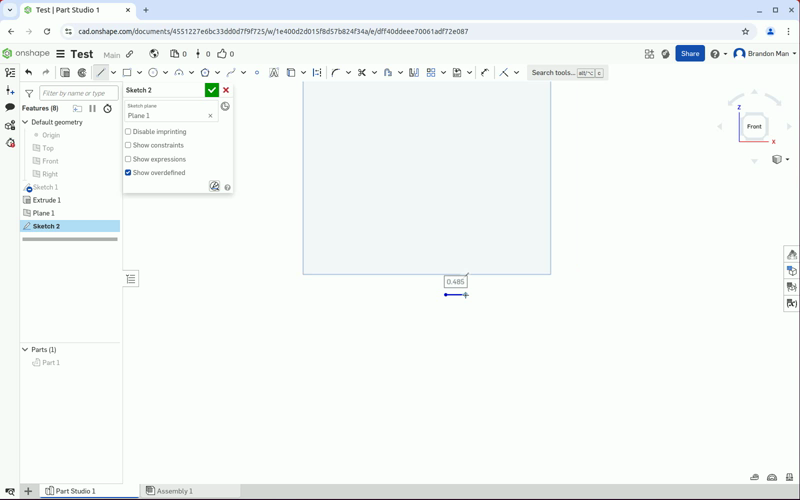
scroll(-6)
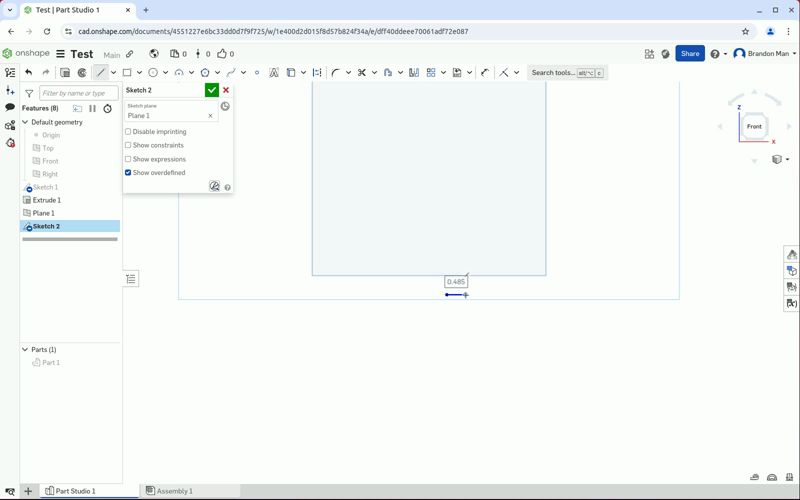
scroll(-6)
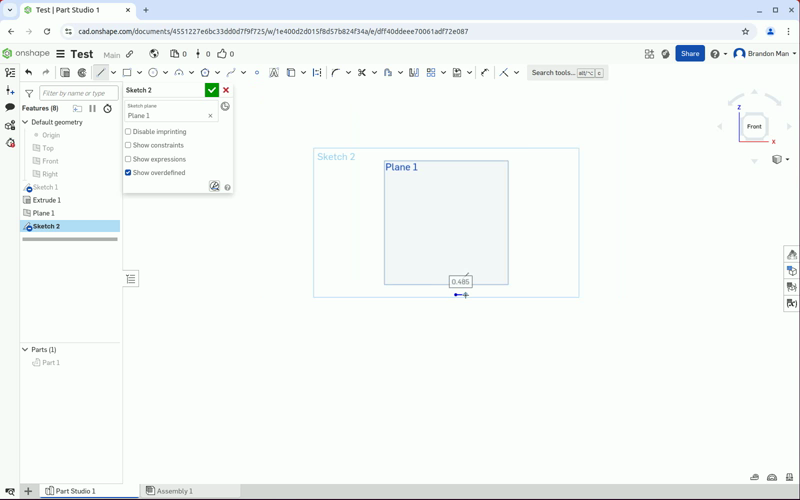
scroll(-6)
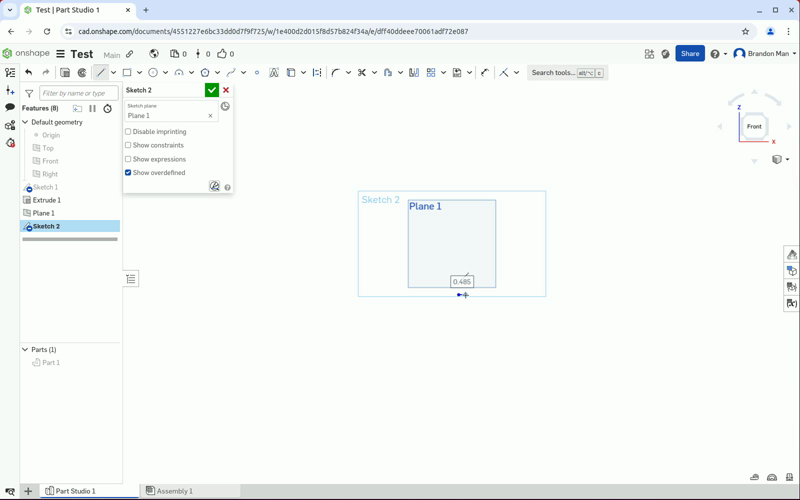
scroll(-6)
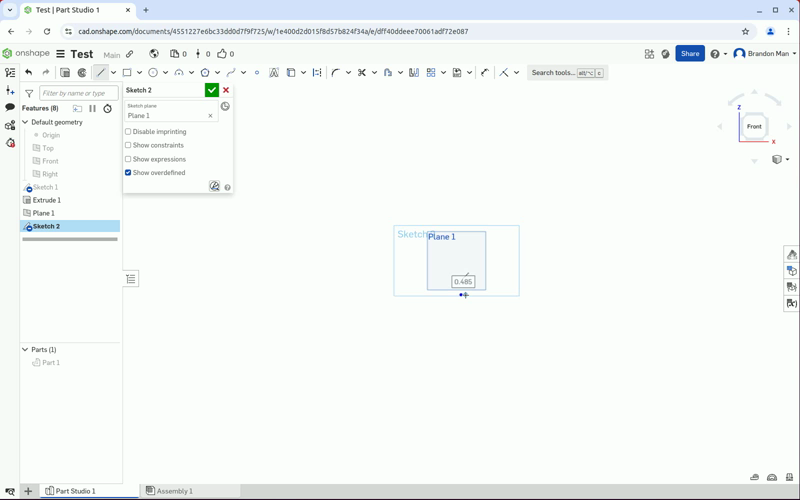
scroll(-6)
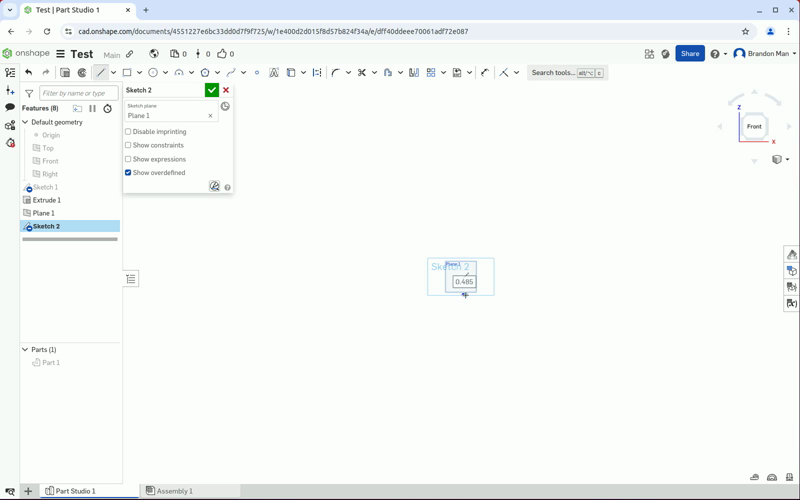
key_up(shift)
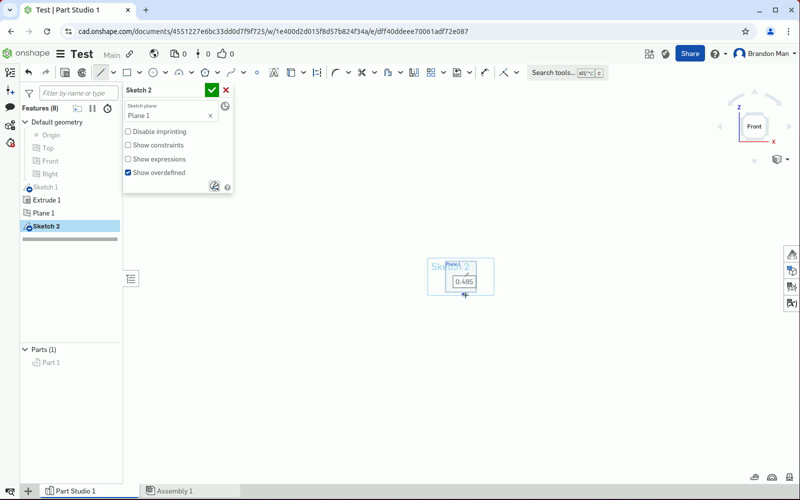
key_down(shift)
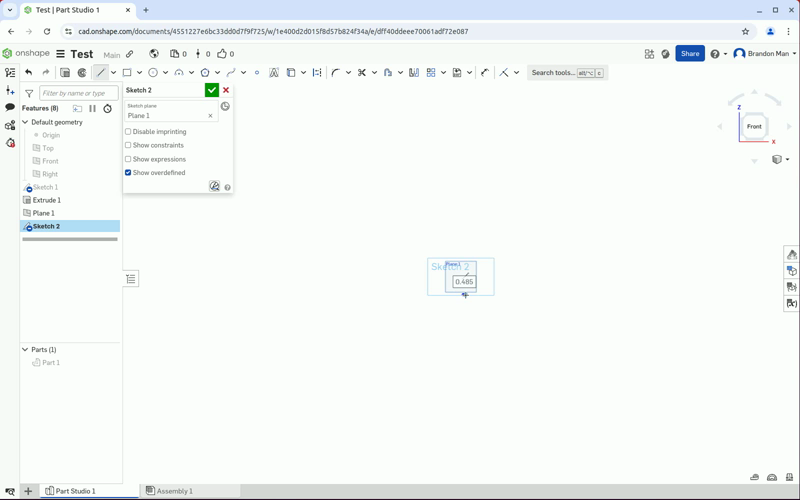
mouse_move(495, 294)
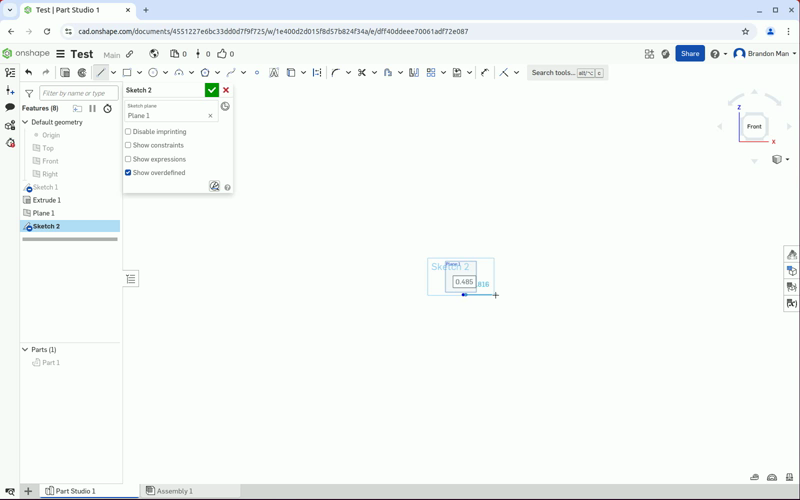
mouse_move(465, 286)
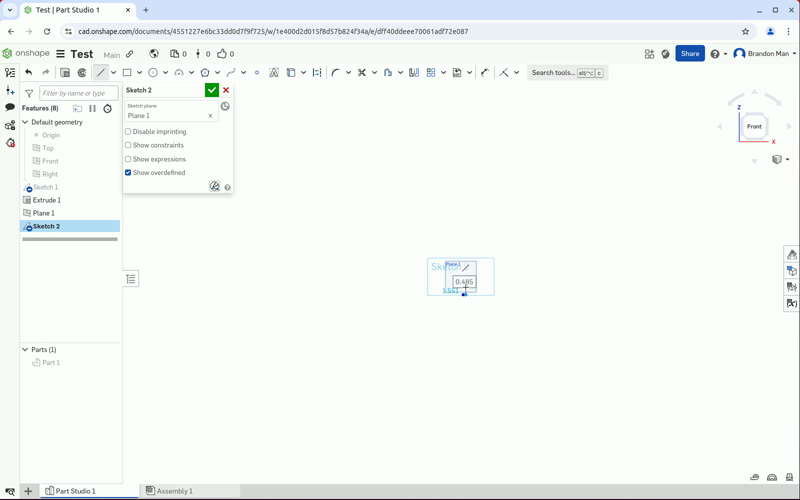
click(465, 286)
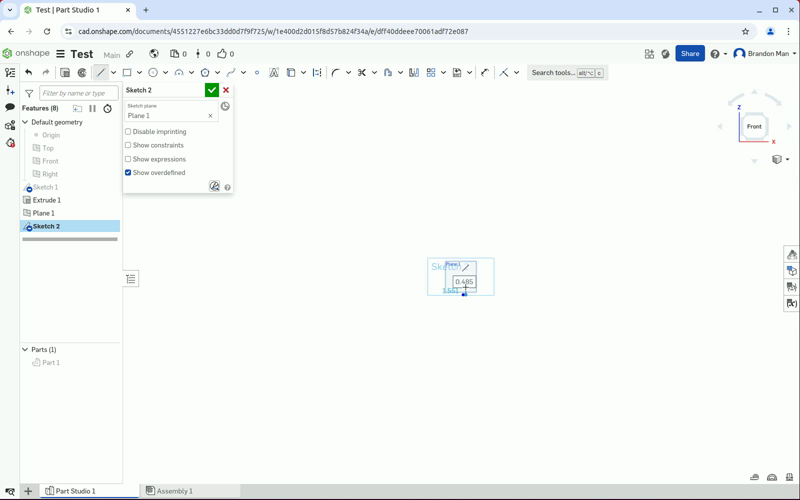
key_up(shift)
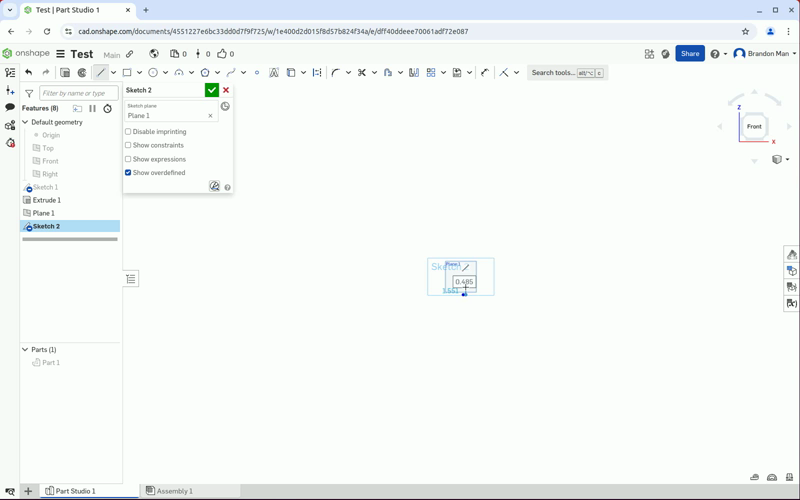
key_down(shift)
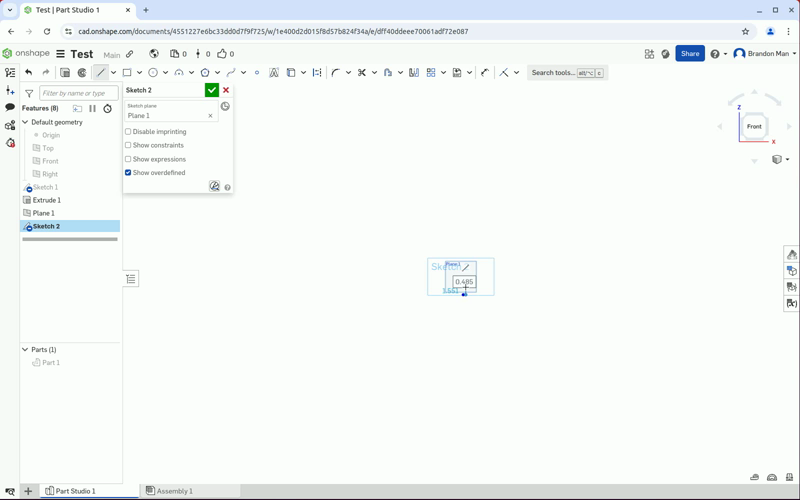
mouse_move(495, 286)
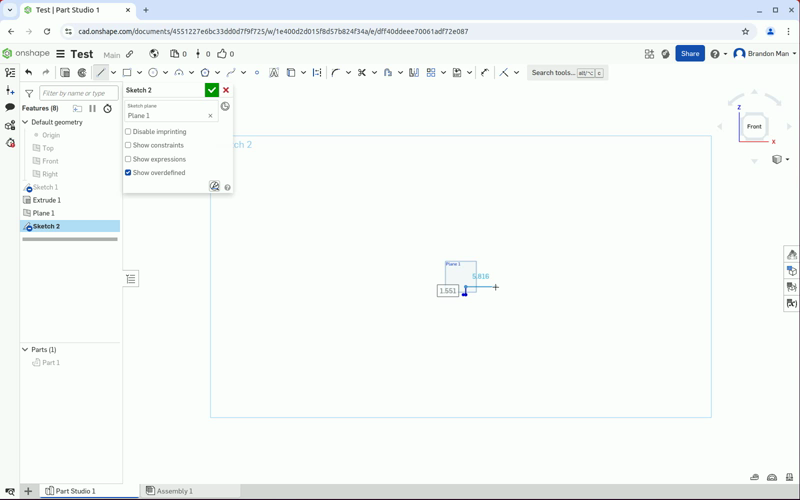
mouse_move(463, 286)
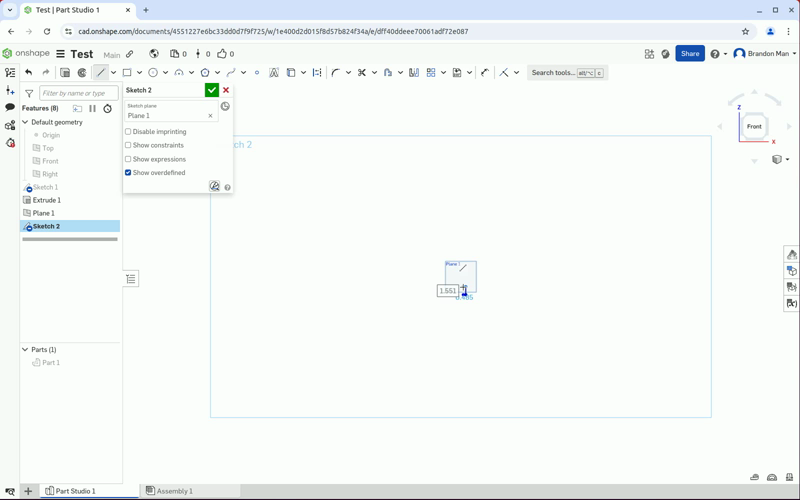
scroll(6)
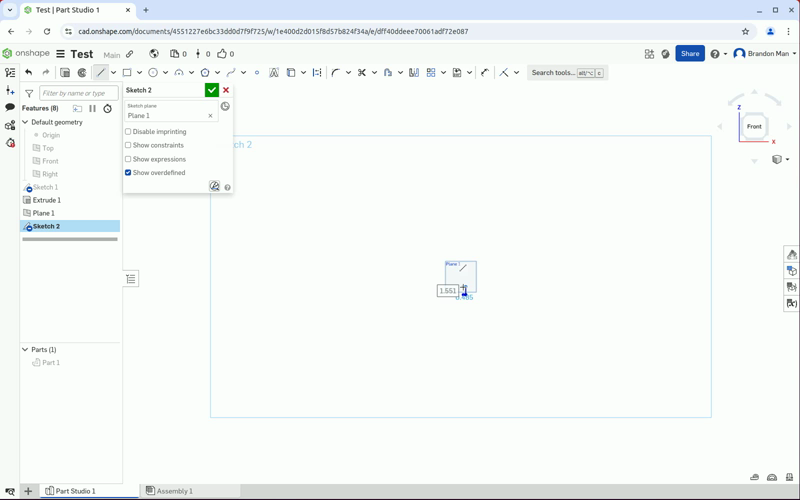
scroll(6)
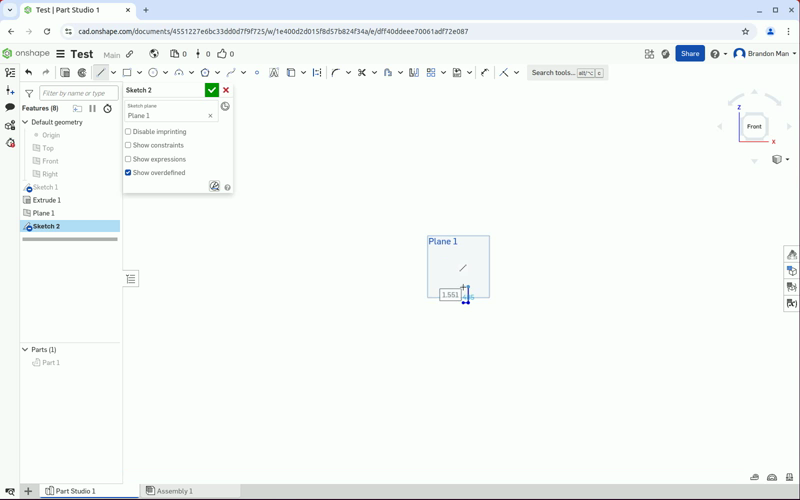
scroll(6)
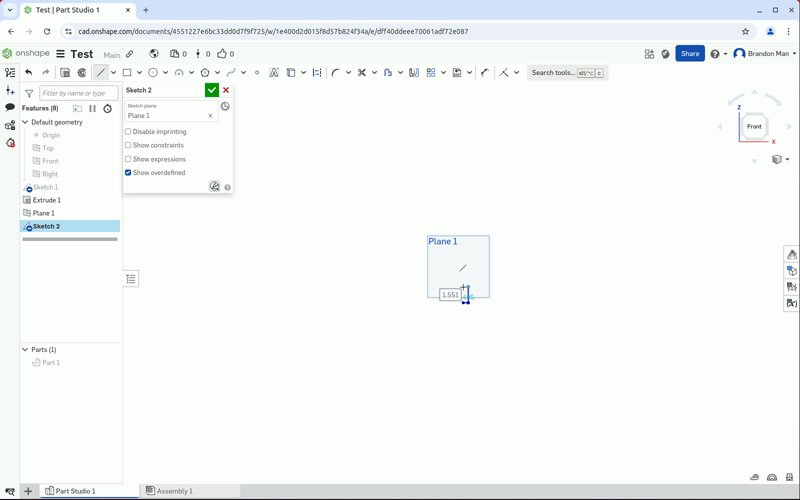
scroll(6)
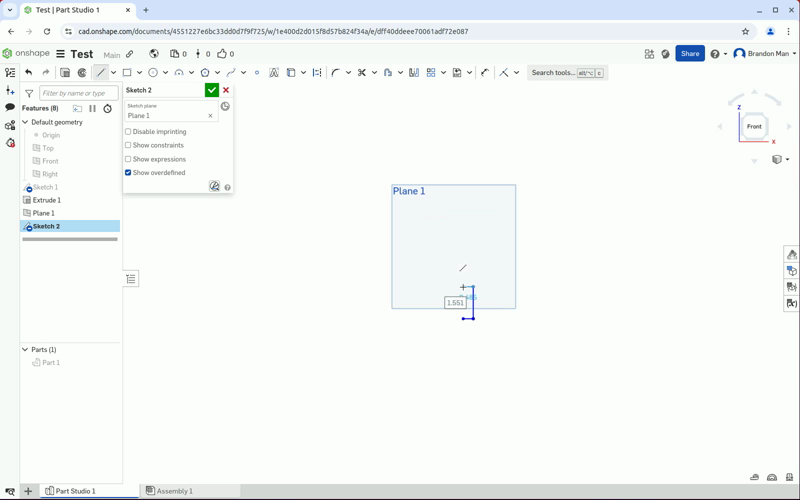
scroll(6)
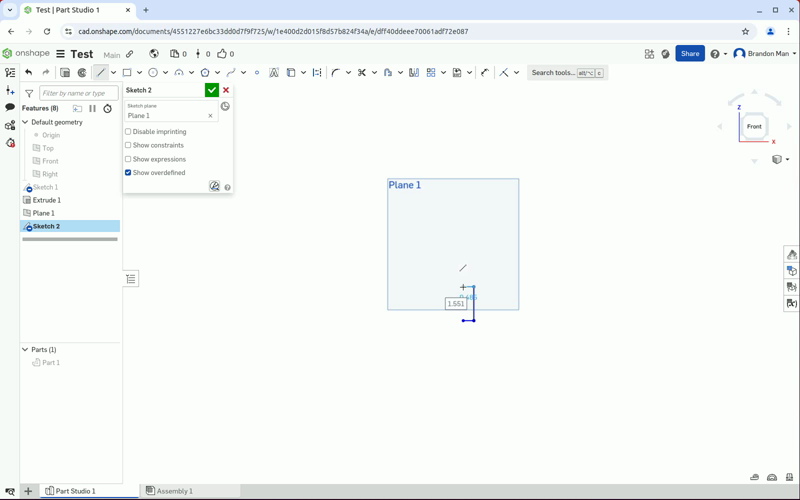
scroll(6)
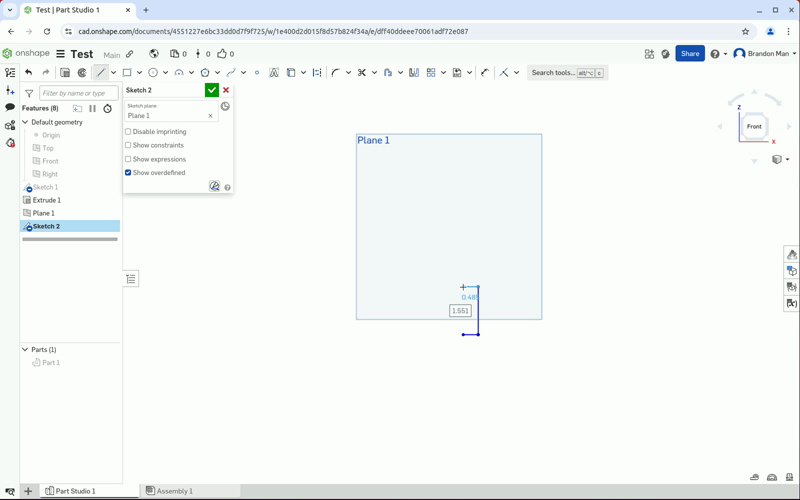
scroll(6)
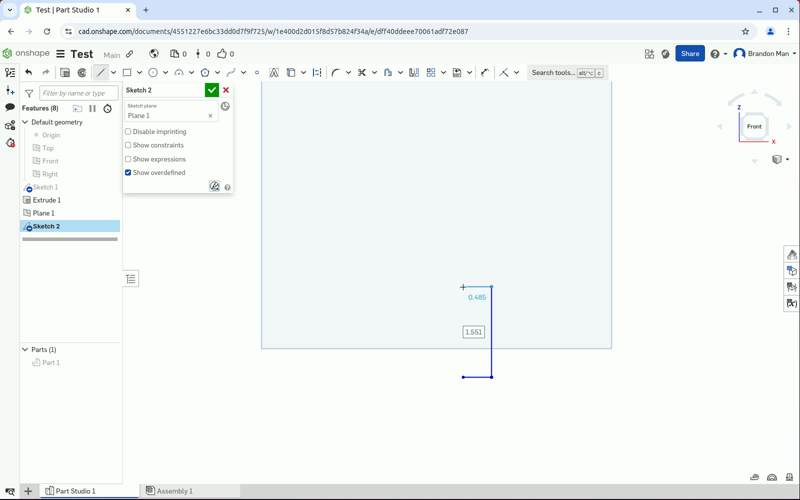
click(463, 286)
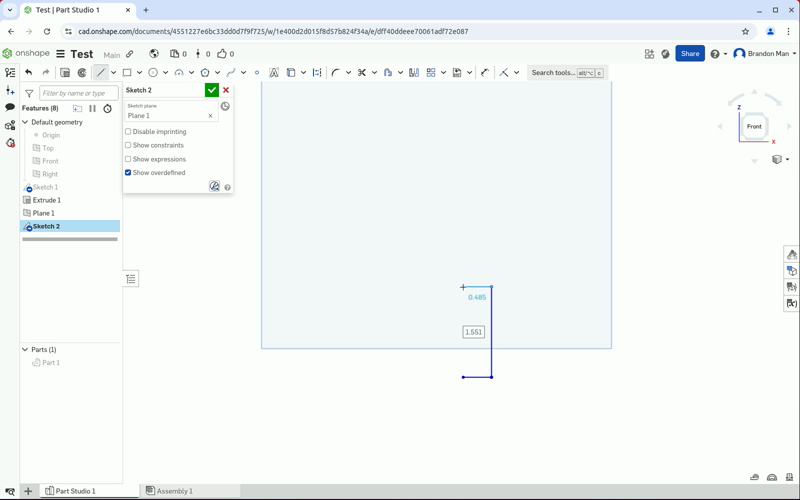
scroll(-6)
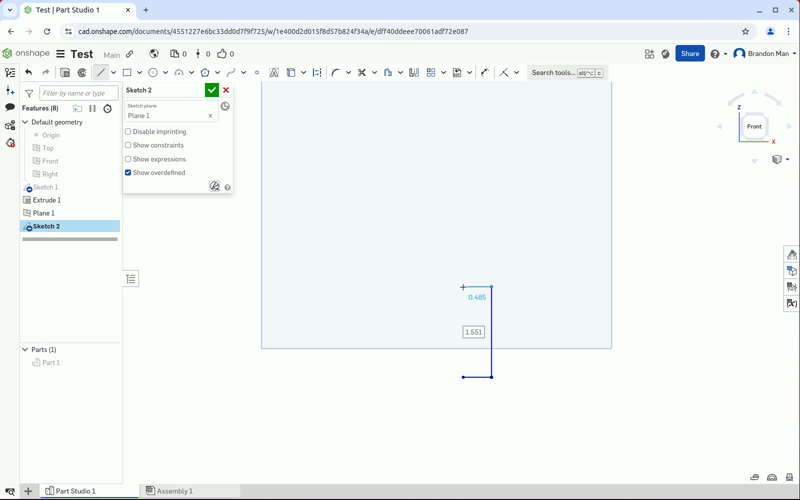
scroll(-6)
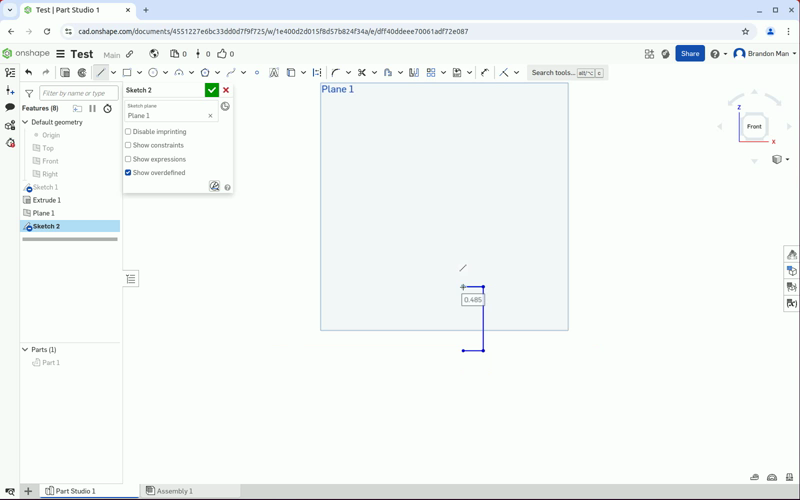
scroll(-6)
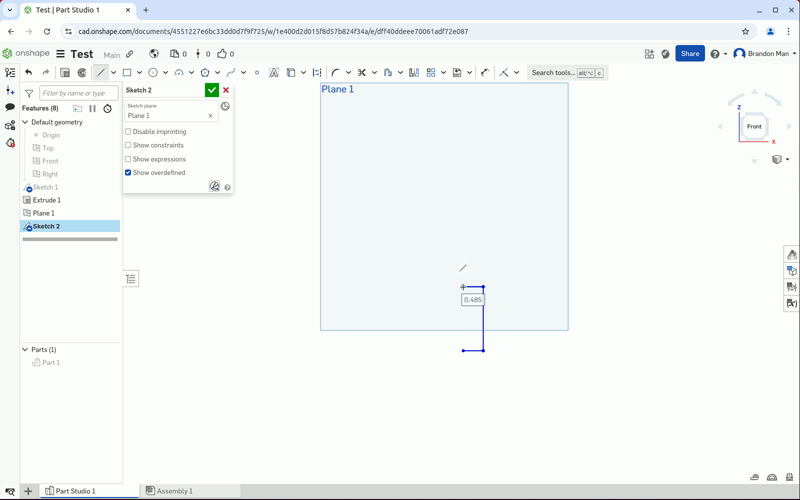
scroll(-6)
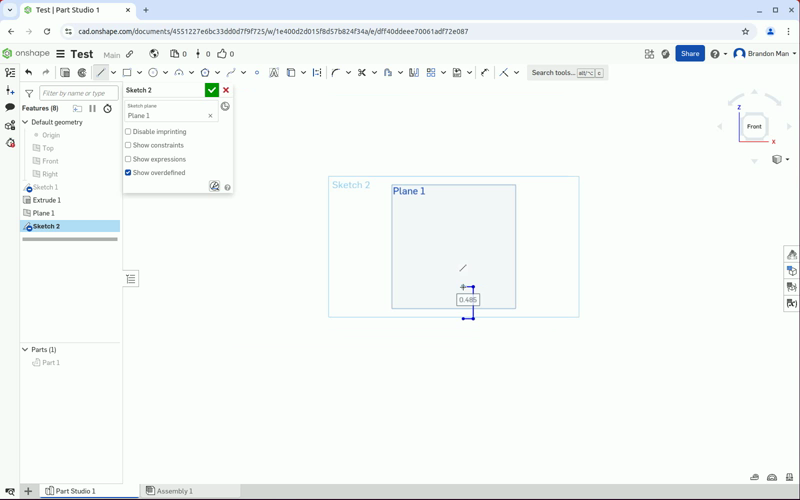
scroll(-6)
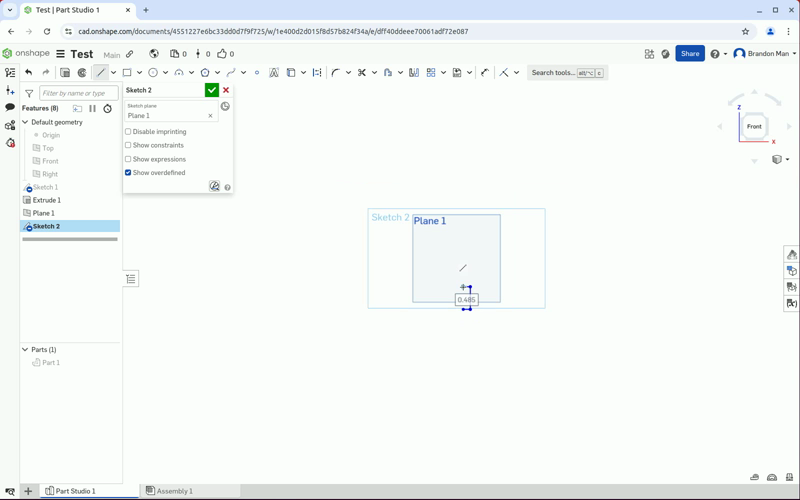
scroll(-6)
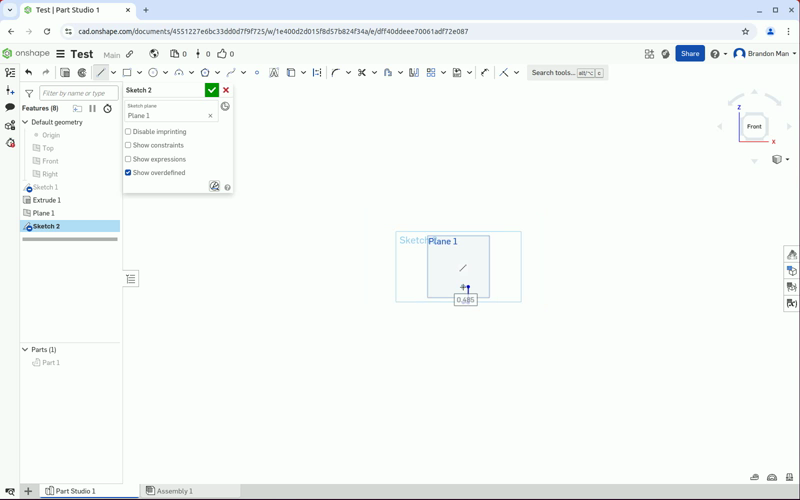
scroll(-6)
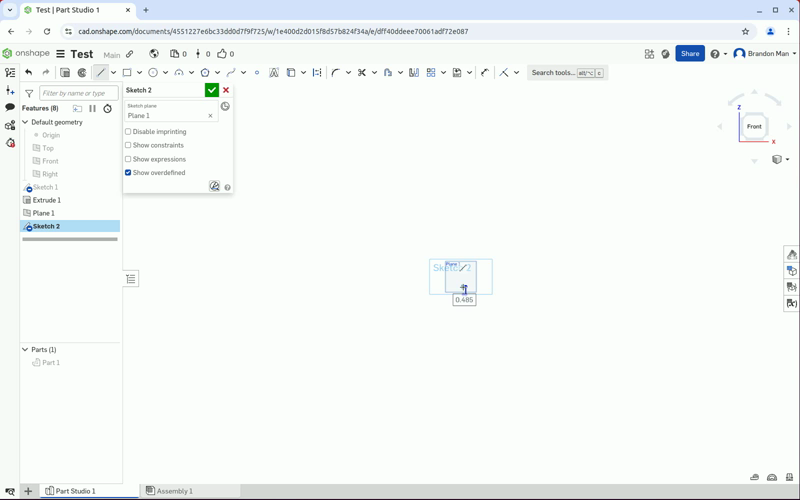
key_up(shift)
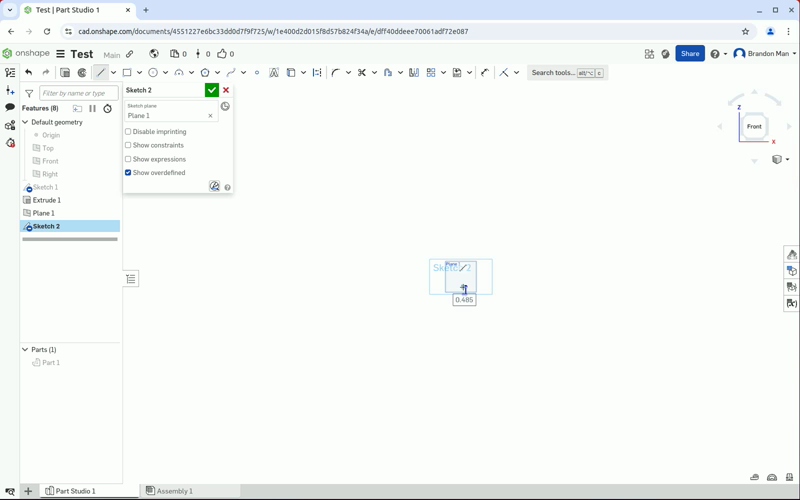
mouse_move(493, 286)
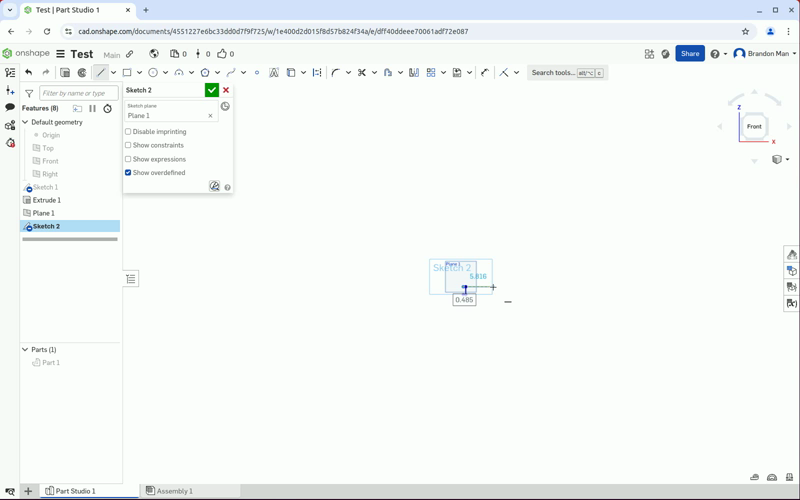
key_down(shift)
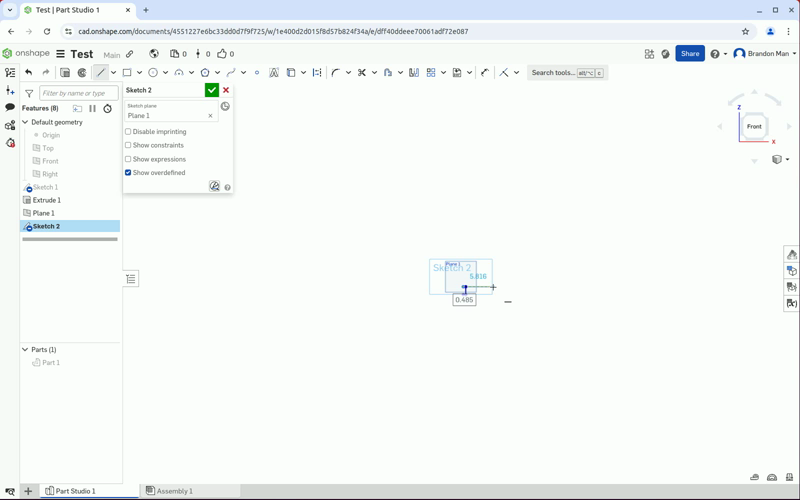
mouse_move(463, 294)
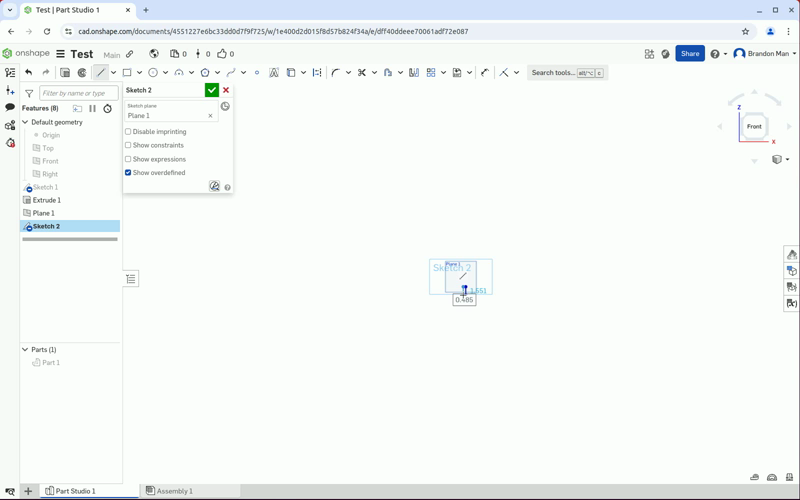
scroll(6)
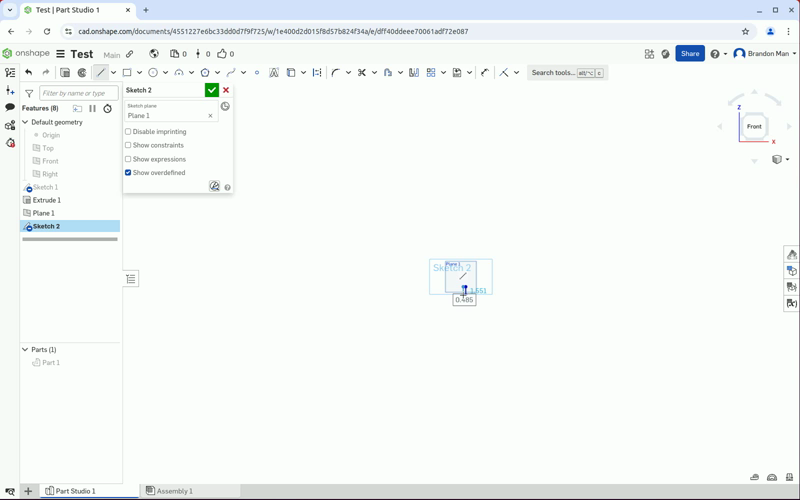
scroll(6)
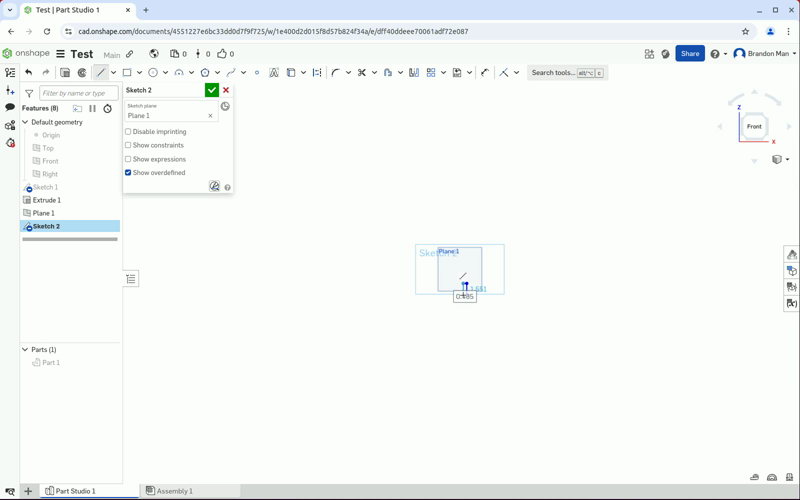
scroll(6)
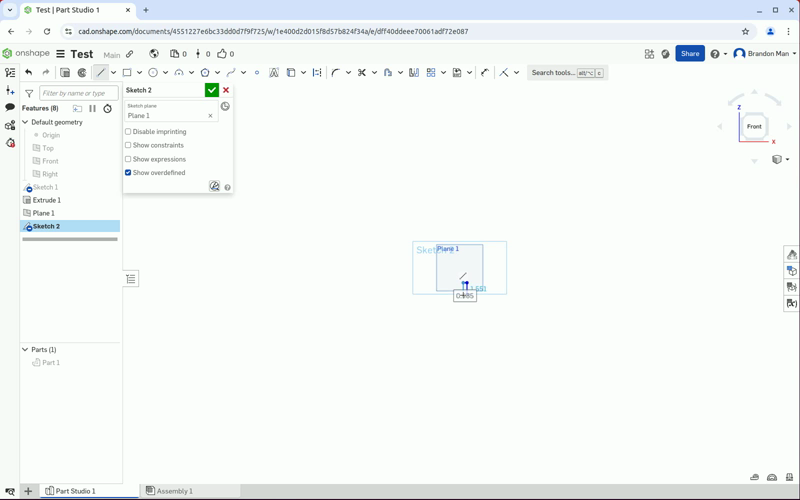
scroll(6)
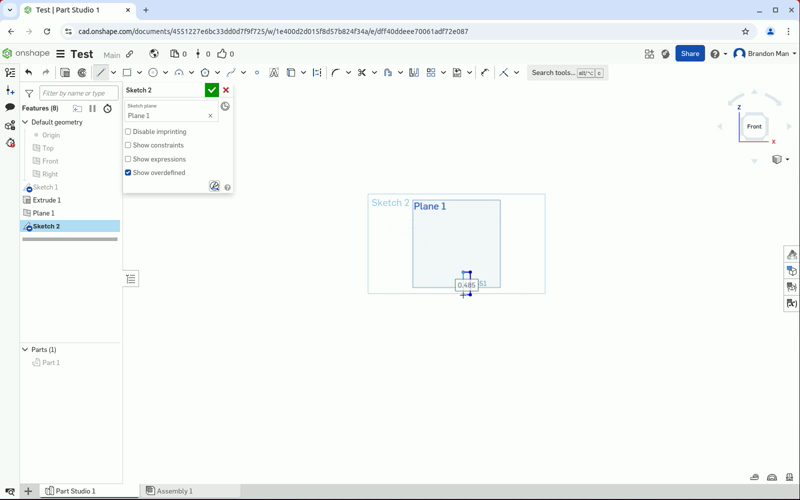
scroll(6)
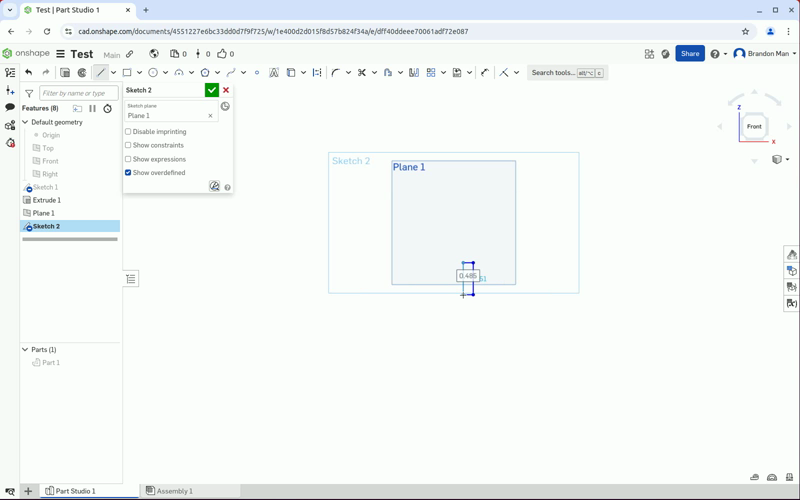
scroll(6)
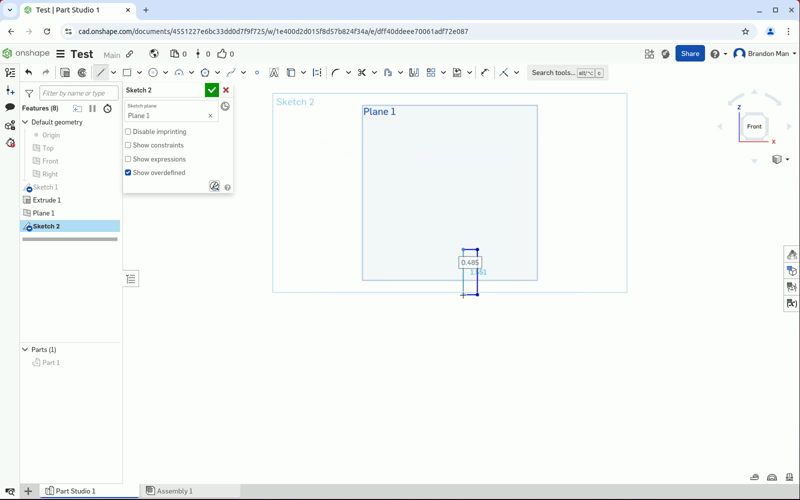
scroll(6)
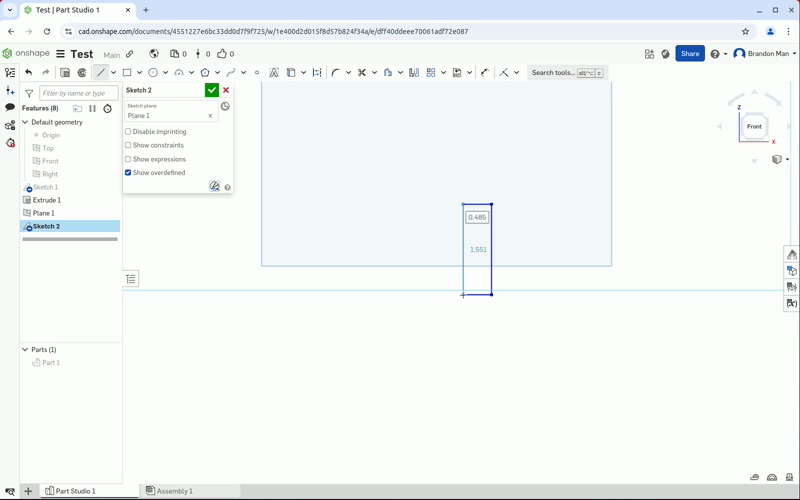
key_up(shift)
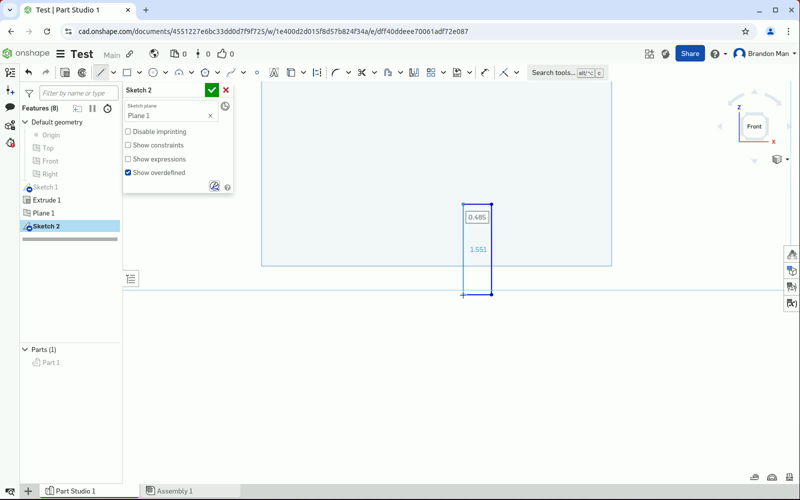
click(463, 294)
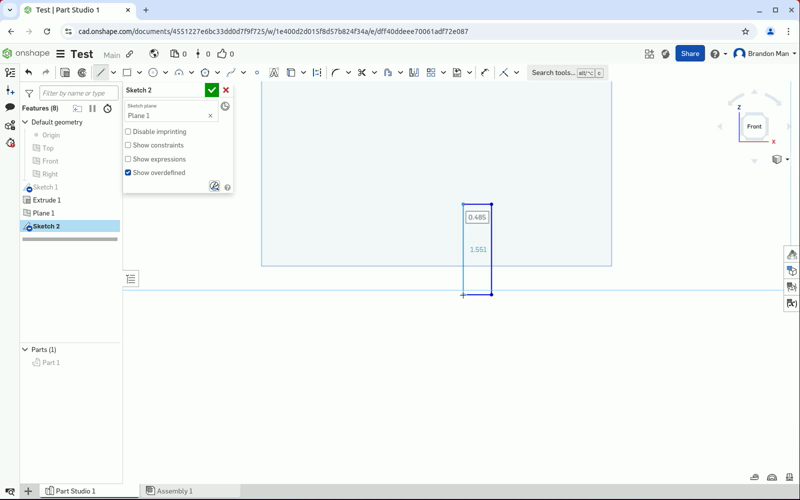
scroll(-6)
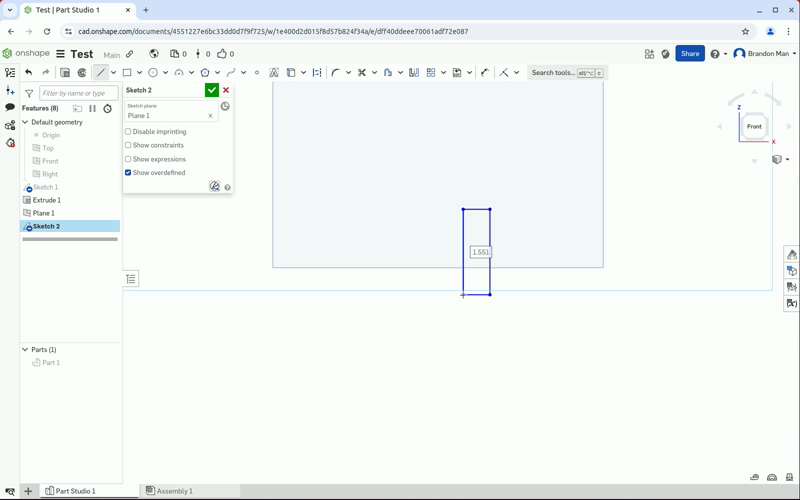
scroll(-6)
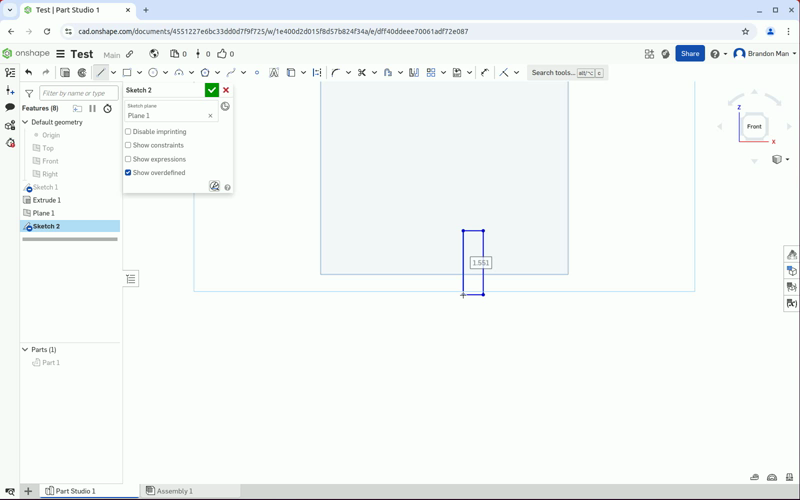
scroll(-6)
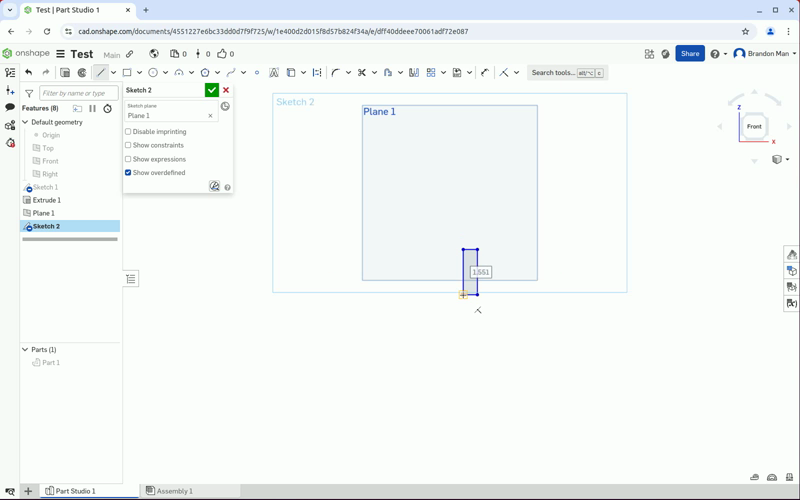
scroll(-6)
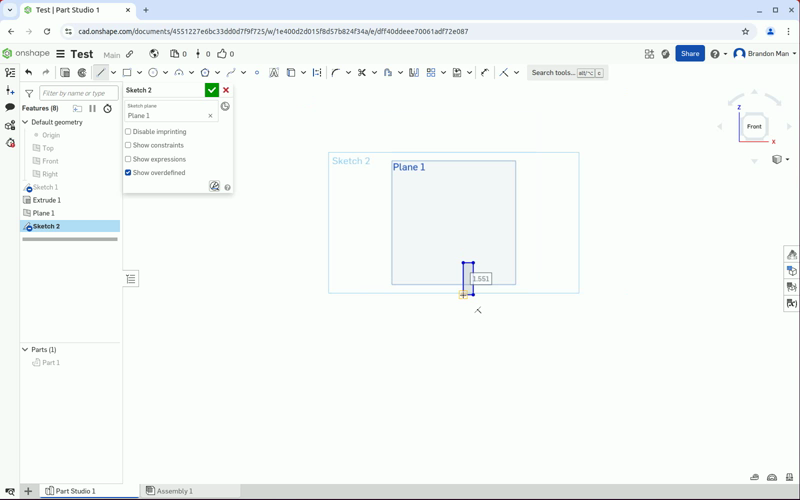
scroll(-6)
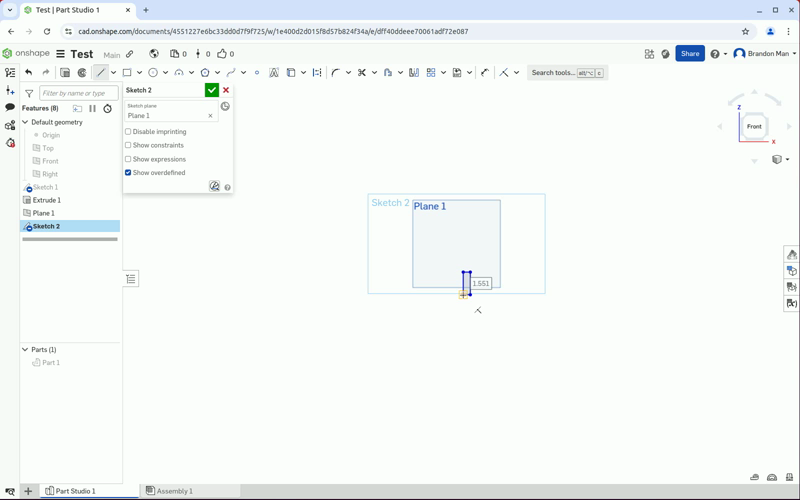
scroll(-6)
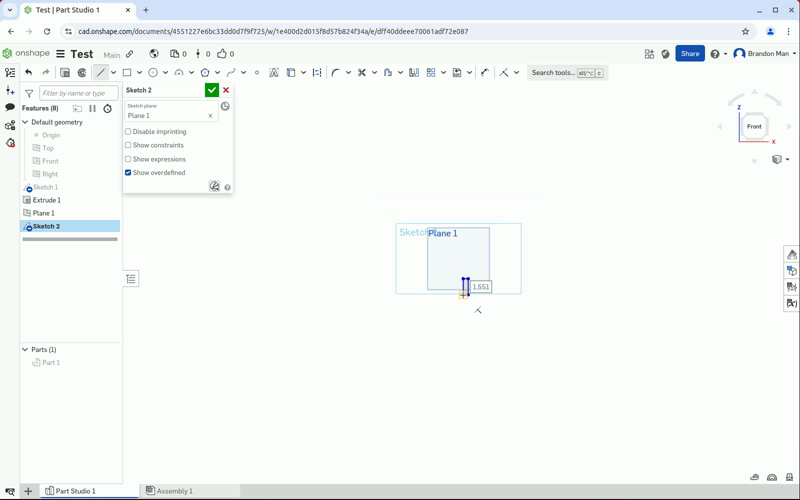
scroll(-6)
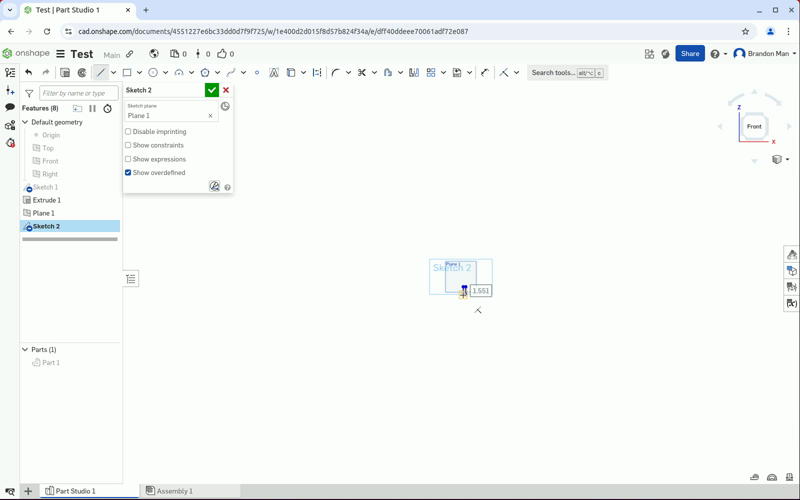
key(esc)
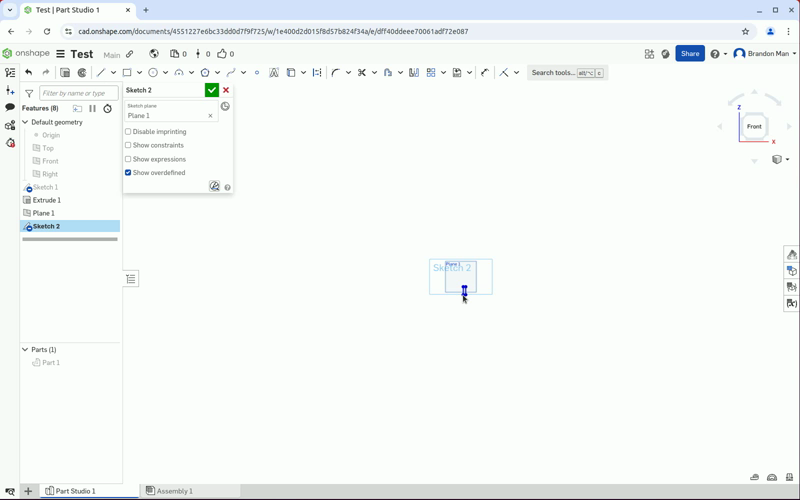
mouse_move(463, 290)
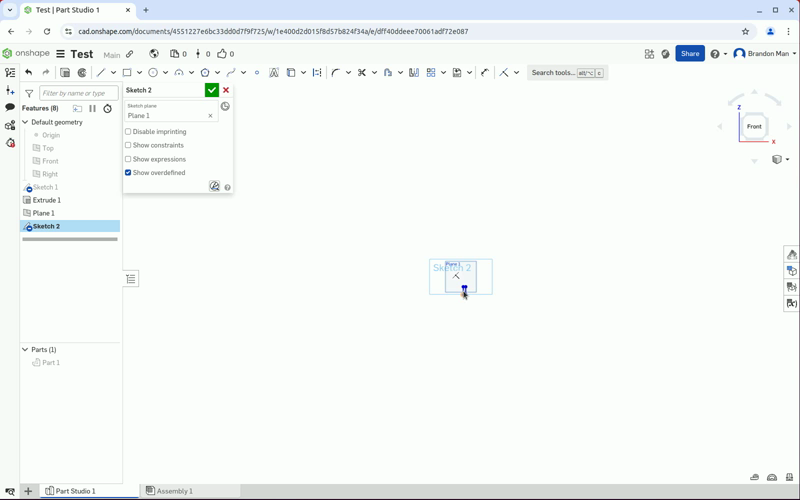
scroll(6)
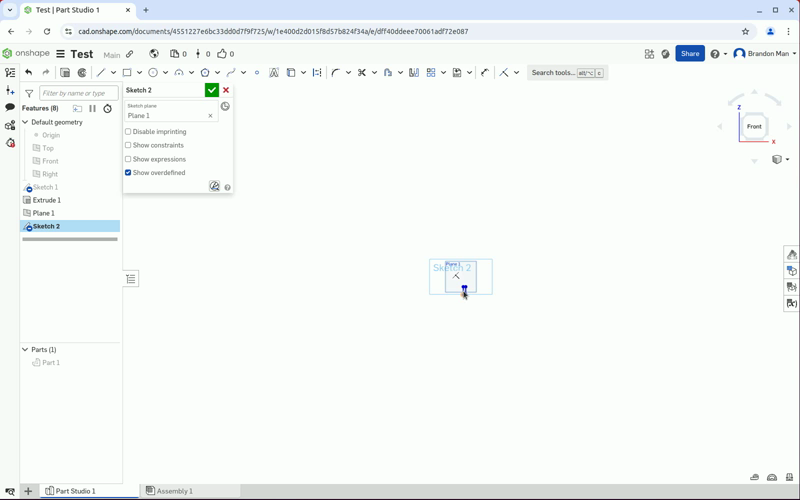
scroll(6)
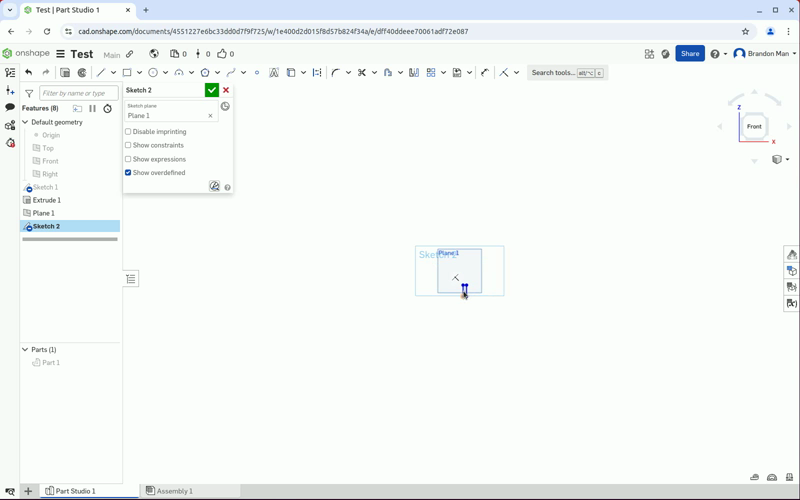
scroll(6)
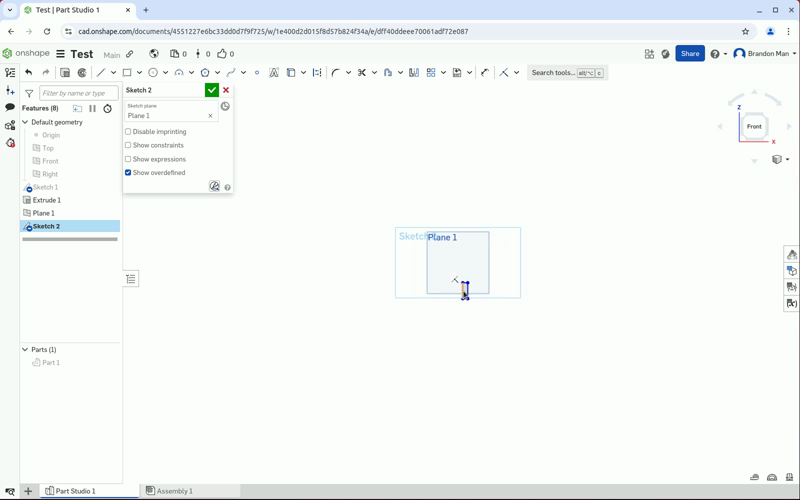
scroll(6)
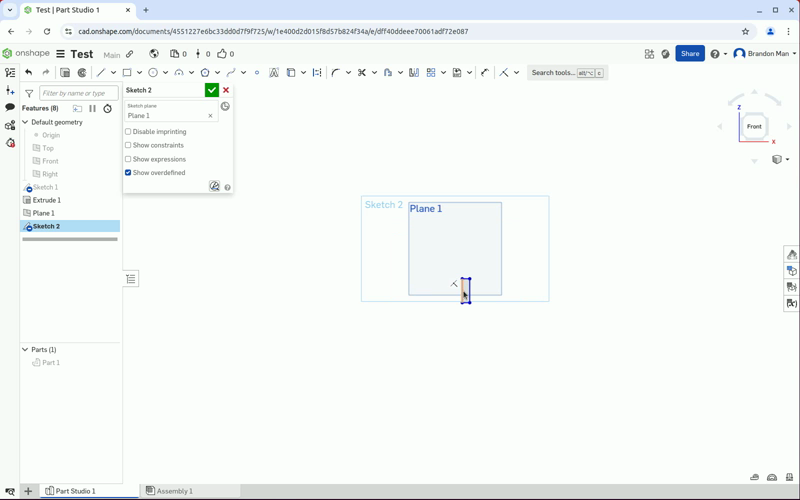
scroll(6)
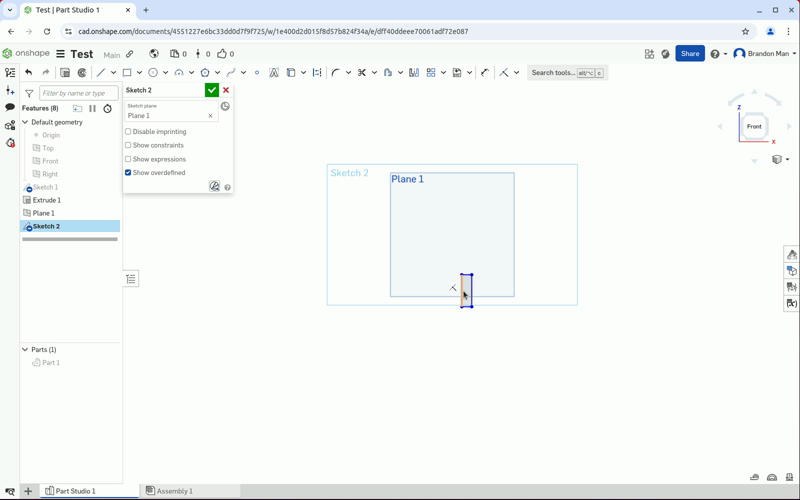
scroll(6)
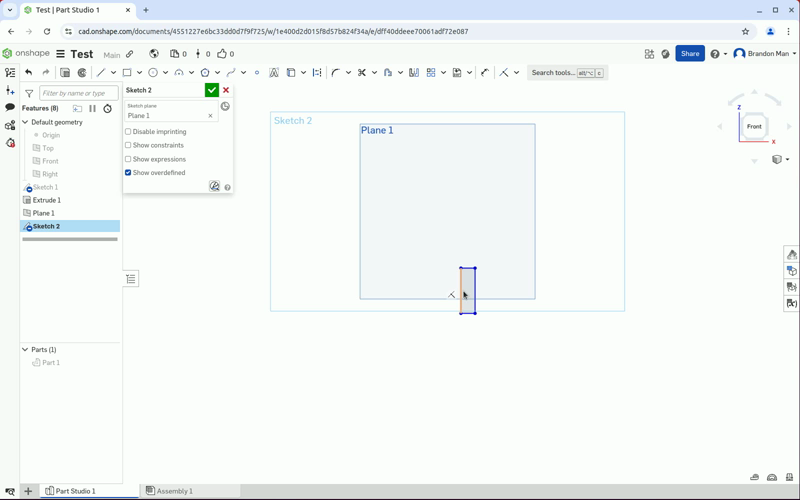
scroll(6)
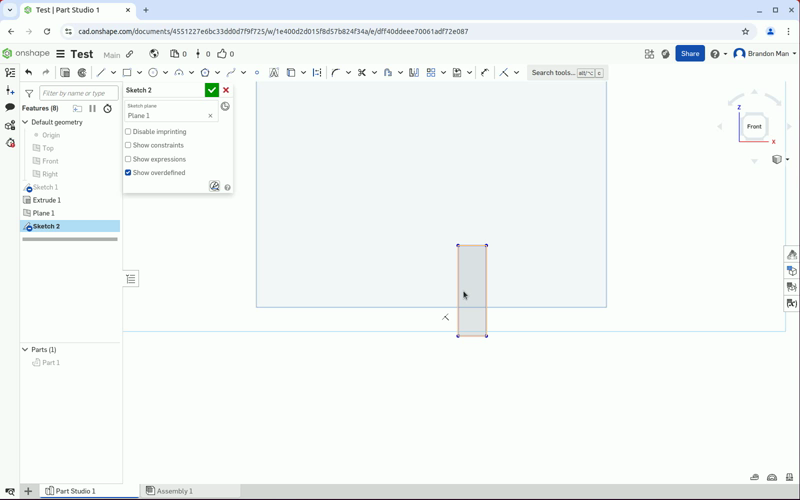
click(463, 290)
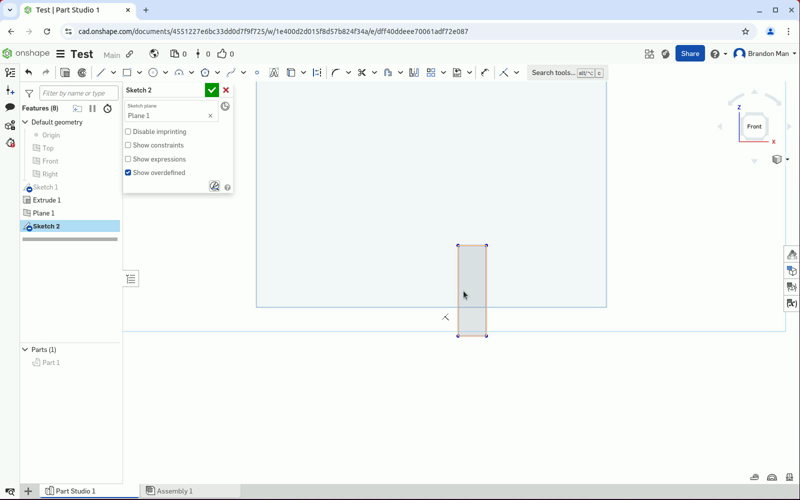
scroll(-6)
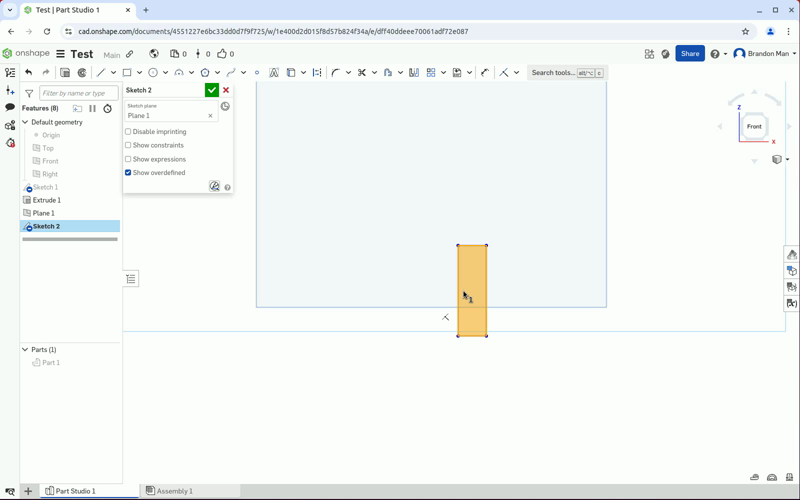
scroll(-6)
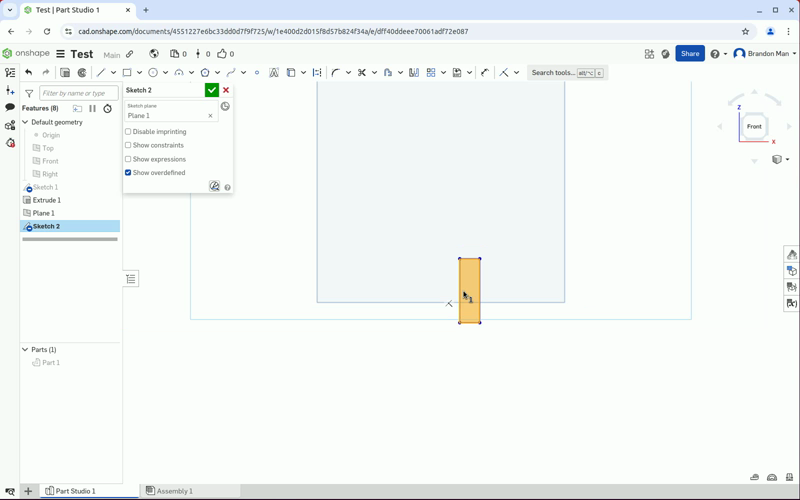
scroll(-6)
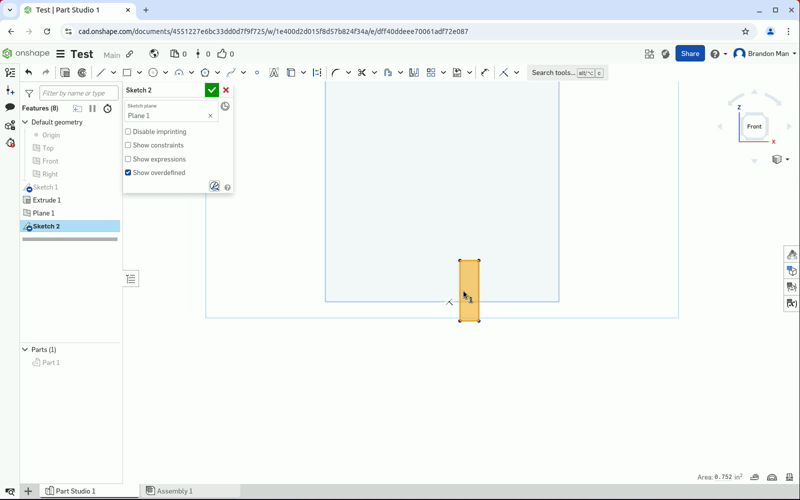
scroll(-6)
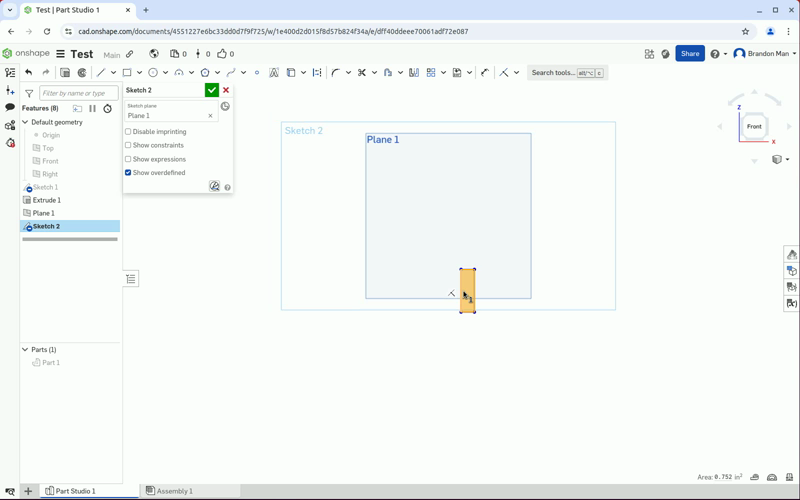
scroll(-6)
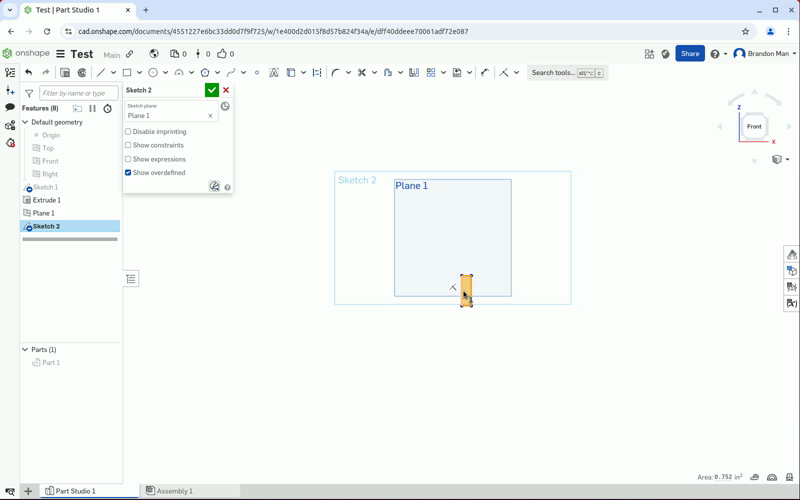
scroll(-6)
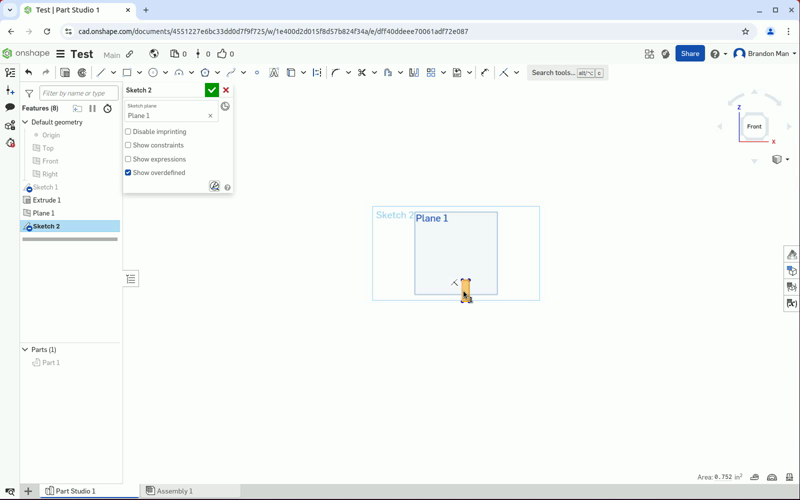
scroll(-6)
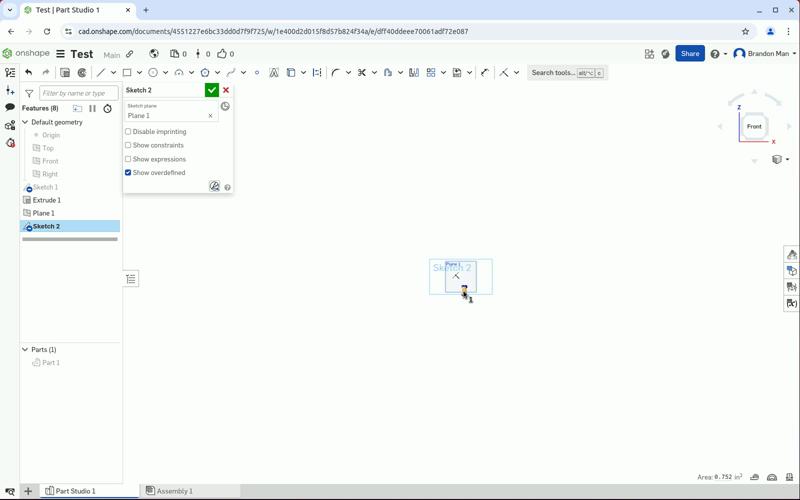
mouse_move(73, 352)
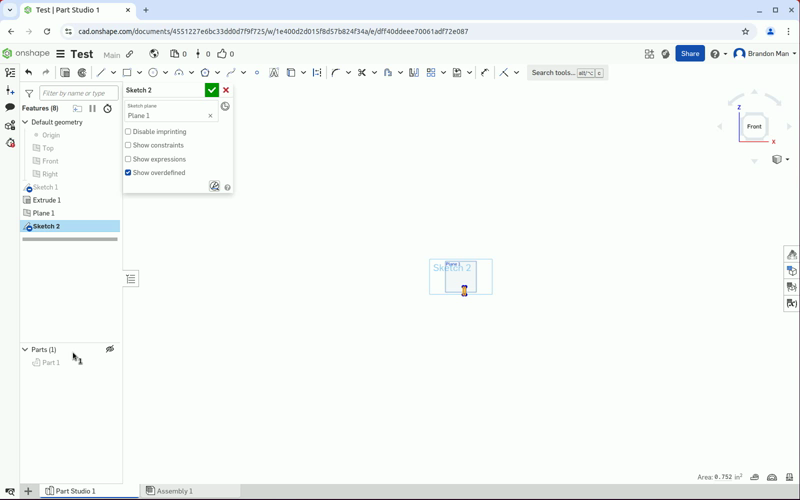
key(shift+y)
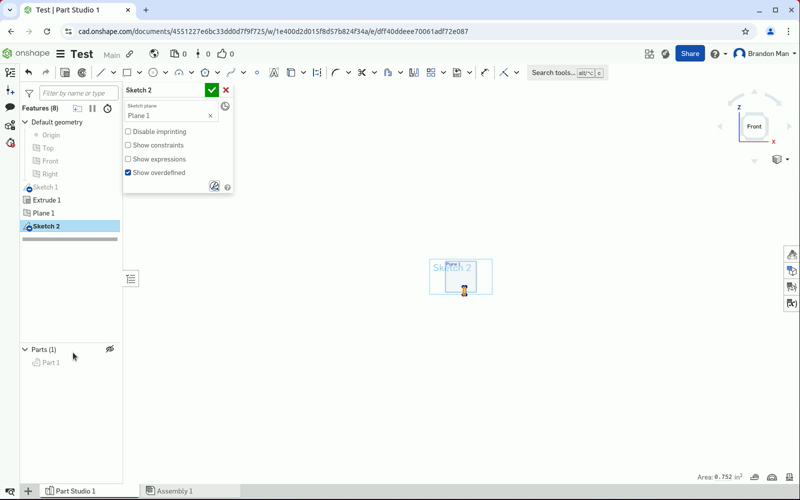
key(shift+e)
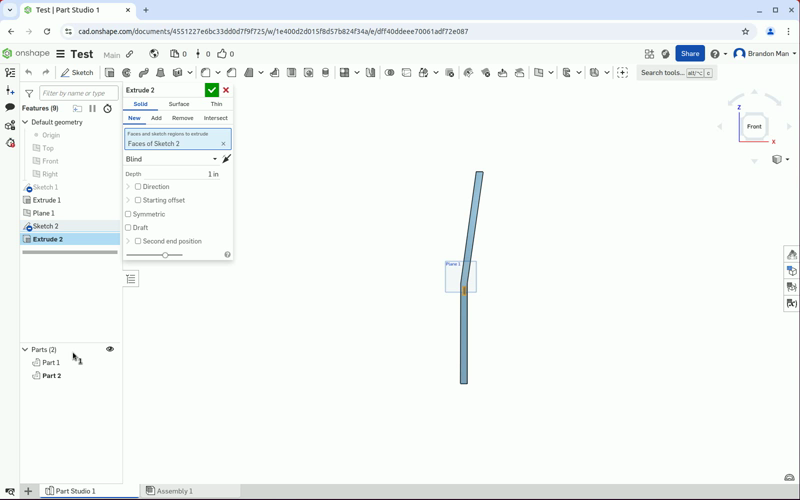
mouse_move(143, 106)
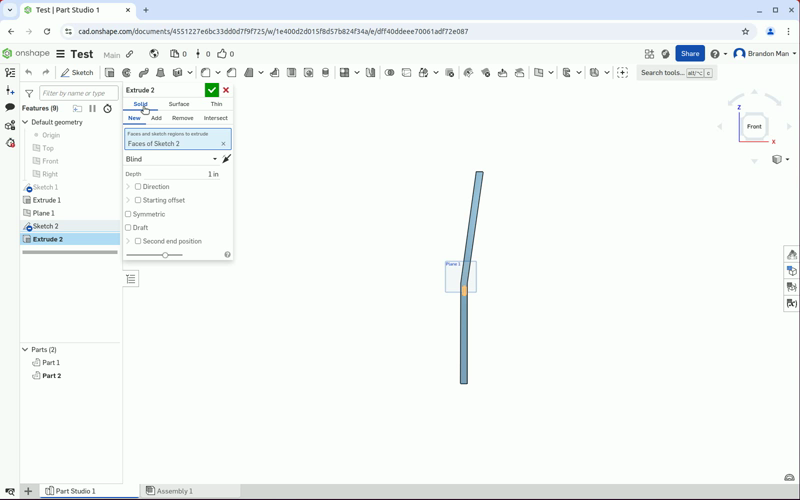
click(143, 106)
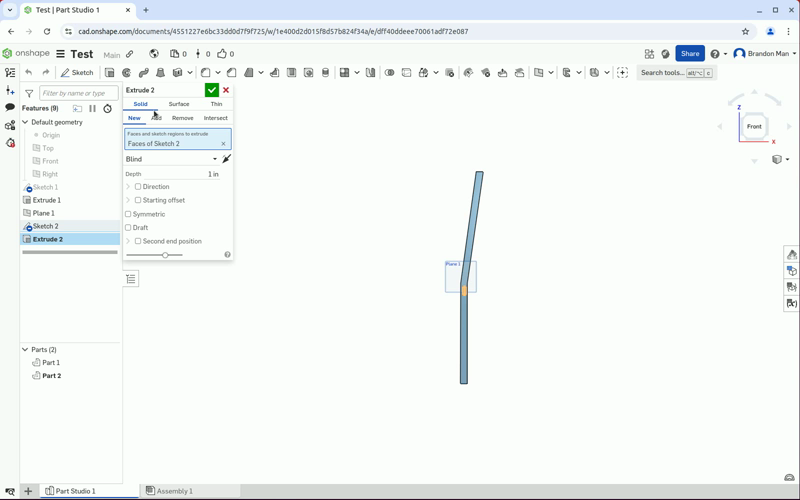
mouse_move(186, 120)
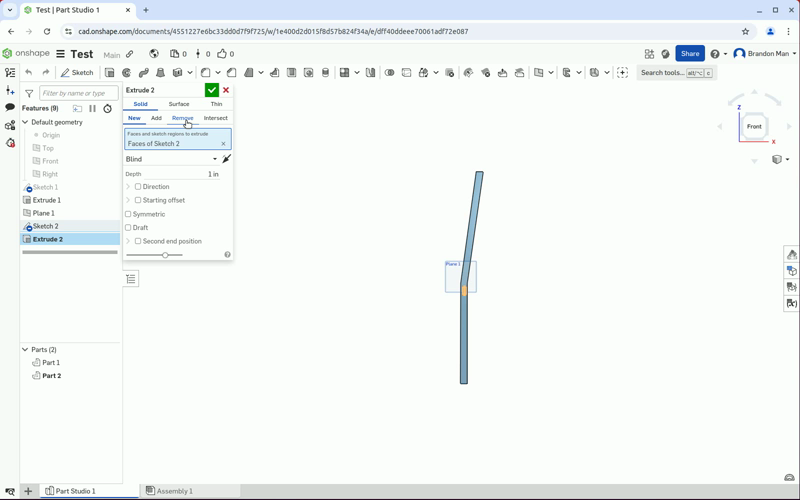
click(186, 120)
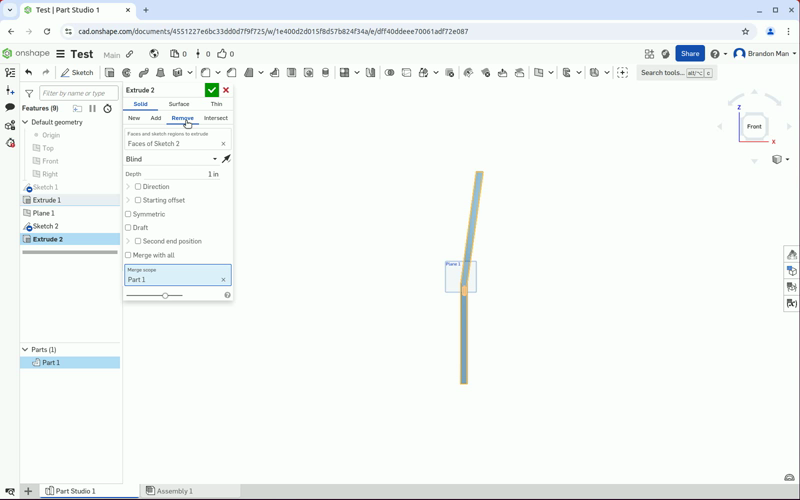
key(tab, 4)
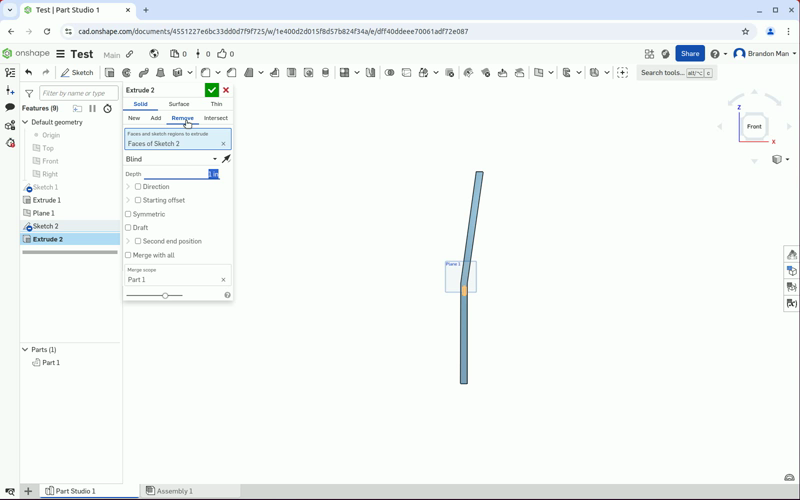
text(0.481)
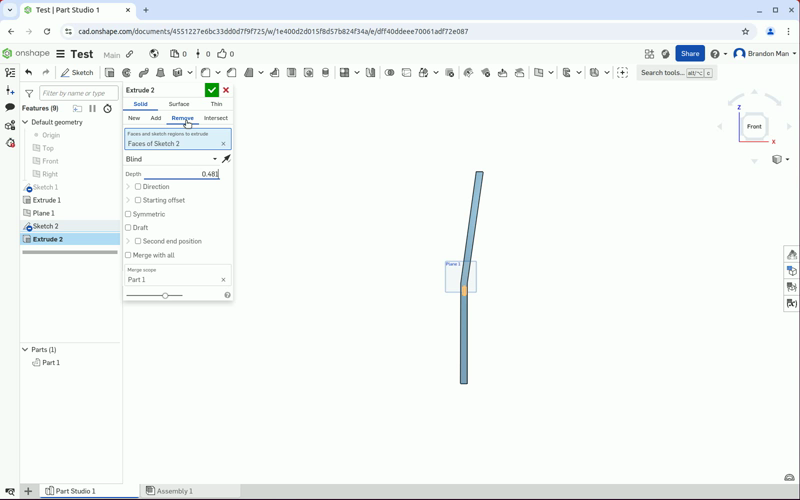
key(tab, 6)
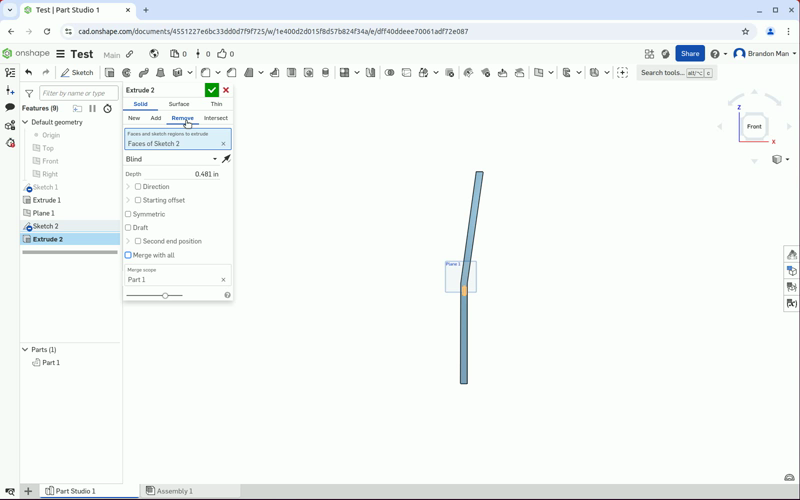
key(space)
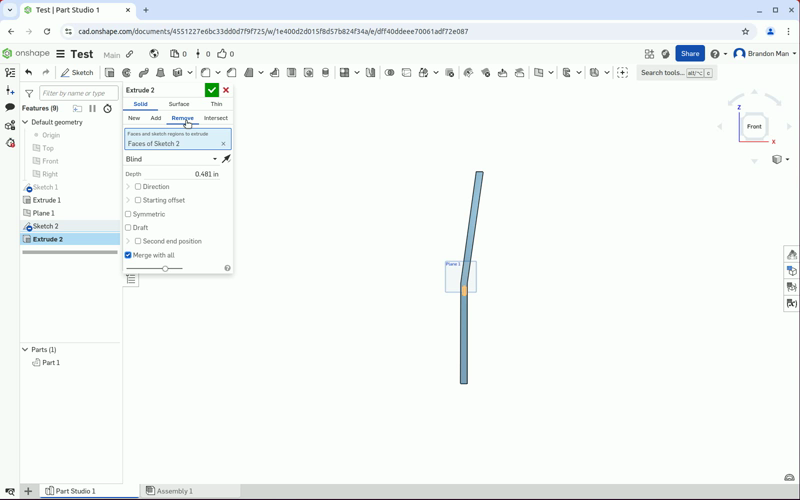
key(enter)
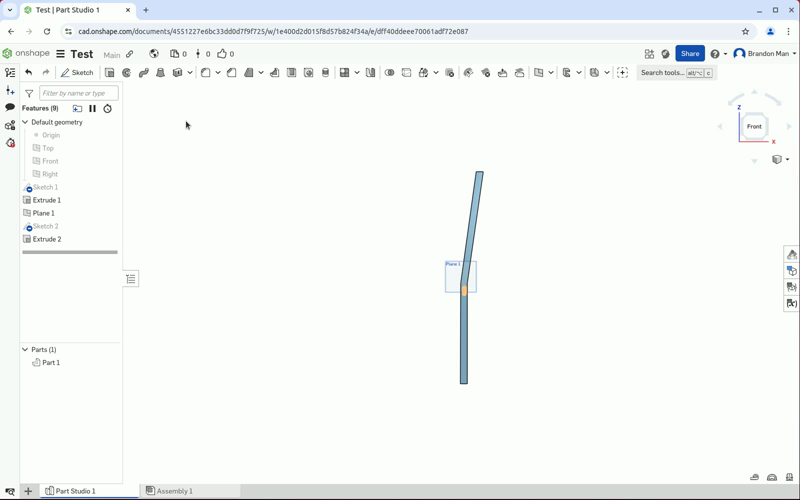
key(shift+h)
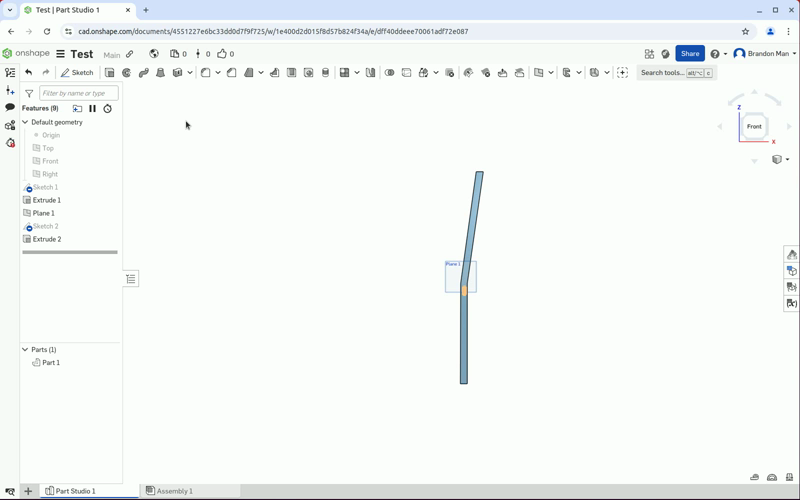
key(shift+h)
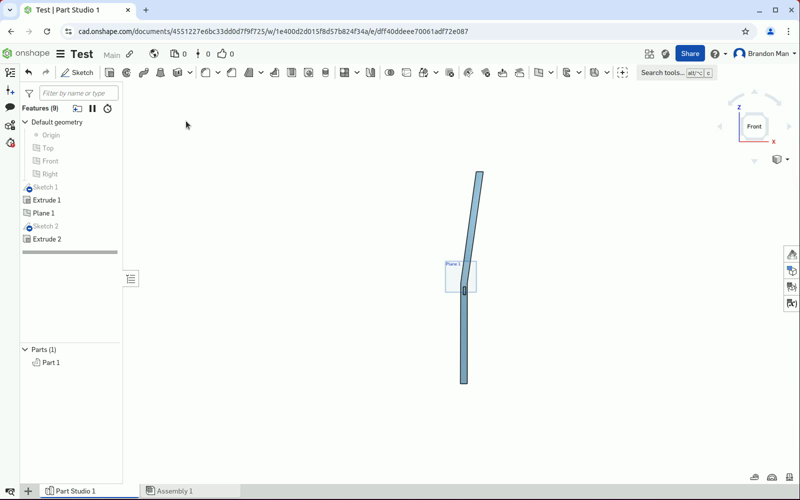
mouse_move(73, 189)
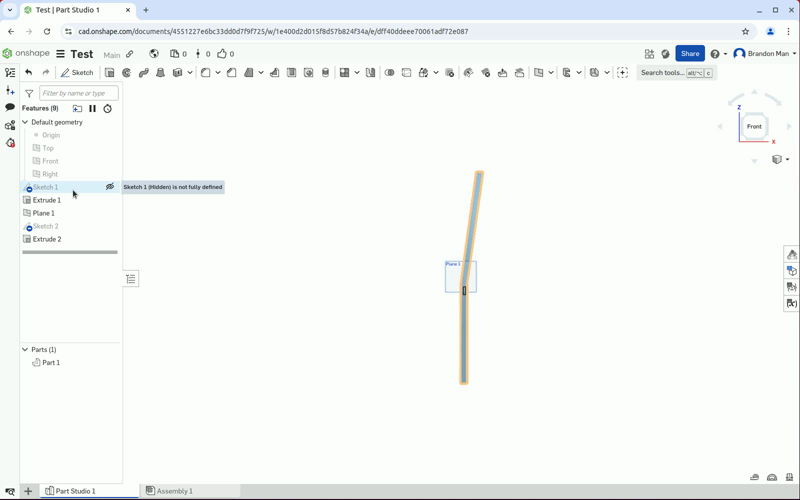
click(73, 189)
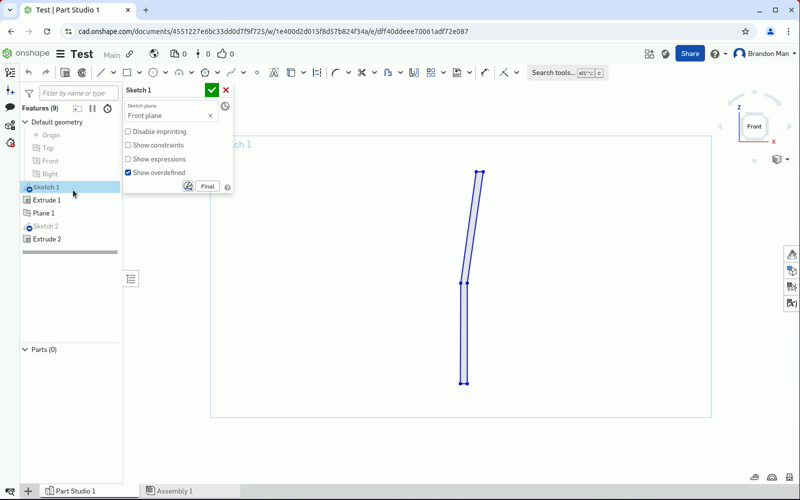
mouse_move(229, 92)
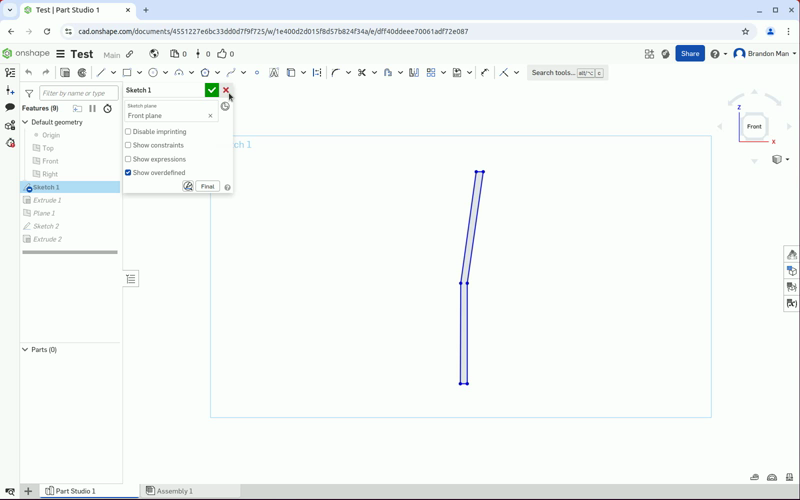
click(229, 92)
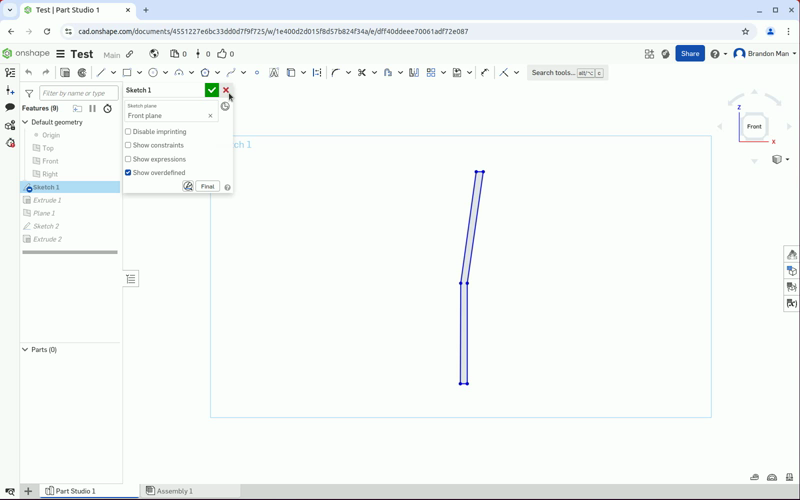
key(shift+s)
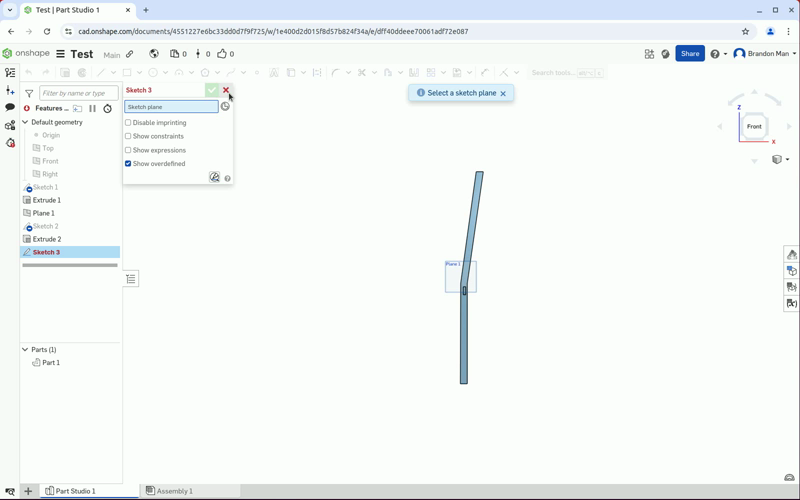
mouse_move(73, 215)
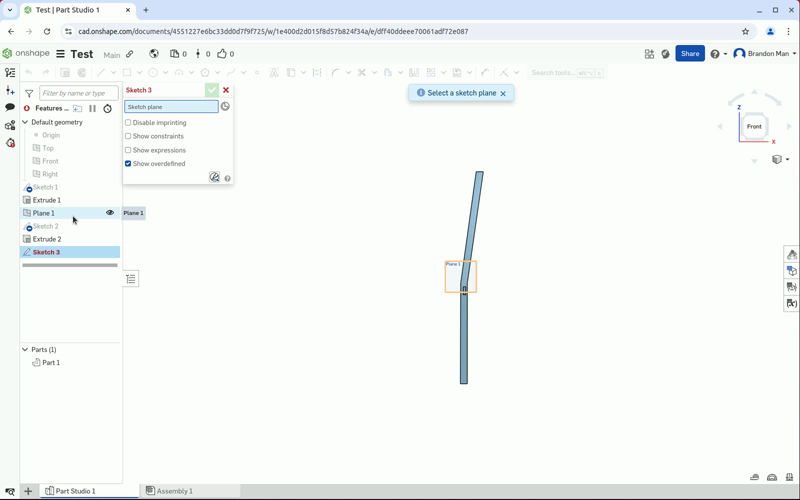
click(73, 215)
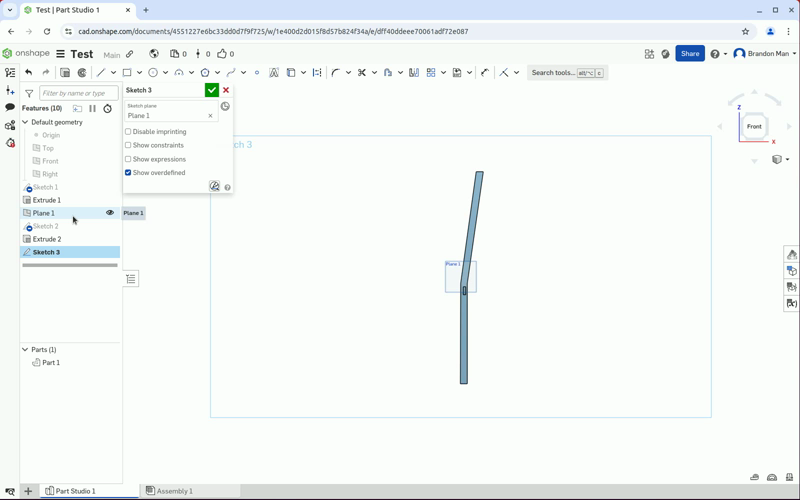
mouse_move(73, 352)
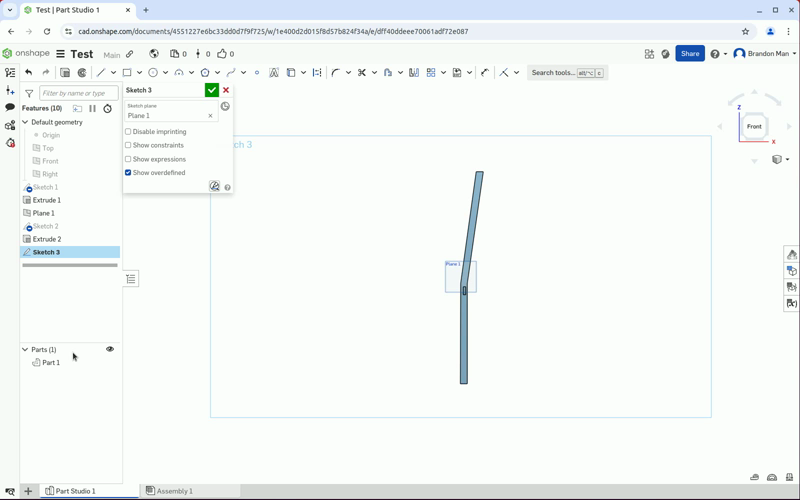
key(y)
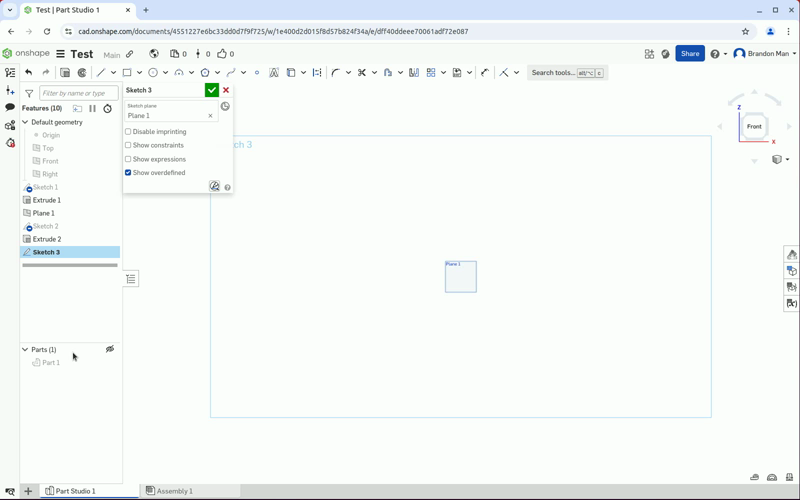
key(l)
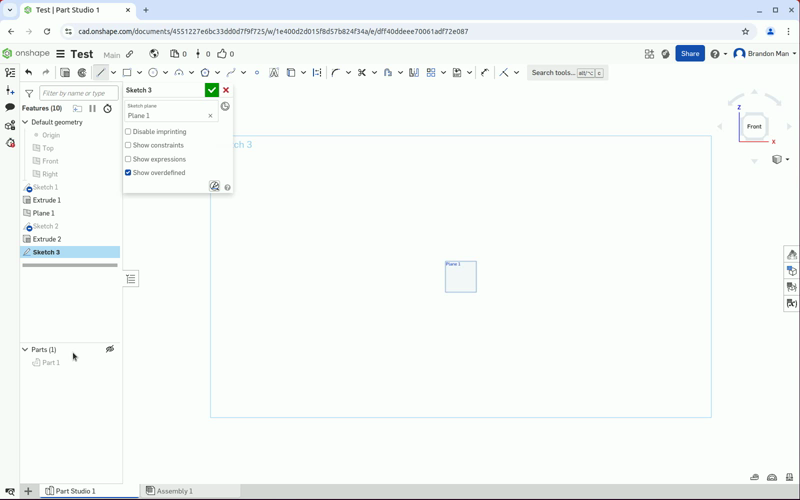
key_down(shift)
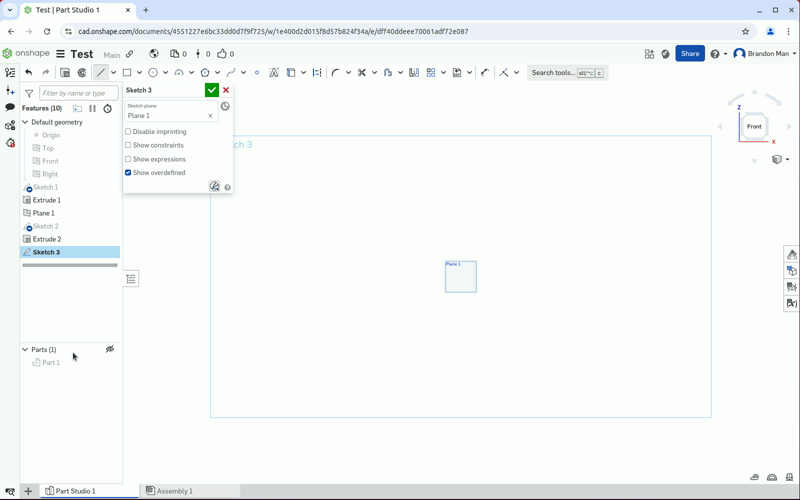
mouse_move(476, 186)
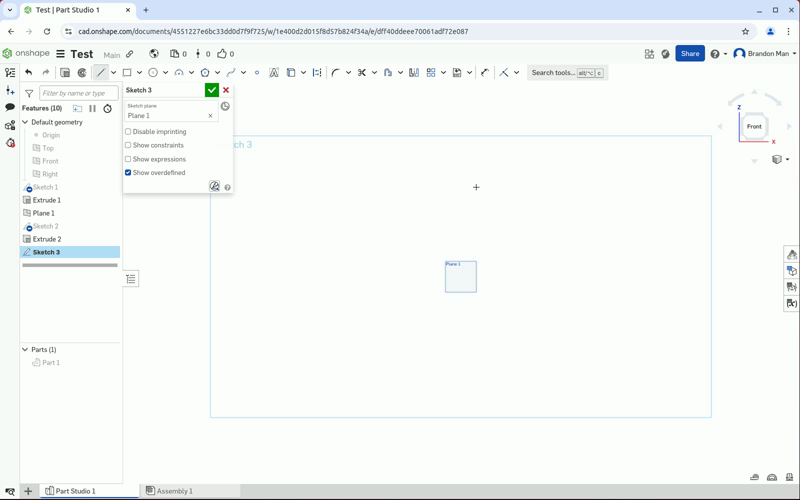
click(476, 186)
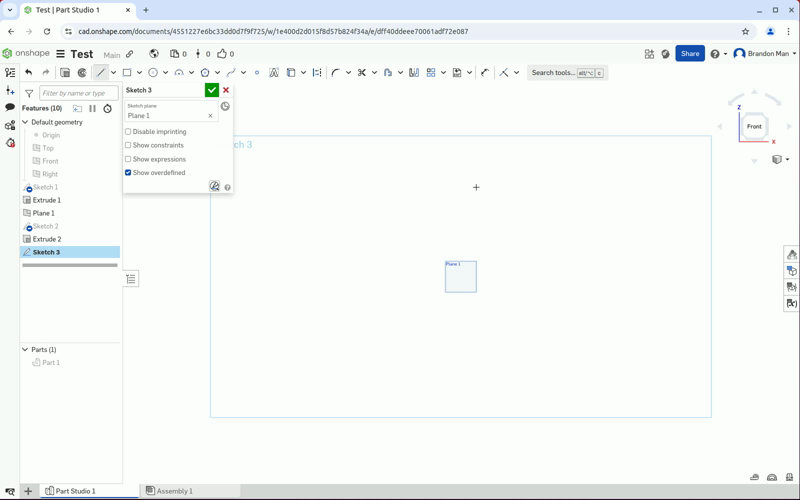
key_up(shift)
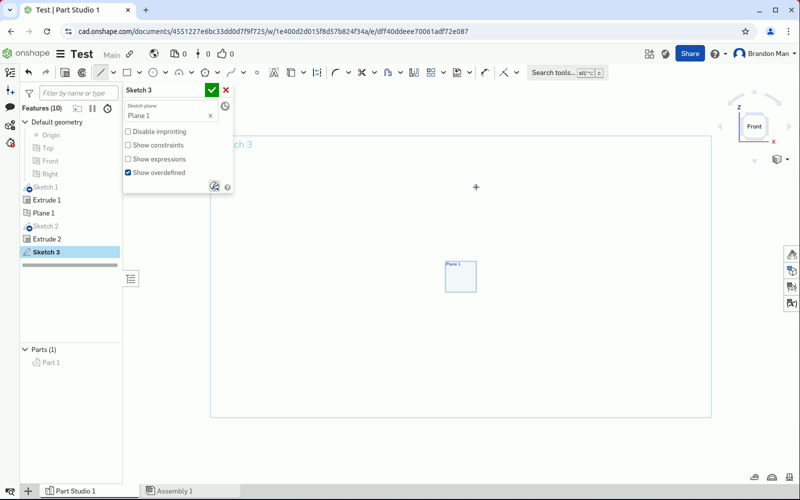
key_down(shift)
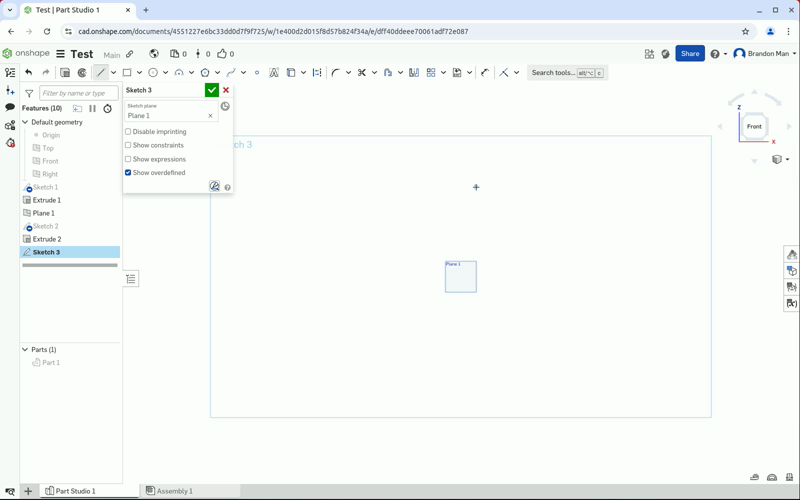
mouse_move(506, 186)
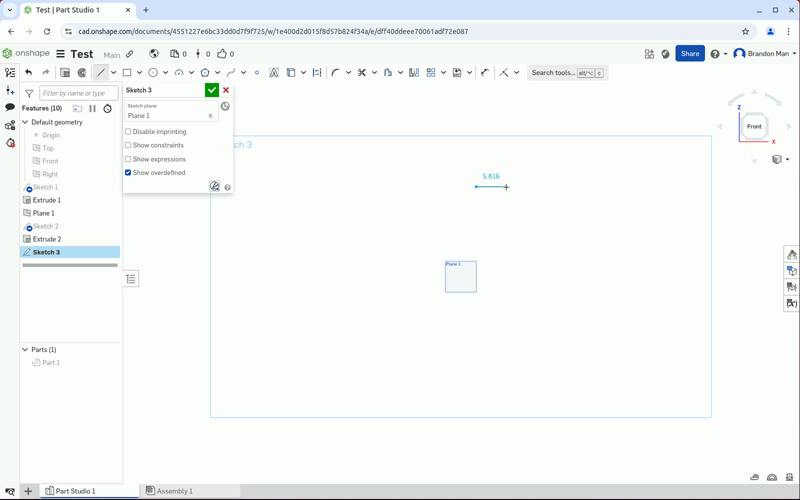
mouse_move(479, 187)
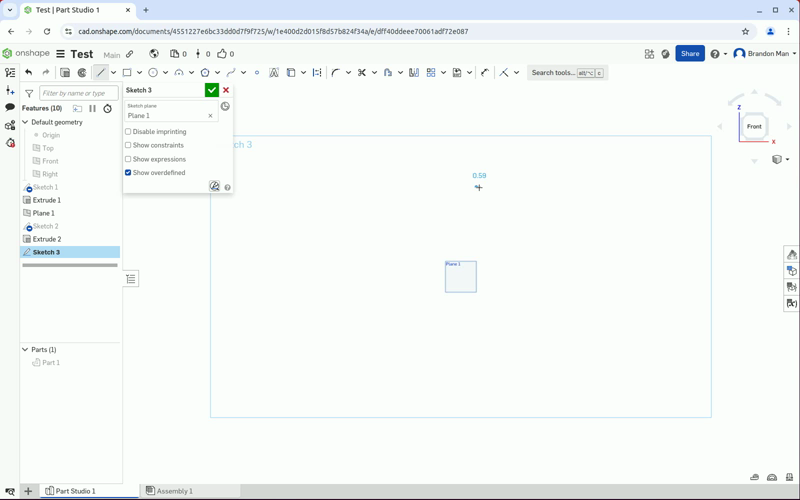
scroll(6)
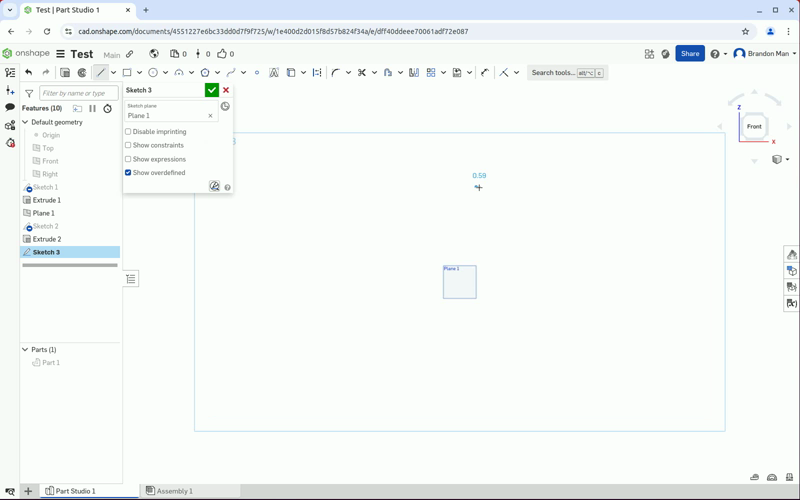
scroll(6)
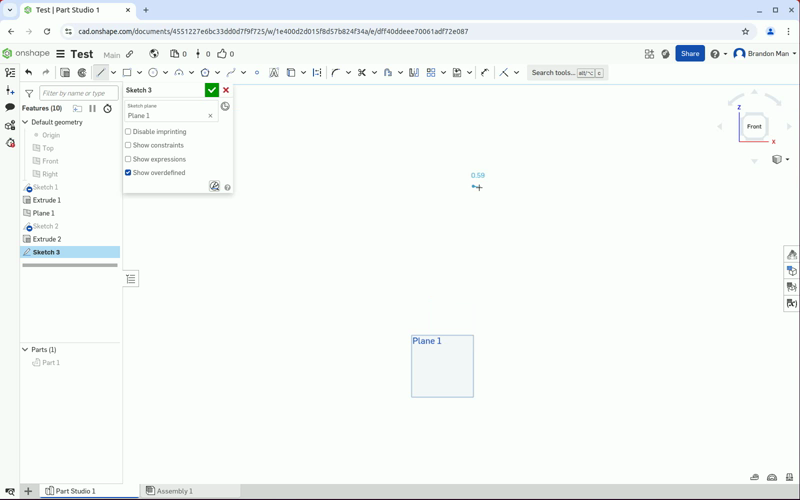
scroll(6)
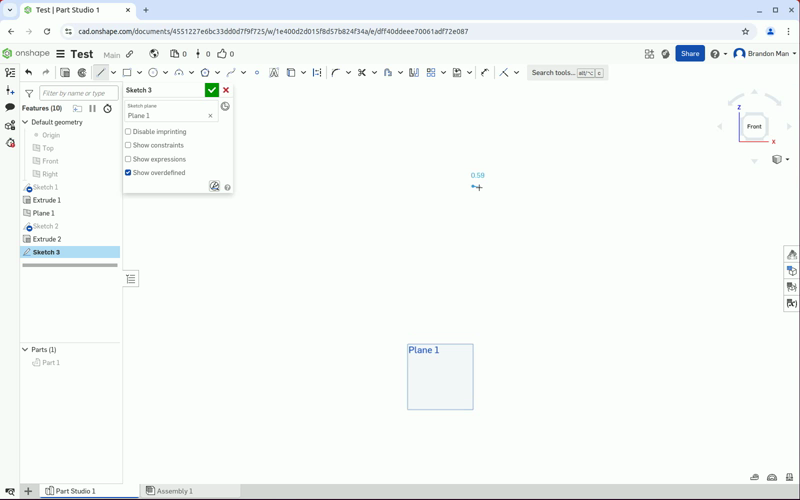
scroll(6)
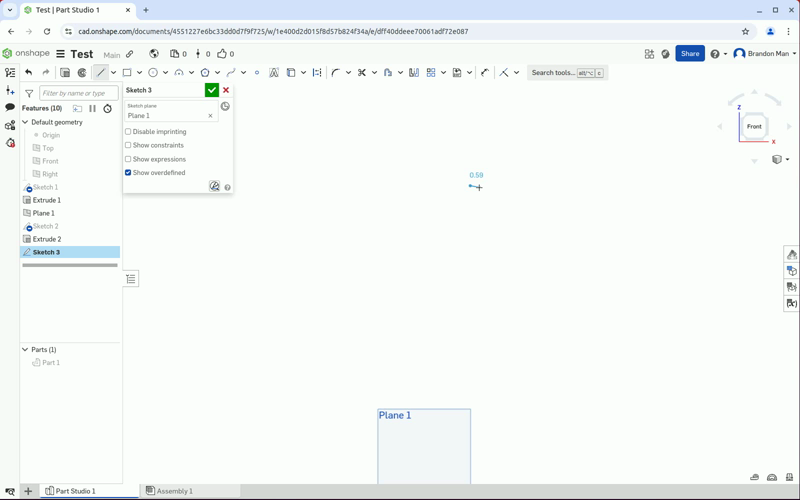
scroll(6)
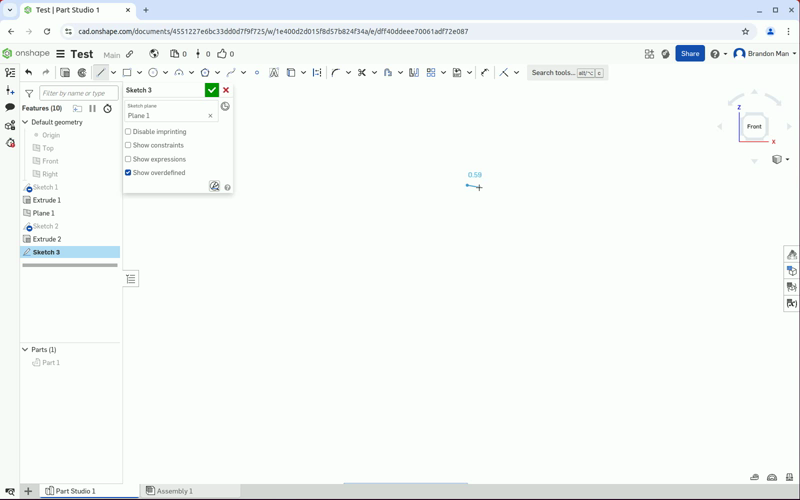
scroll(6)
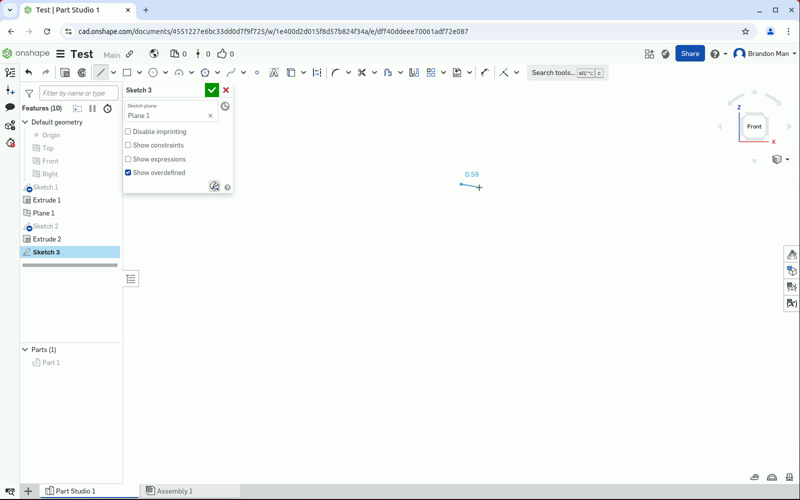
scroll(6)
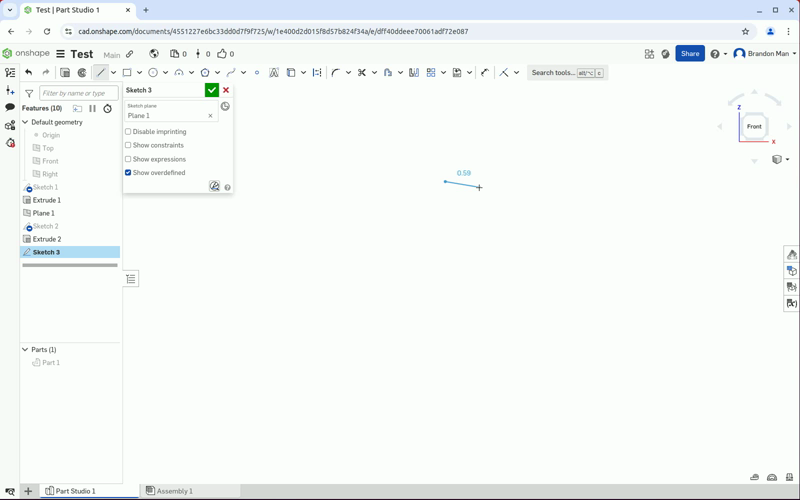
click(479, 187)
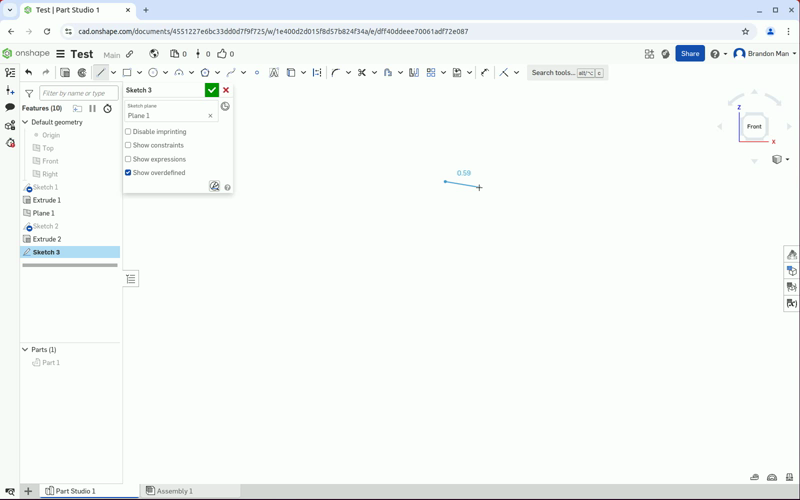
scroll(-6)
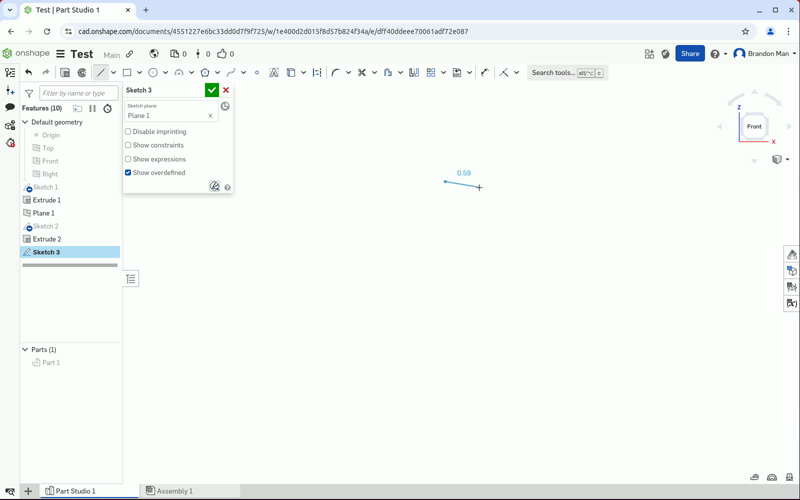
scroll(-6)
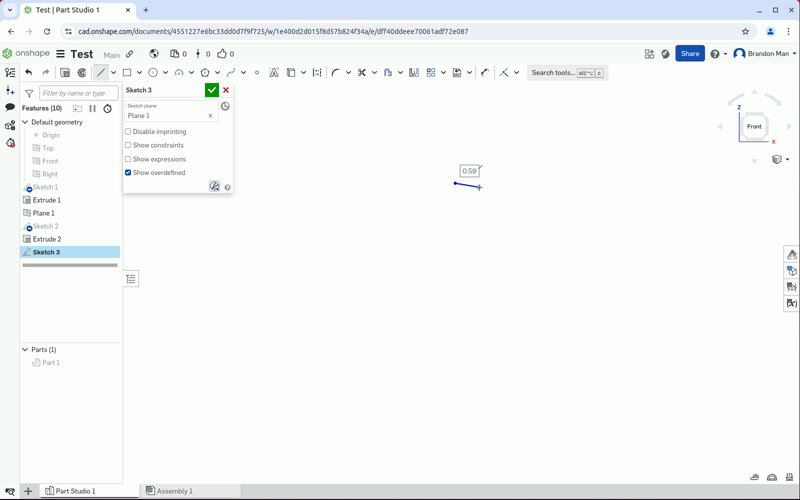
scroll(-6)
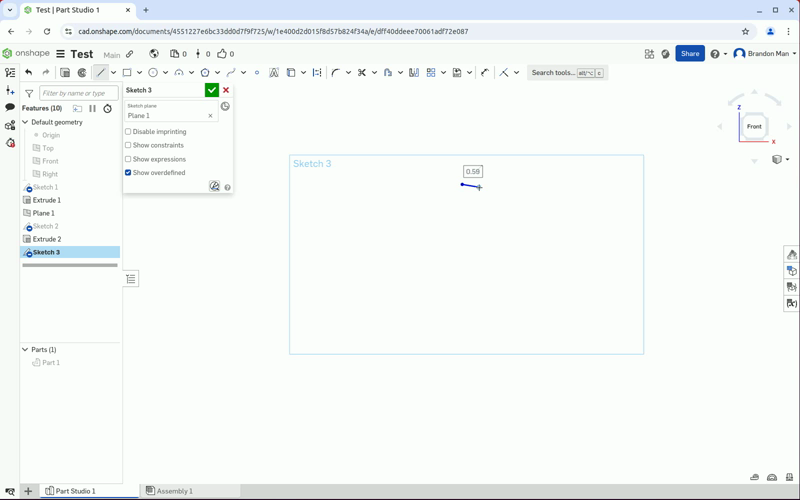
scroll(-6)
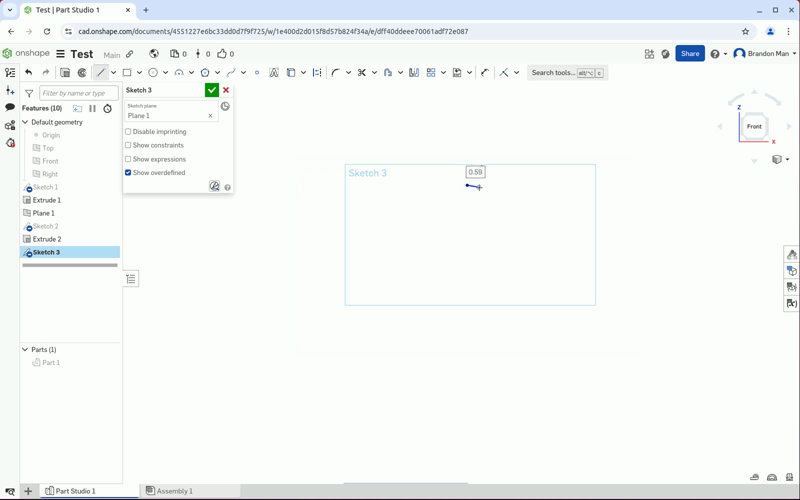
scroll(-6)
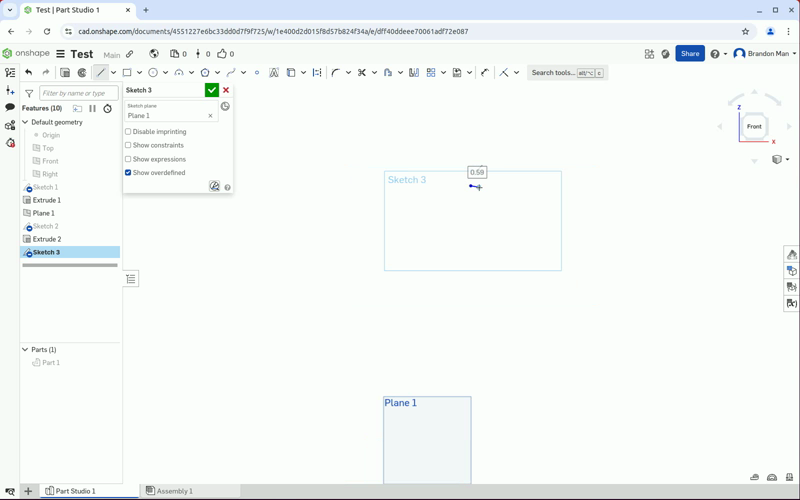
scroll(-6)
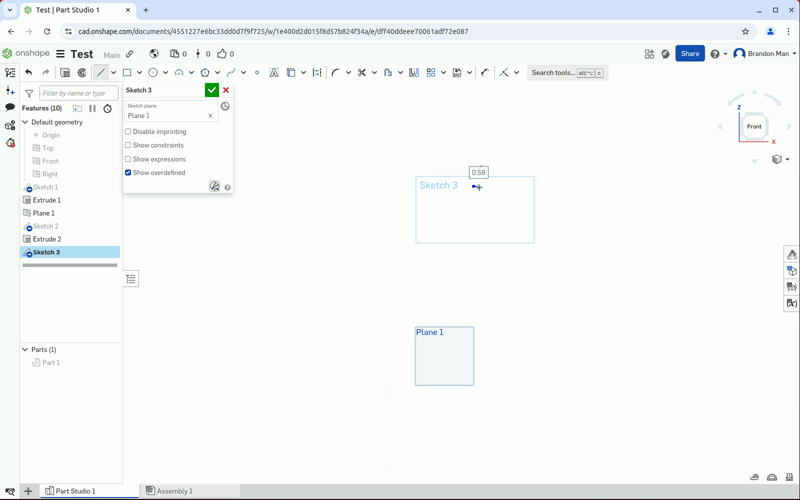
scroll(-6)
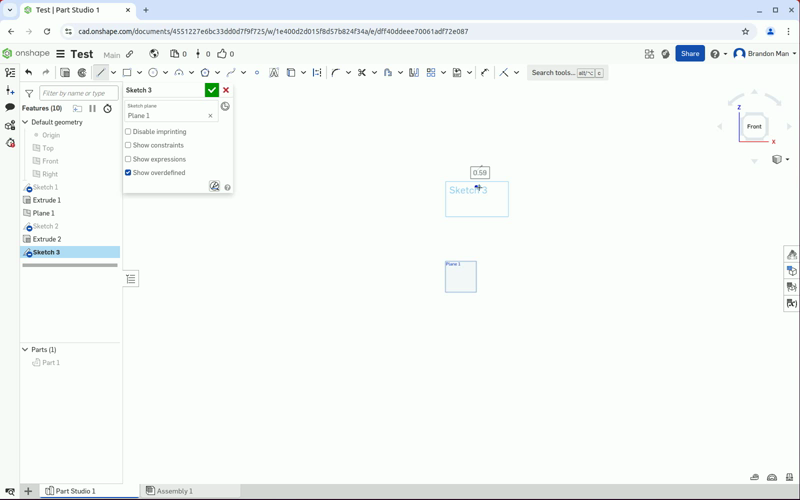
key_up(shift)
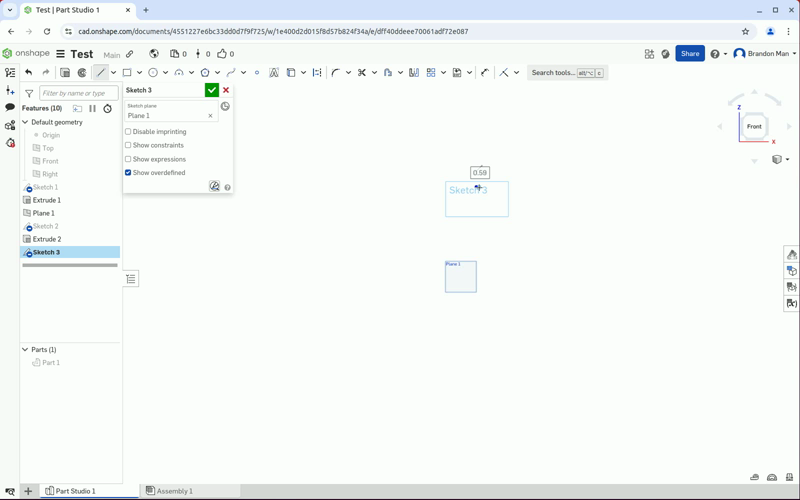
key_down(shift)
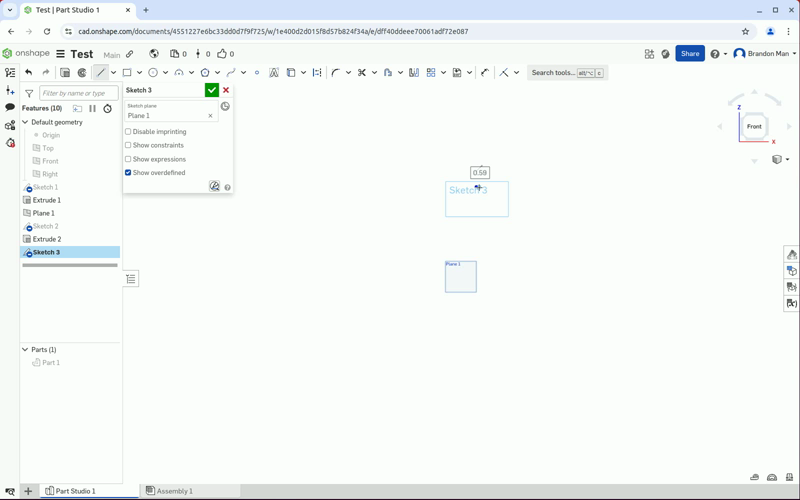
mouse_move(509, 187)
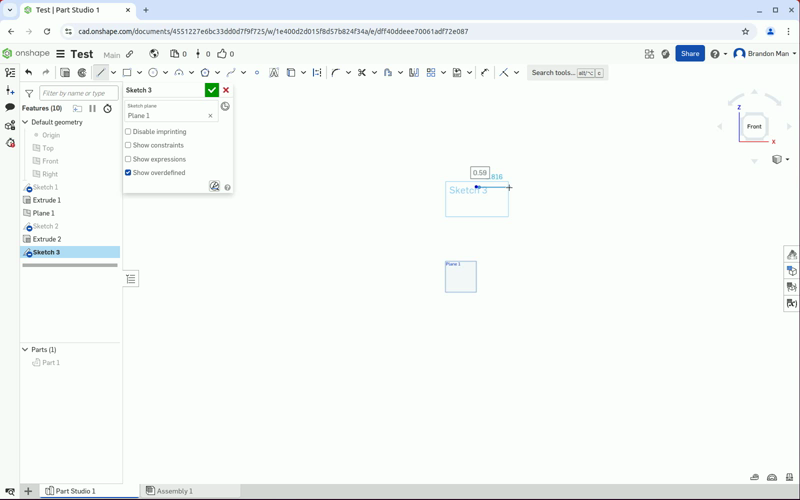
mouse_move(479, 181)
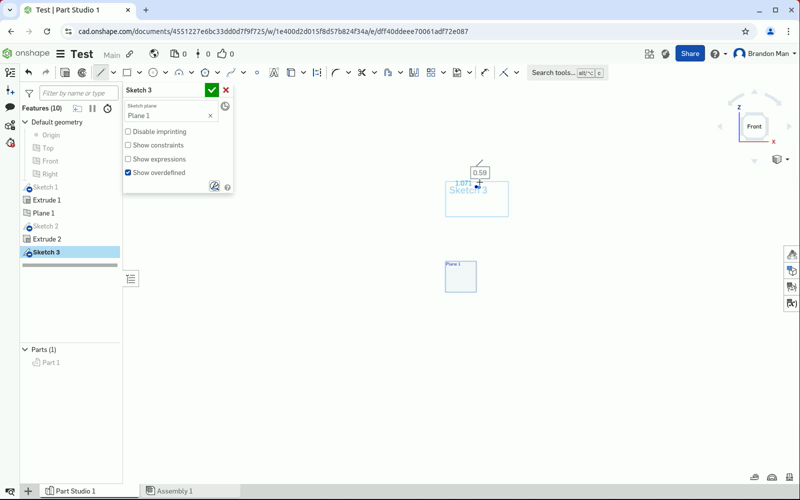
scroll(6)
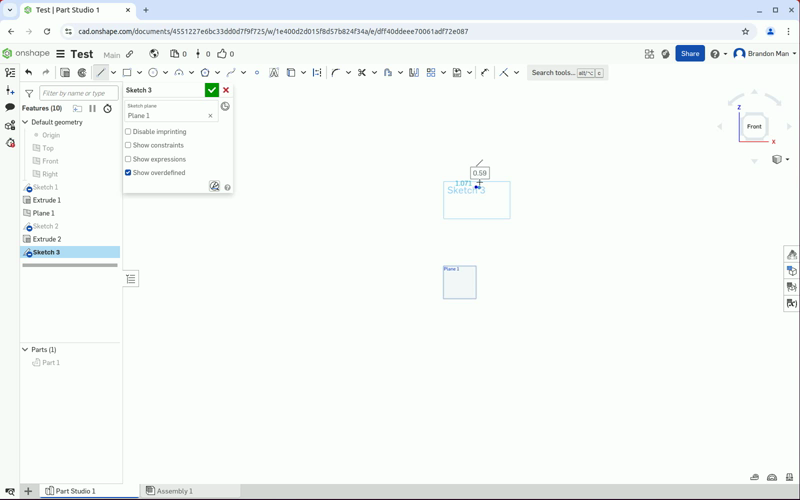
scroll(6)
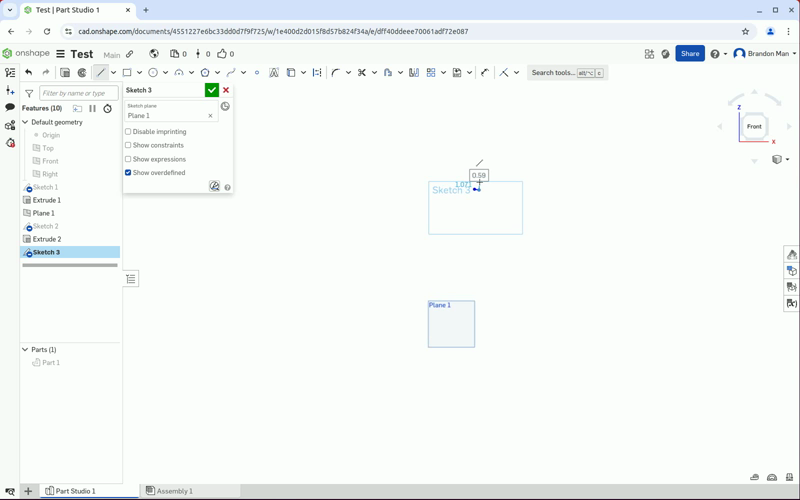
scroll(6)
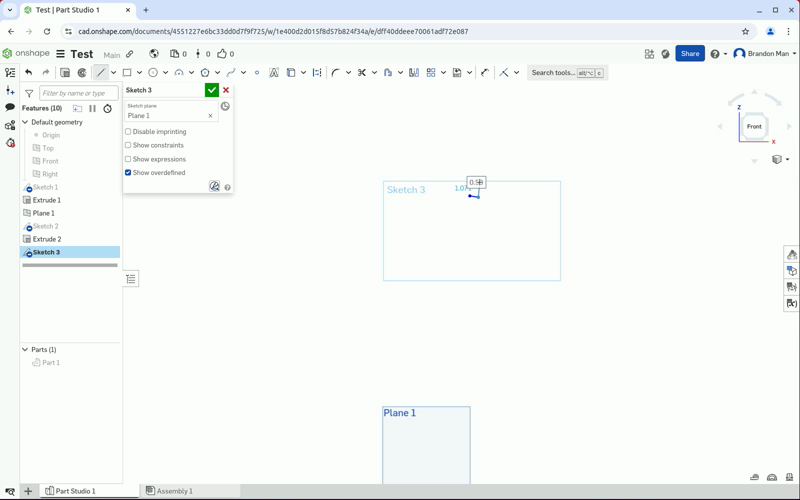
scroll(6)
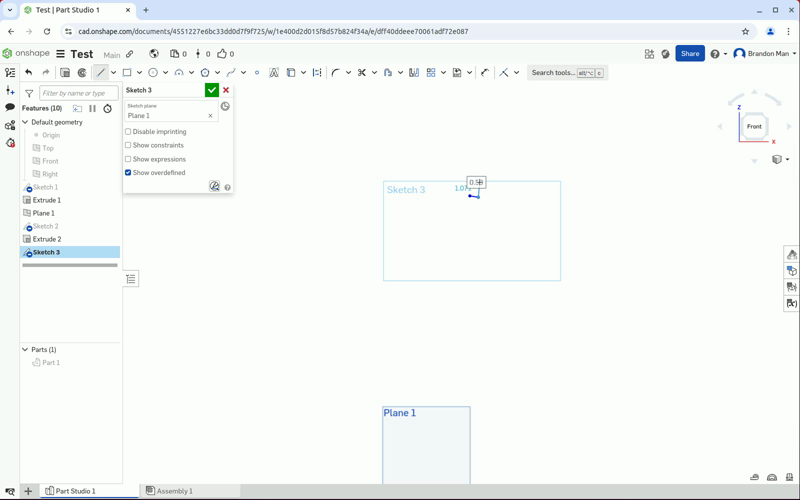
scroll(6)
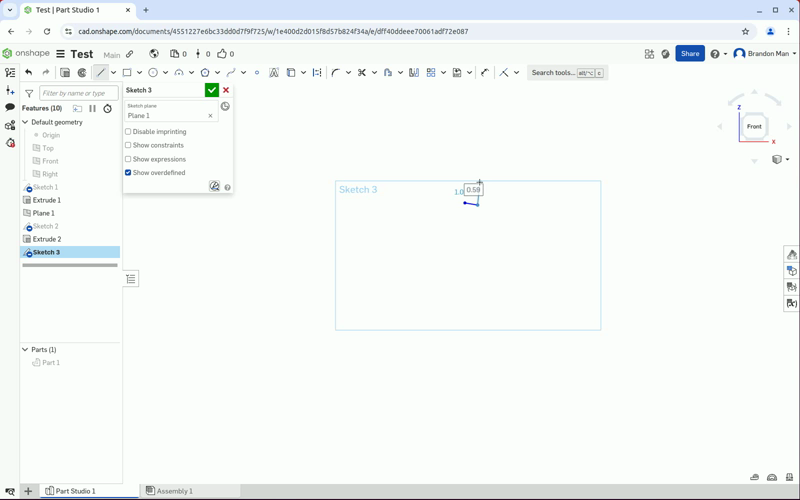
scroll(6)
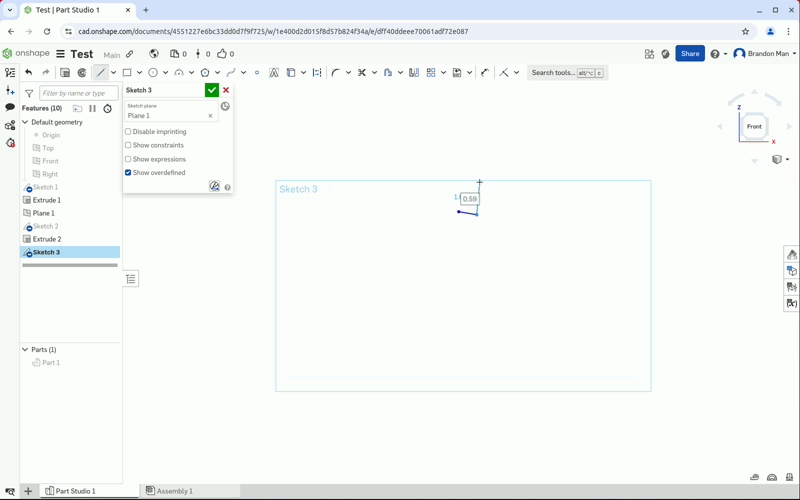
scroll(6)
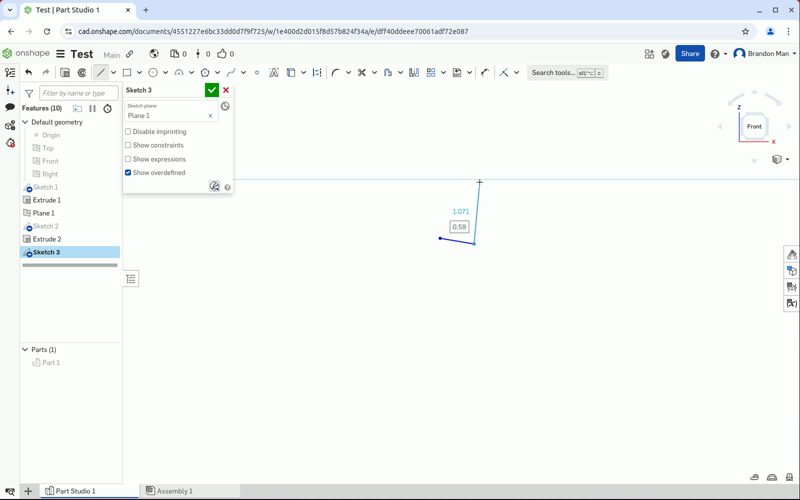
click(479, 181)
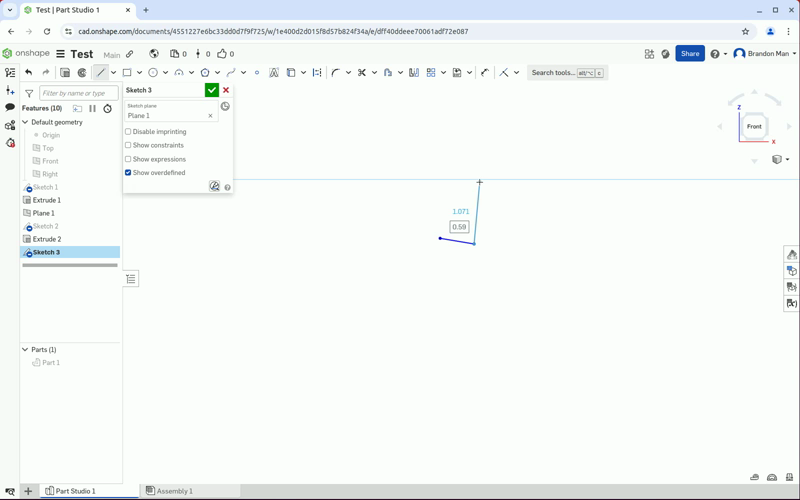
scroll(-6)
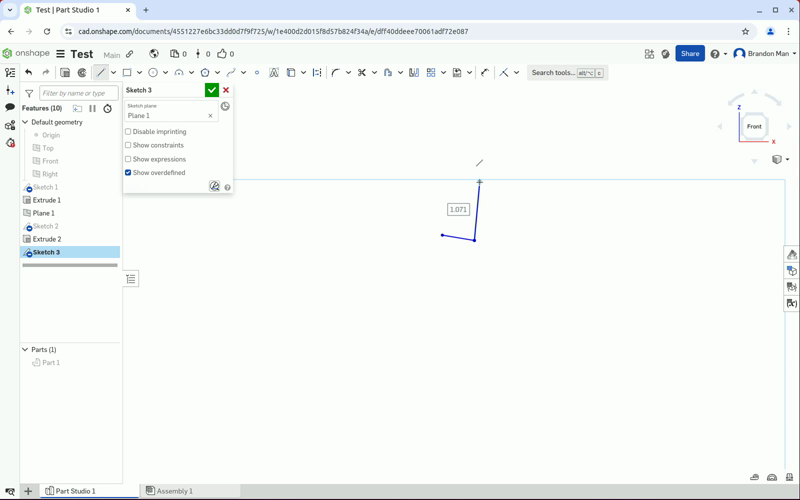
scroll(-6)
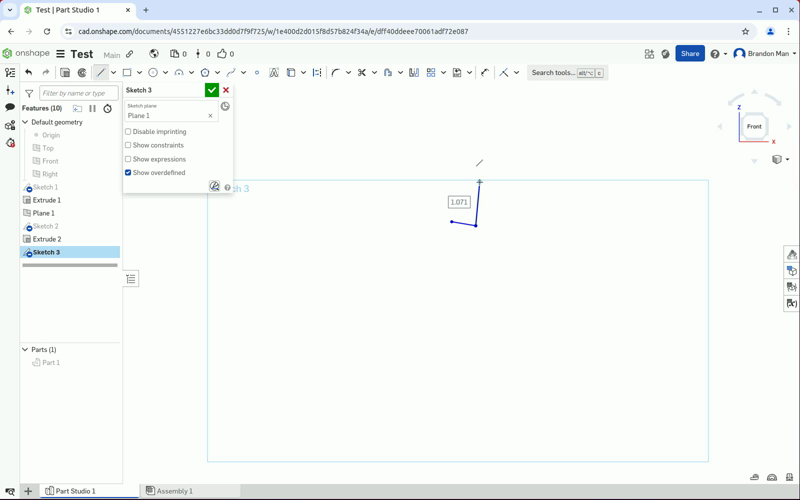
scroll(-6)
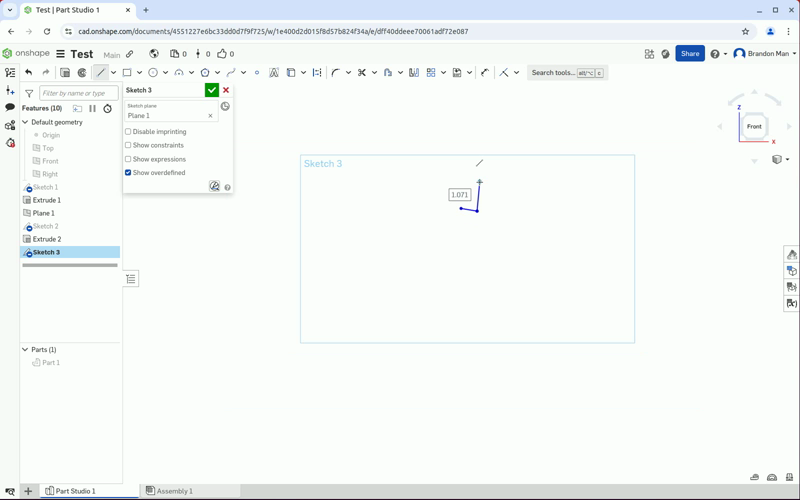
scroll(-6)
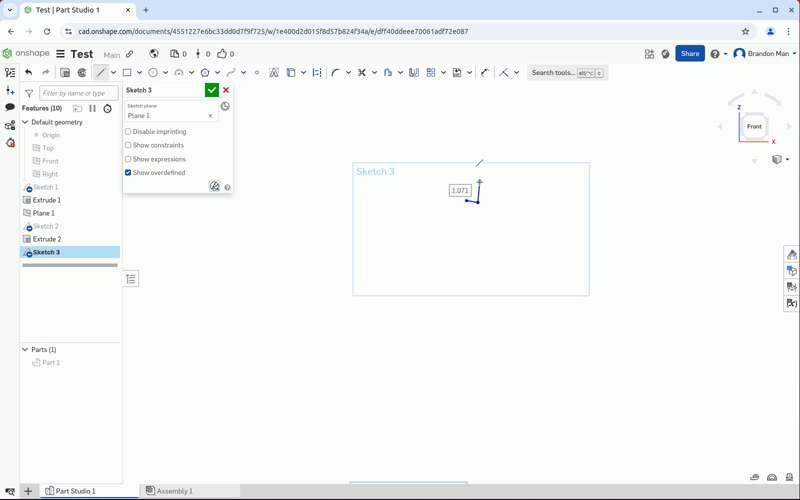
scroll(-6)
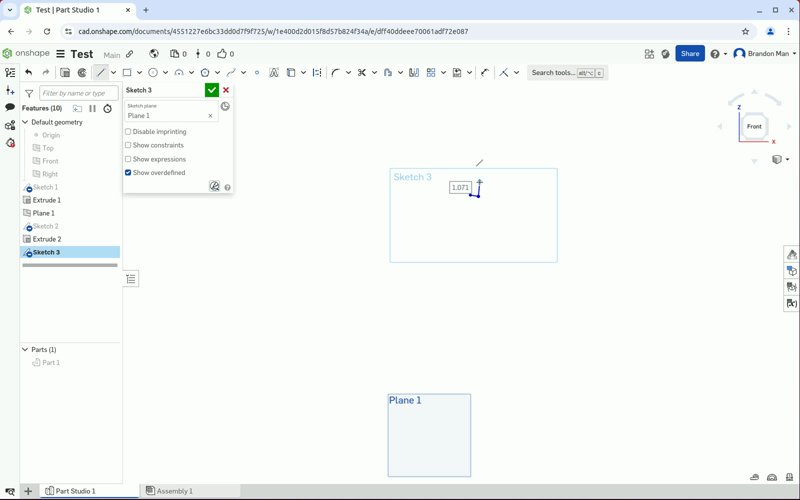
scroll(-6)
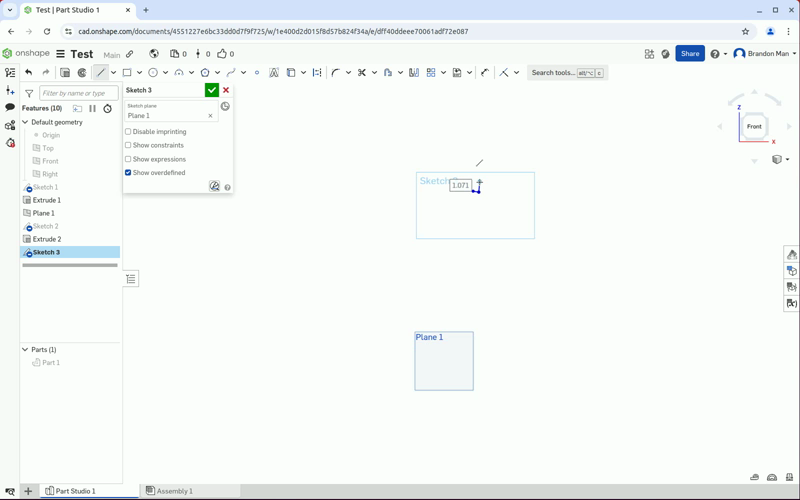
scroll(-6)
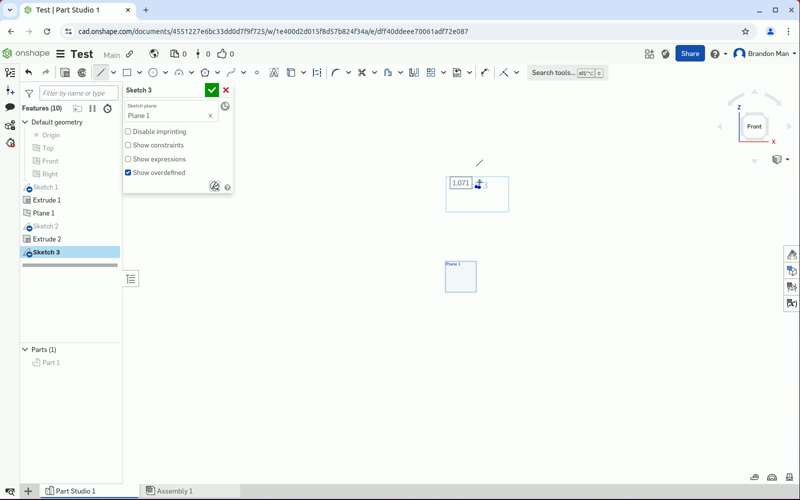
key_up(shift)
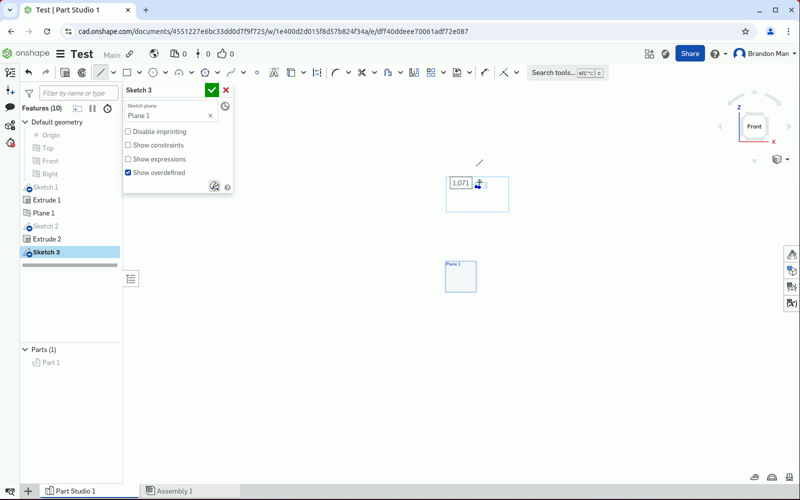
key_down(shift)
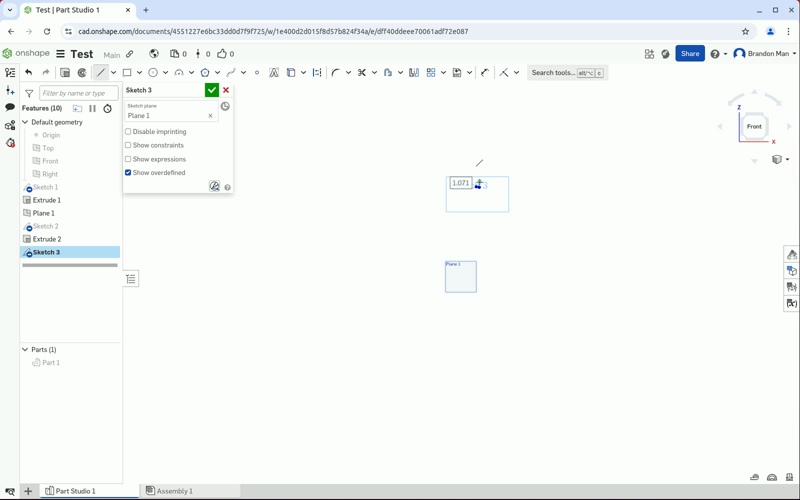
mouse_move(509, 181)
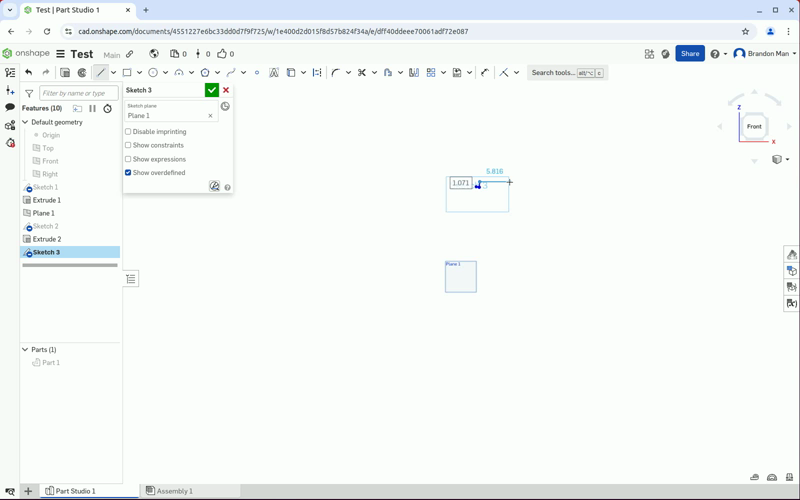
mouse_move(477, 180)
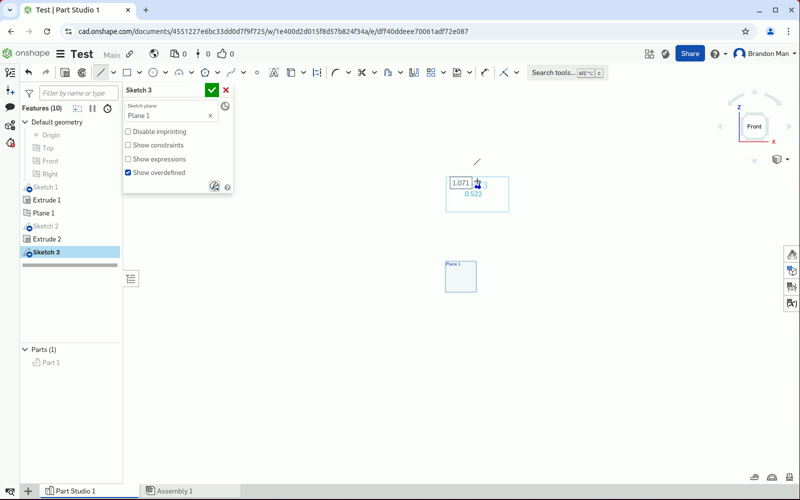
scroll(6)
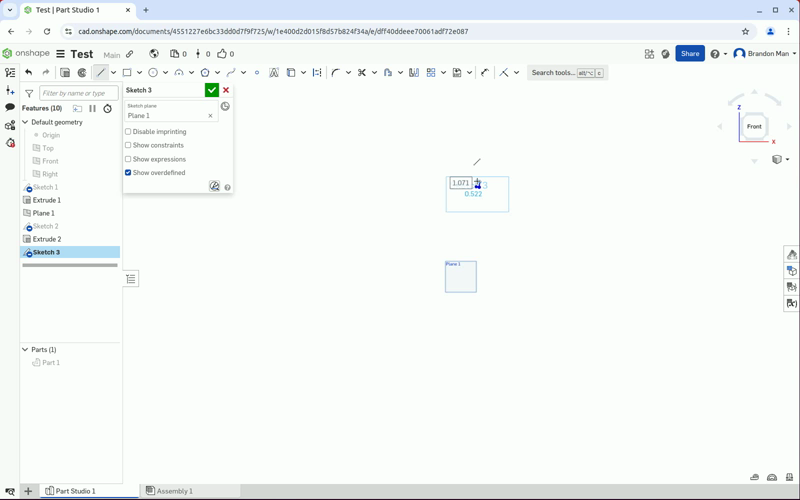
scroll(6)
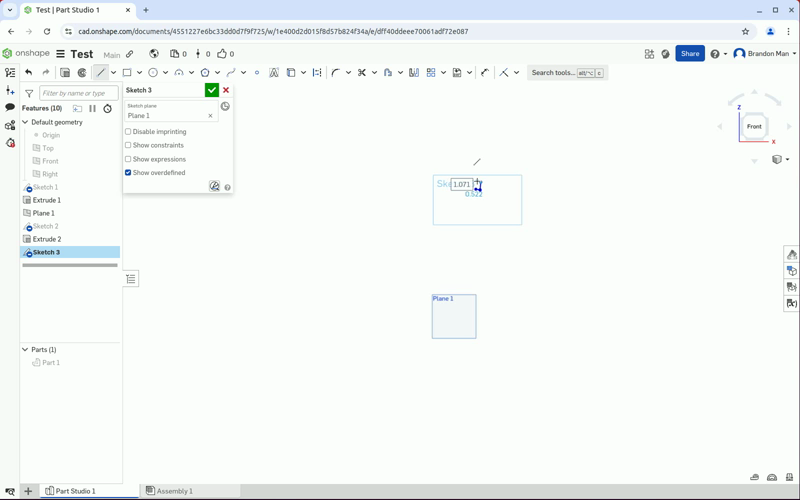
scroll(6)
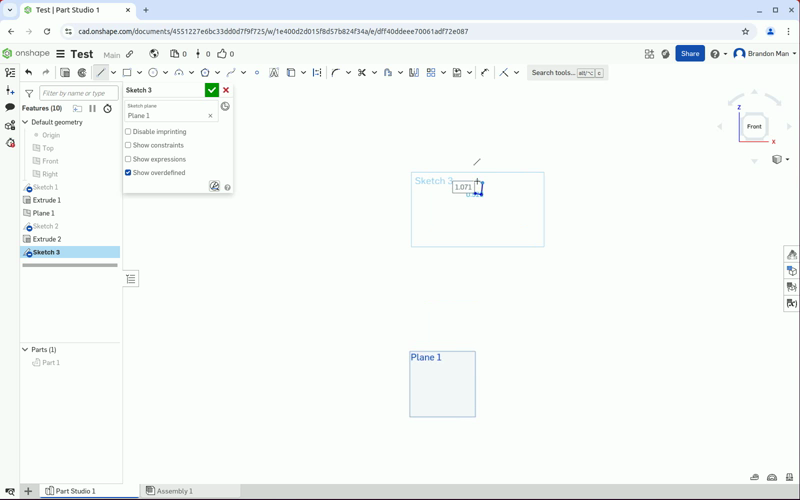
scroll(6)
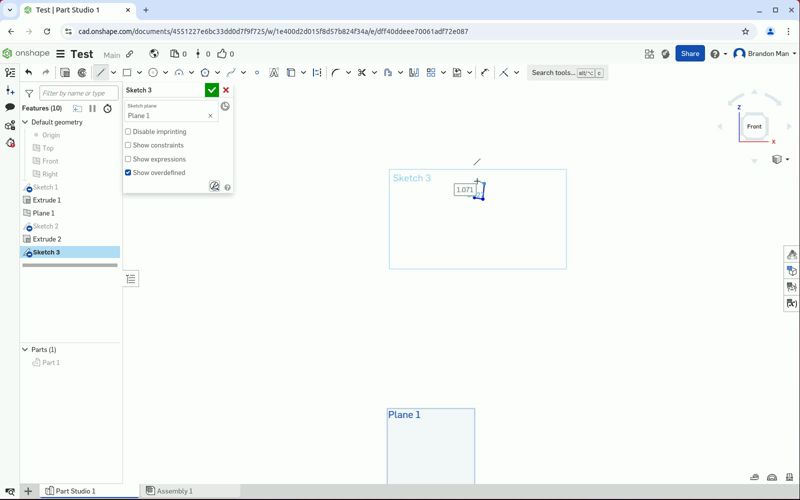
scroll(6)
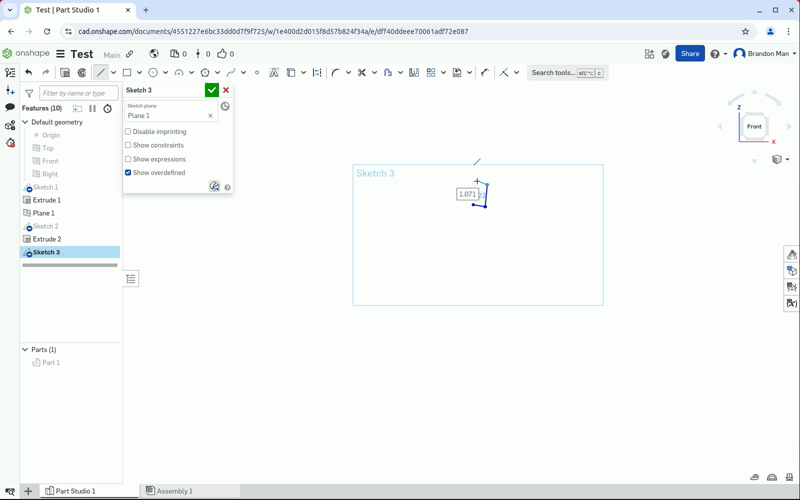
scroll(6)
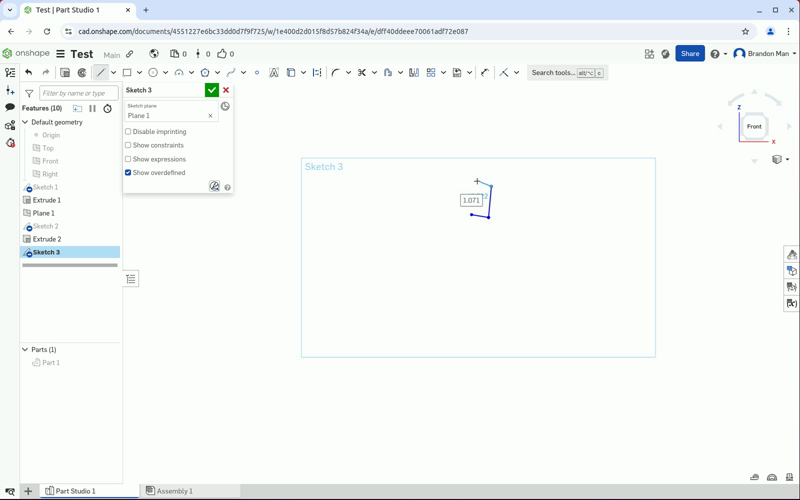
scroll(6)
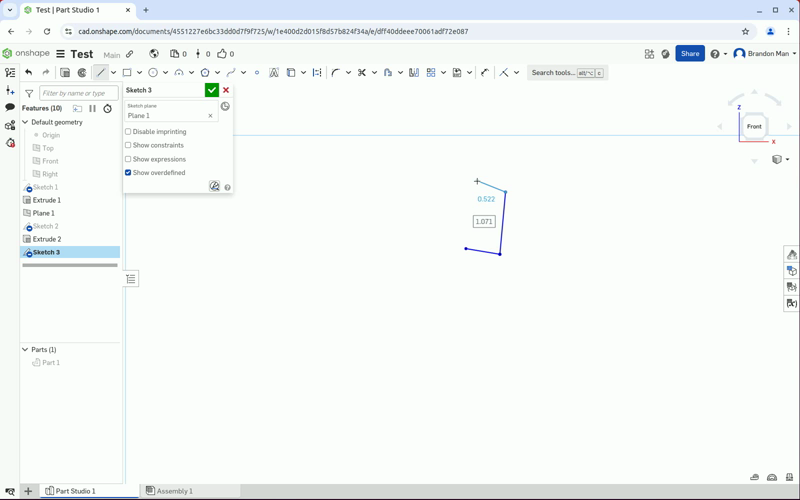
click(477, 180)
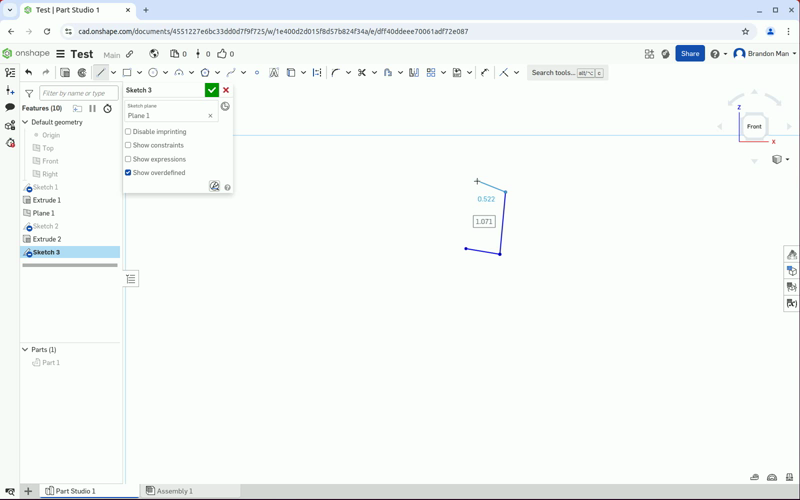
scroll(-6)
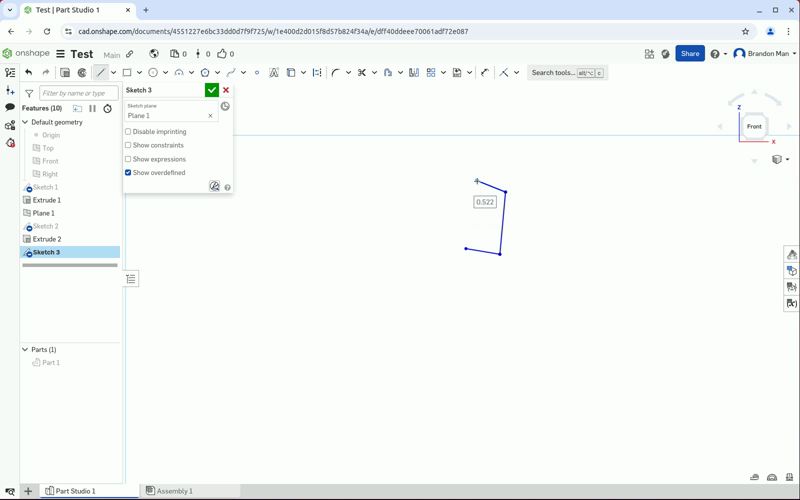
scroll(-6)
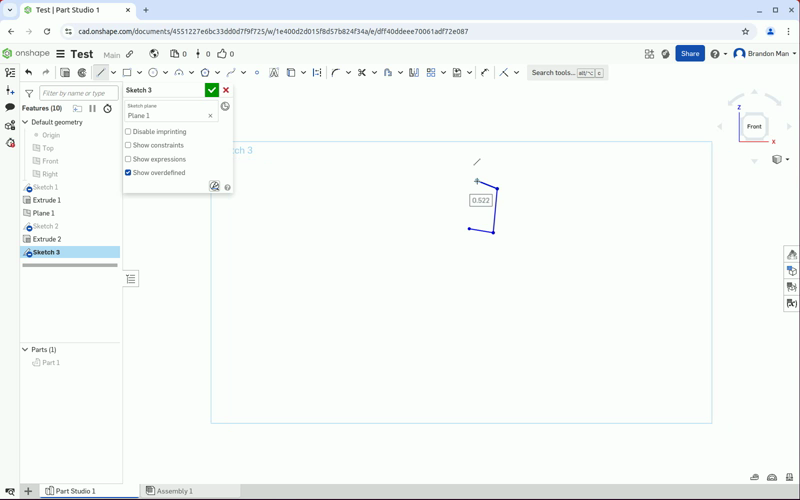
scroll(-6)
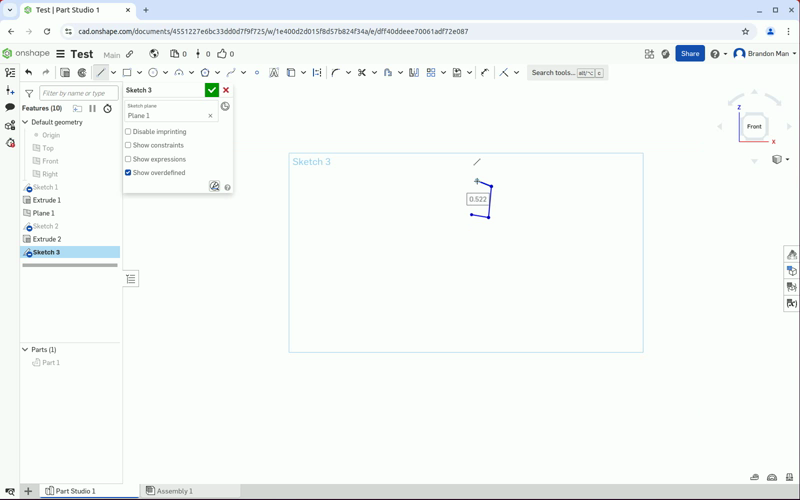
scroll(-6)
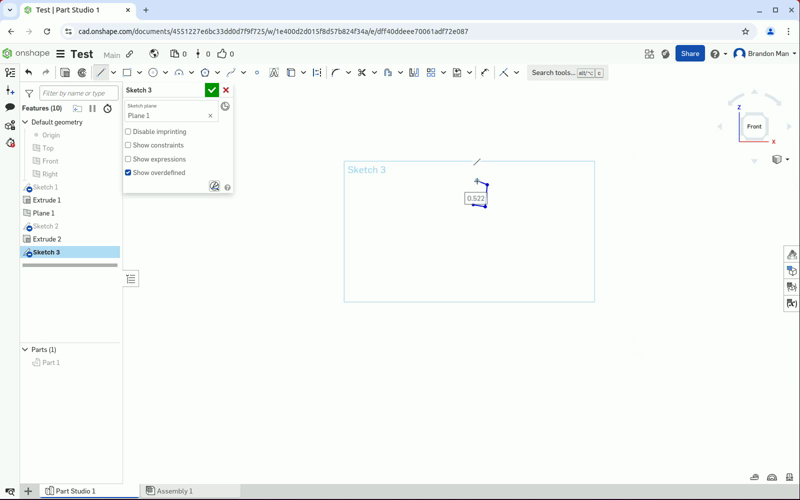
scroll(-6)
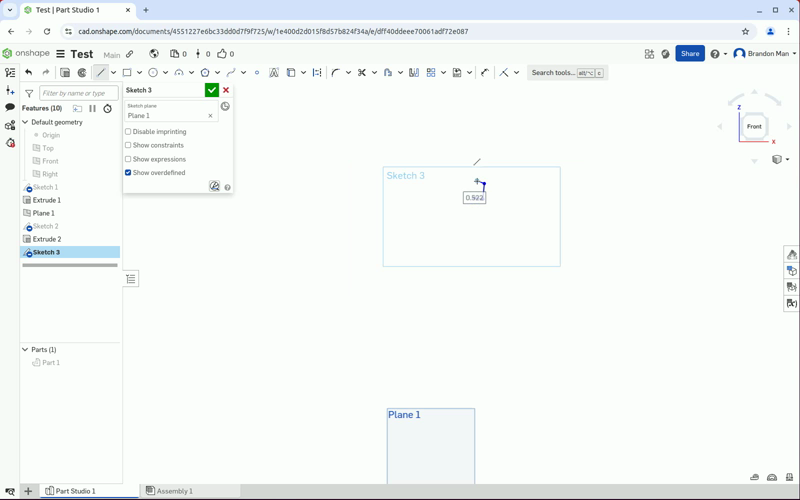
scroll(-6)
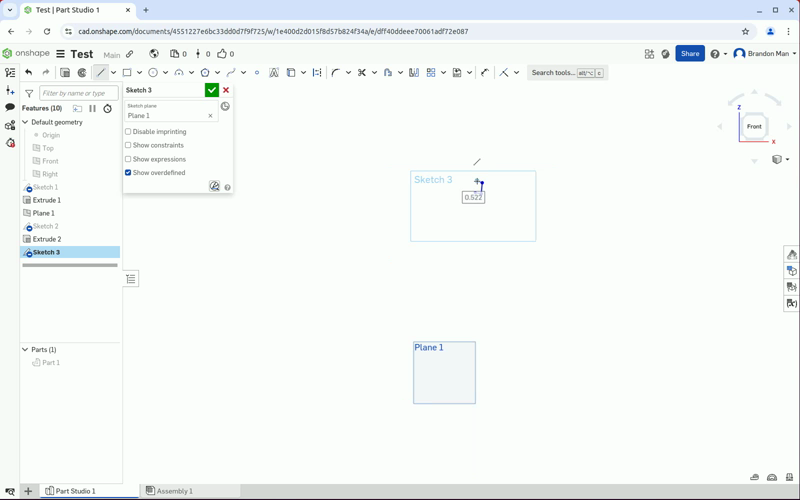
scroll(-6)
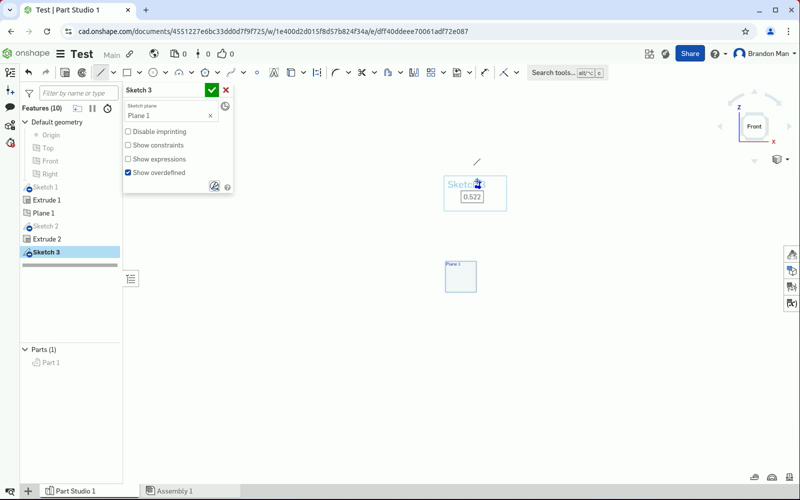
key_up(shift)
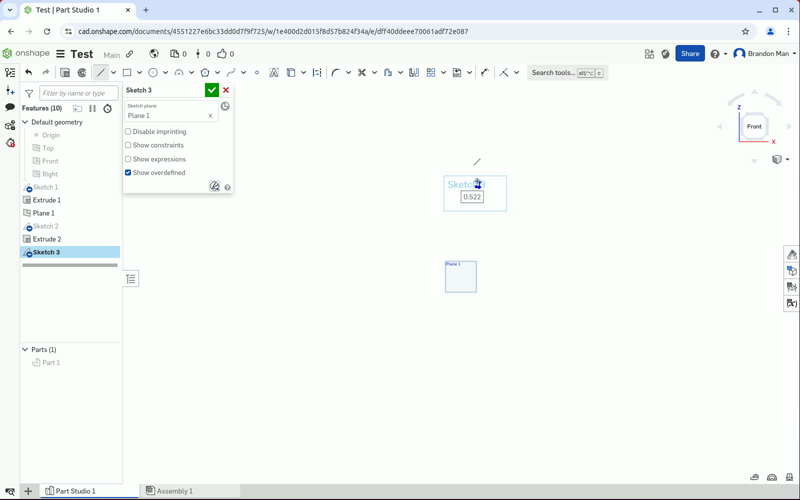
mouse_move(507, 180)
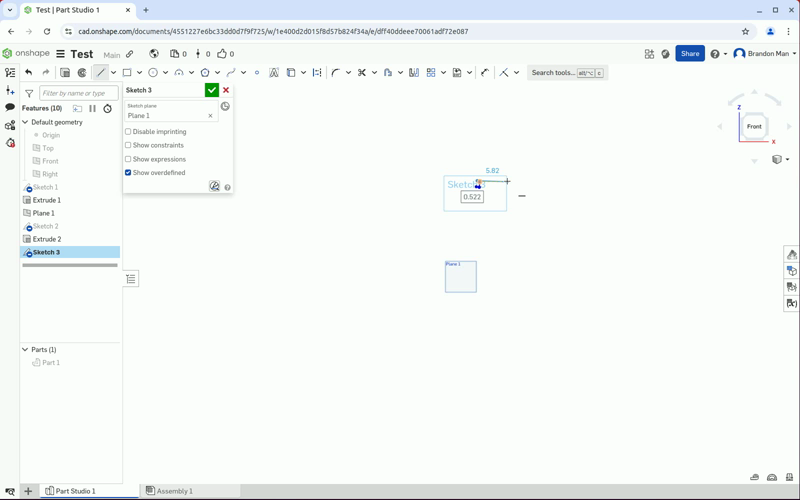
key_down(shift)
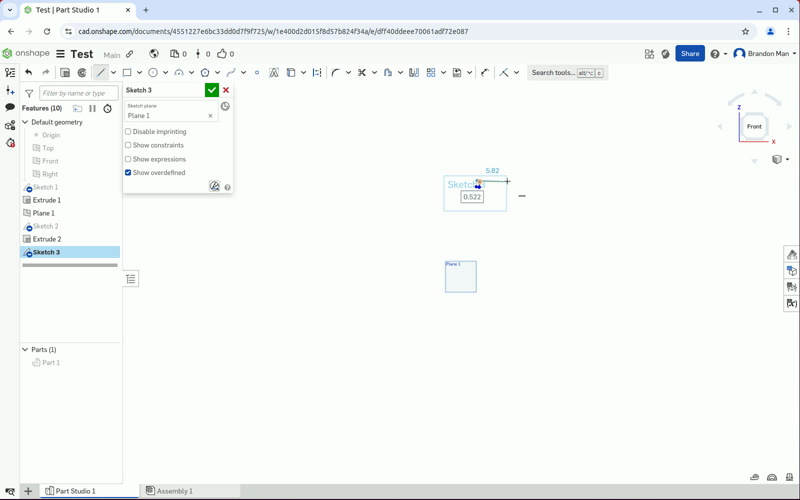
mouse_move(476, 186)
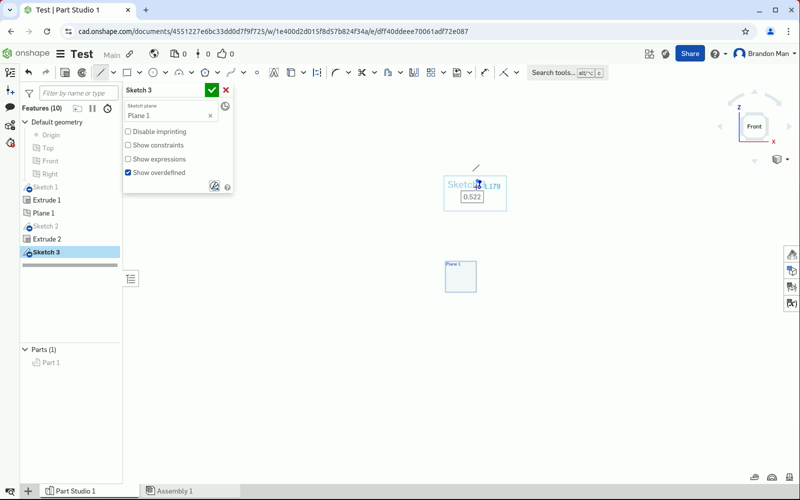
scroll(6)
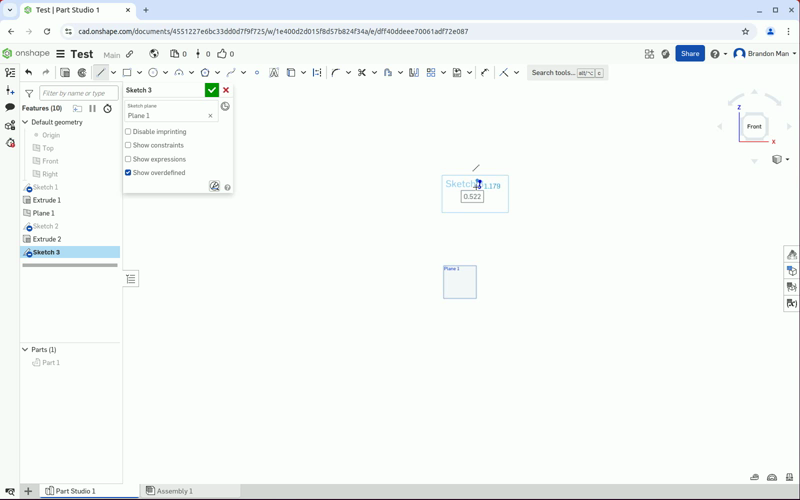
scroll(6)
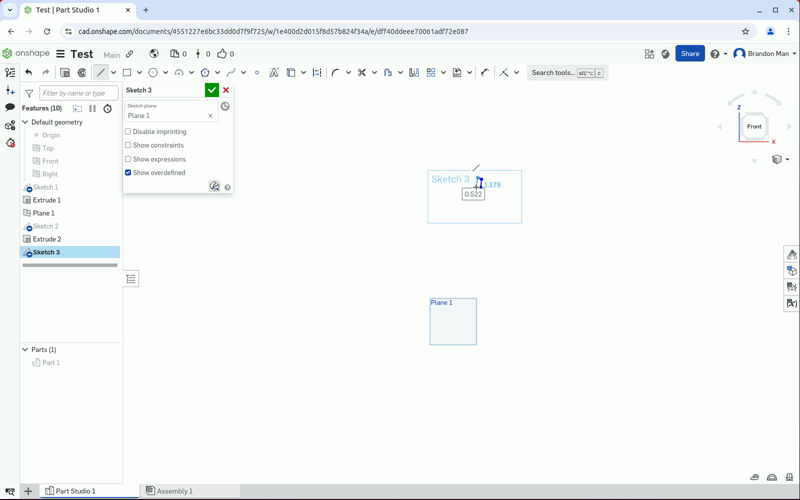
scroll(6)
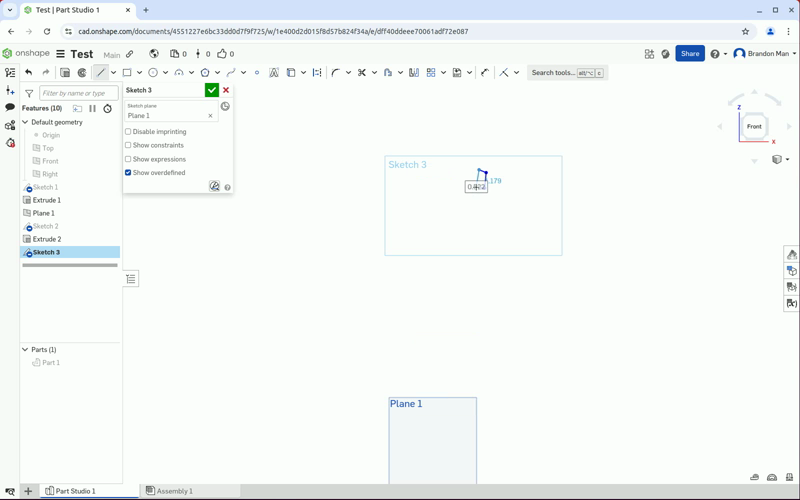
scroll(6)
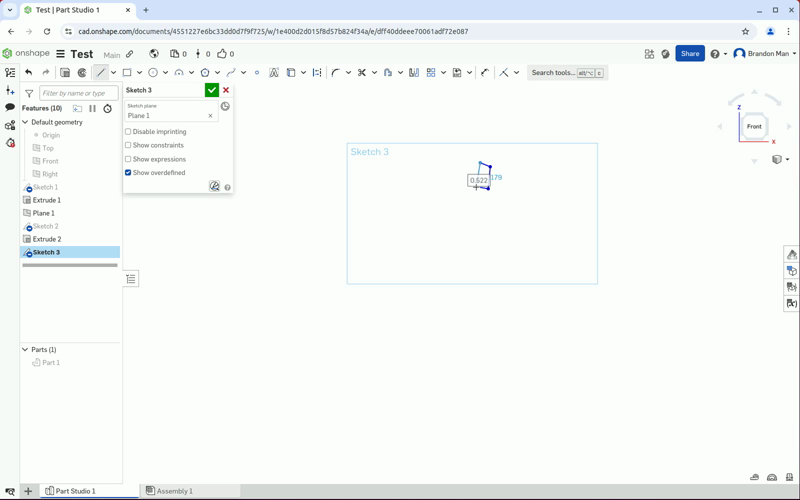
scroll(6)
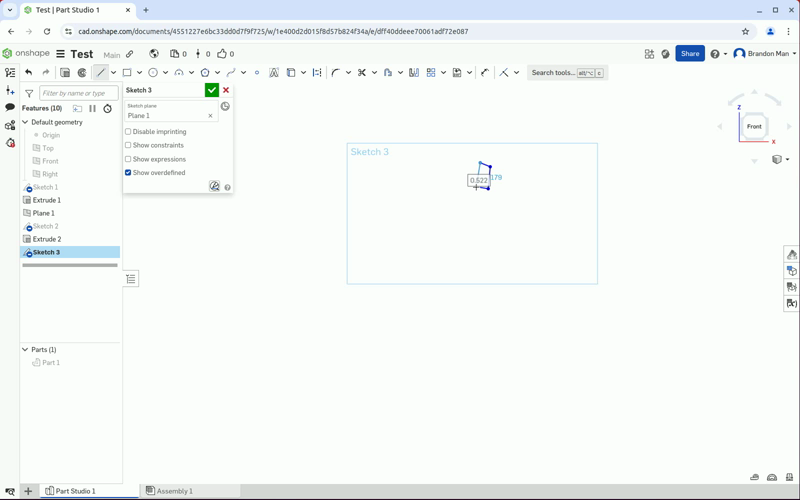
scroll(6)
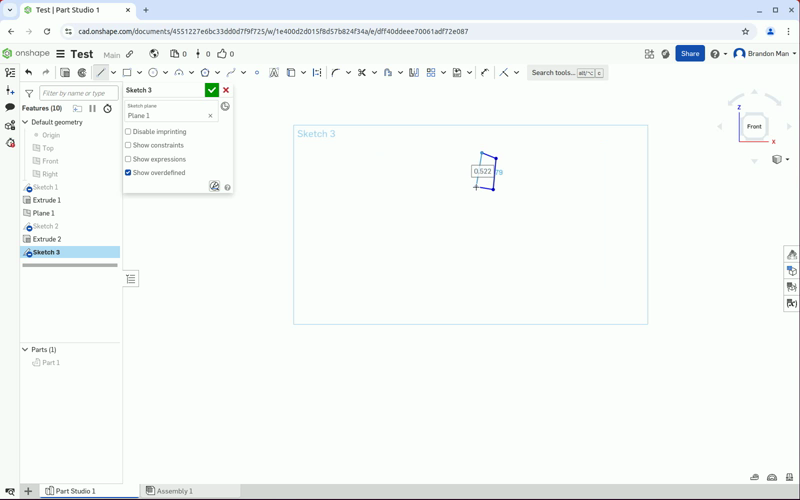
scroll(6)
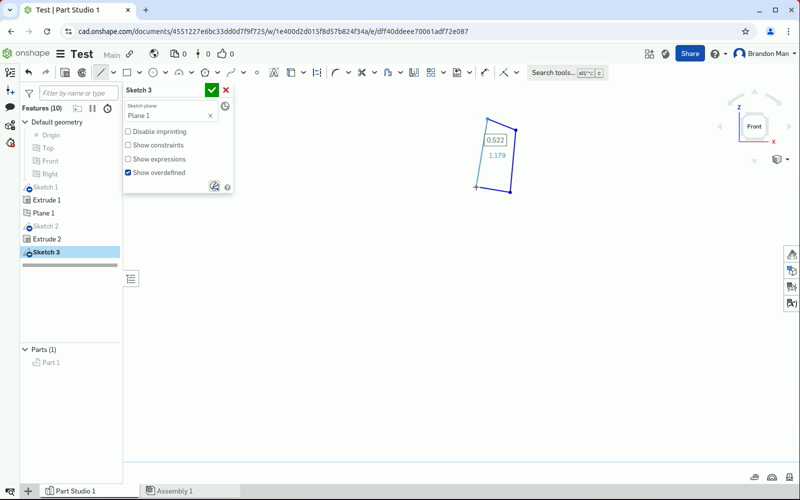
key_up(shift)
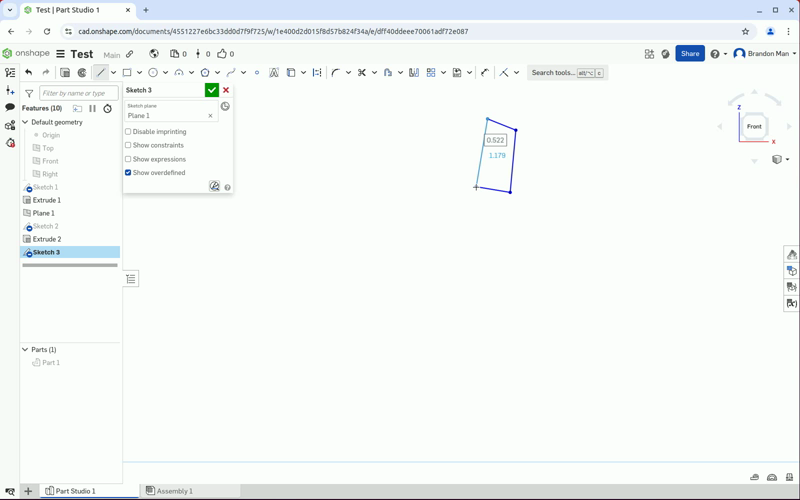
click(476, 186)
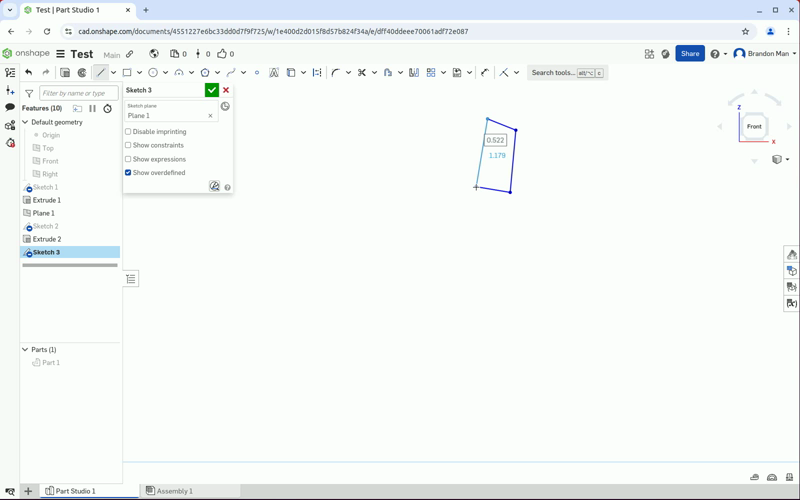
scroll(-6)
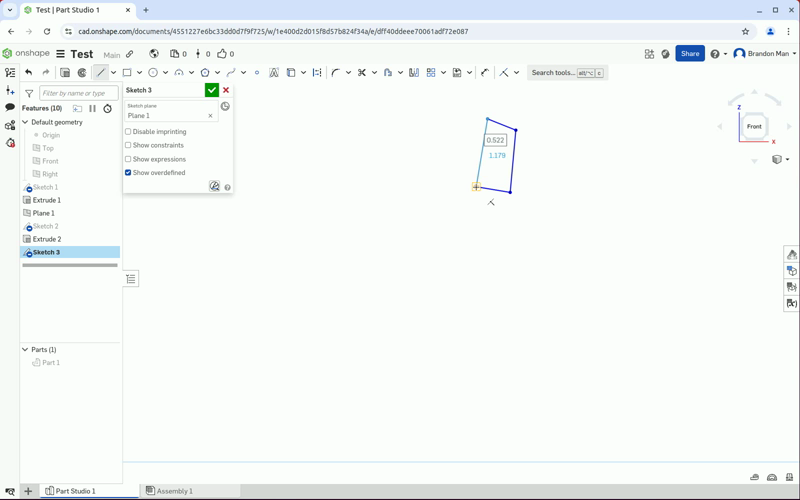
scroll(-6)
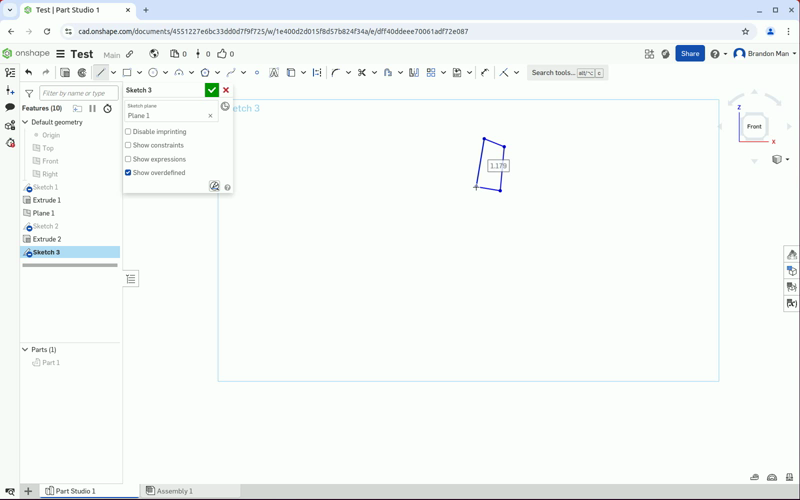
scroll(-6)
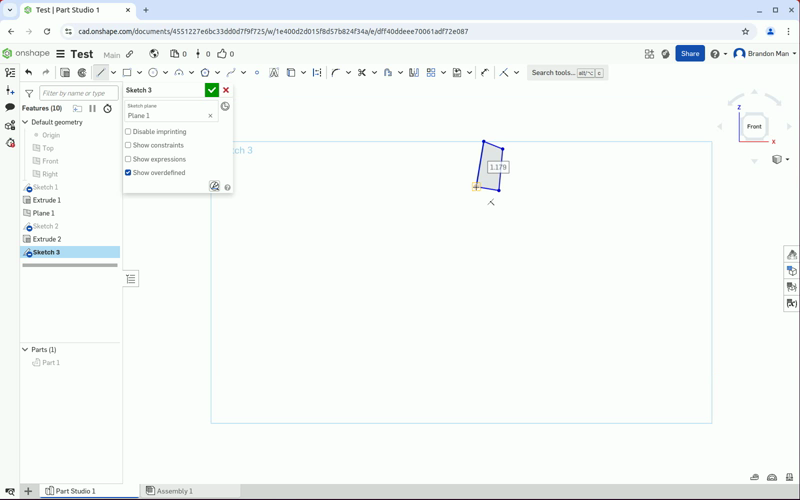
scroll(-6)
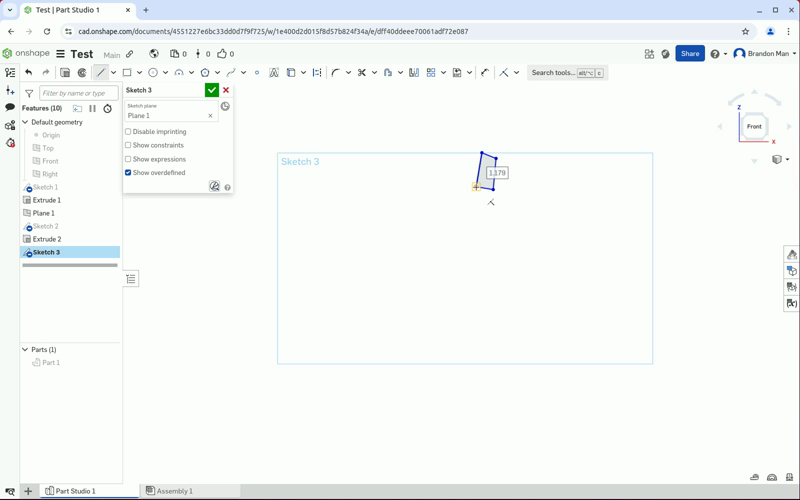
scroll(-6)
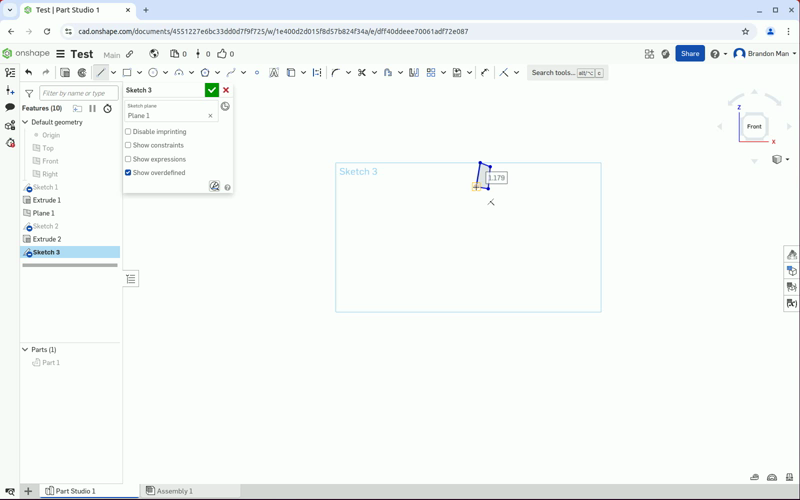
scroll(-6)
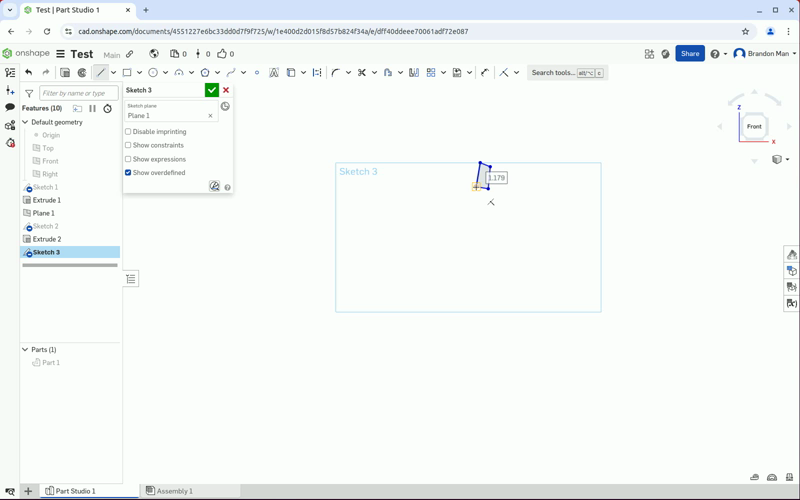
scroll(-6)
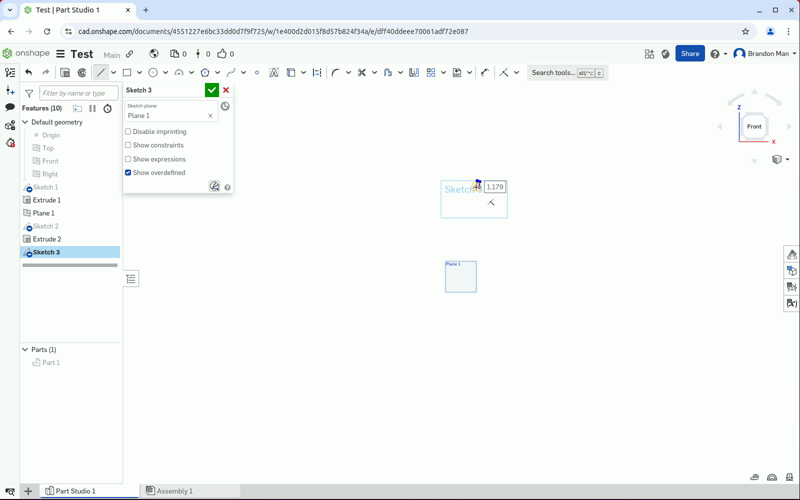
key(esc)
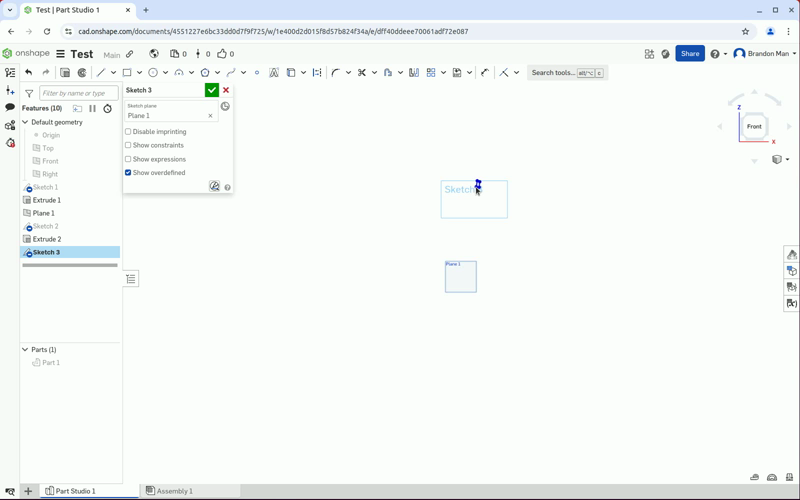
mouse_move(476, 184)
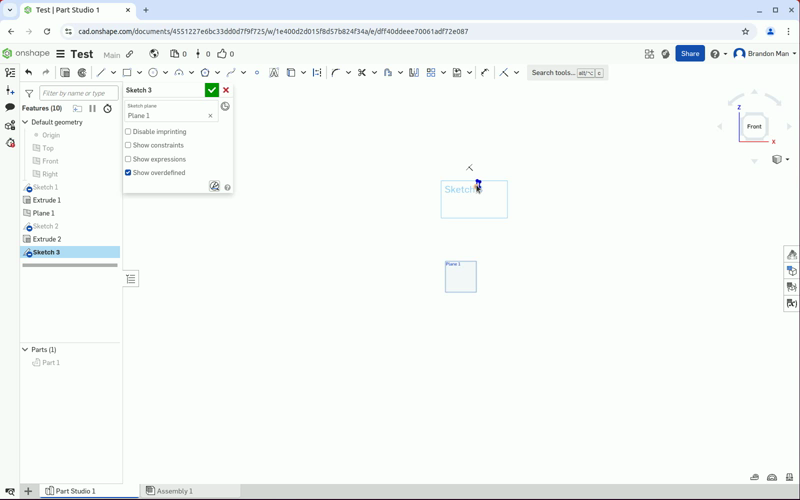
scroll(6)
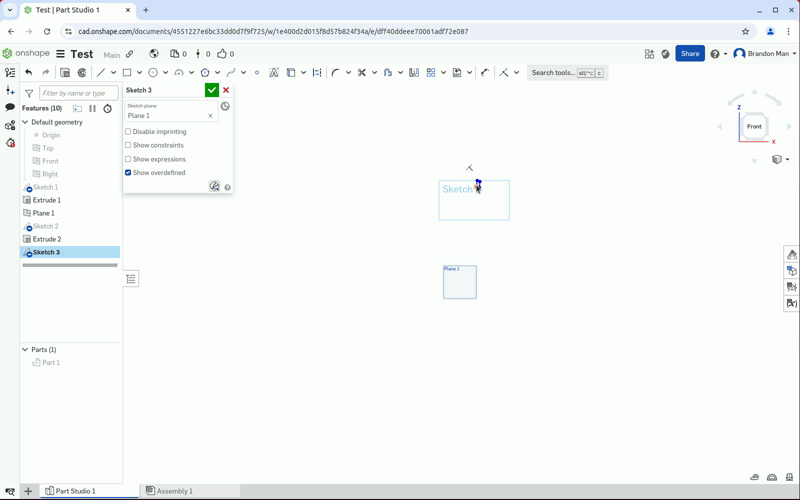
scroll(6)
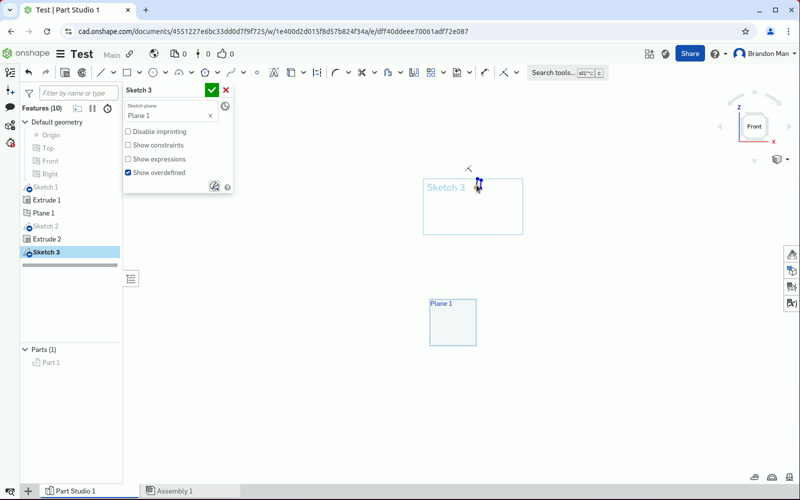
scroll(6)
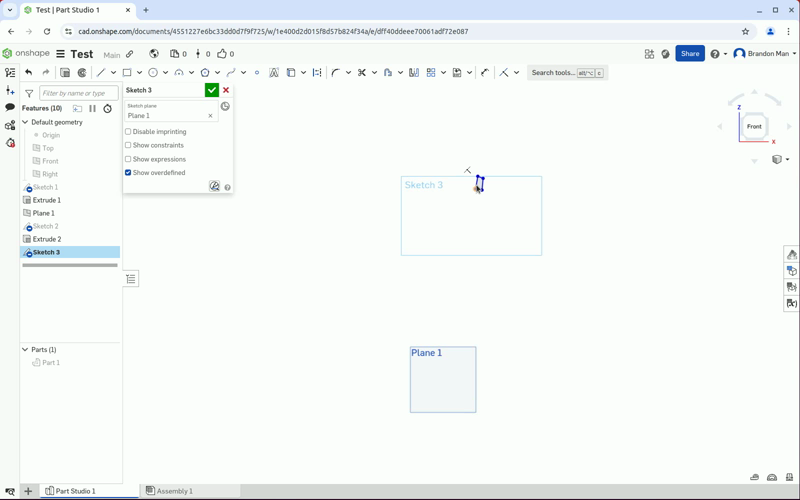
scroll(6)
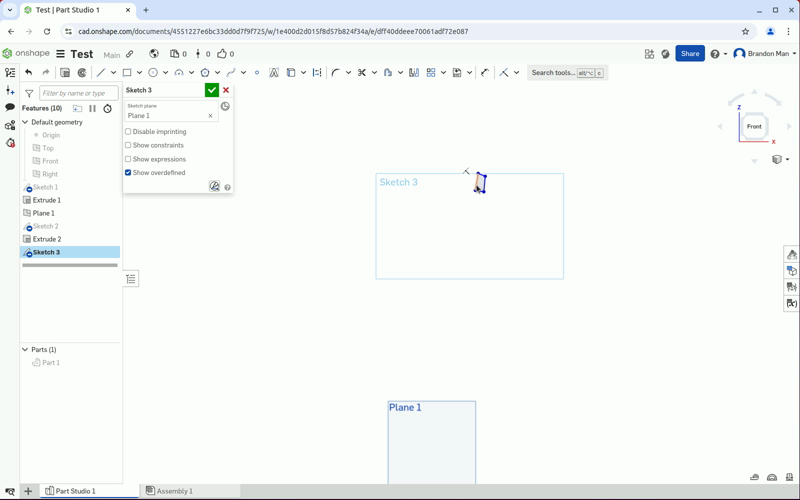
scroll(6)
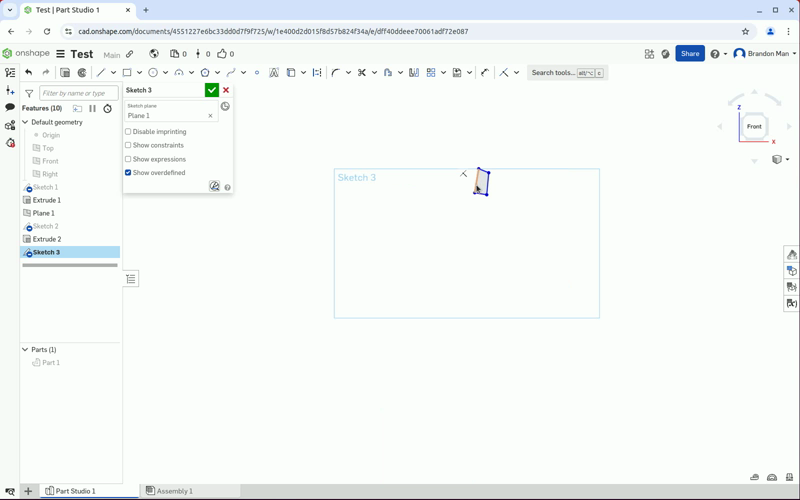
scroll(6)
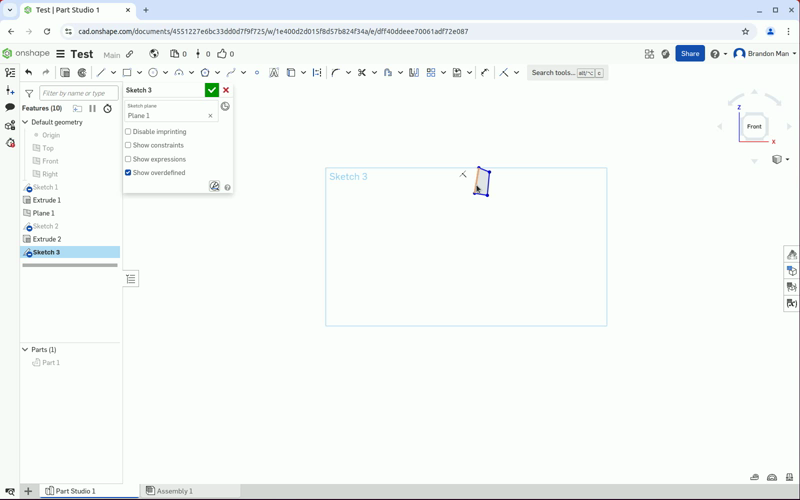
scroll(6)
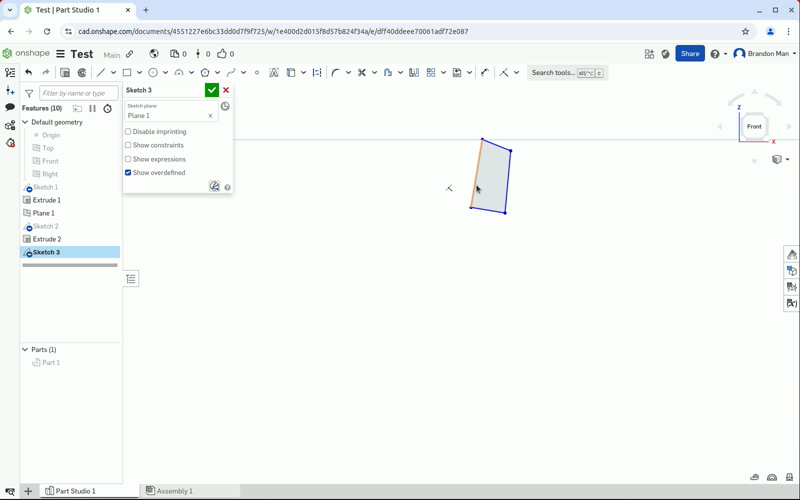
click(476, 184)
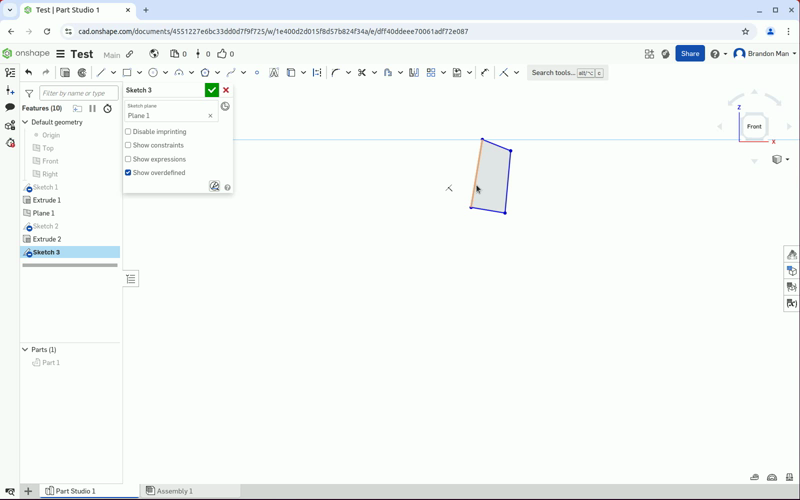
scroll(-6)
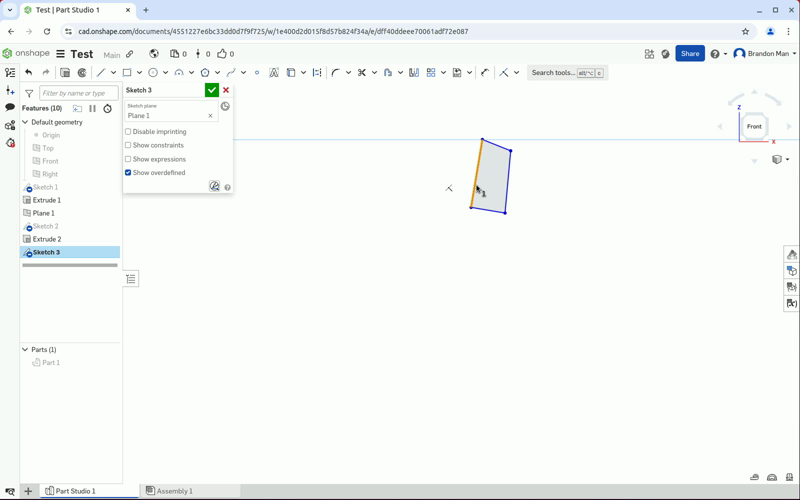
scroll(-6)
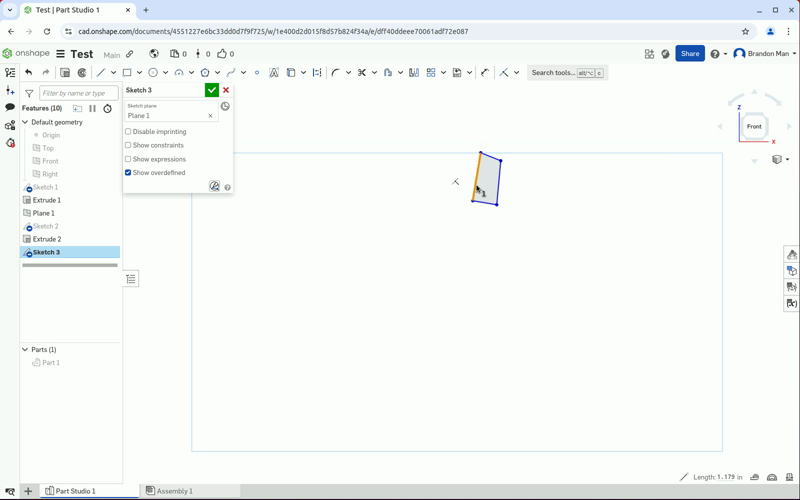
scroll(-6)
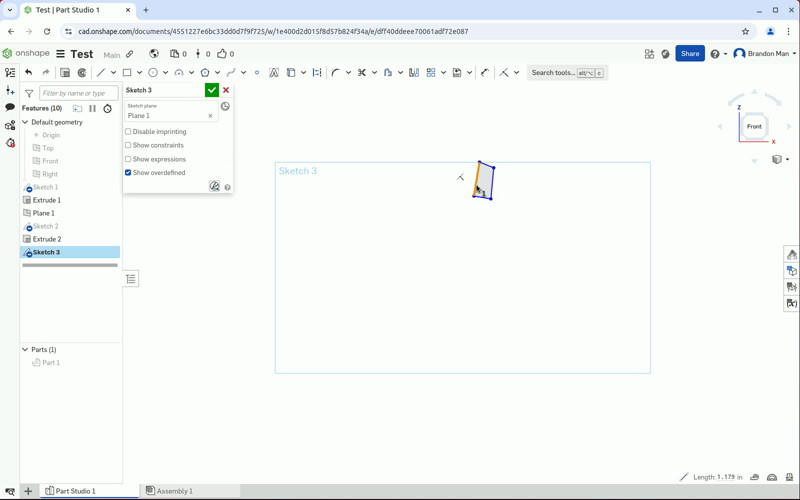
scroll(-6)
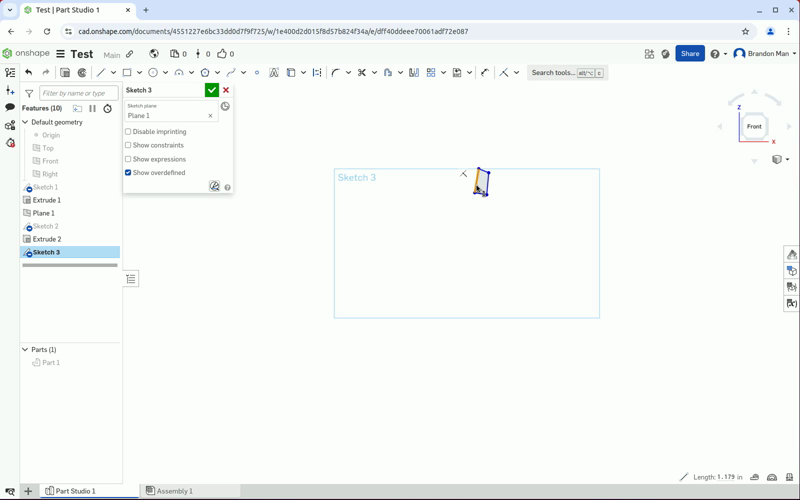
scroll(-6)
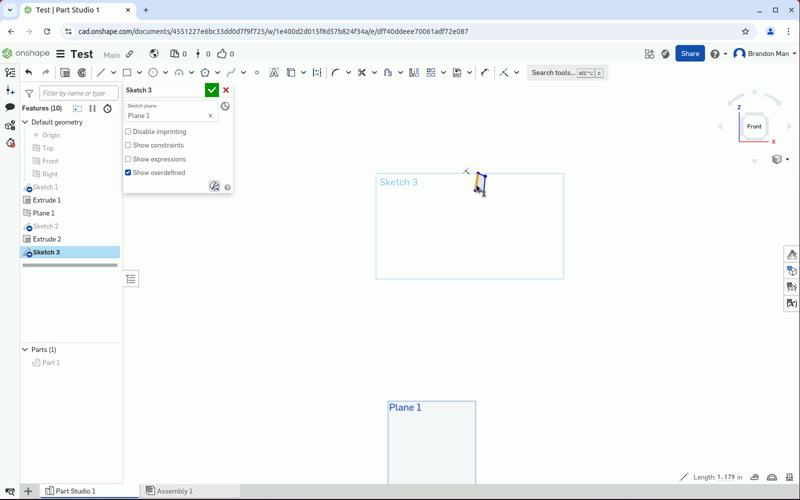
scroll(-6)
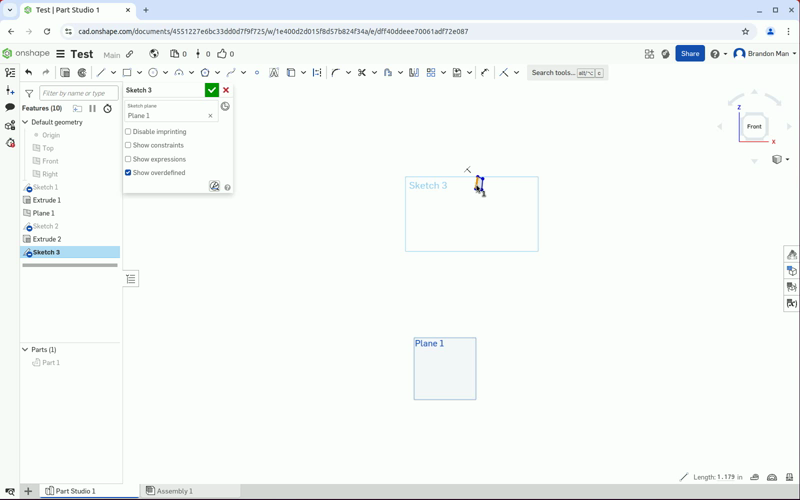
scroll(-6)
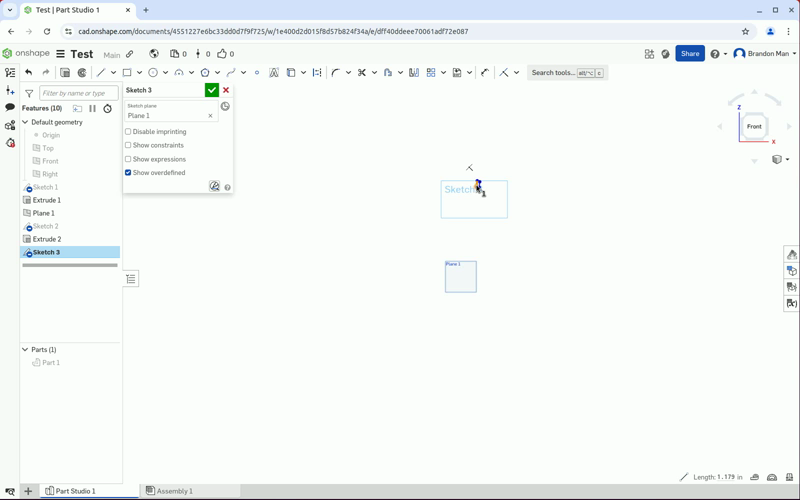
mouse_move(73, 352)
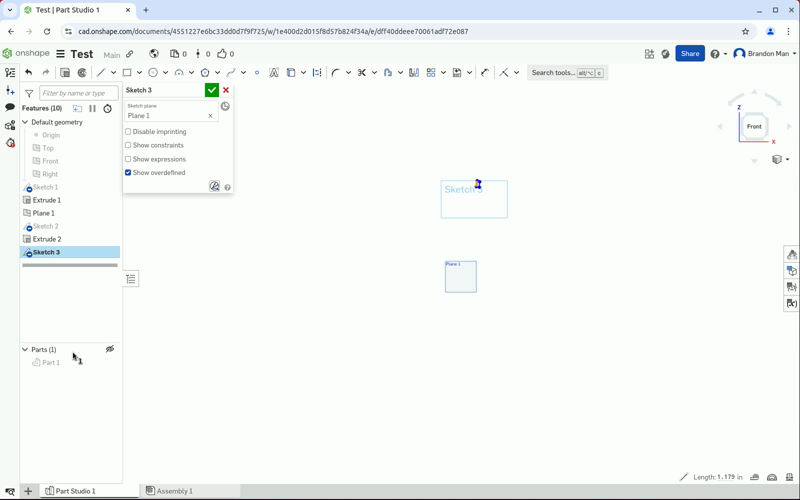
key(shift+y)
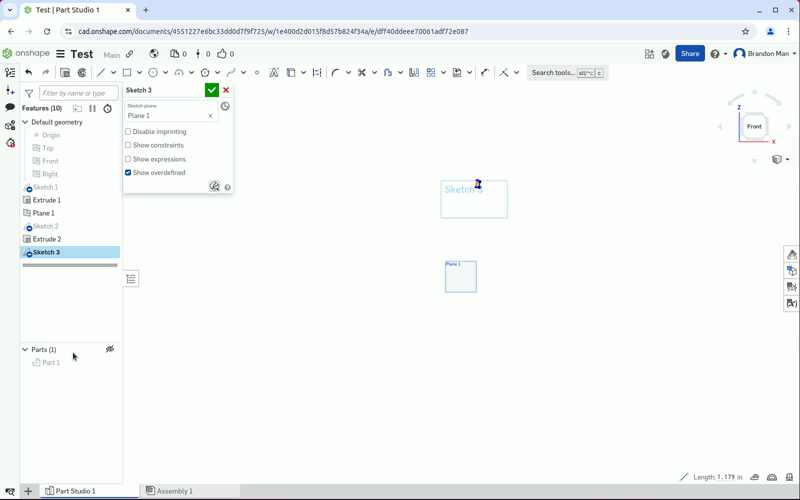
key(shift+e)
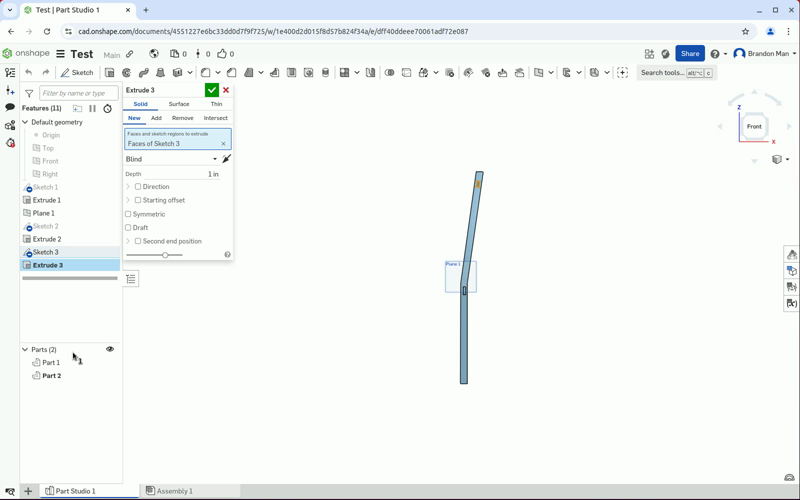
mouse_move(143, 106)
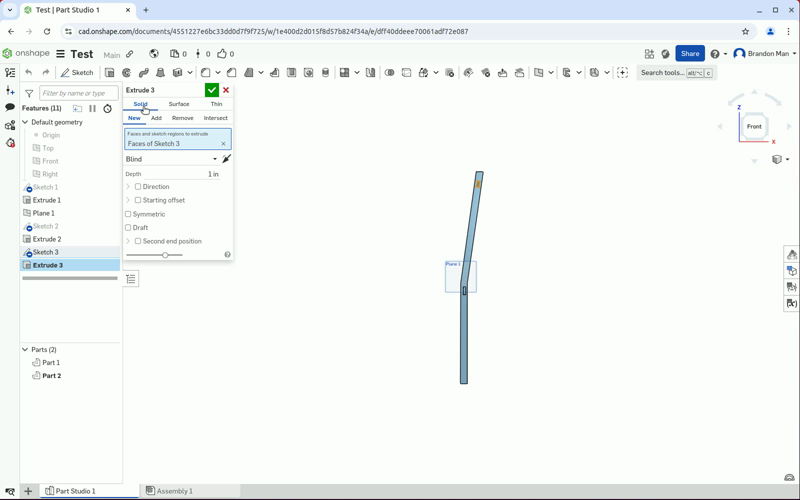
click(143, 106)
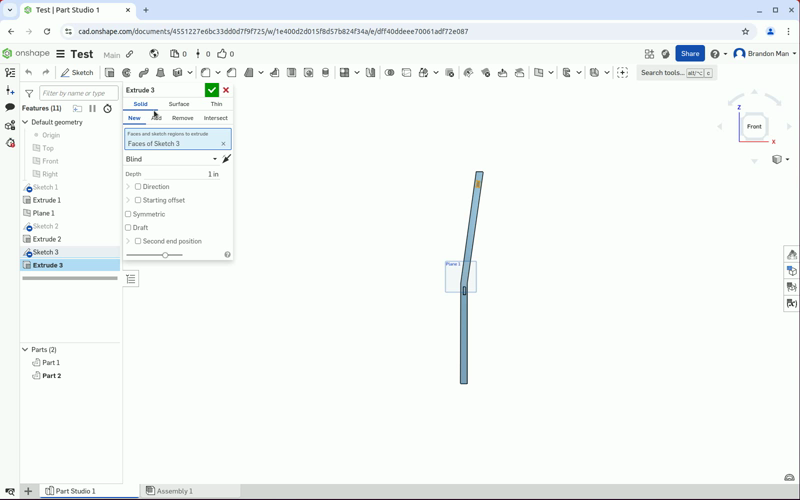
mouse_move(186, 120)
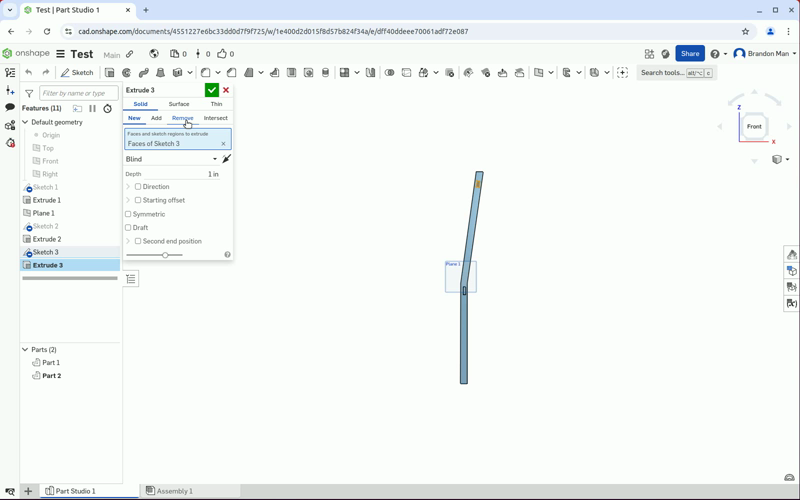
click(186, 120)
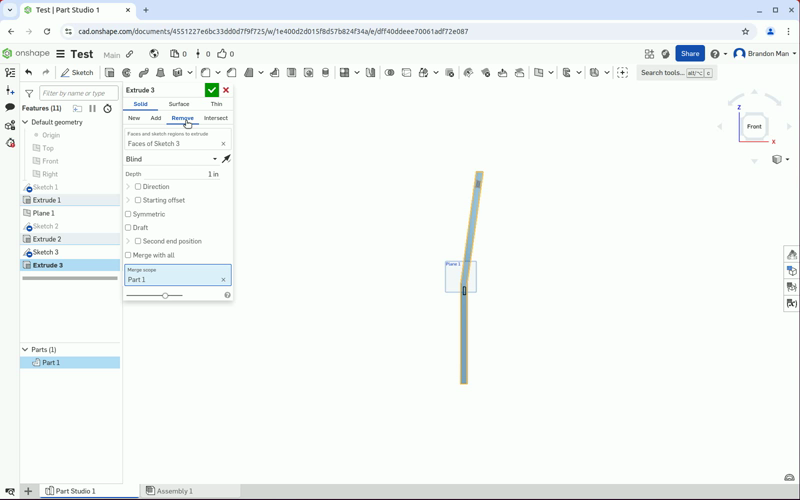
key(tab, 4)
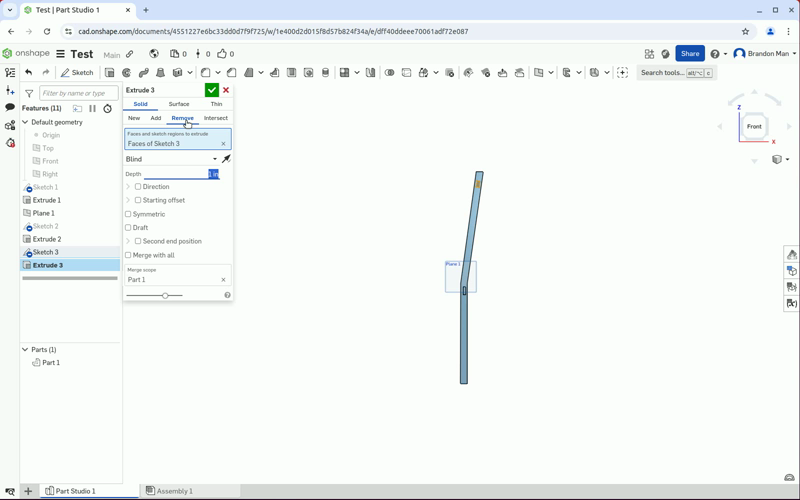
text(0.481)
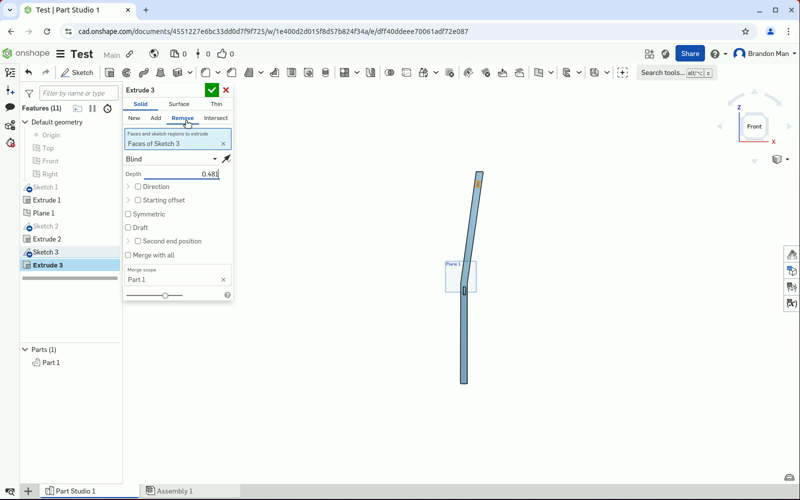
key(tab, 6)
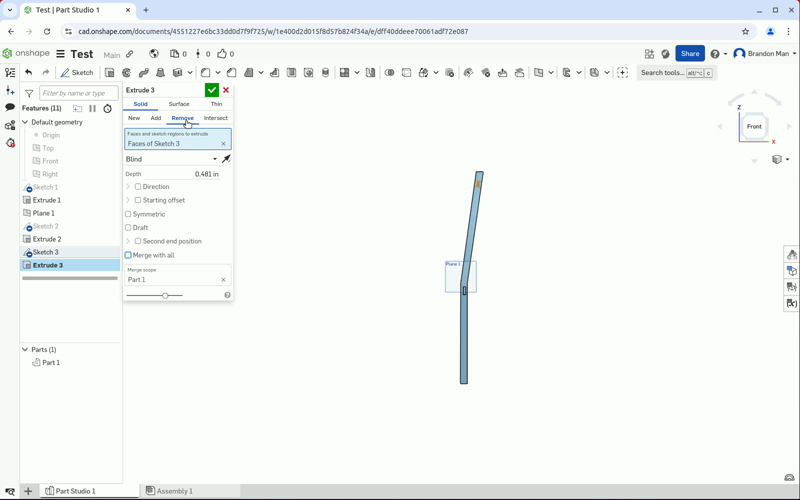
key(space)
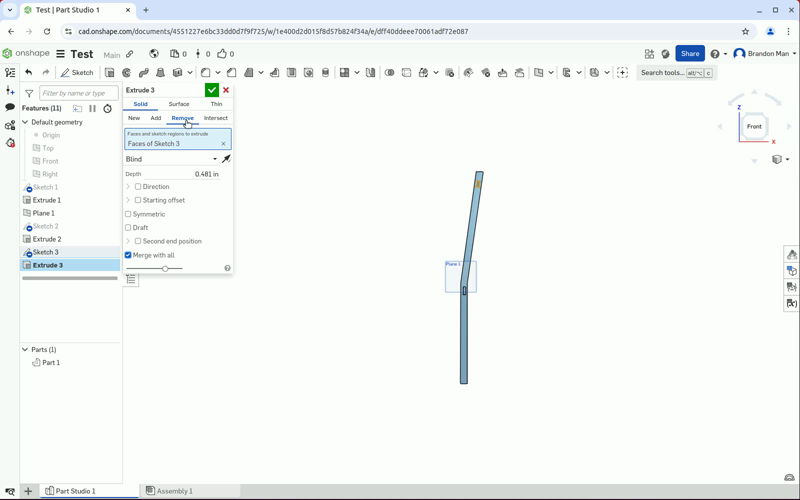
key(enter)
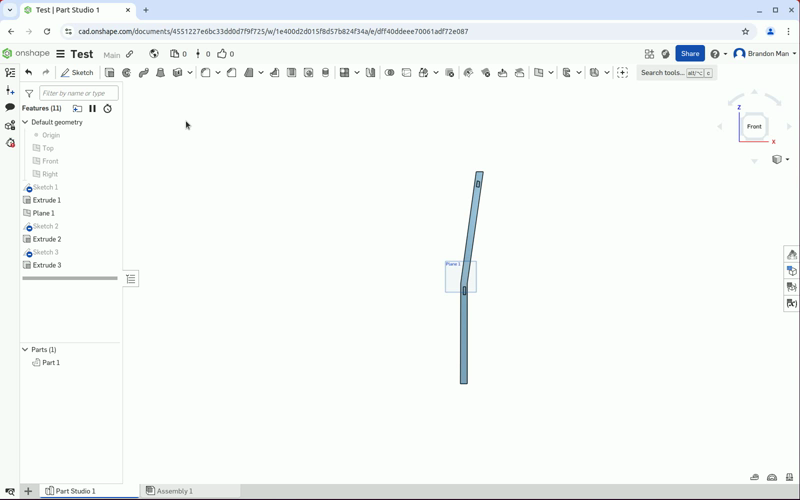
key(shift+h)
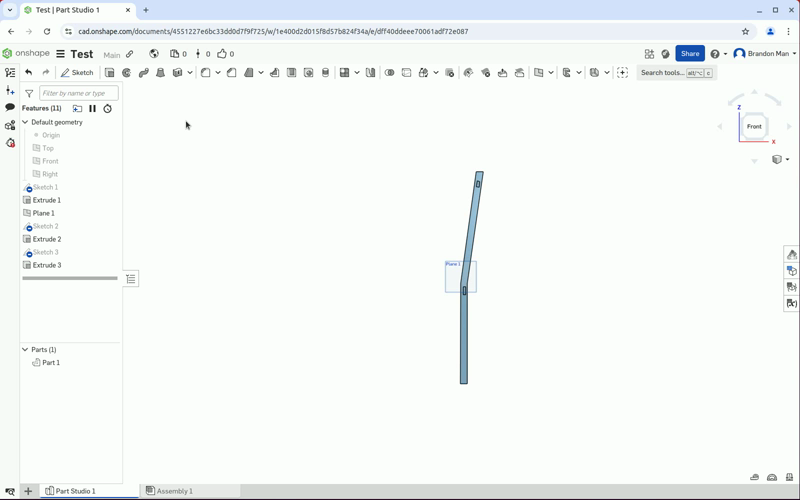
key(shift+h)
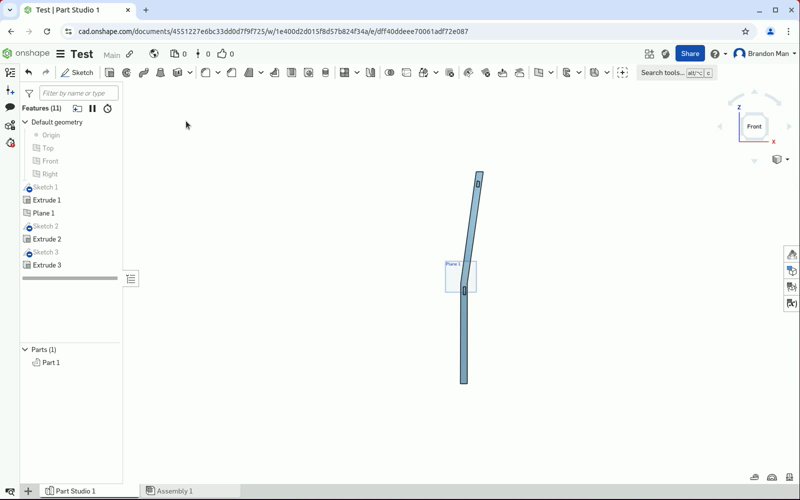
mouse_move(73, 189)
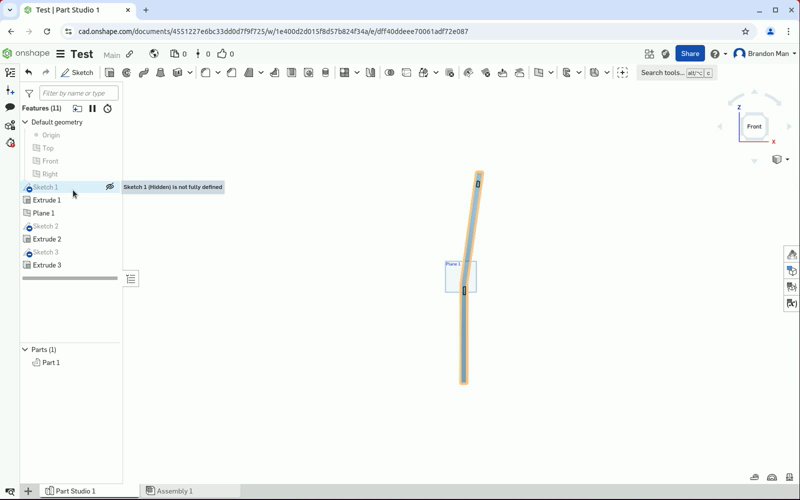
click(73, 189)
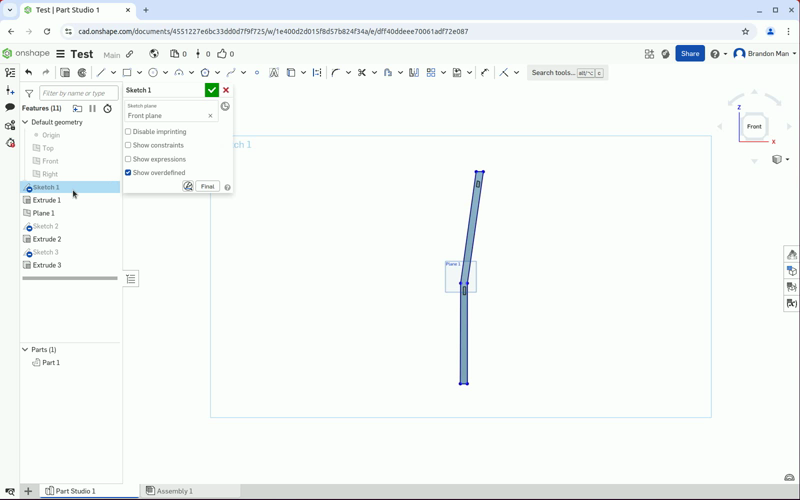
mouse_move(229, 92)
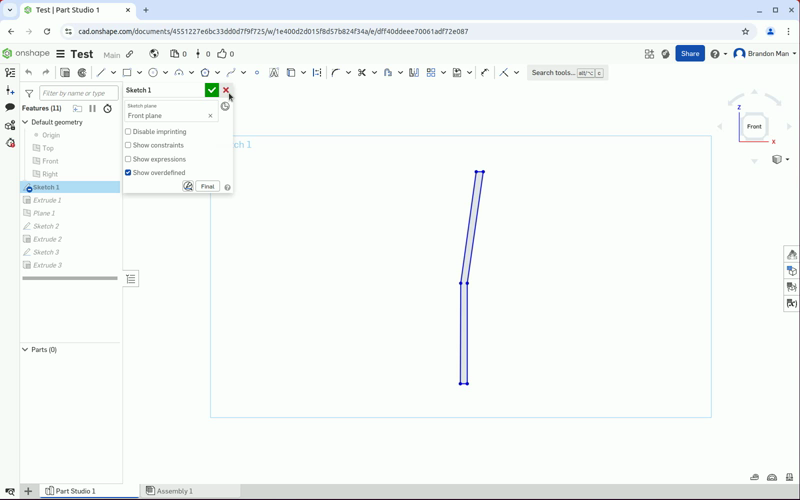
click(229, 92)
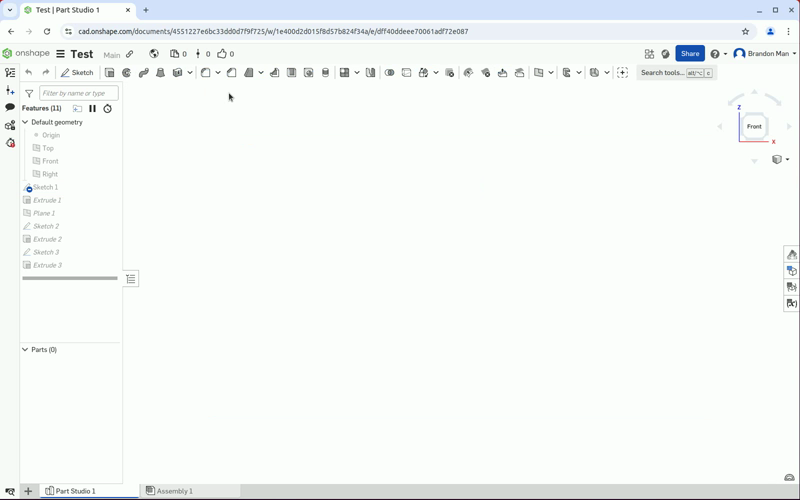
key(shift+s)
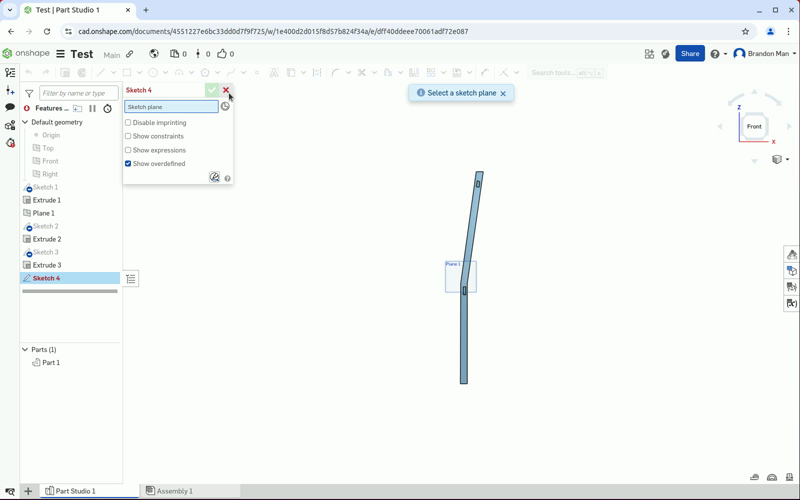
mouse_move(73, 215)
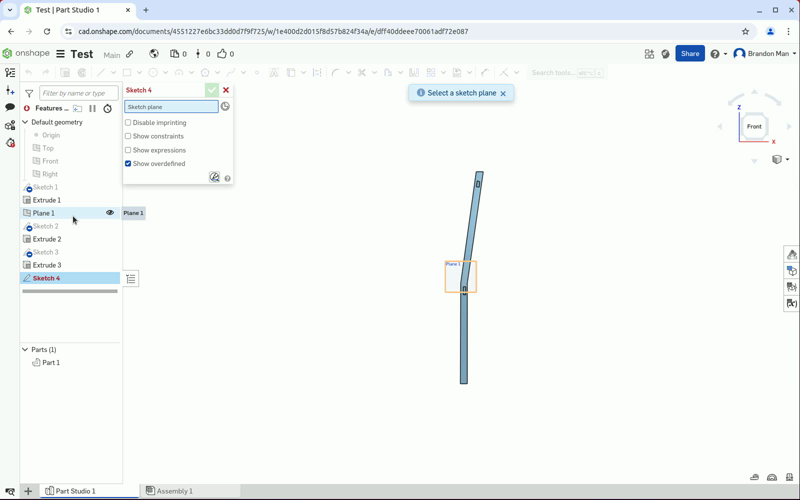
click(73, 215)
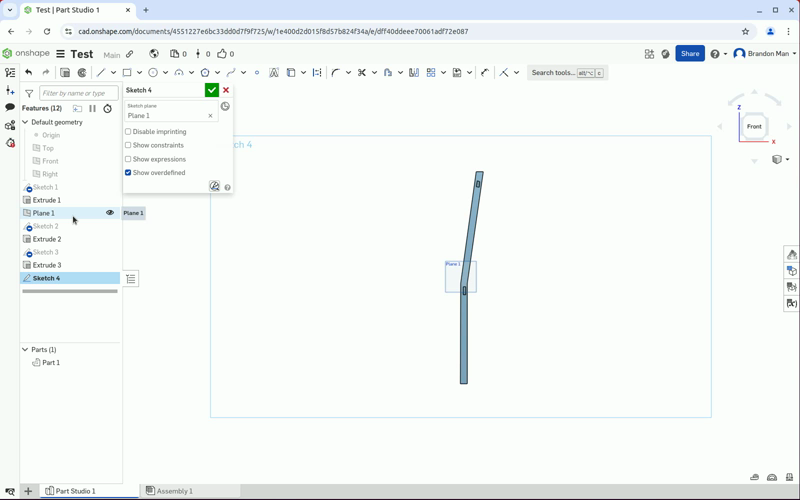
mouse_move(73, 352)
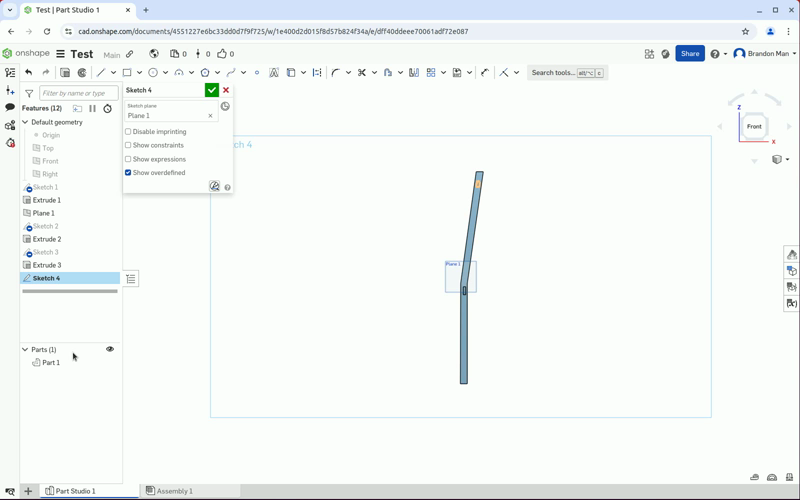
key(y)
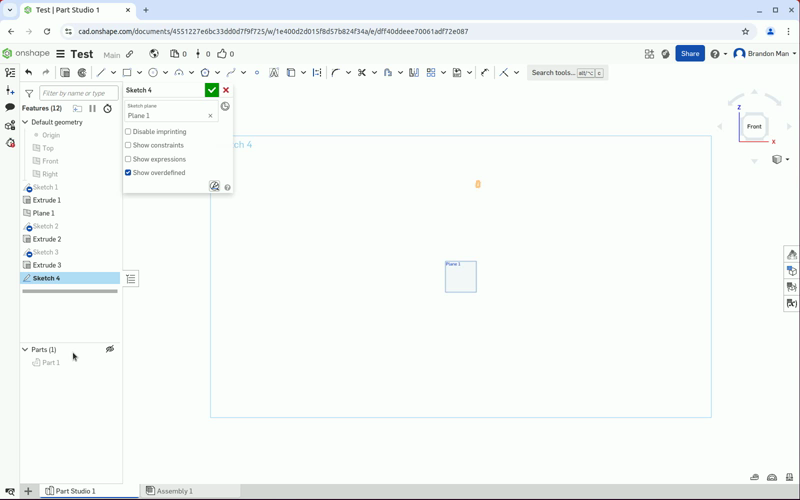
key(l)
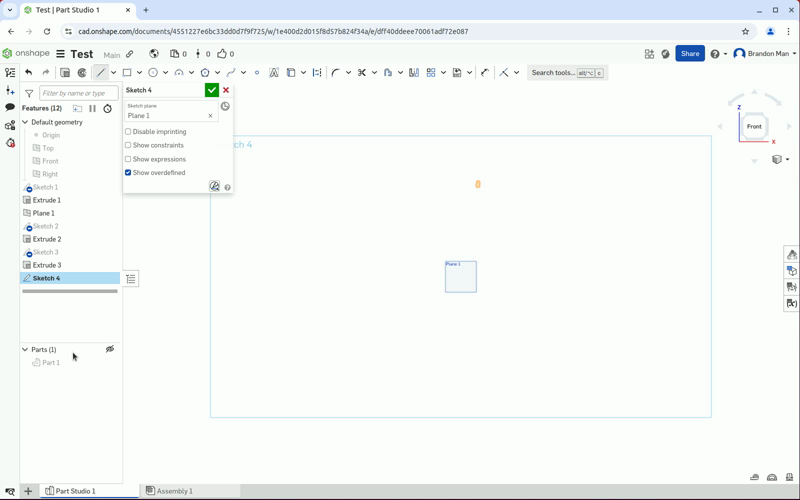
key_down(shift)
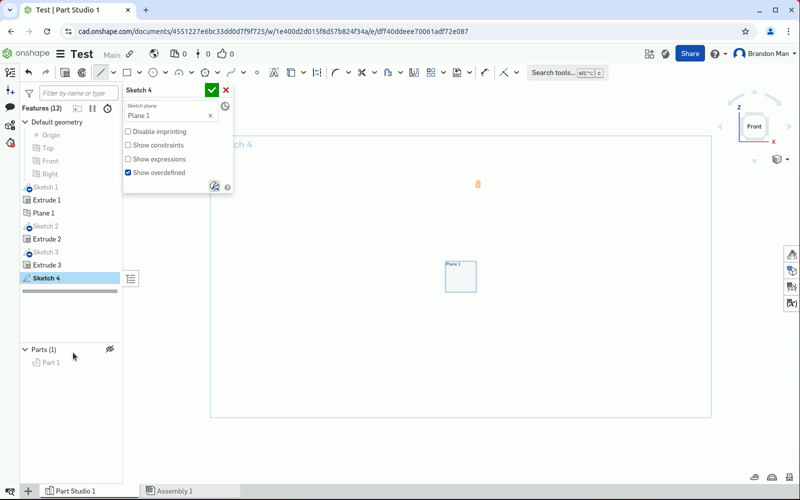
mouse_move(474, 201)
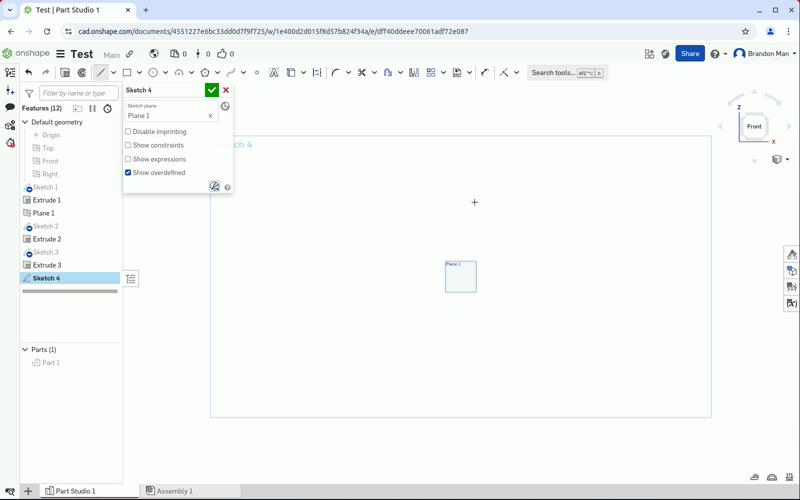
click(474, 201)
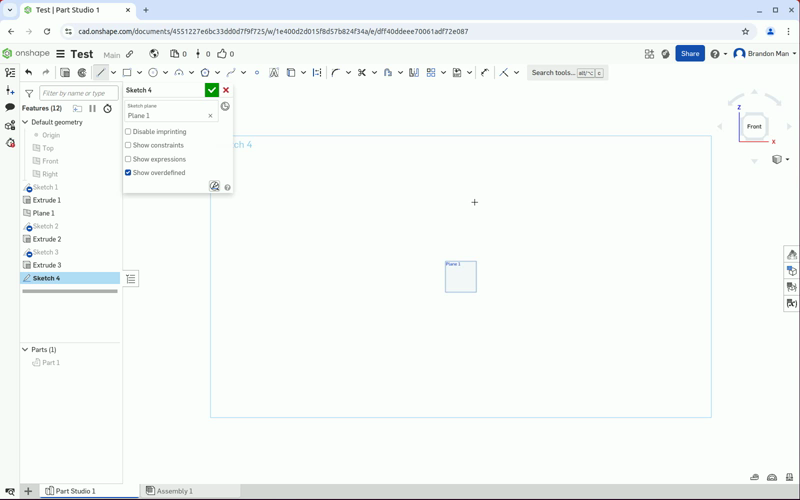
key_up(shift)
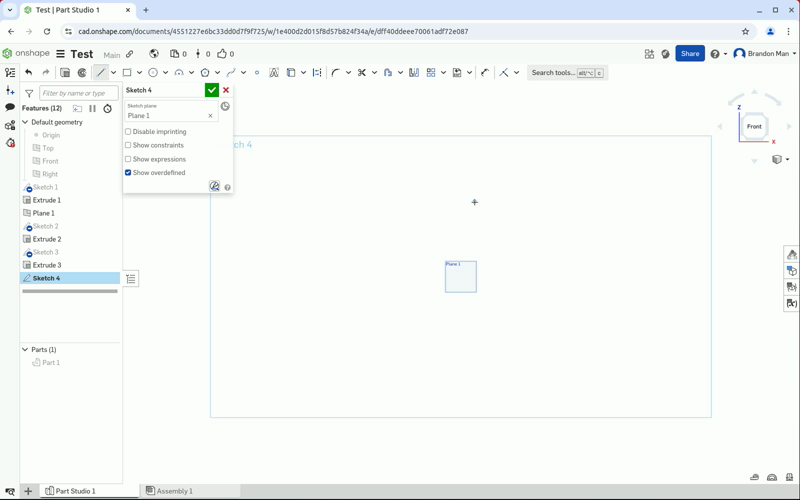
key_down(shift)
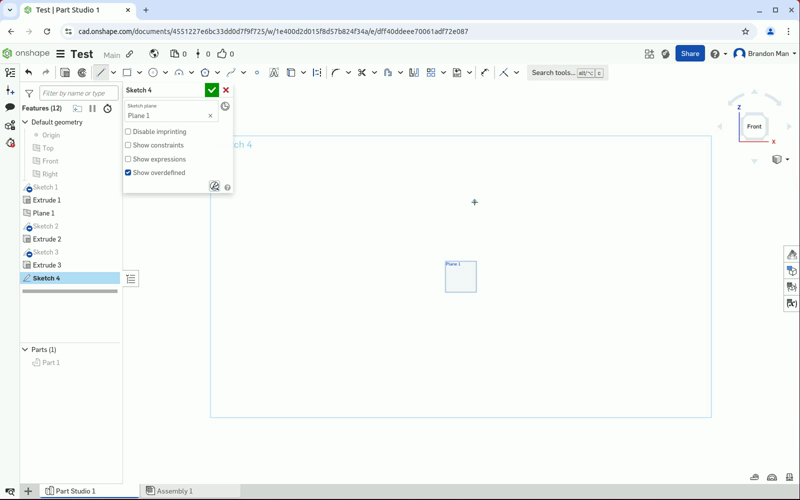
mouse_move(504, 201)
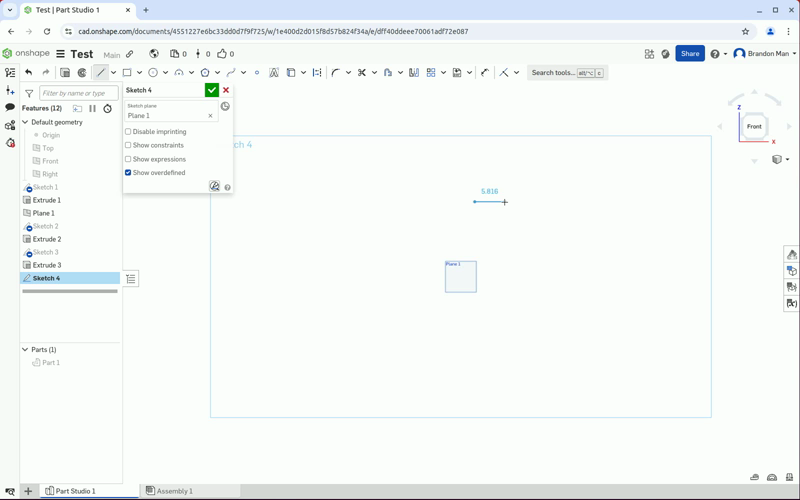
mouse_move(477, 202)
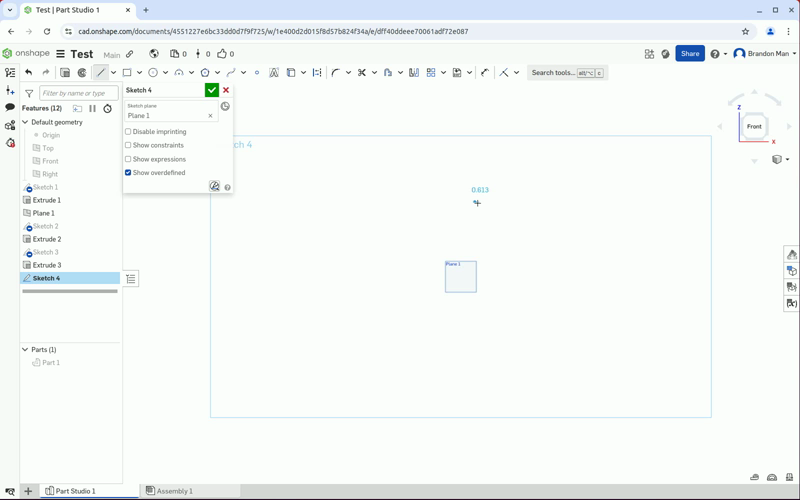
scroll(6)
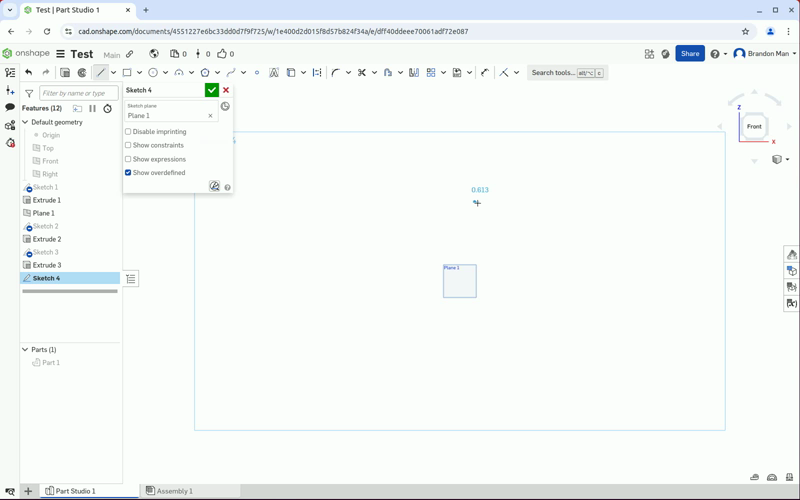
scroll(6)
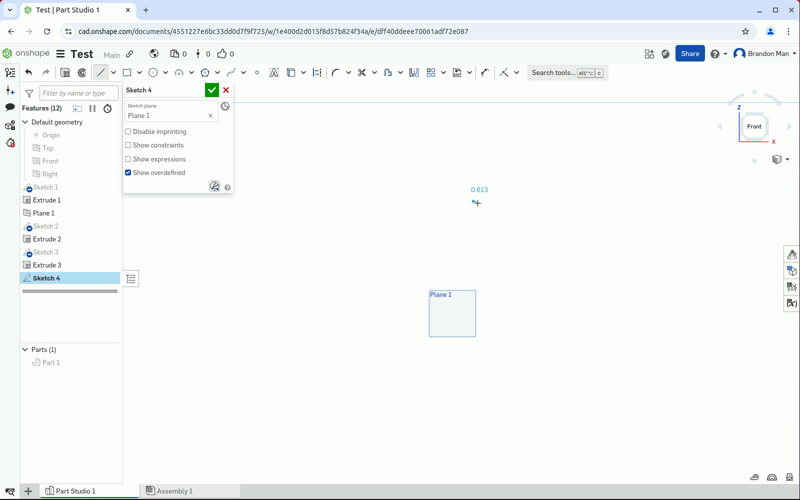
scroll(6)
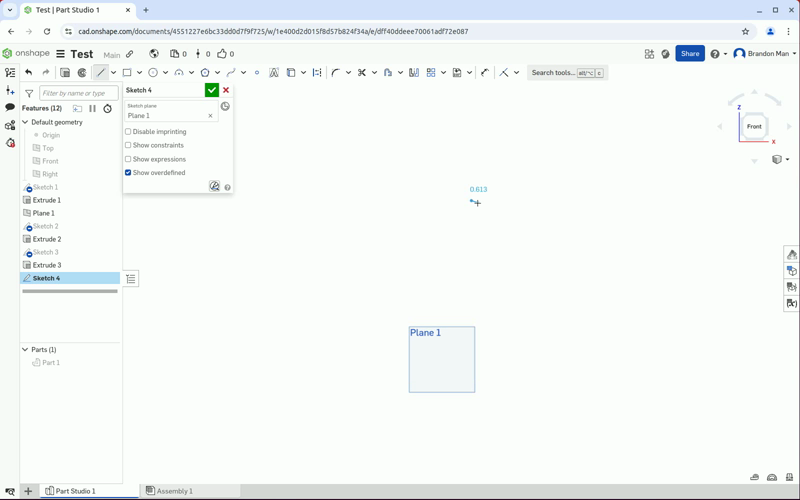
scroll(6)
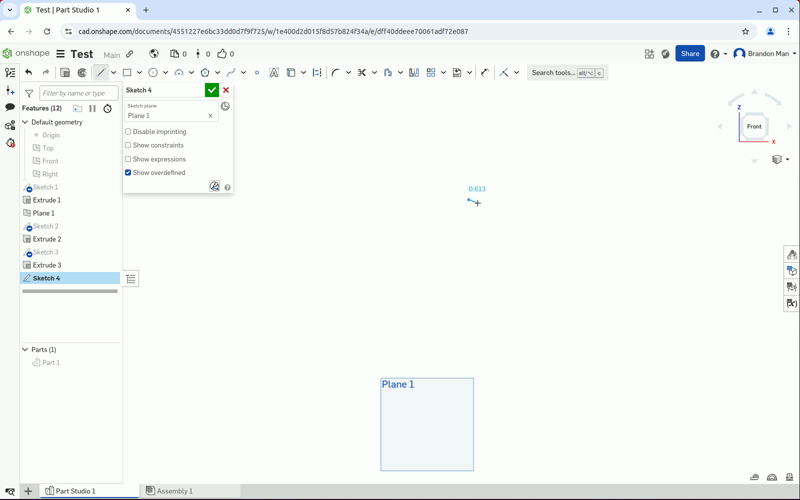
scroll(6)
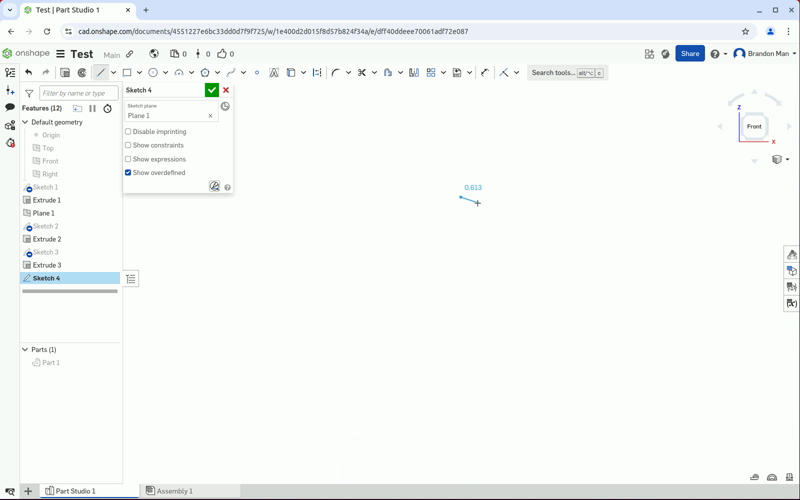
scroll(6)
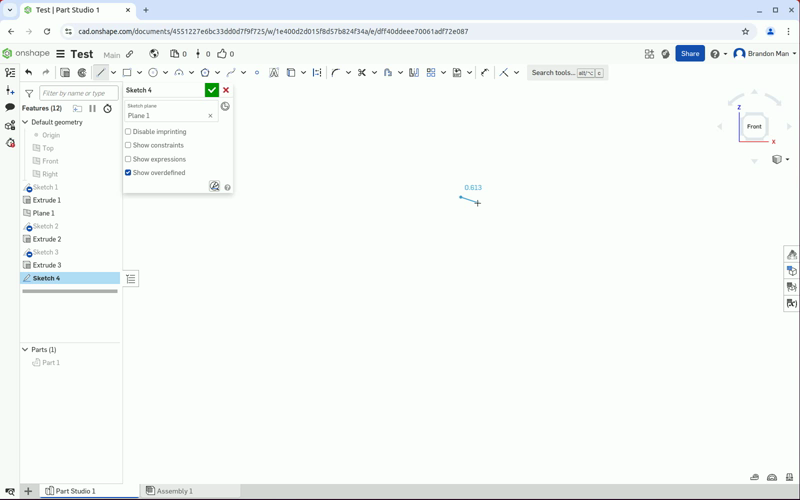
scroll(6)
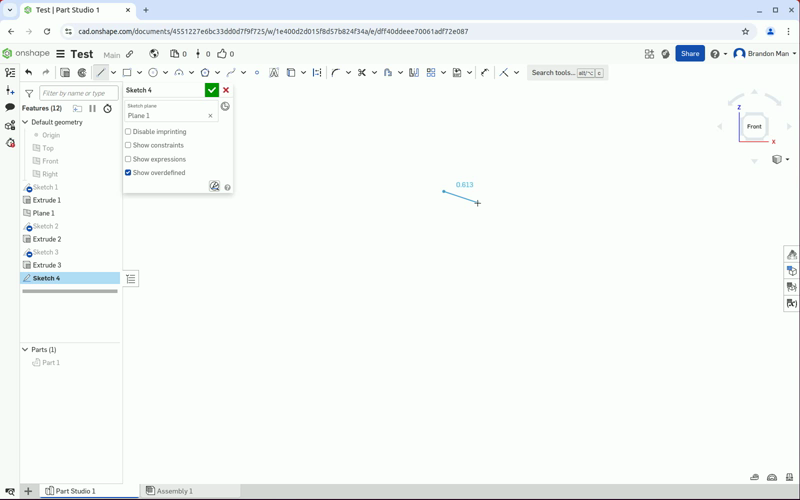
click(477, 202)
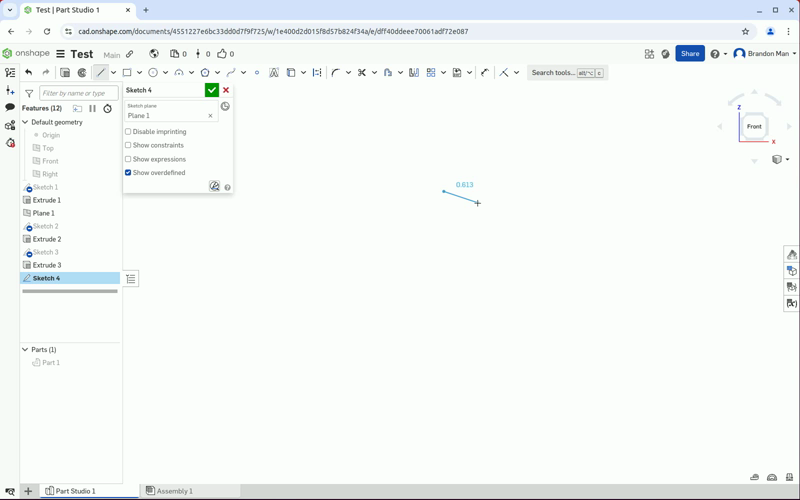
scroll(-6)
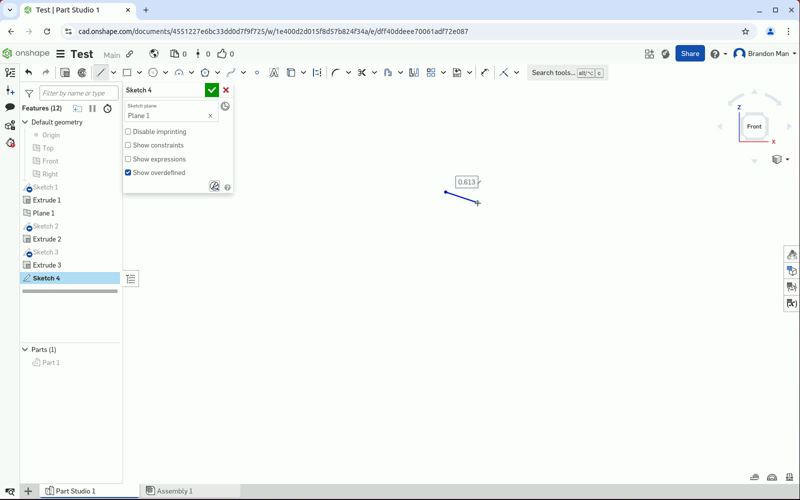
scroll(-6)
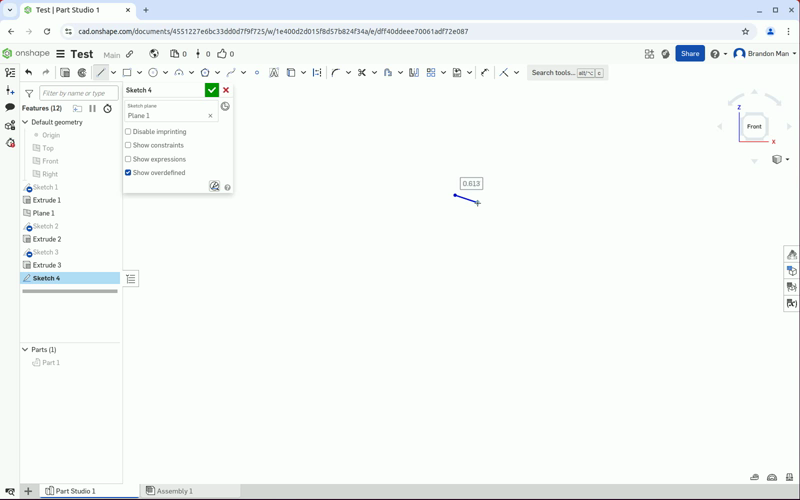
scroll(-6)
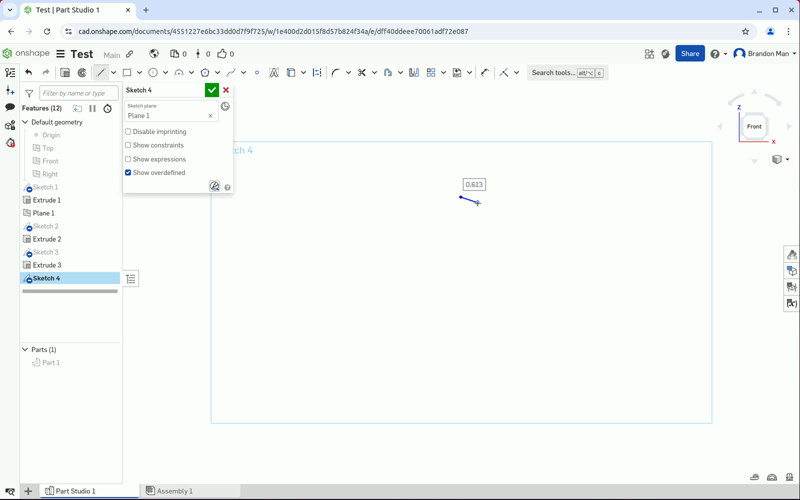
scroll(-6)
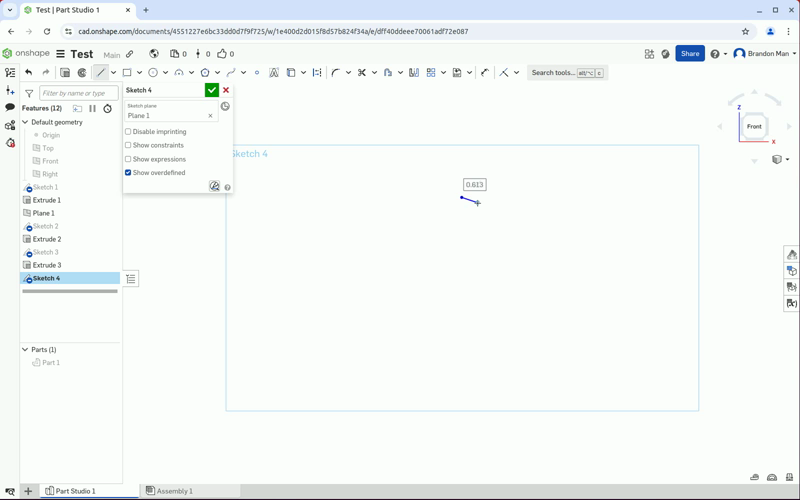
scroll(-6)
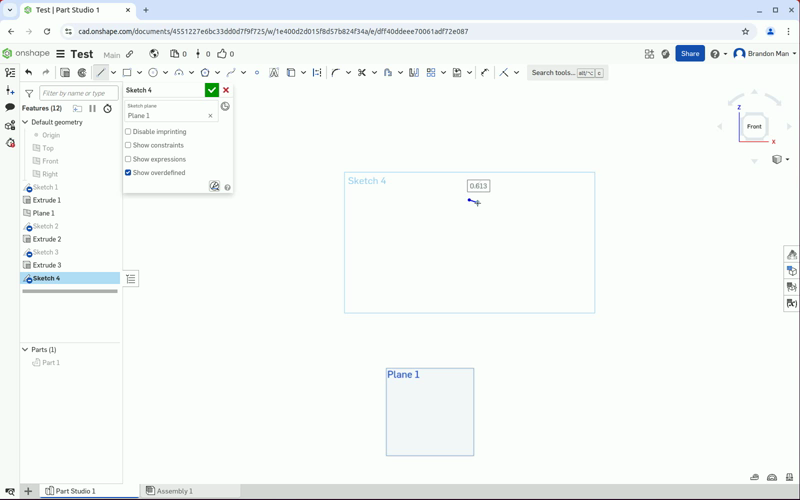
scroll(-6)
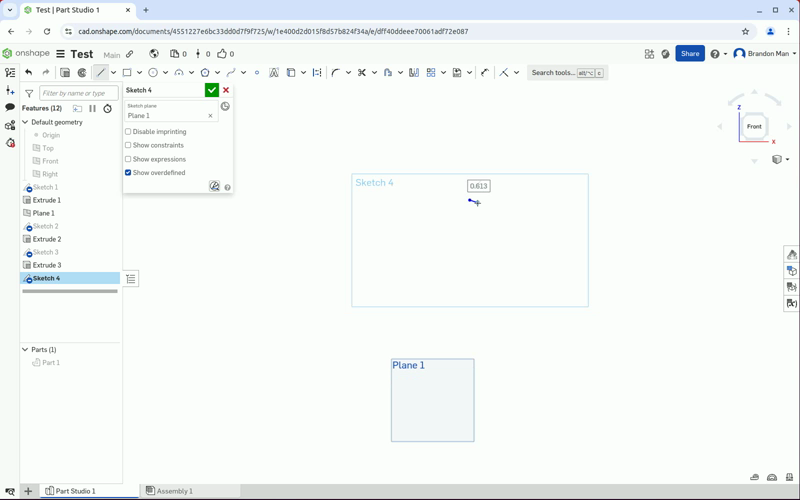
scroll(-6)
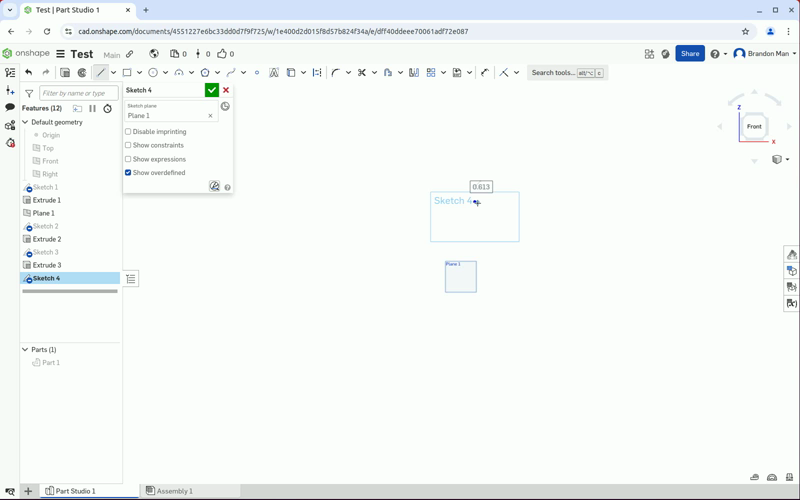
key_up(shift)
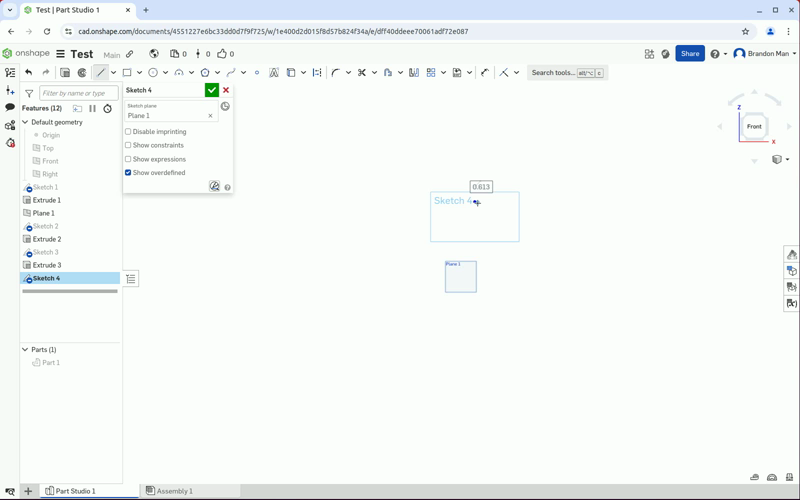
key_down(shift)
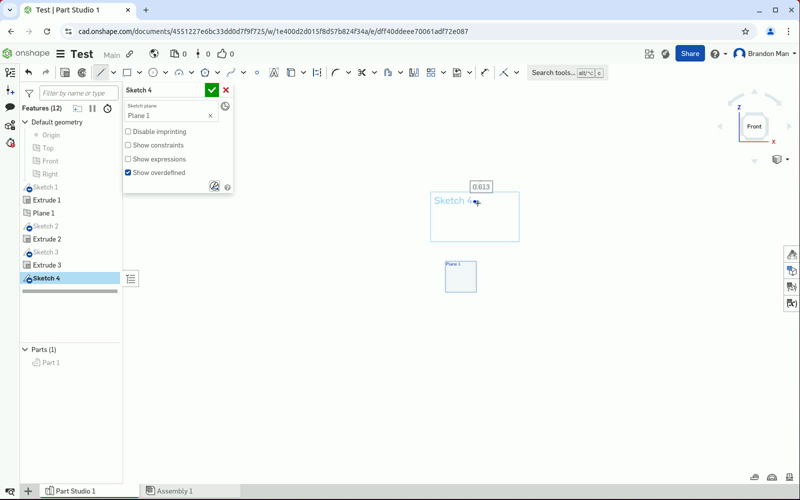
mouse_move(507, 202)
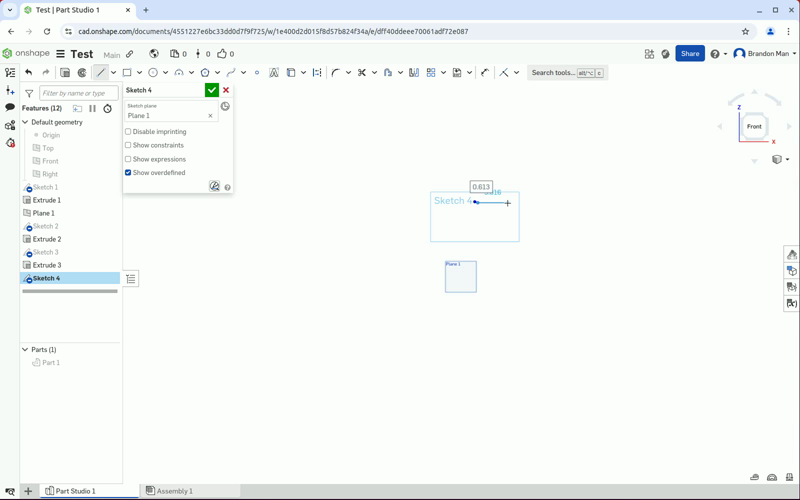
mouse_move(478, 196)
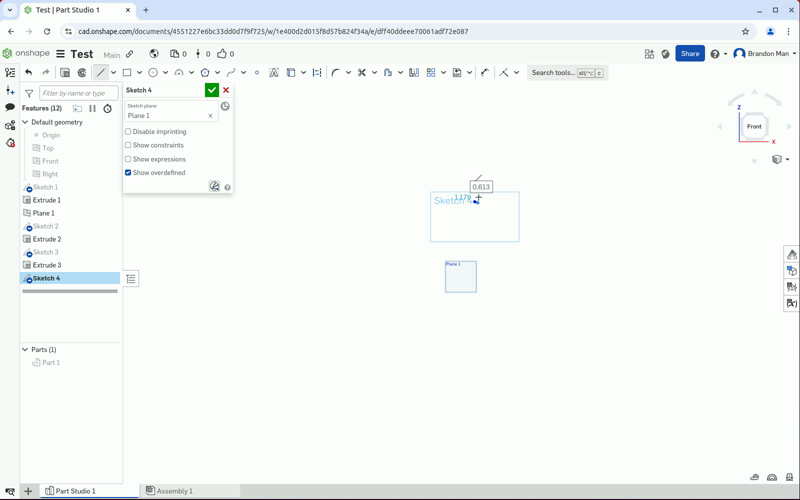
scroll(6)
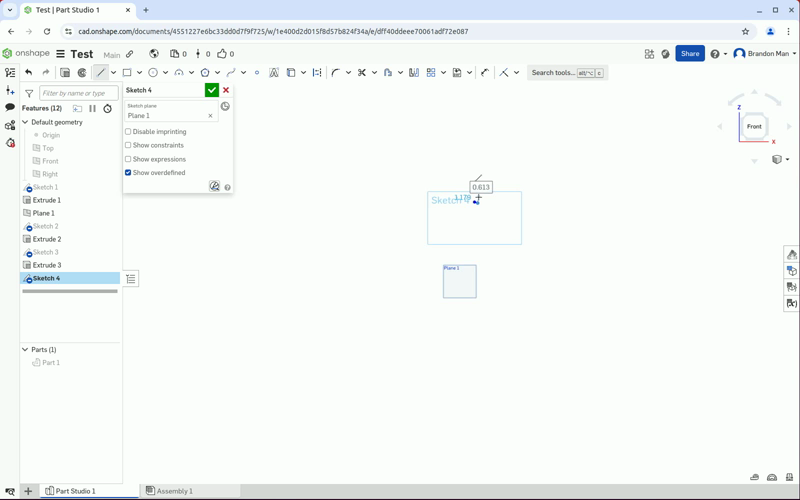
scroll(6)
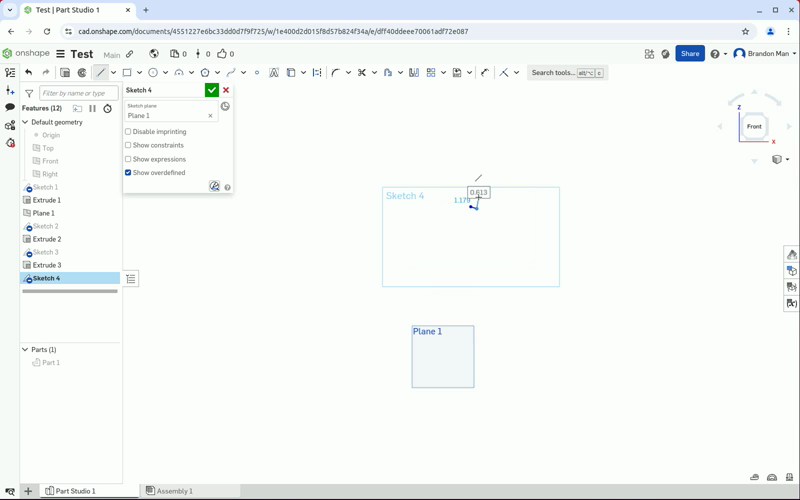
scroll(6)
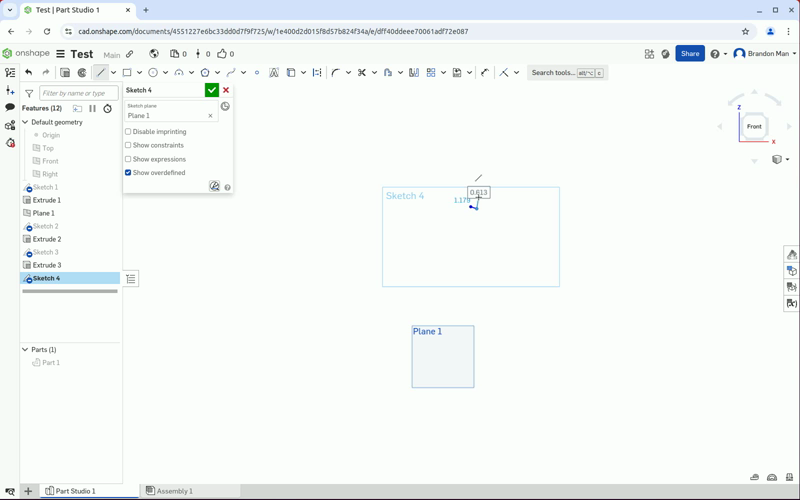
scroll(6)
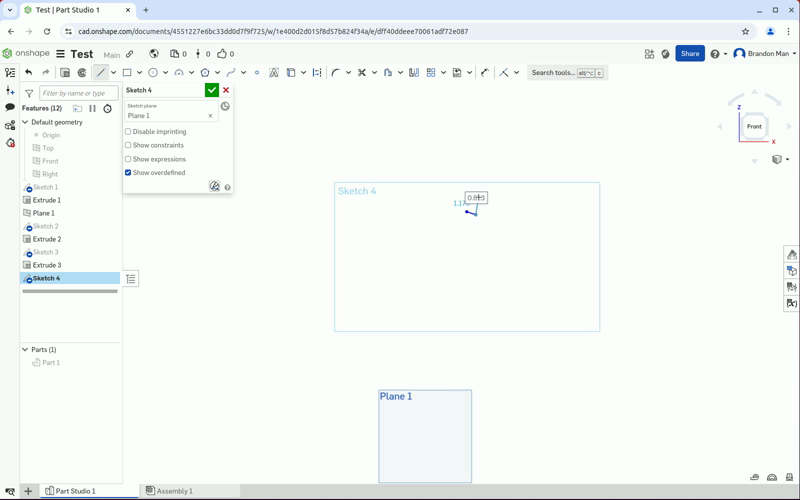
scroll(6)
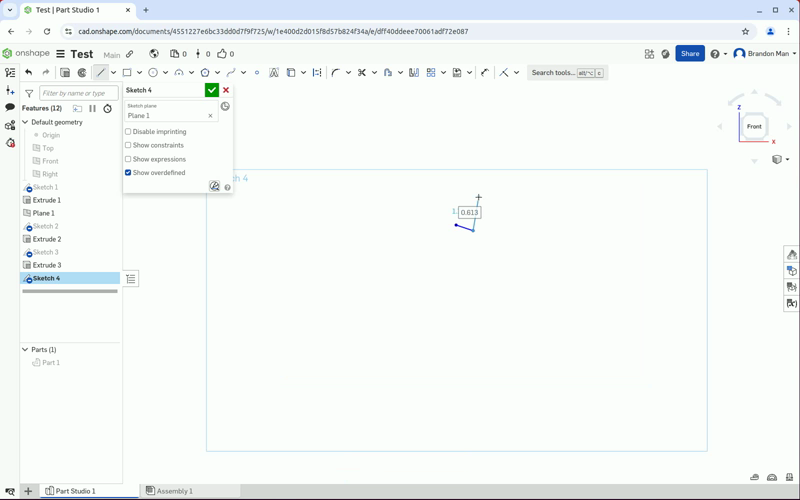
scroll(6)
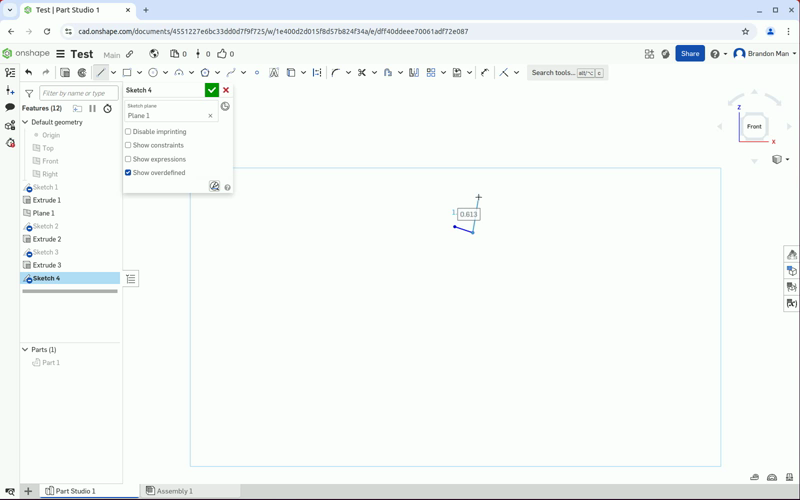
scroll(6)
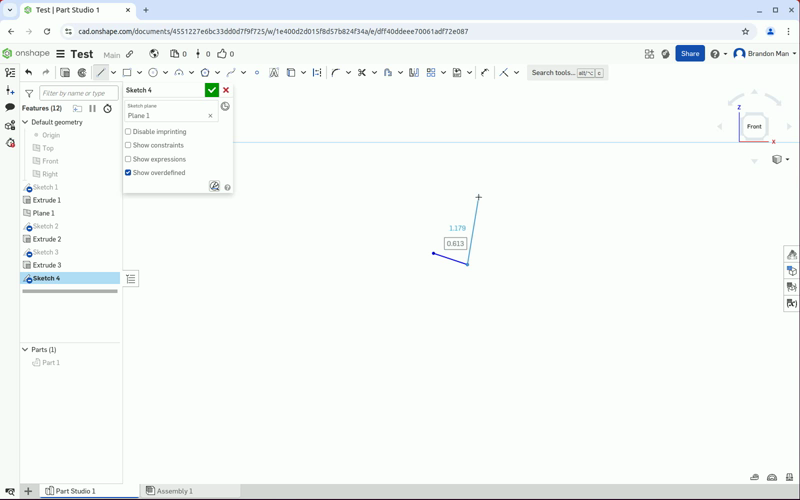
click(478, 196)
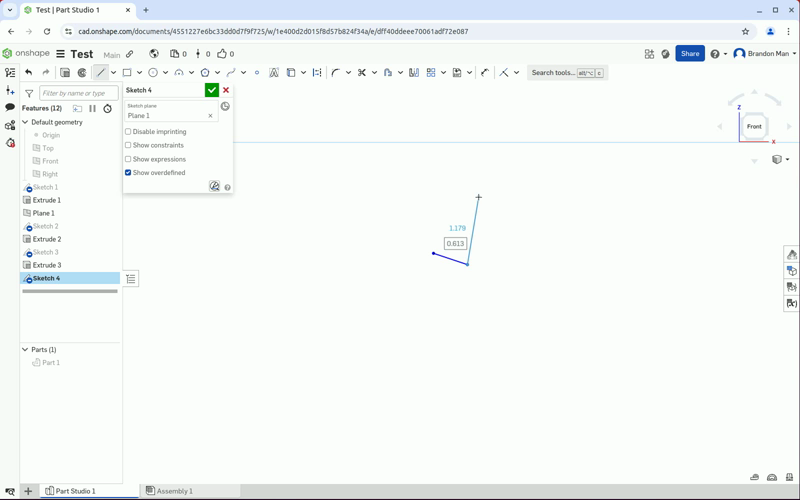
scroll(-6)
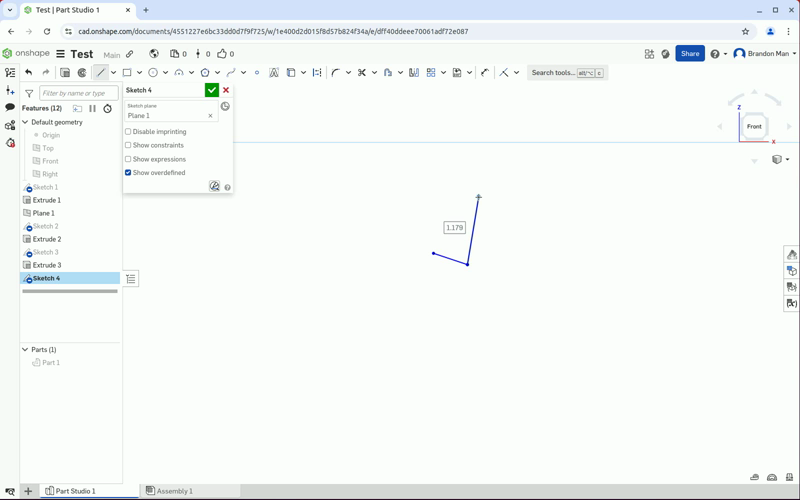
scroll(-6)
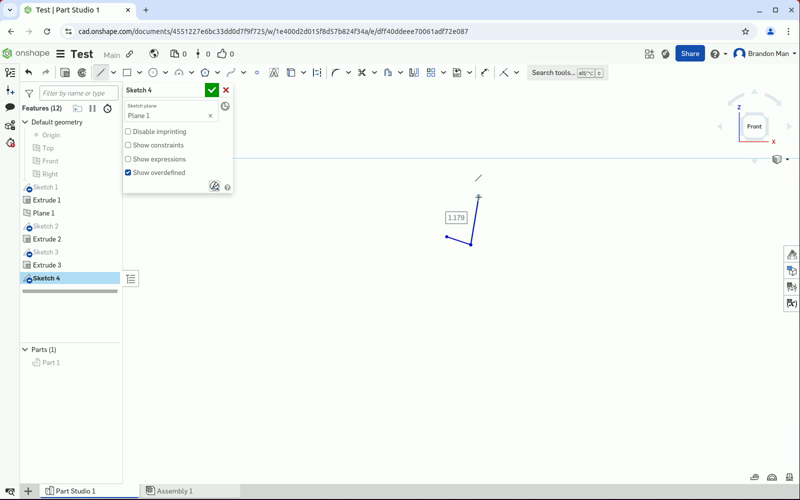
scroll(-6)
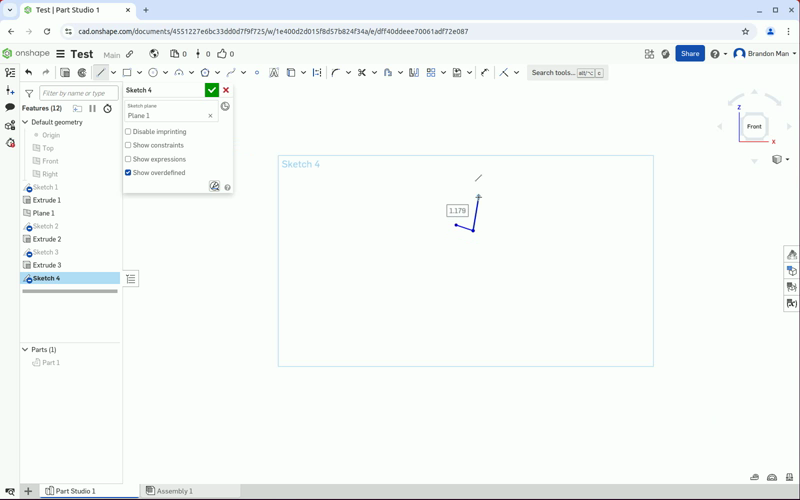
scroll(-6)
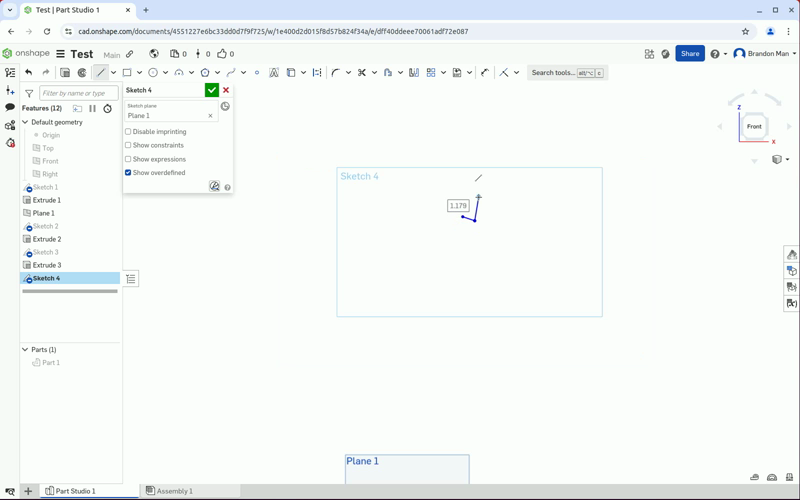
scroll(-6)
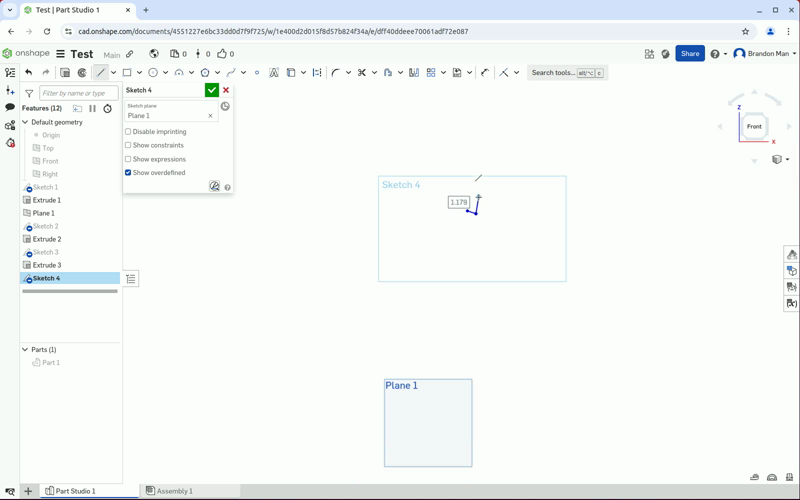
scroll(-6)
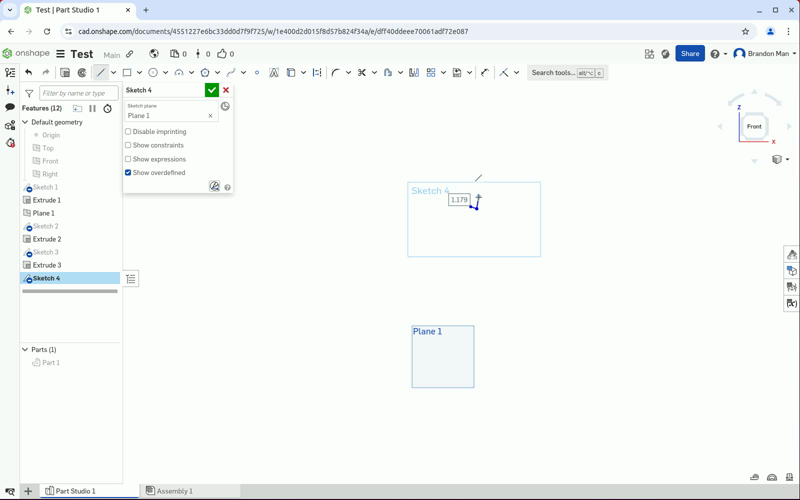
scroll(-6)
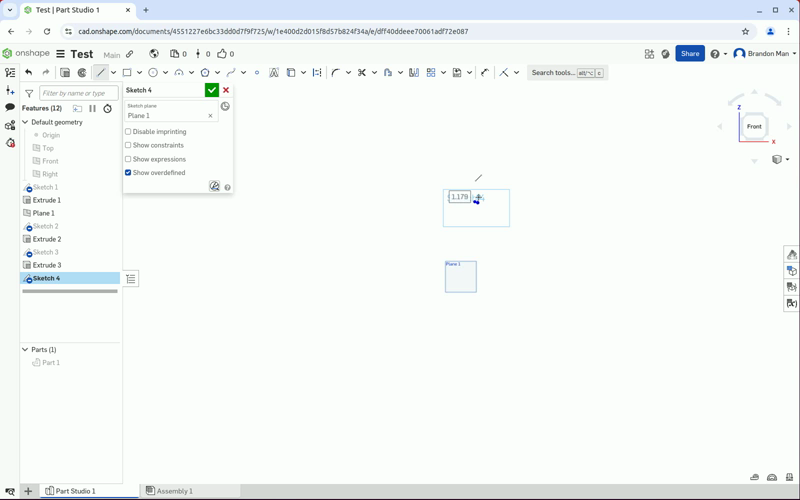
key_up(shift)
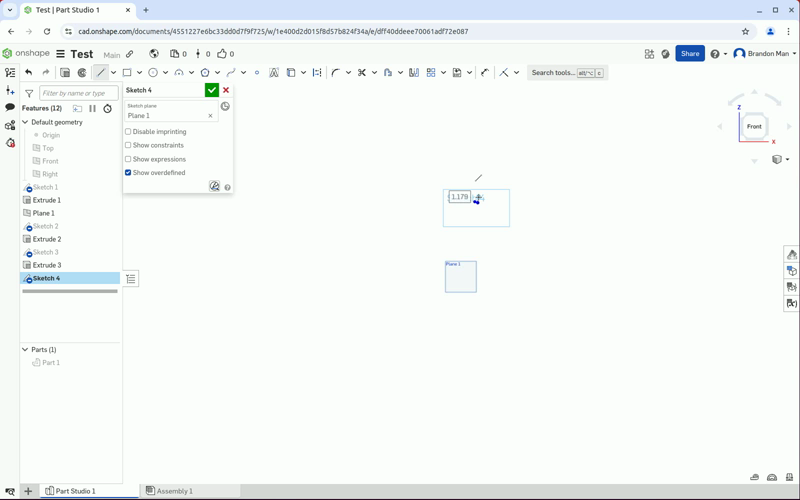
key_down(shift)
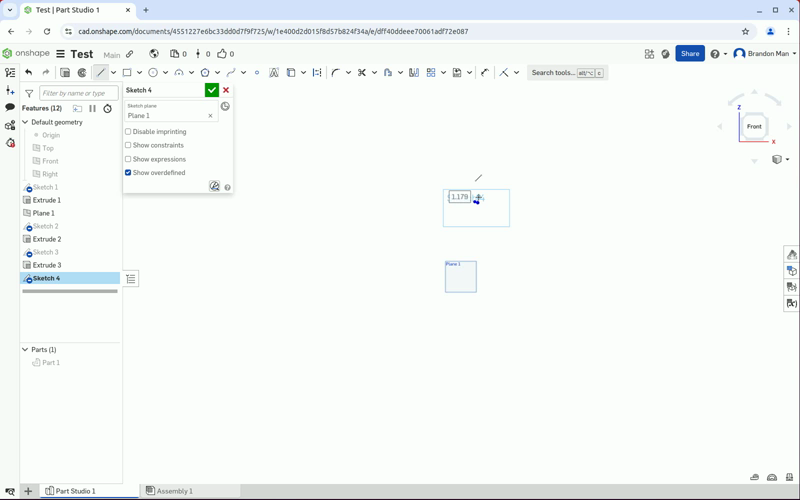
mouse_move(508, 196)
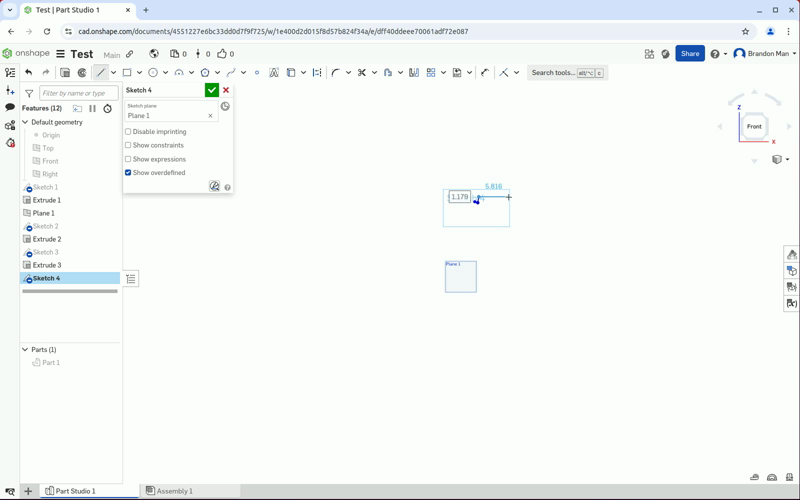
mouse_move(475, 196)
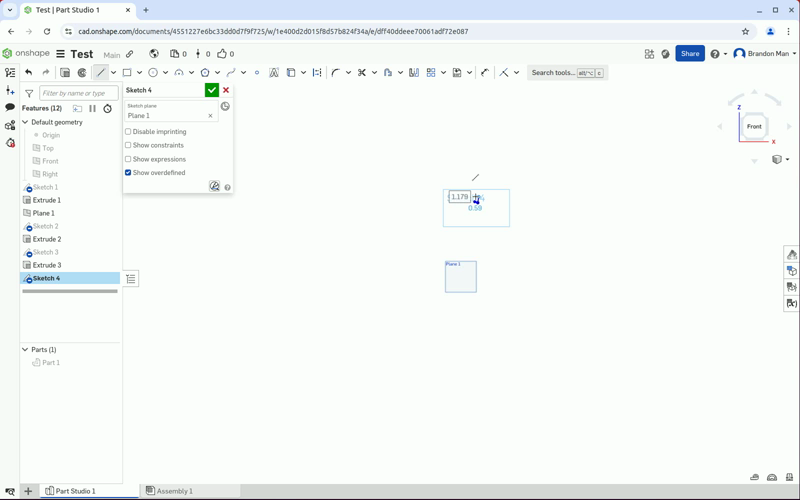
scroll(6)
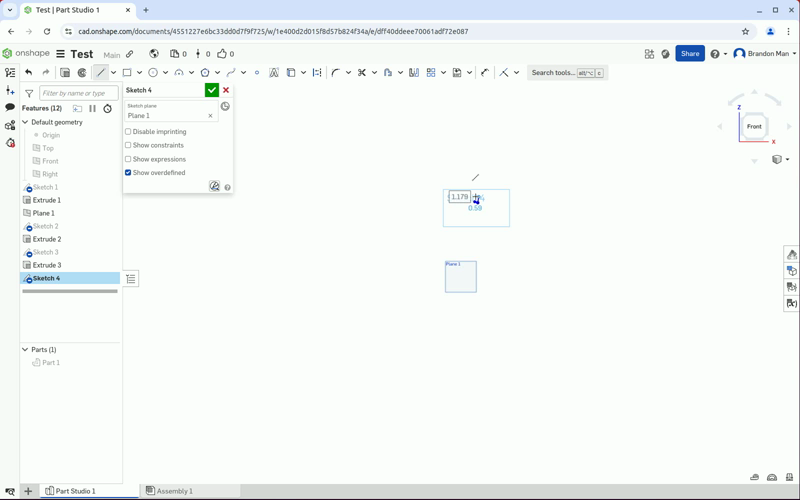
scroll(6)
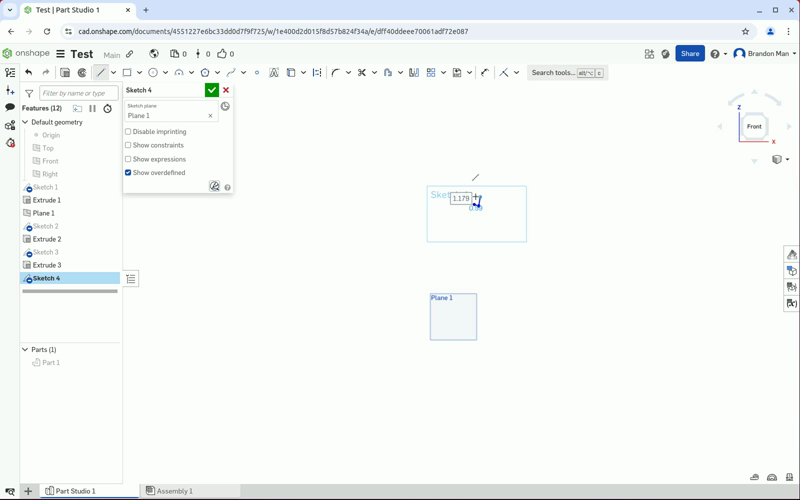
scroll(6)
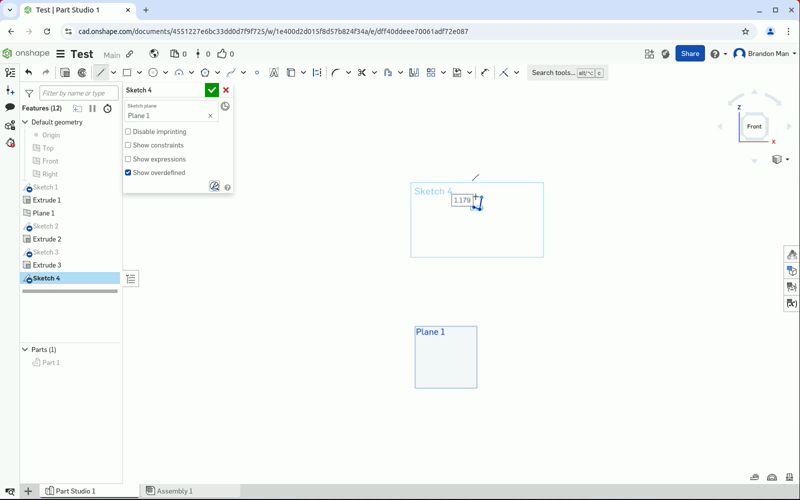
scroll(6)
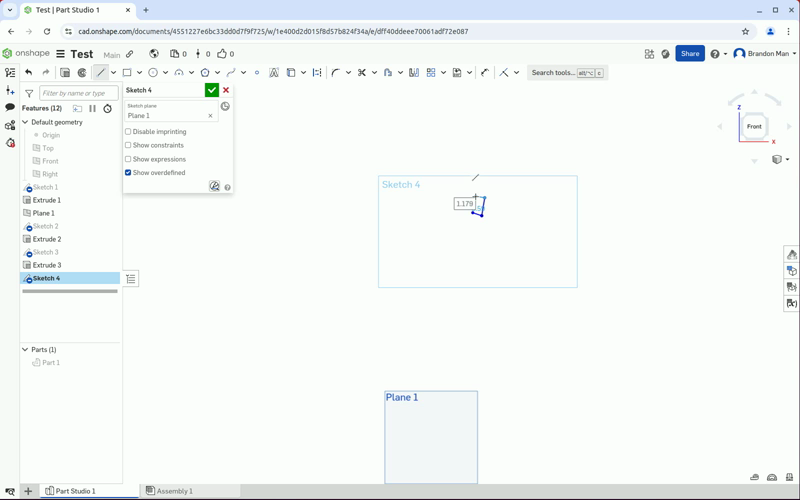
scroll(6)
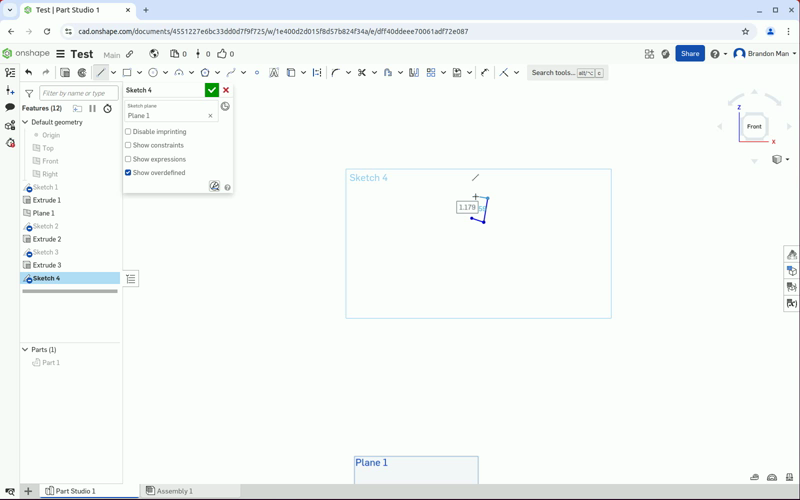
scroll(6)
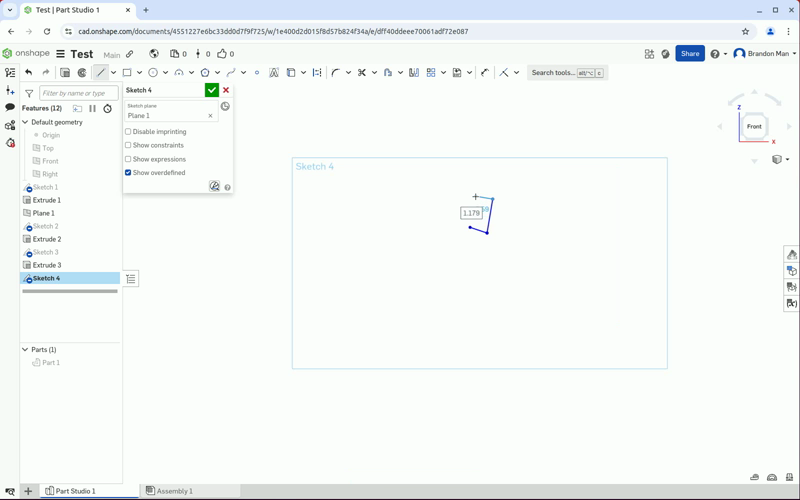
scroll(6)
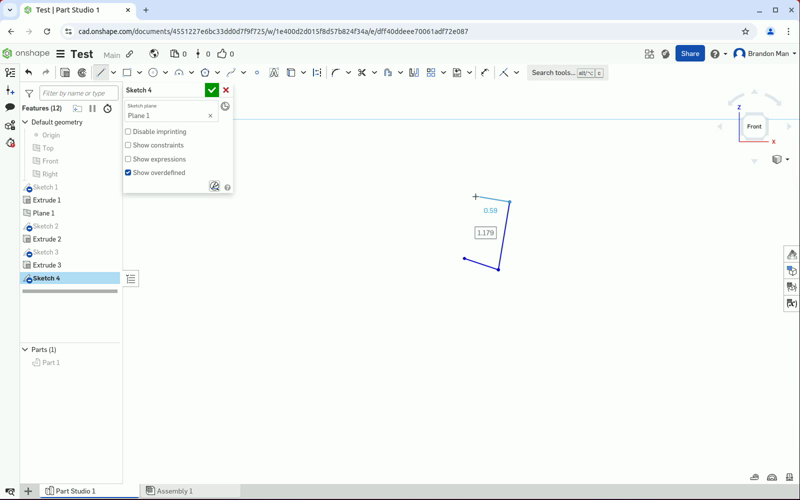
click(475, 196)
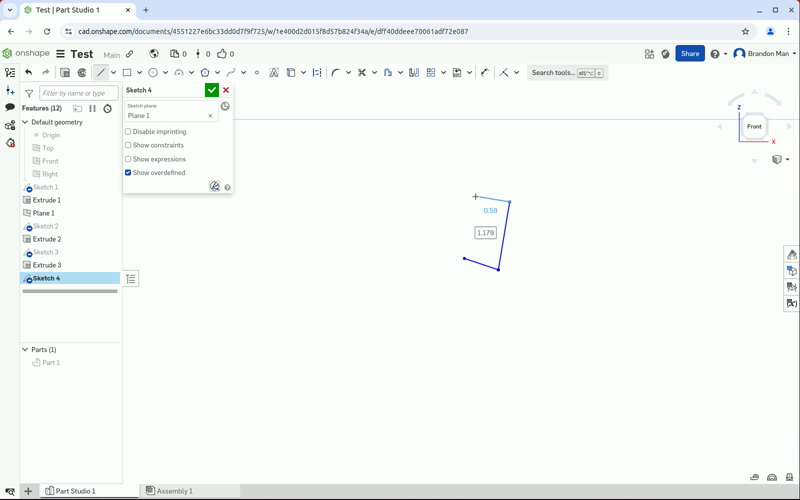
scroll(-6)
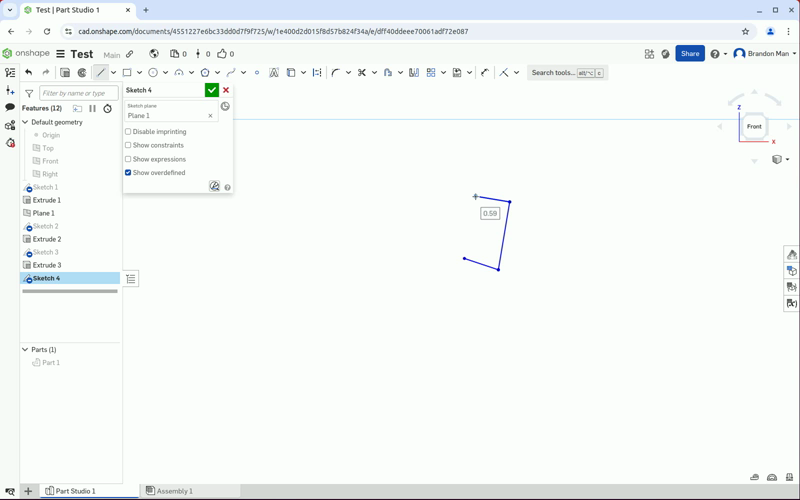
scroll(-6)
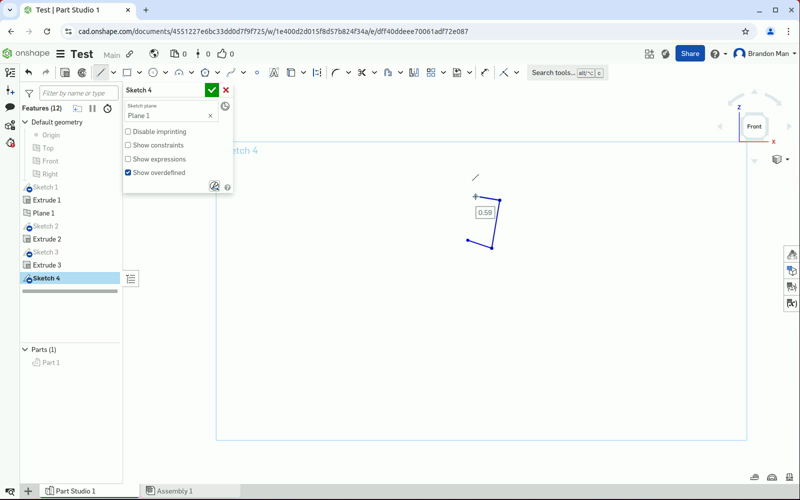
scroll(-6)
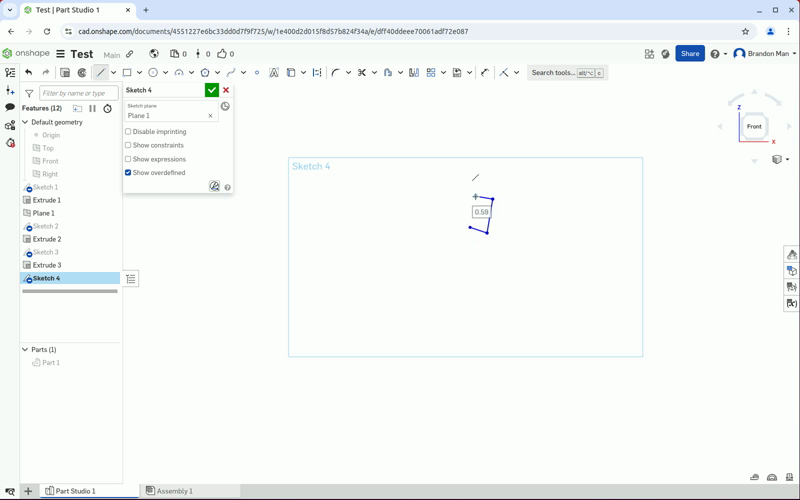
scroll(-6)
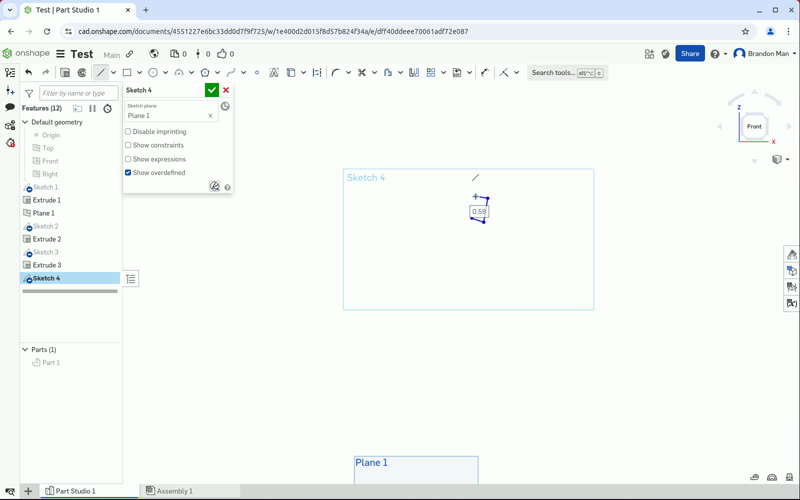
scroll(-6)
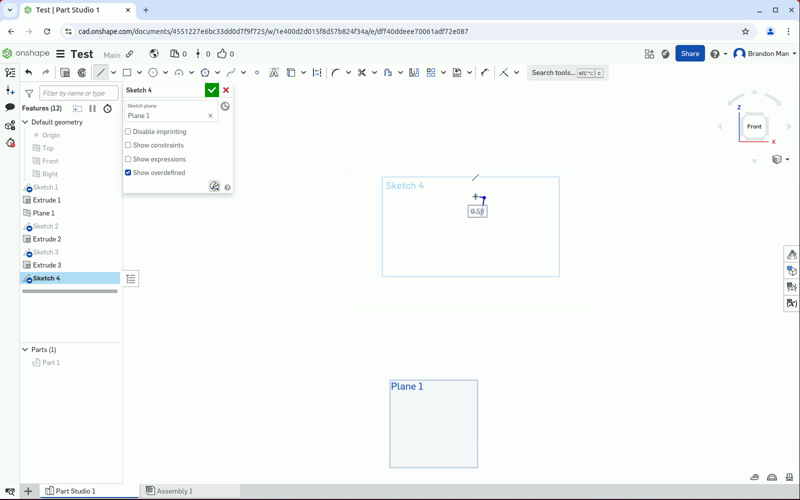
scroll(-6)
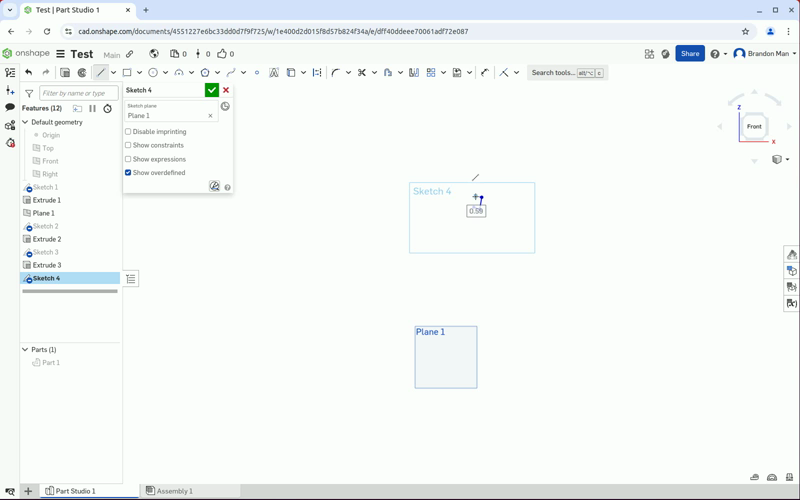
scroll(-6)
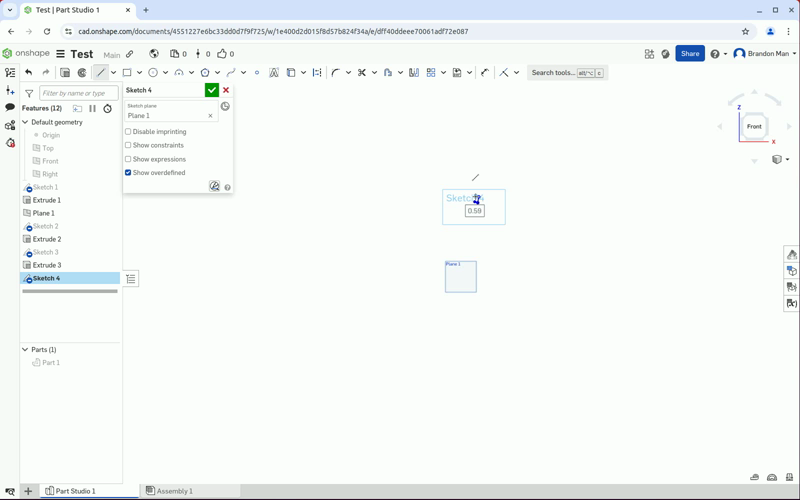
key_up(shift)
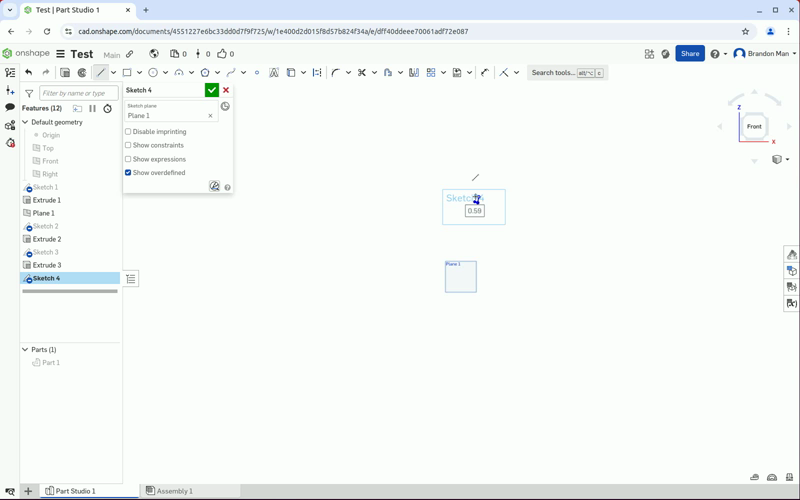
mouse_move(505, 196)
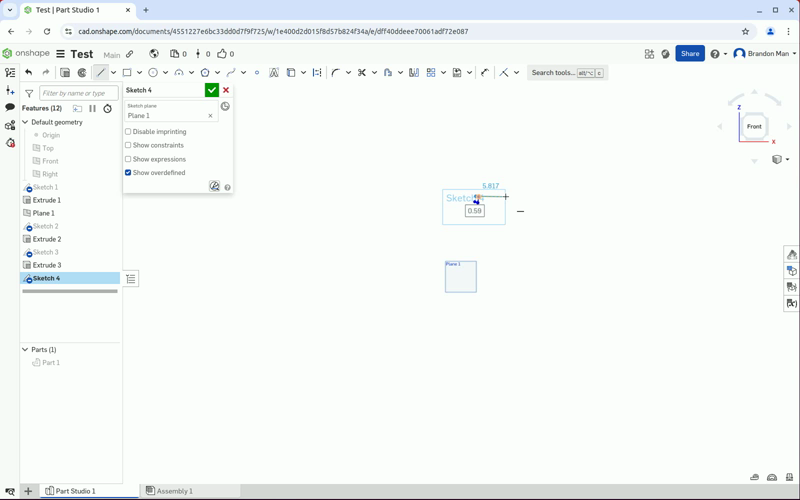
key_down(shift)
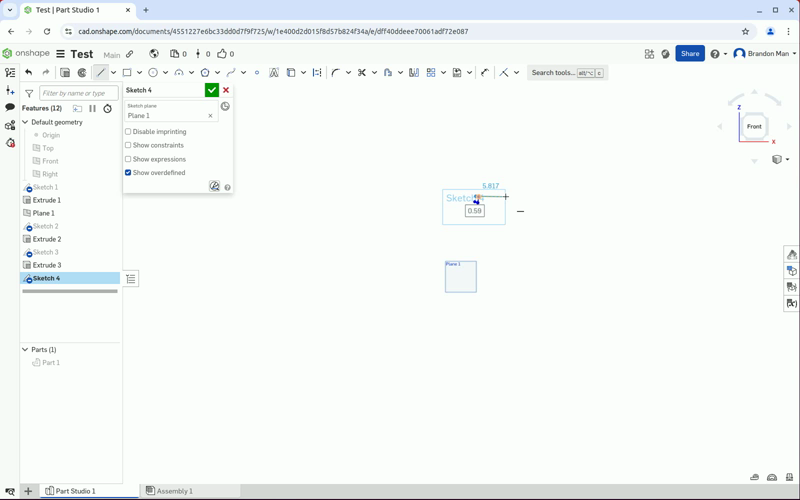
mouse_move(474, 201)
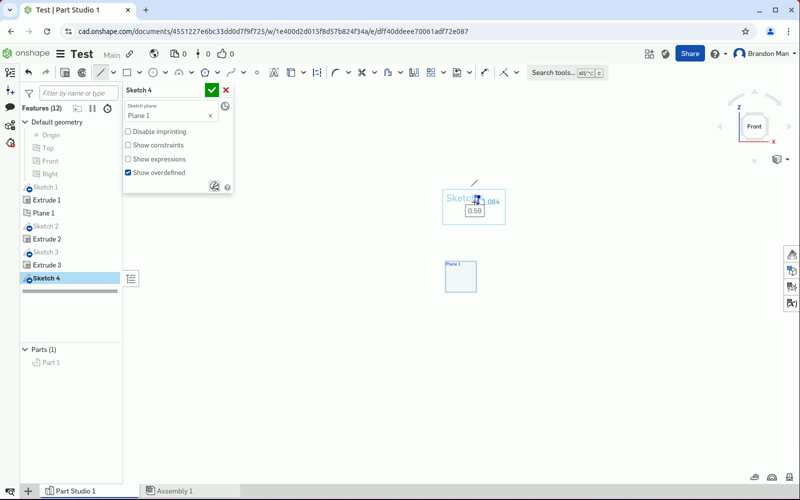
scroll(6)
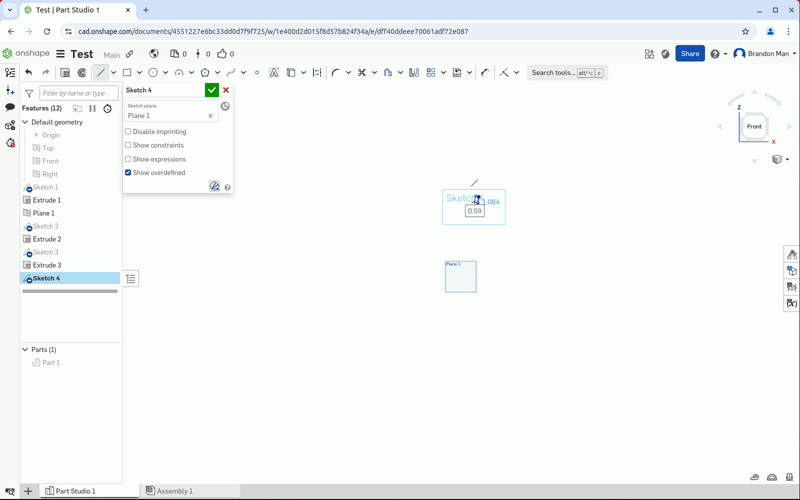
scroll(6)
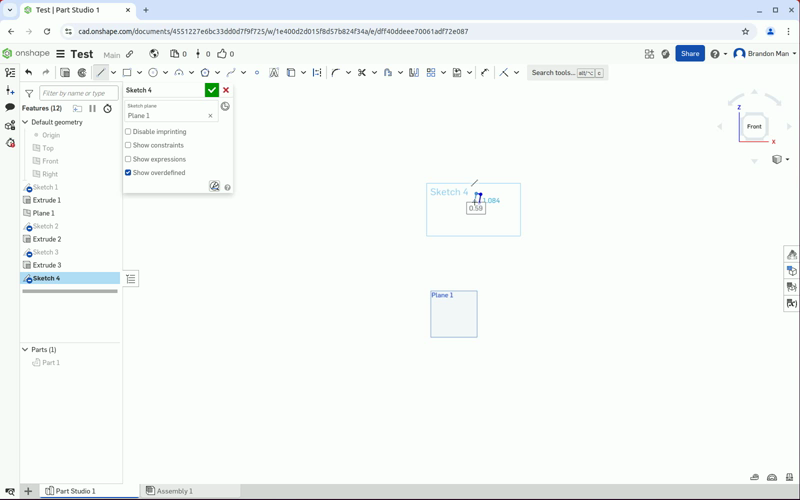
scroll(6)
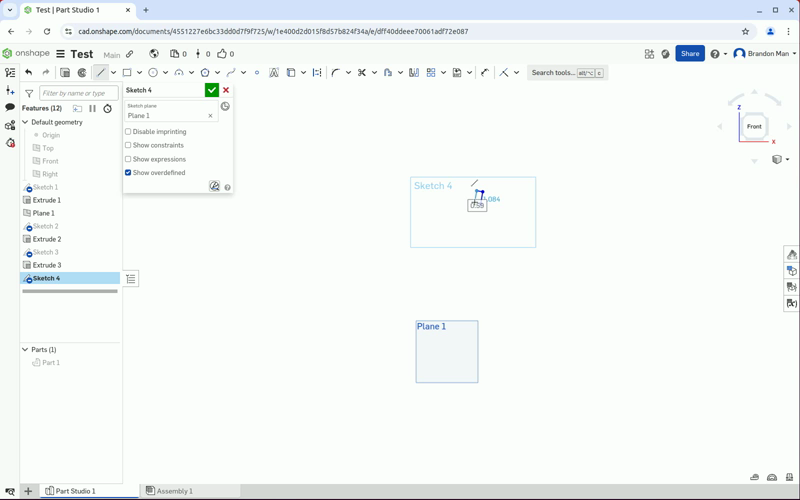
scroll(6)
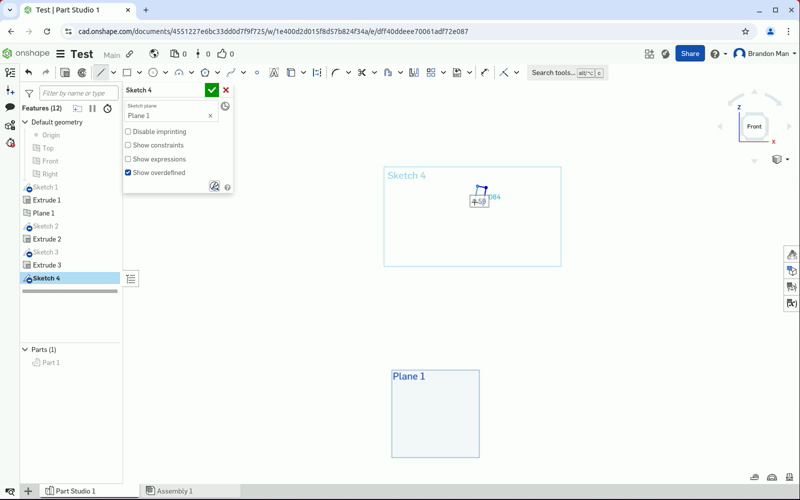
scroll(6)
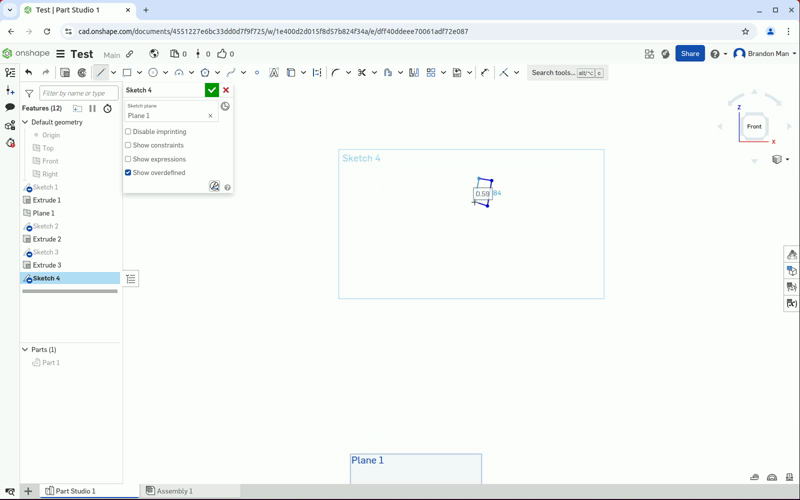
scroll(6)
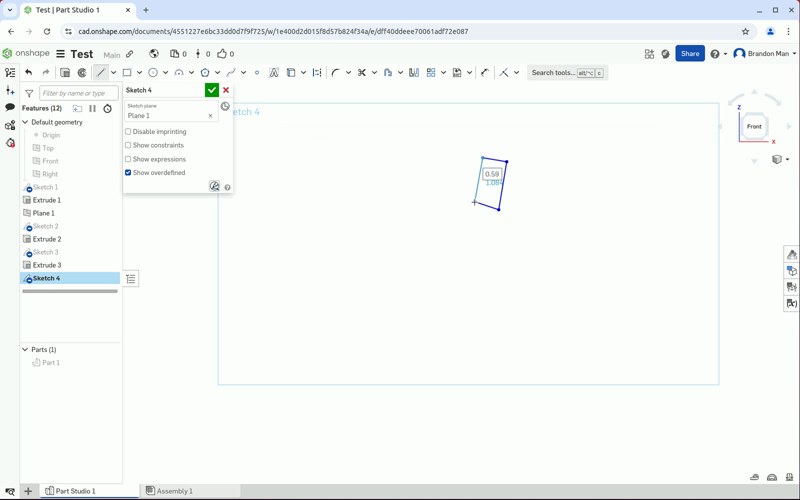
scroll(6)
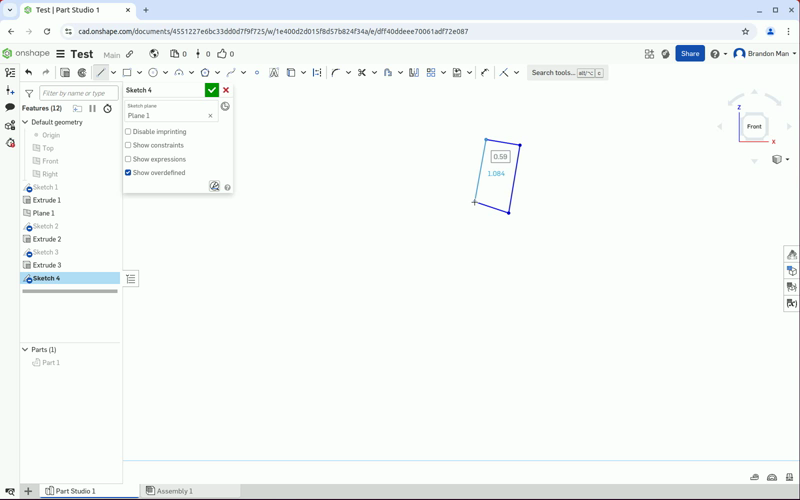
key_up(shift)
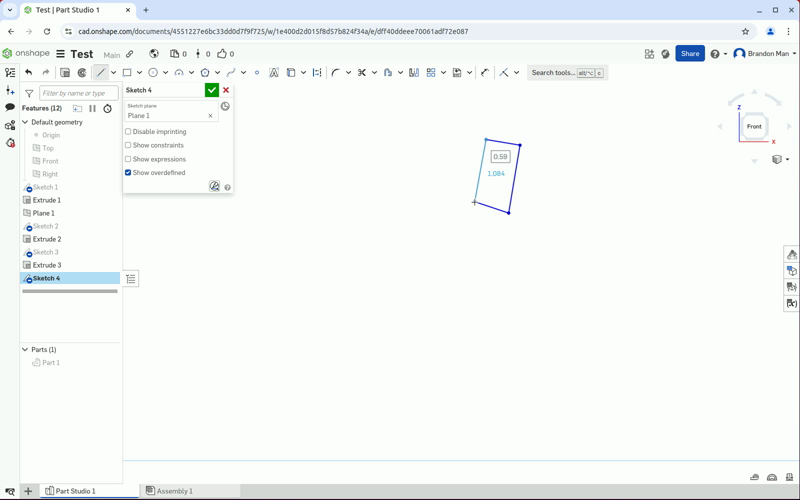
click(474, 201)
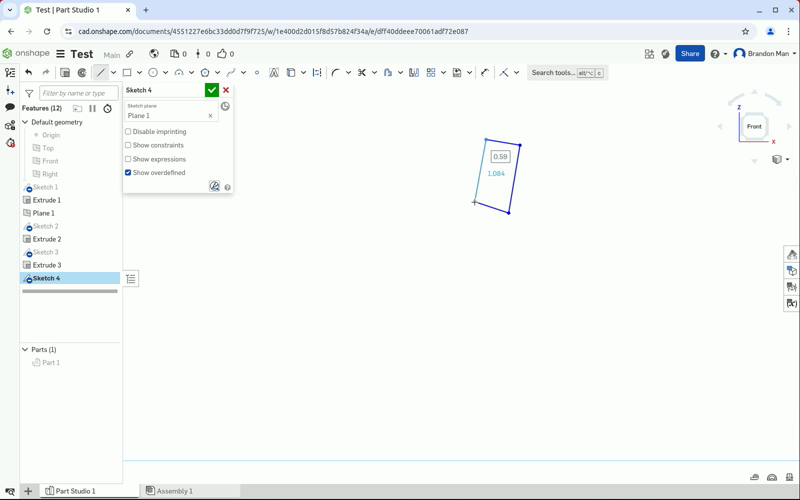
scroll(-6)
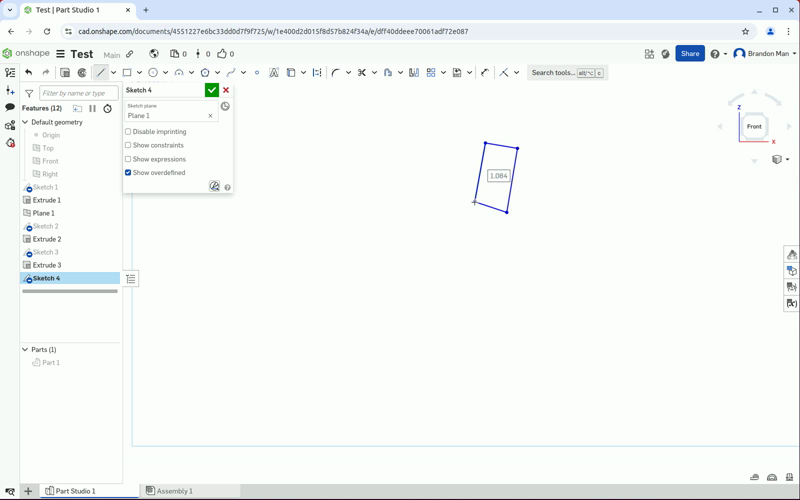
scroll(-6)
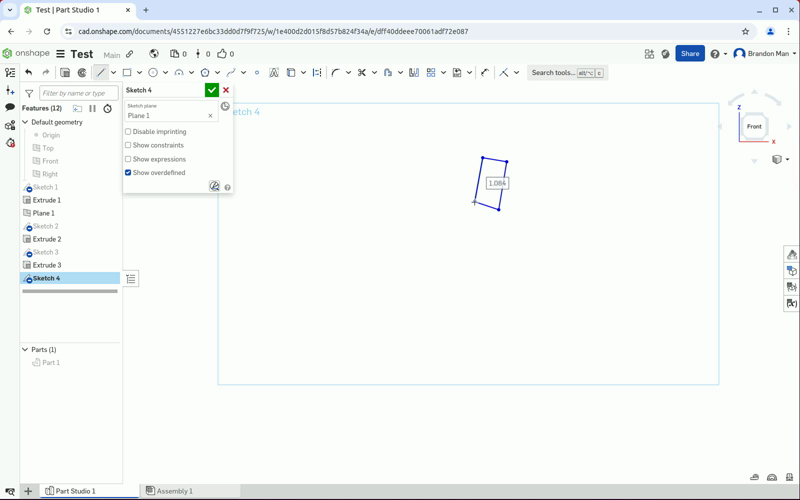
scroll(-6)
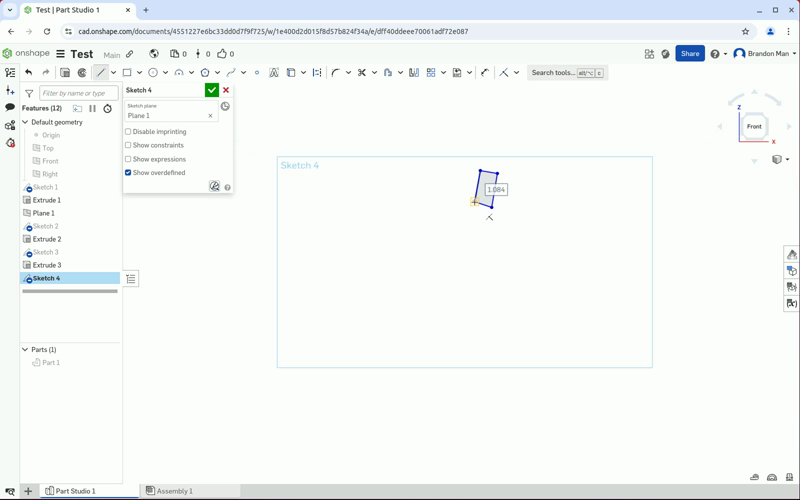
scroll(-6)
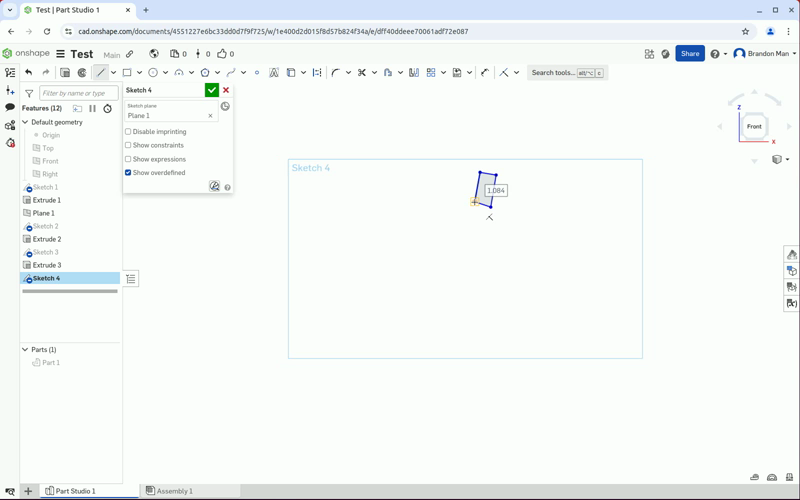
scroll(-6)
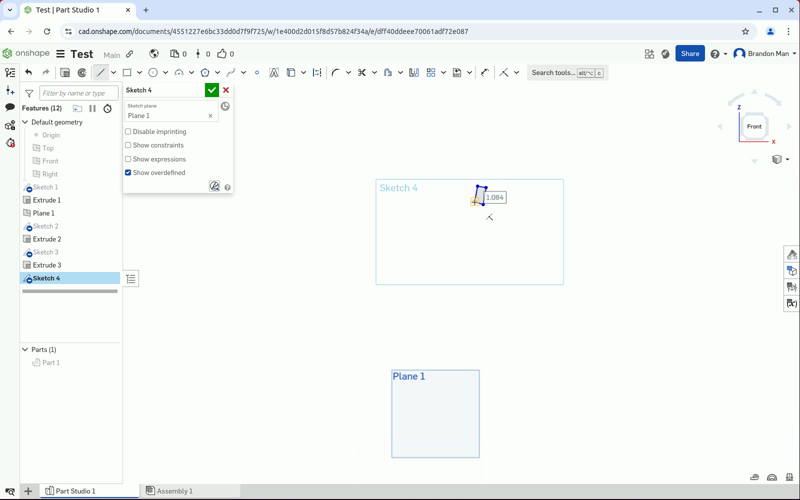
scroll(-6)
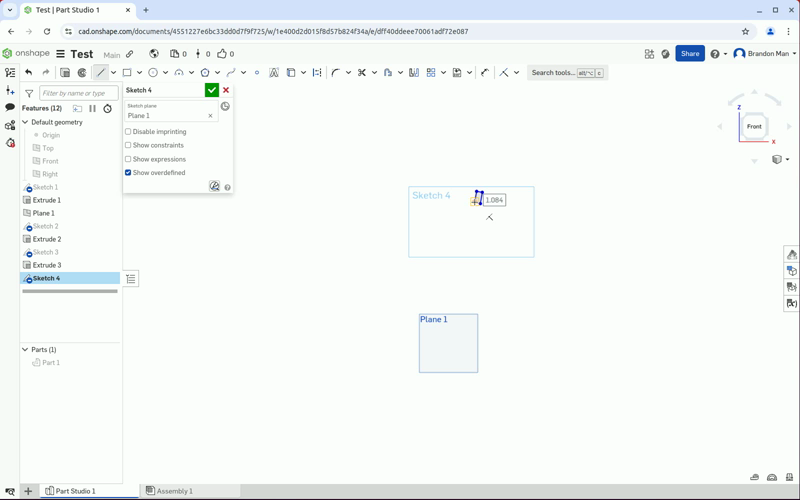
scroll(-6)
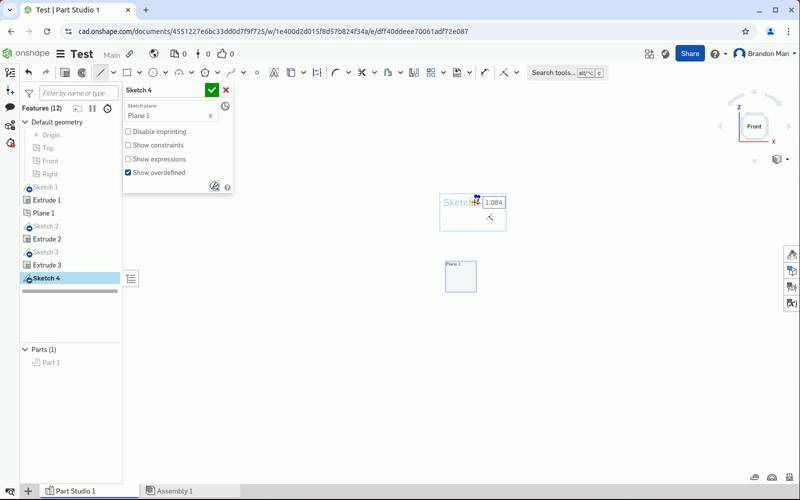
key(esc)
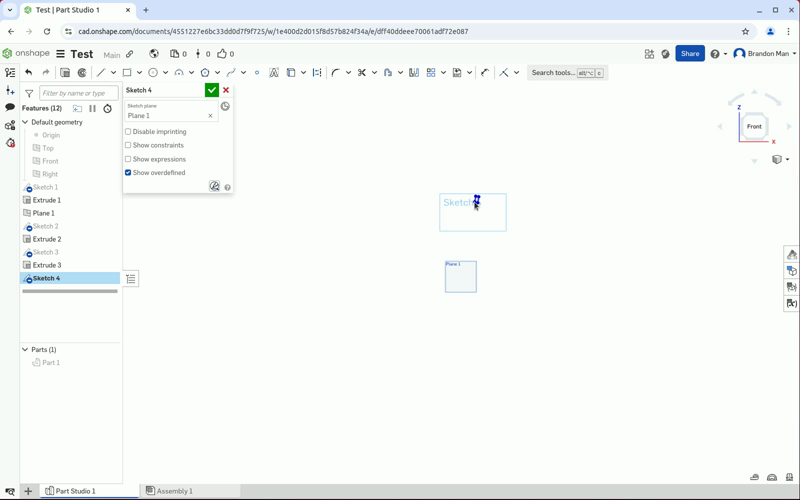
mouse_move(476, 198)
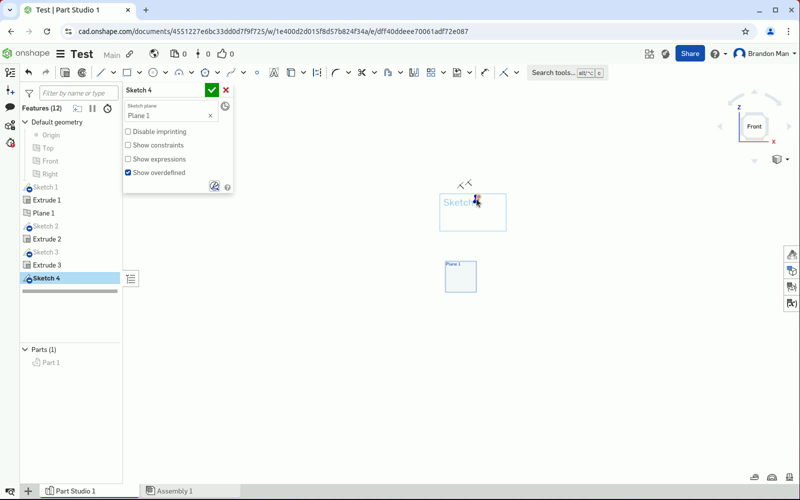
scroll(6)
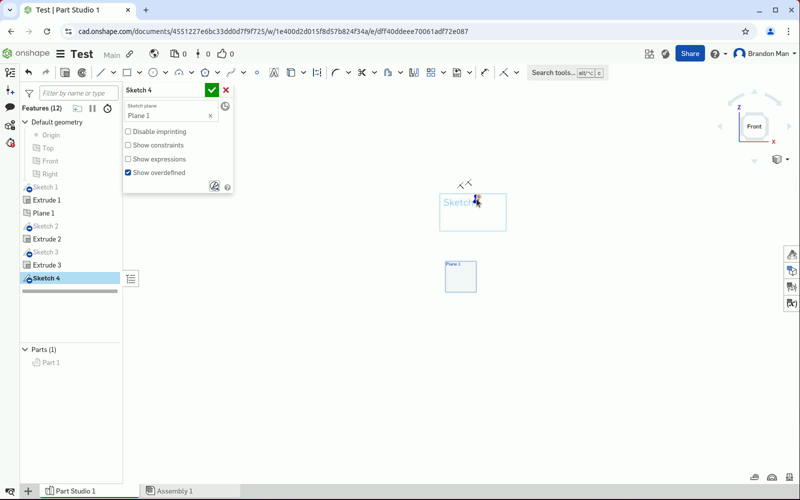
scroll(6)
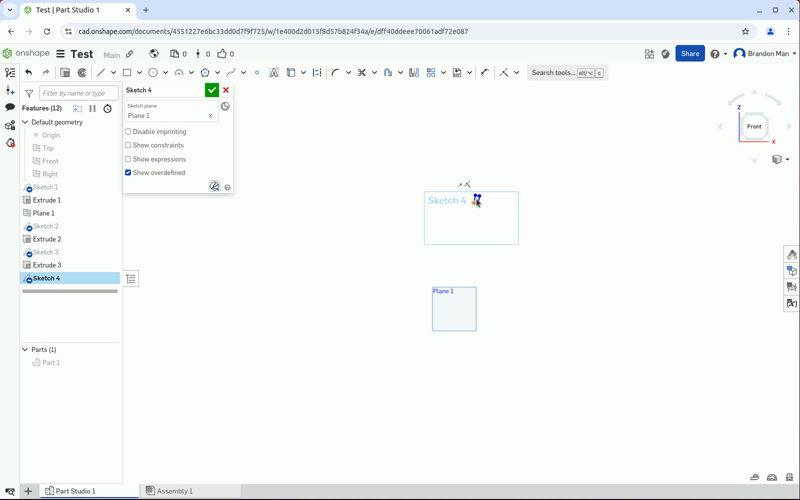
scroll(6)
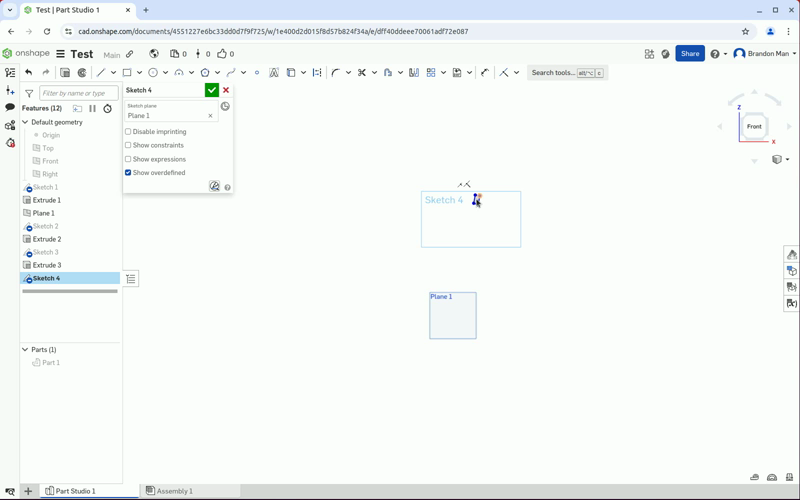
scroll(6)
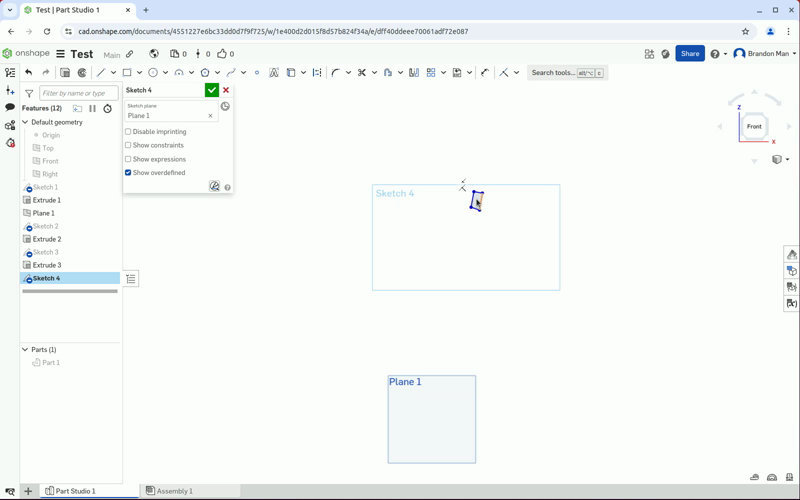
scroll(6)
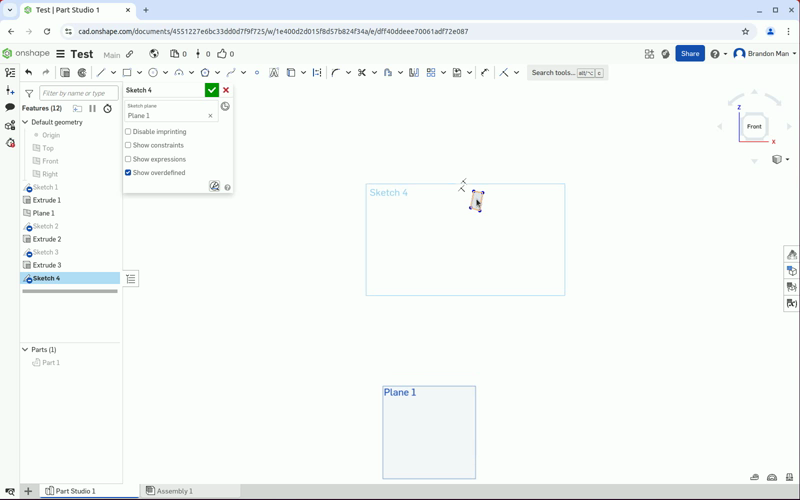
scroll(6)
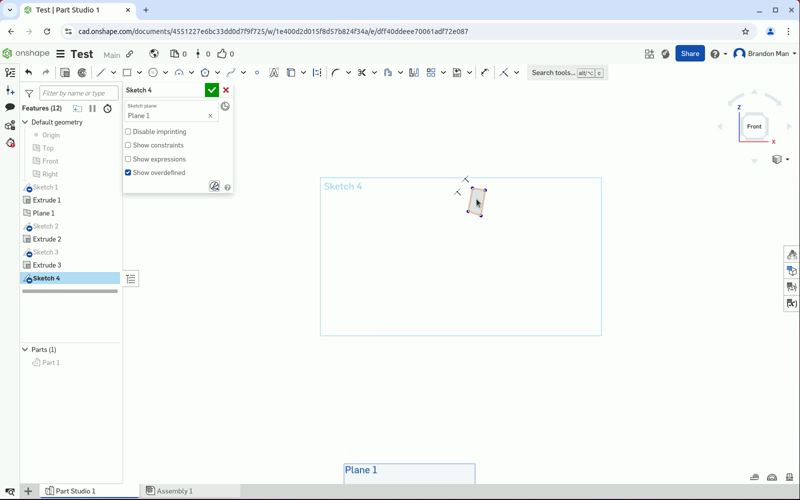
scroll(6)
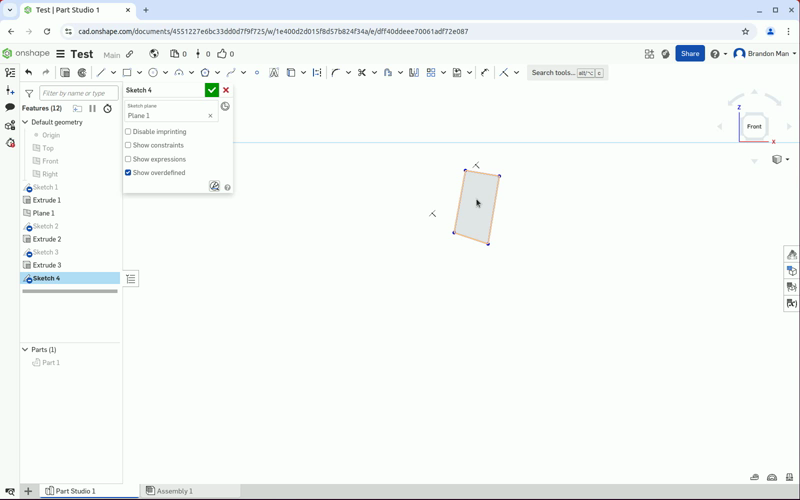
click(476, 198)
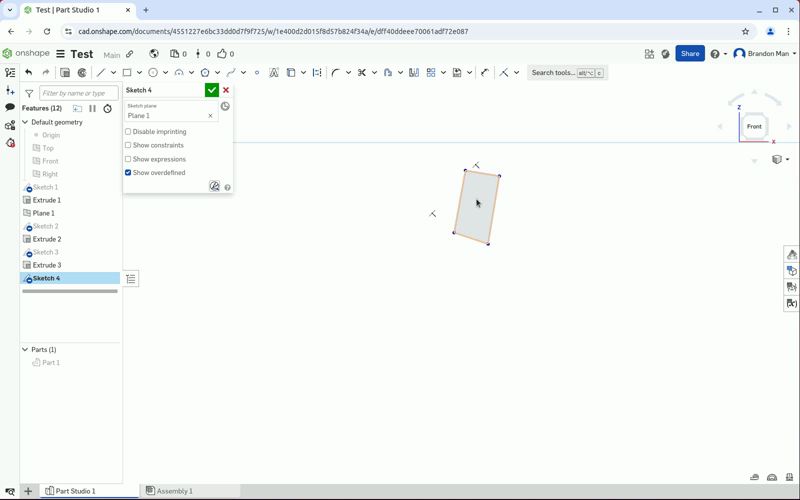
scroll(-6)
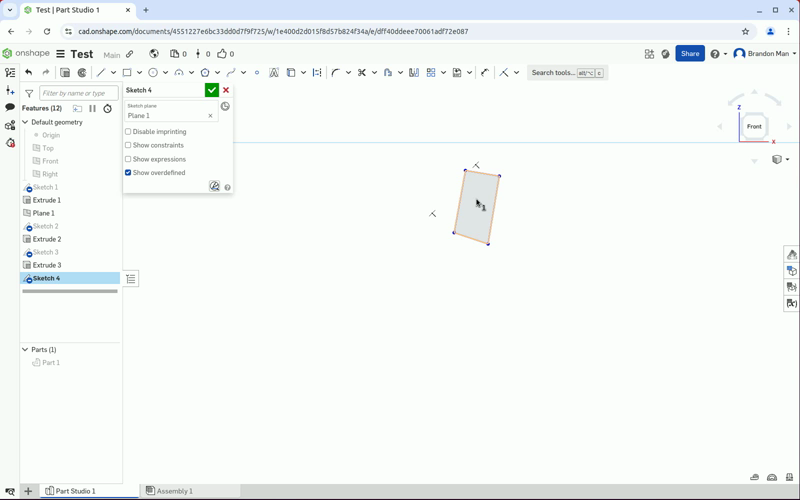
scroll(-6)
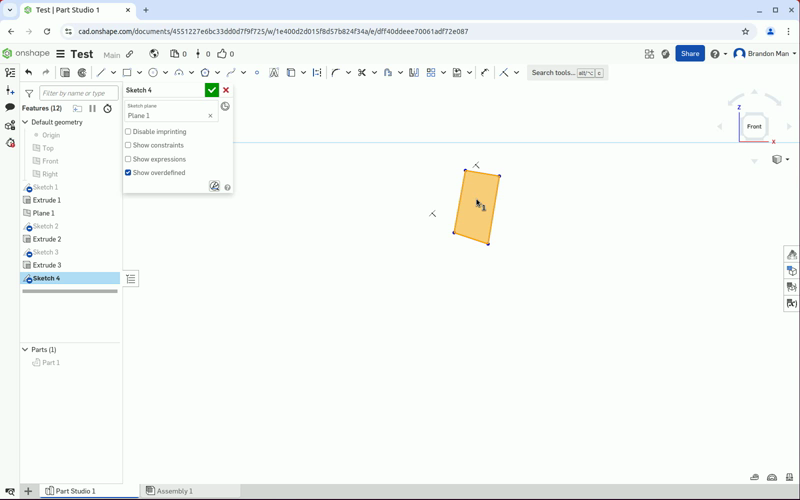
scroll(-6)
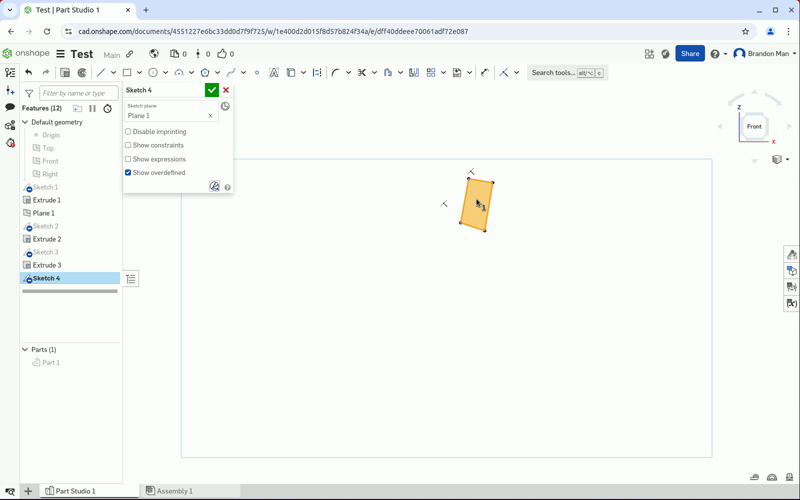
scroll(-6)
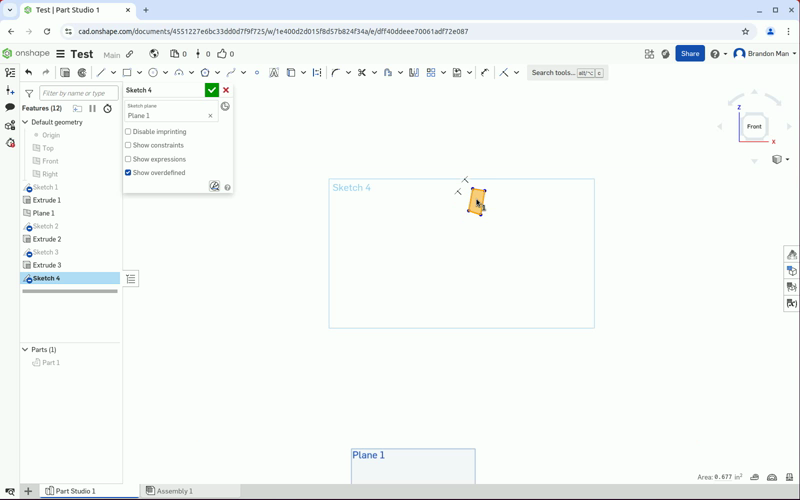
scroll(-6)
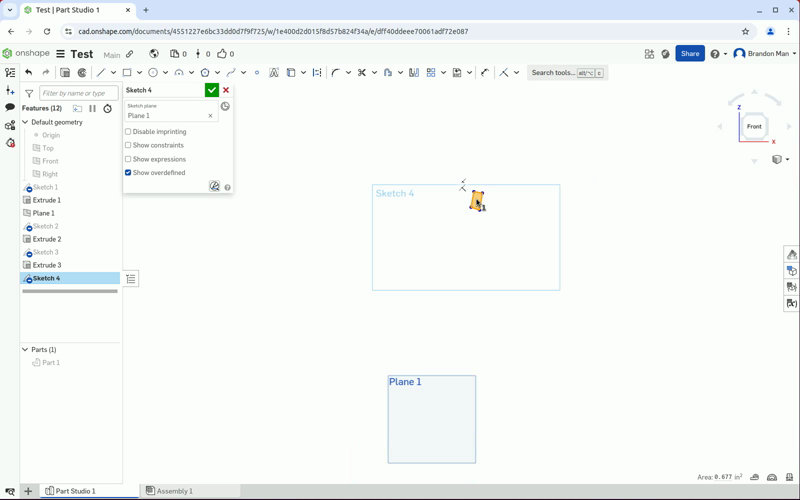
scroll(-6)
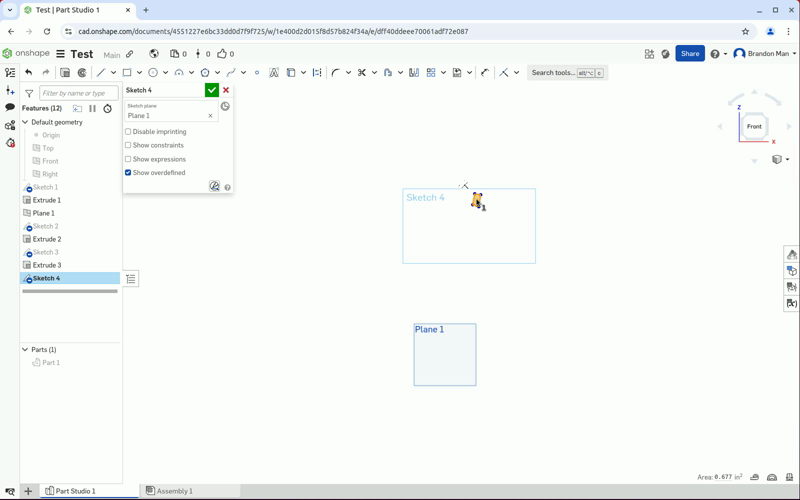
scroll(-6)
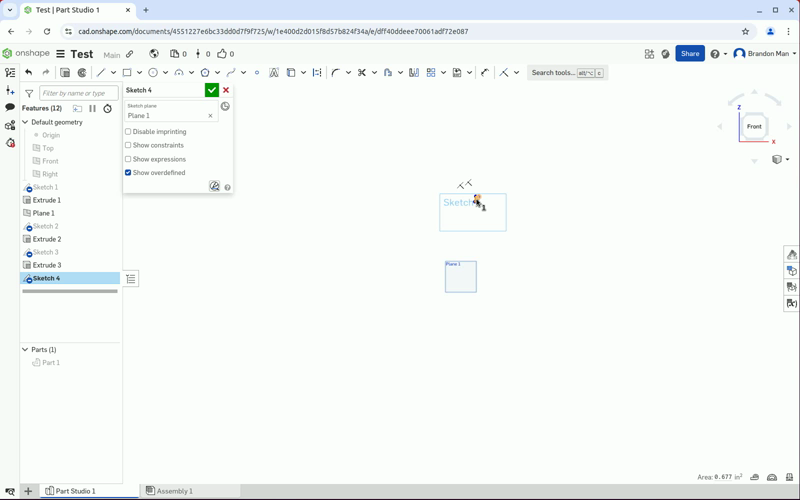
mouse_move(73, 352)
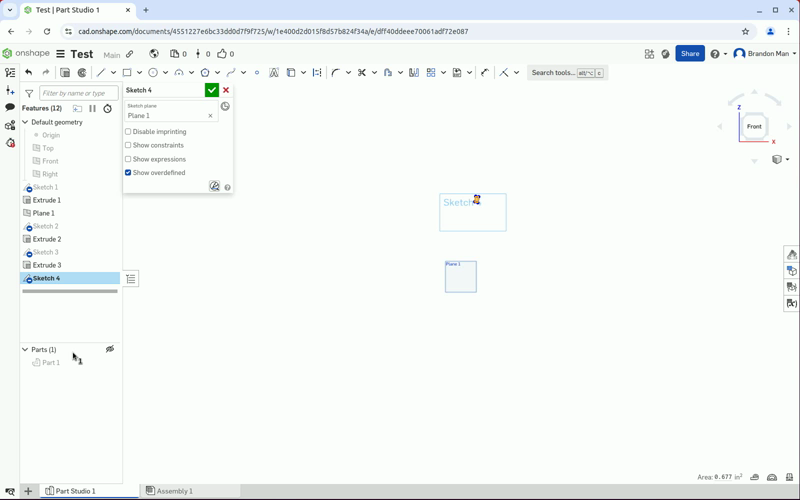
key(shift+y)
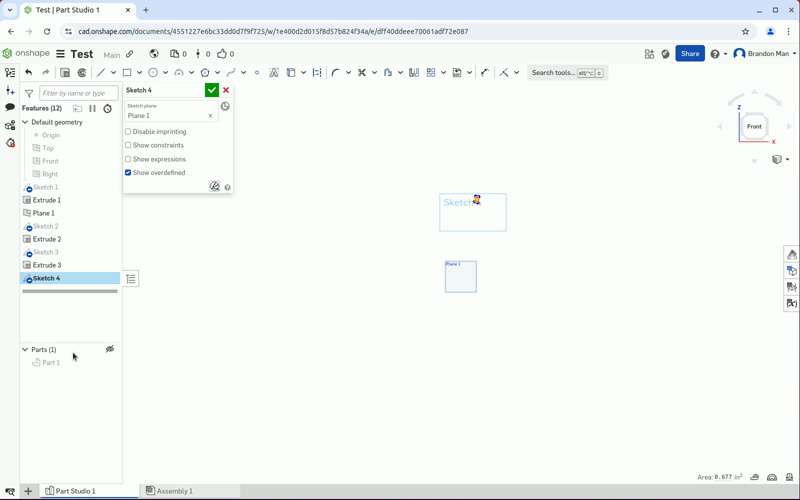
key(shift+e)
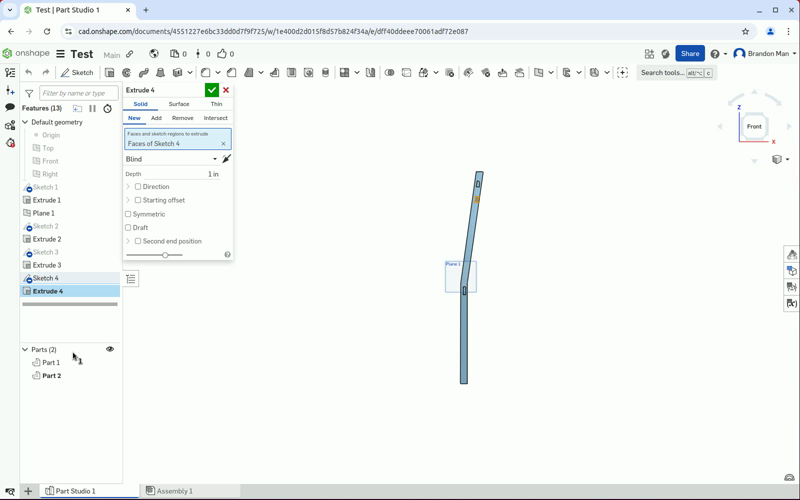
mouse_move(143, 106)
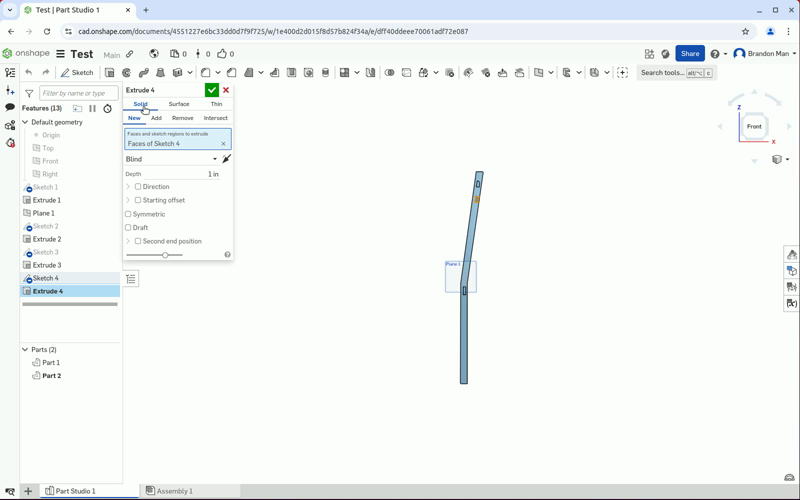
click(143, 106)
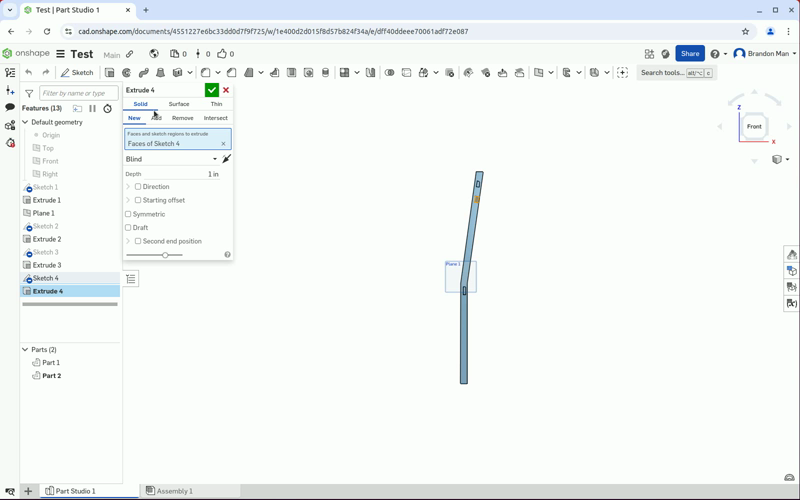
mouse_move(186, 120)
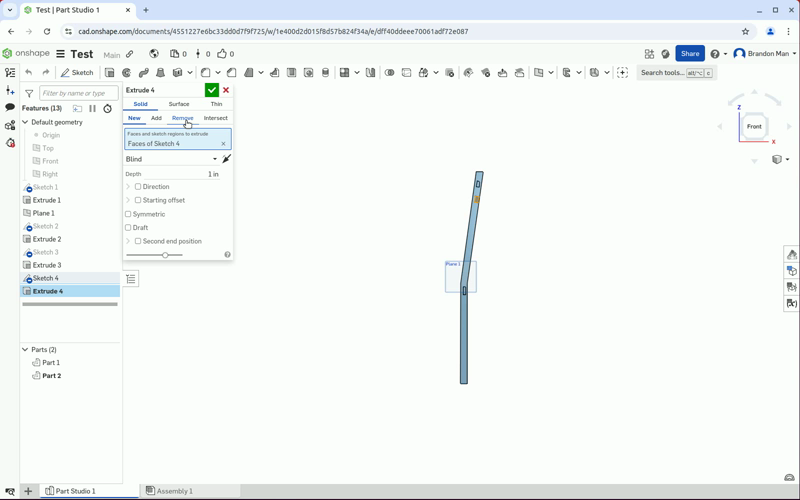
click(186, 120)
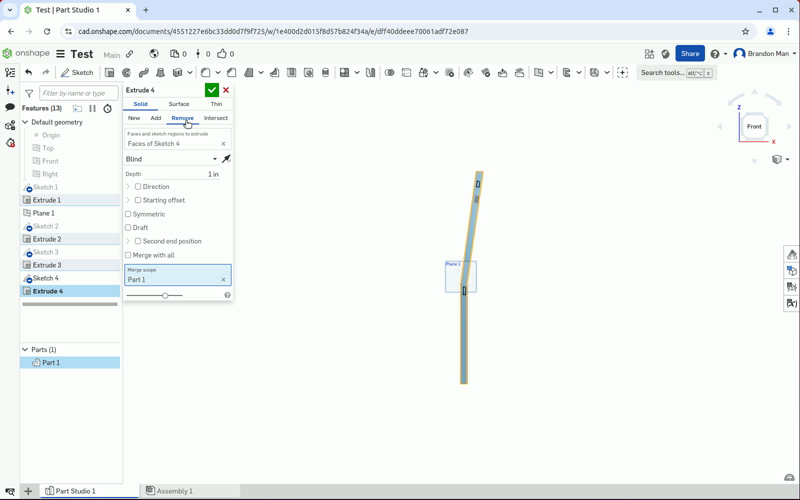
key(tab, 4)
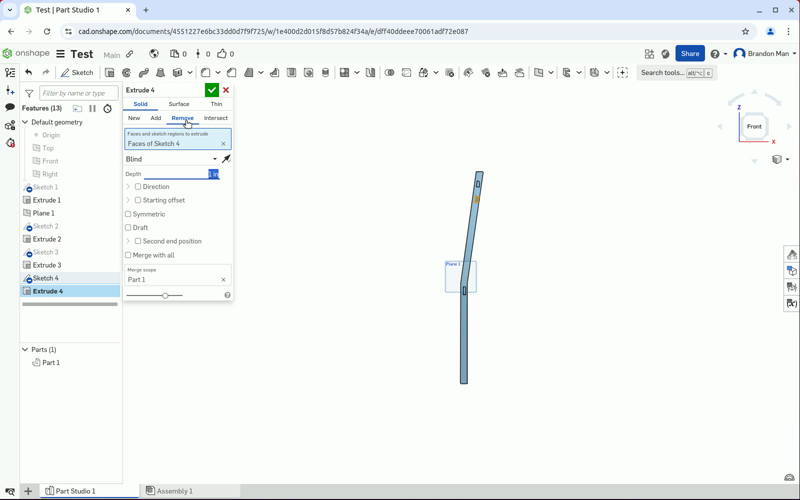
text(0.481)
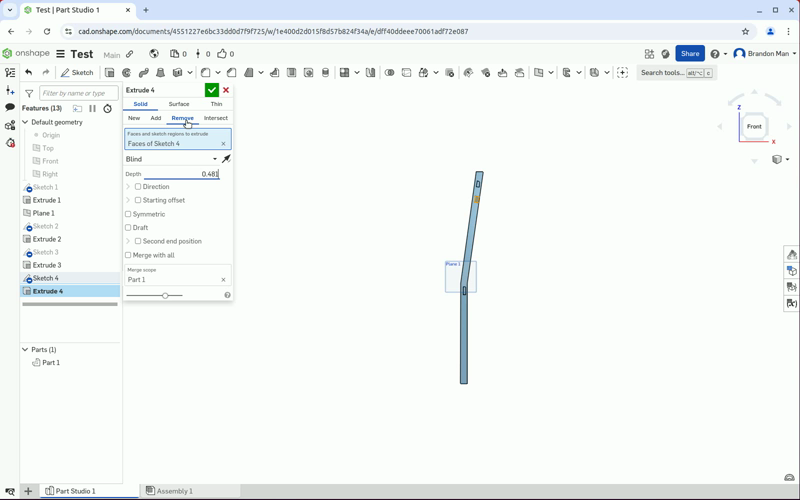
key(tab, 6)
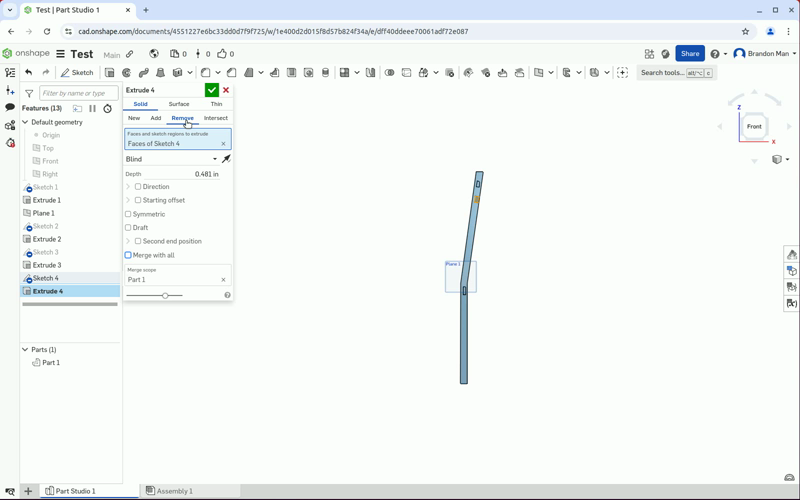
key(space)
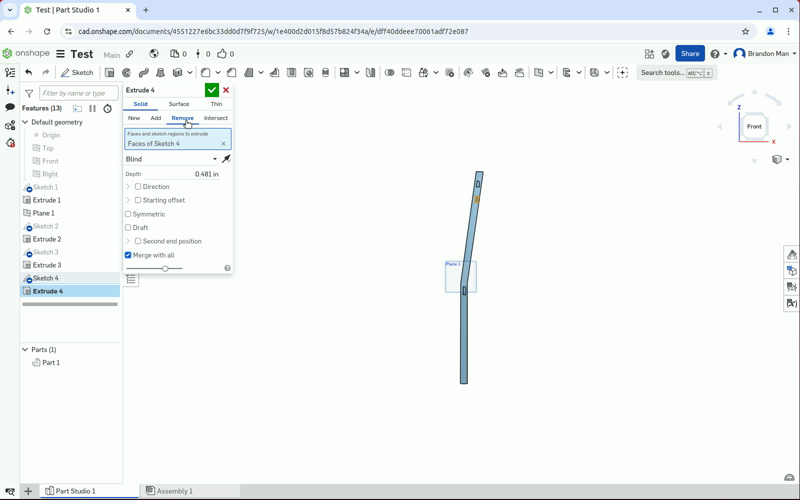
key(enter)
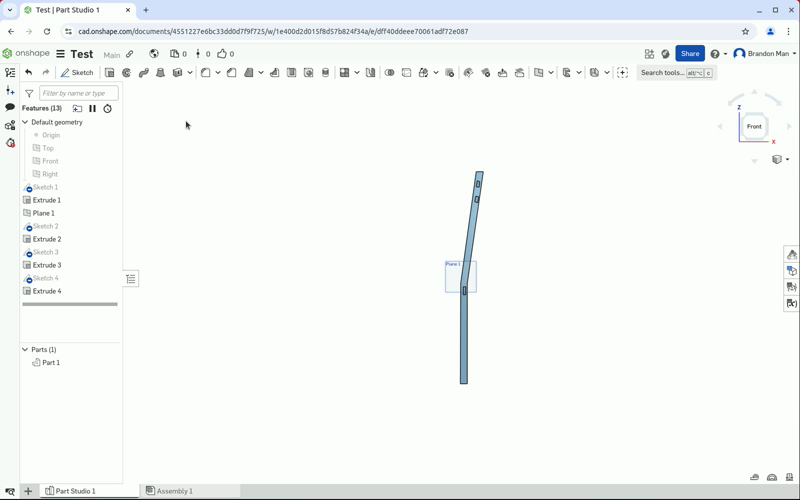
key(shift+h)
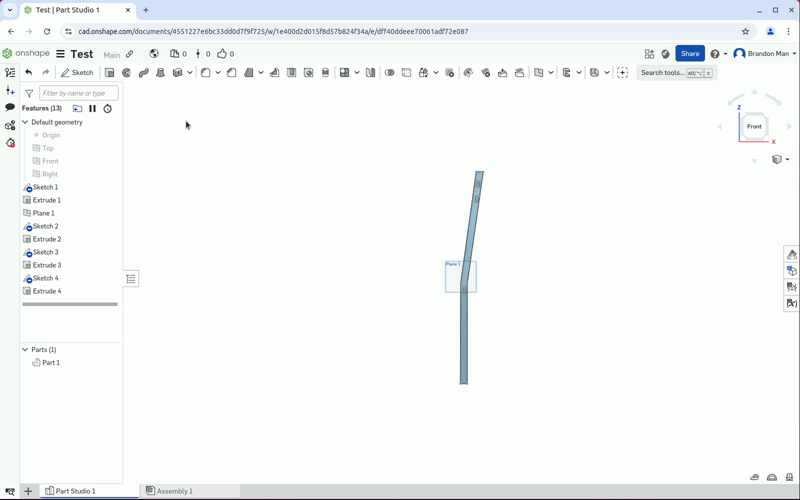
key(shift+h)
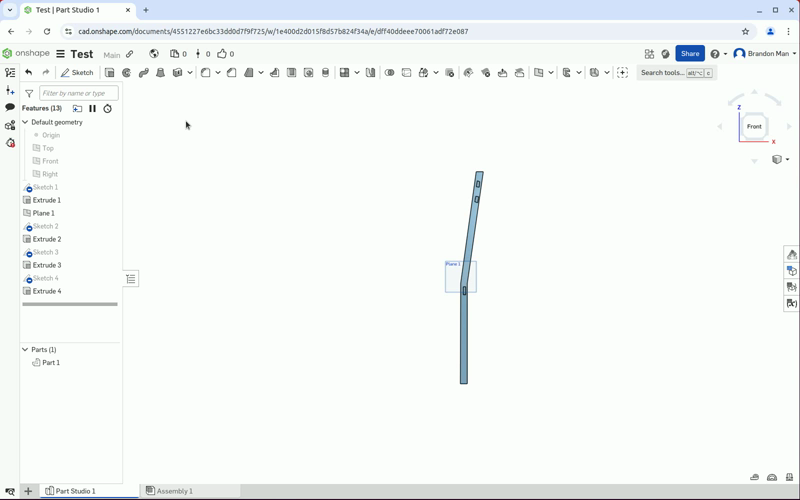
mouse_move(73, 189)
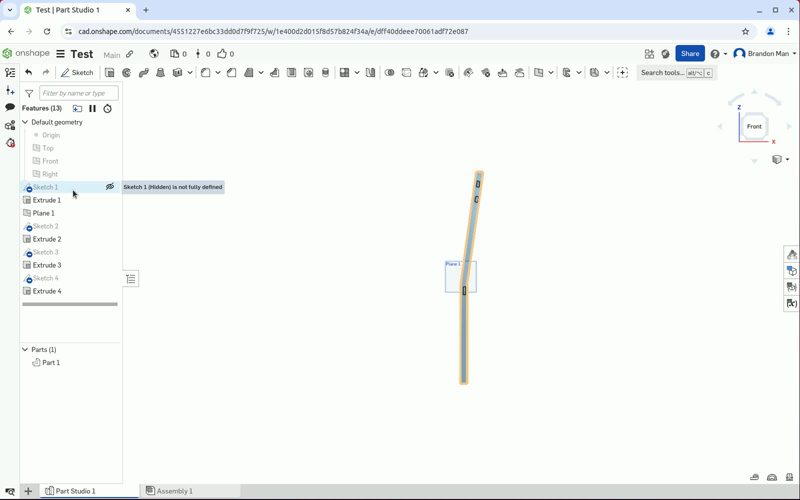
click(73, 189)
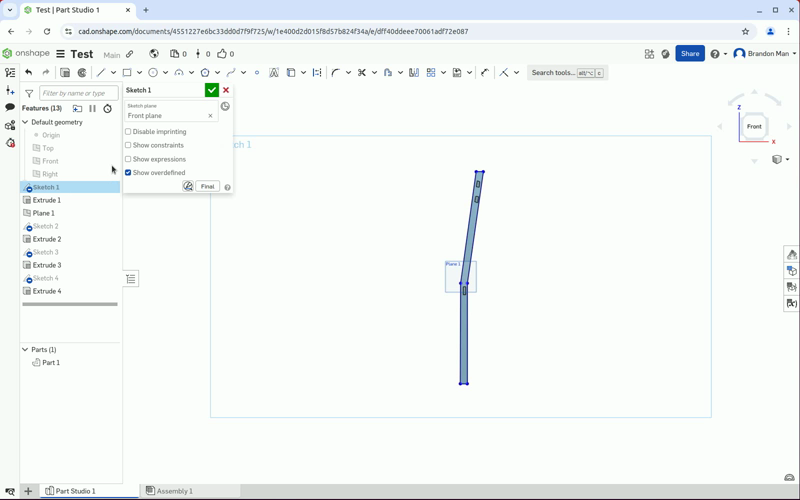
mouse_move(229, 92)
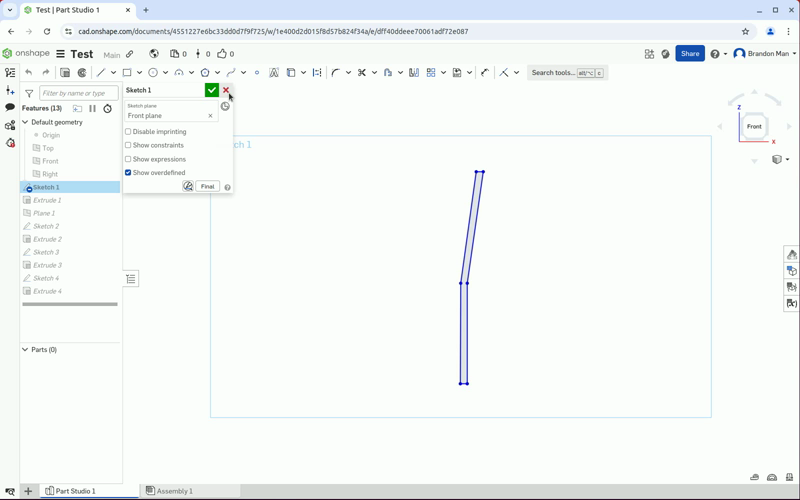
click(229, 92)
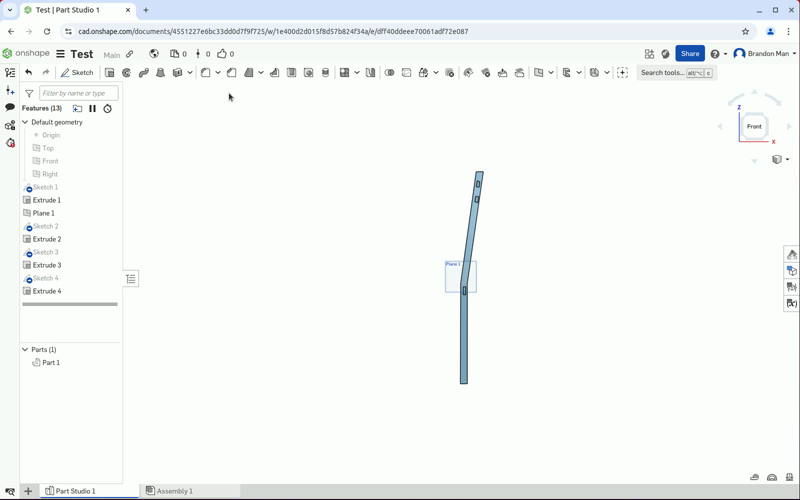
mouse_move(73, 352)
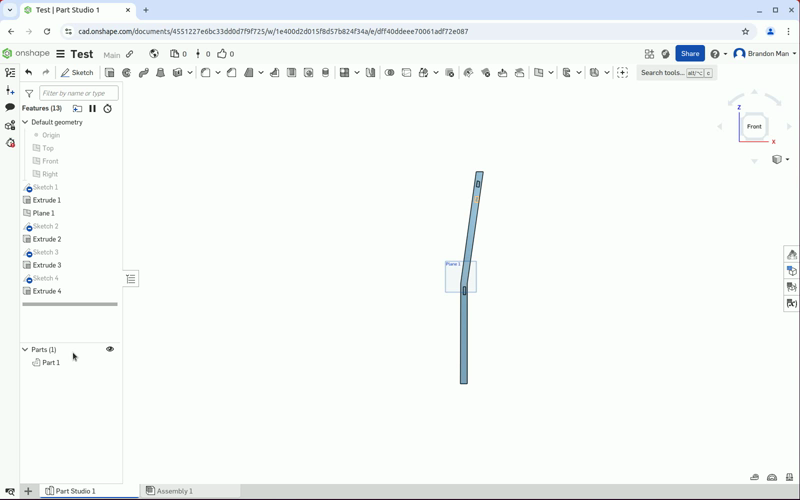
key(y)
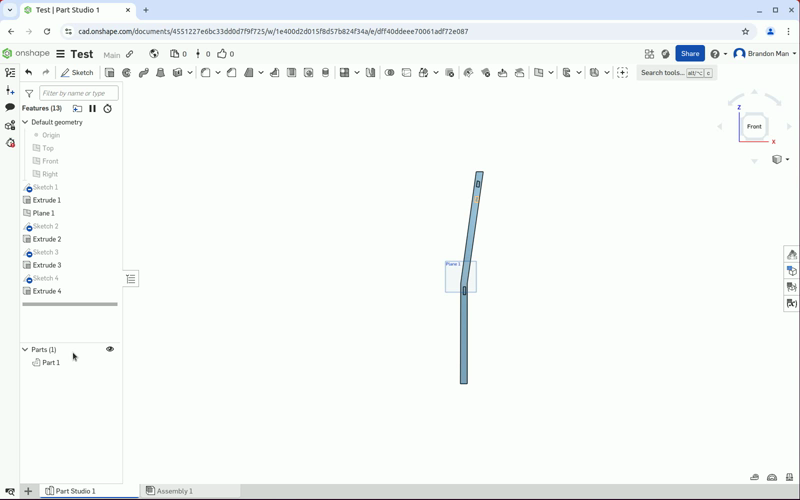
key(shift+p)
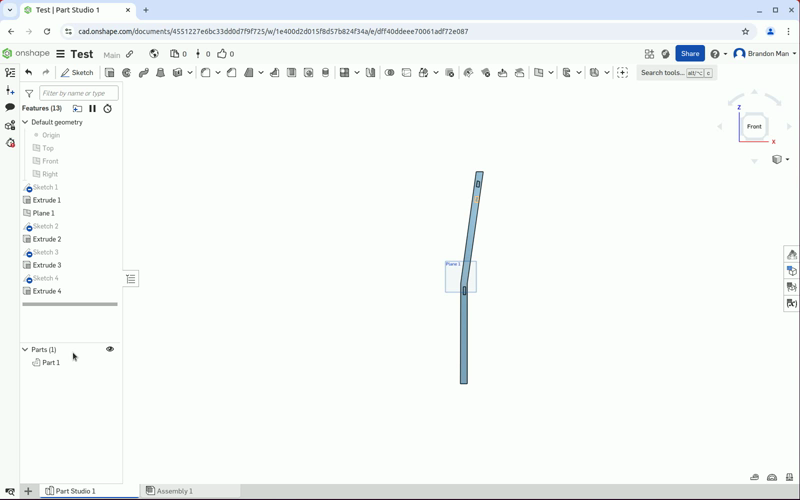
key(space)
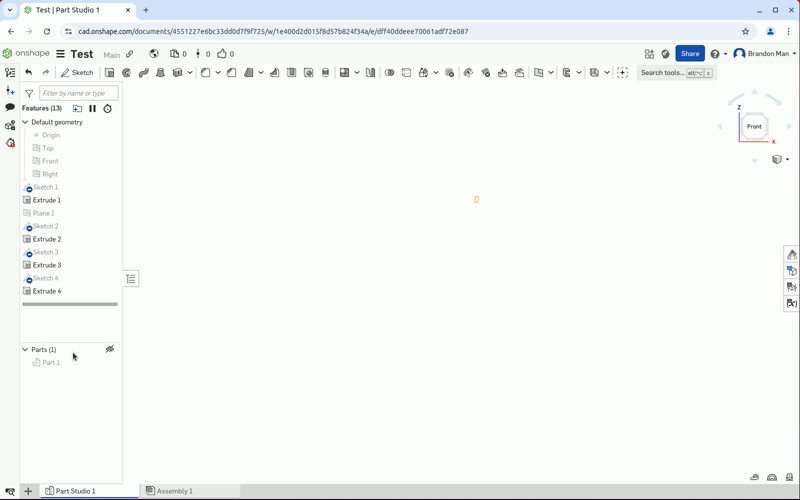
key_down(shift)
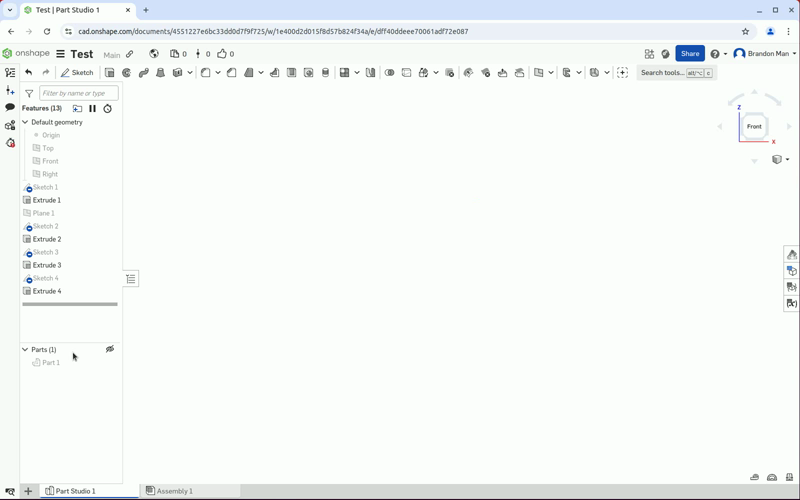
key(left)
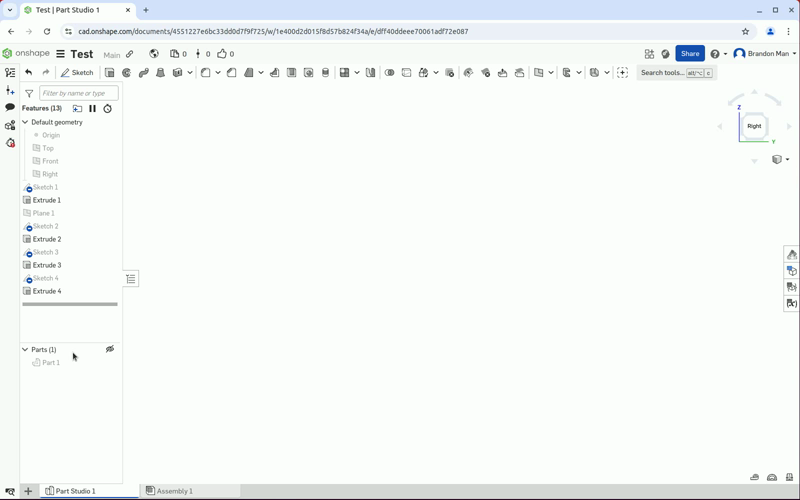
key_up(shift)
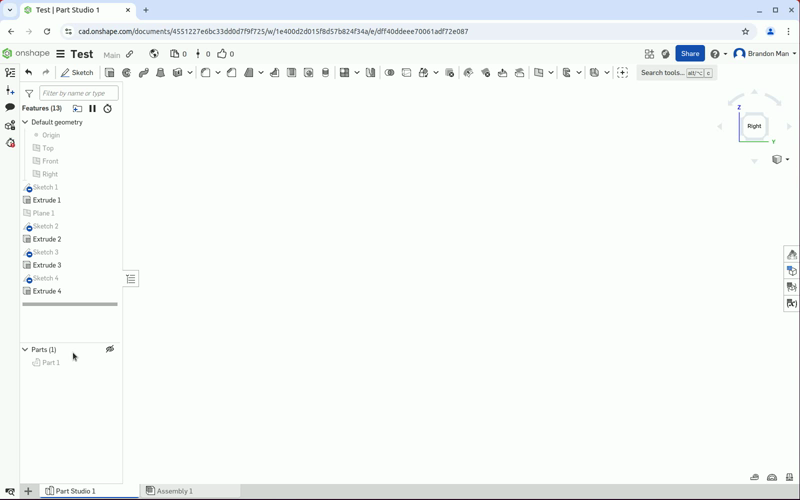
mouse_move(73, 352)
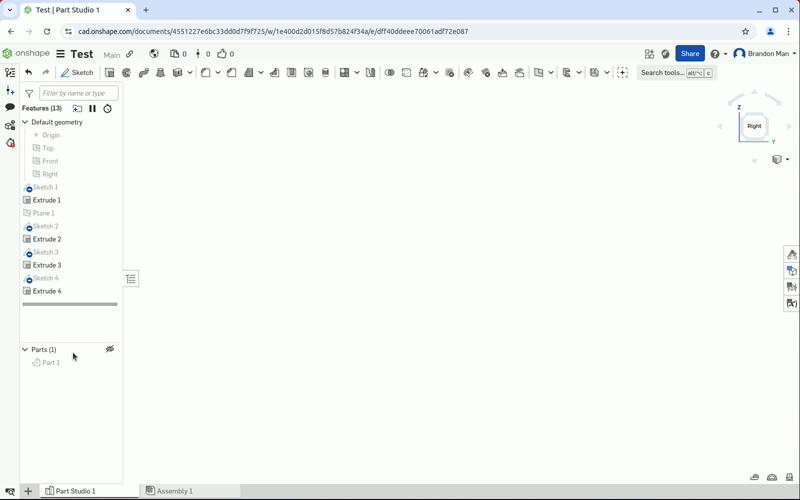
key(shift+y)
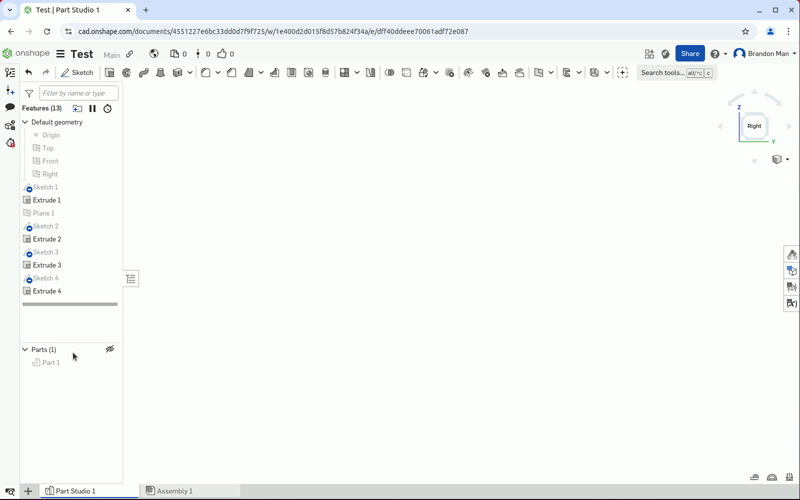
key(shift+s)
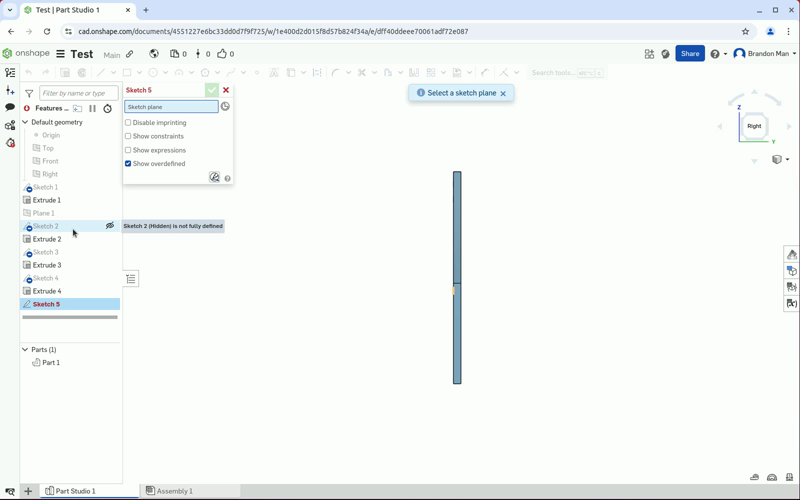
scroll(3)
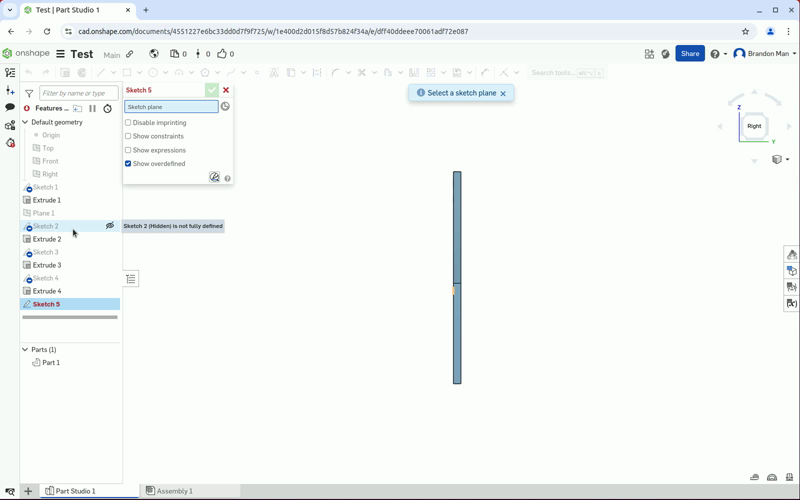
mouse_move(73, 176)
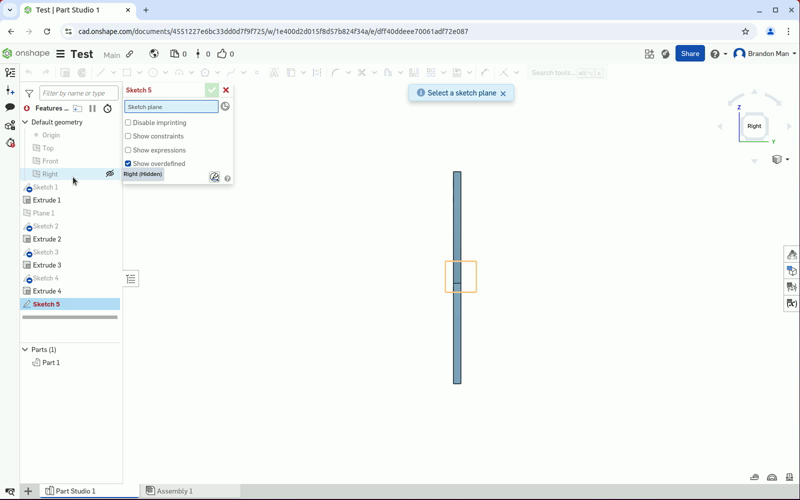
click(73, 176)
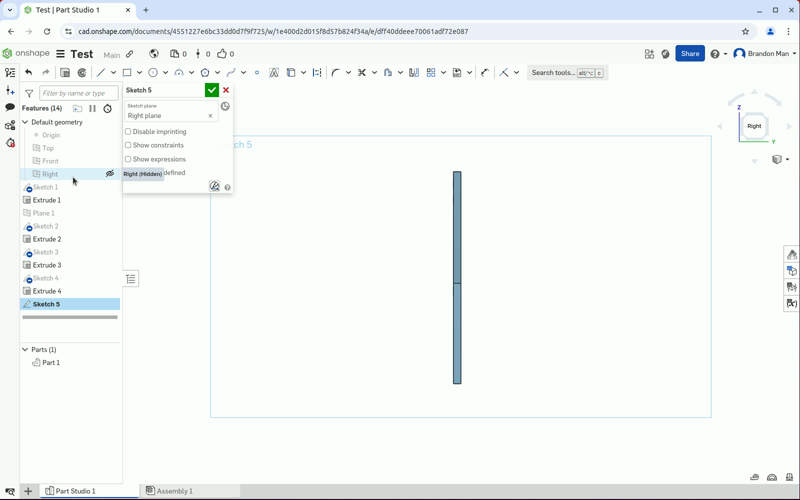
mouse_move(73, 352)
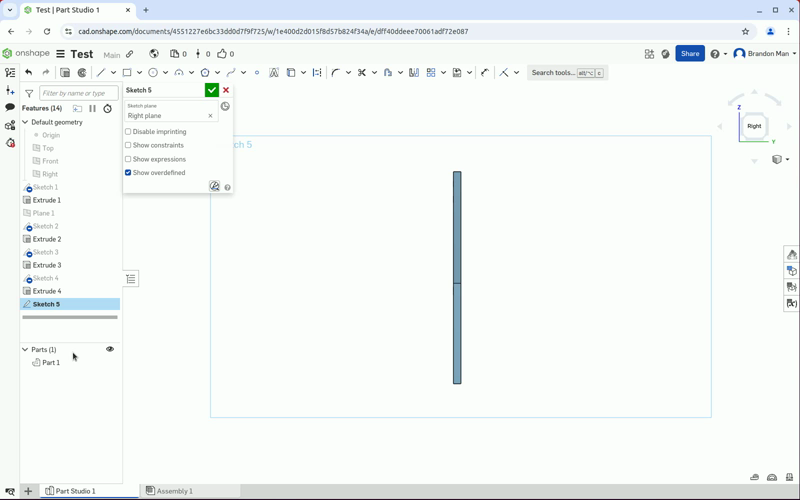
key(y)
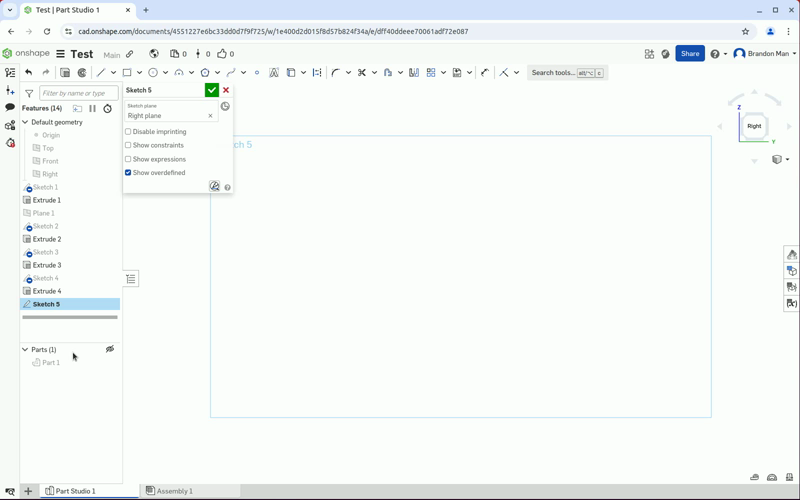
key(l)
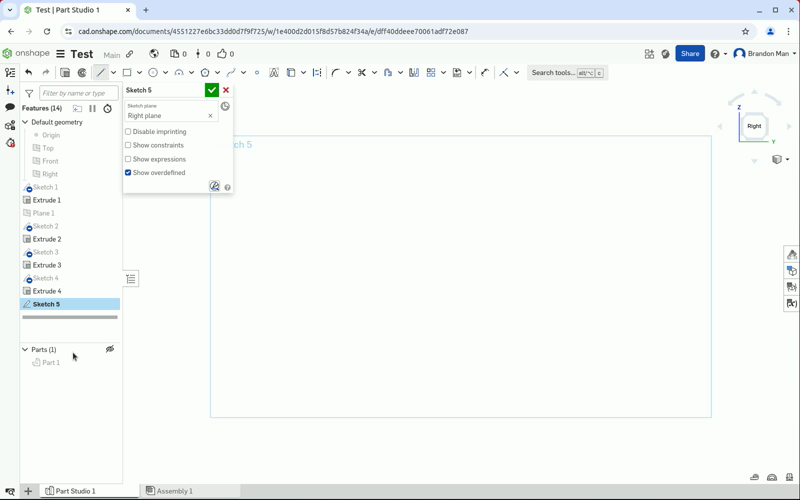
key_down(shift)
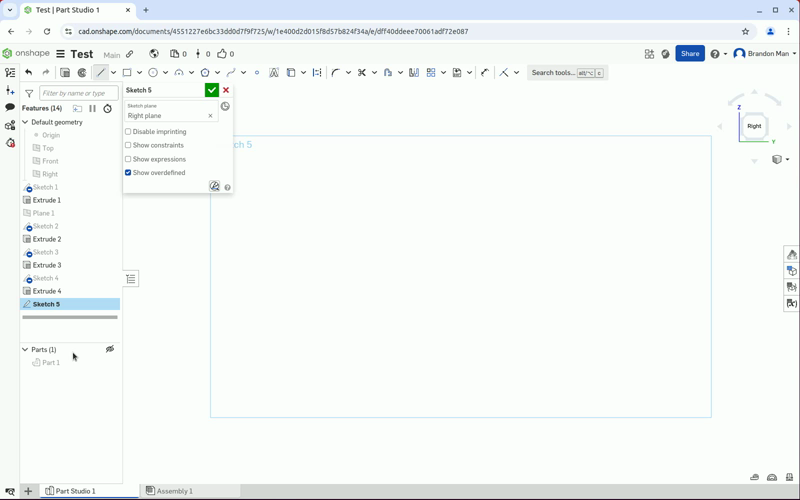
mouse_move(456, 294)
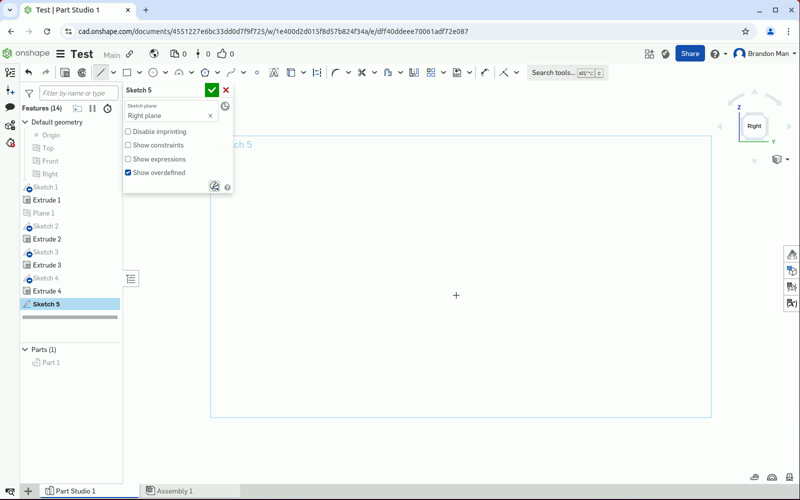
click(456, 294)
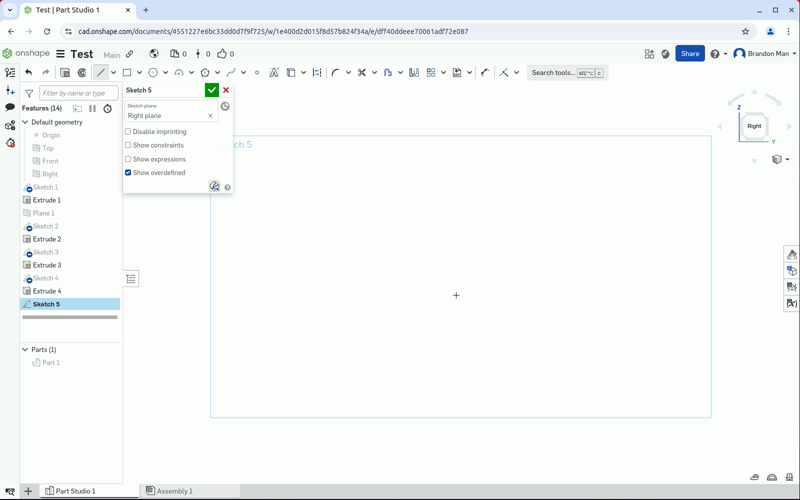
key_up(shift)
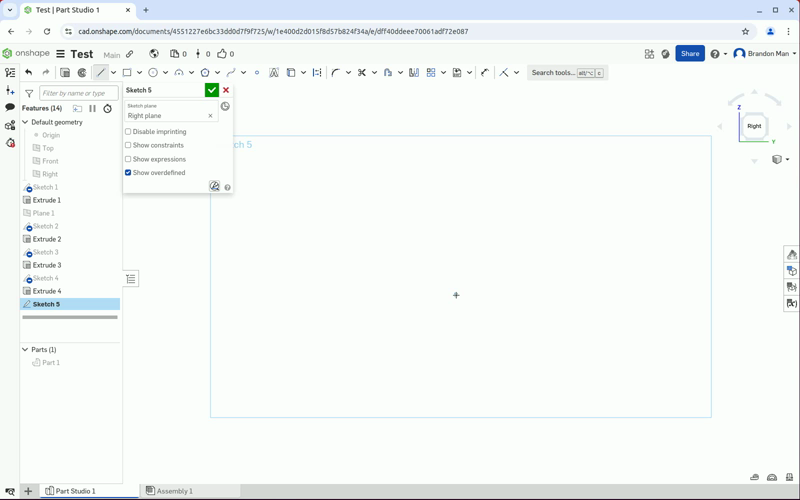
key_down(shift)
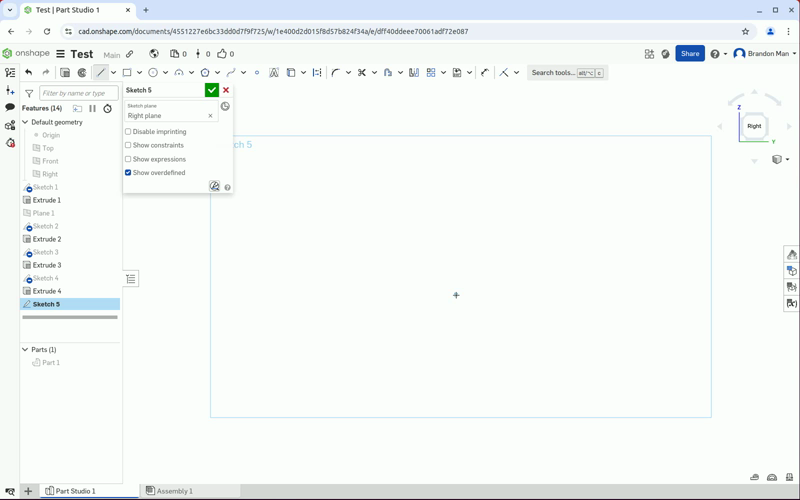
mouse_move(486, 294)
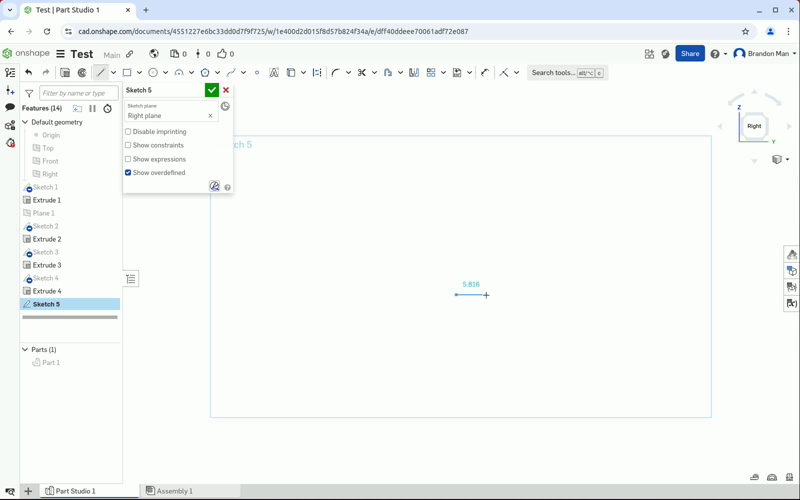
mouse_move(458, 294)
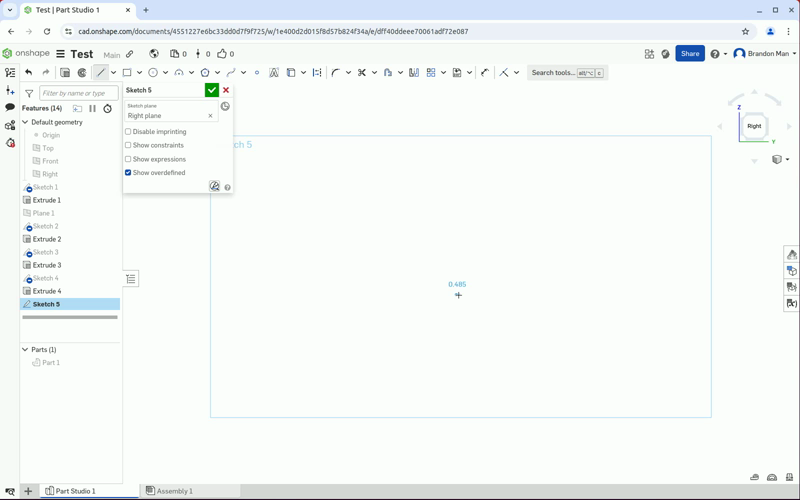
scroll(6)
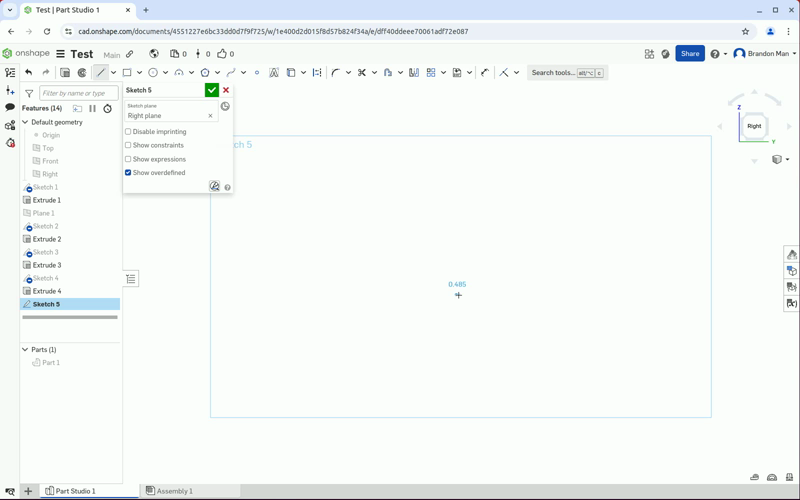
scroll(6)
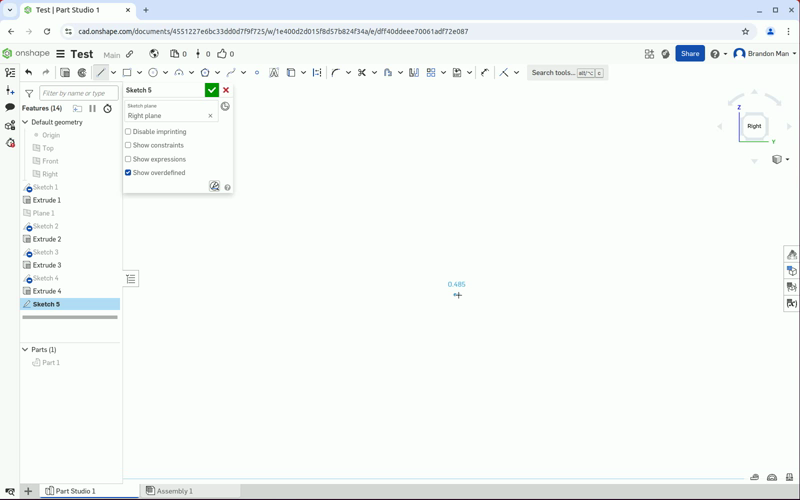
scroll(6)
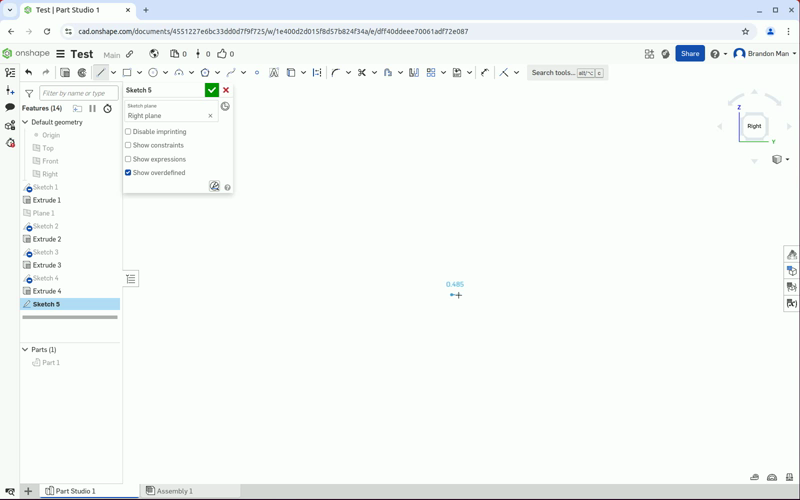
scroll(6)
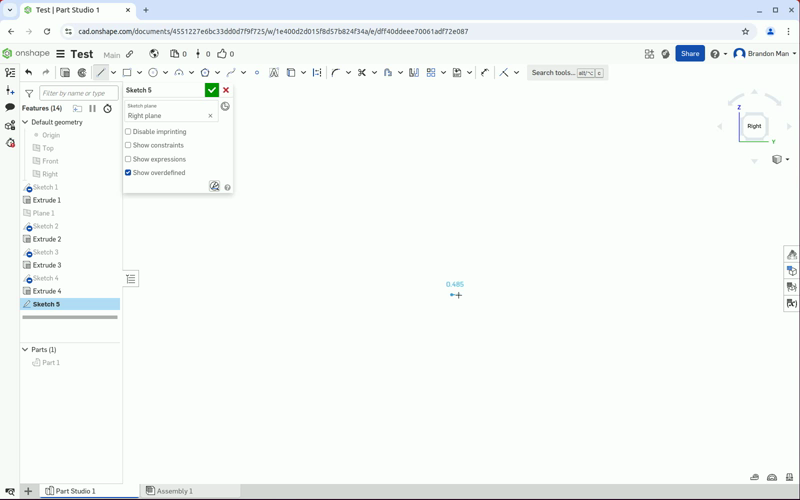
scroll(6)
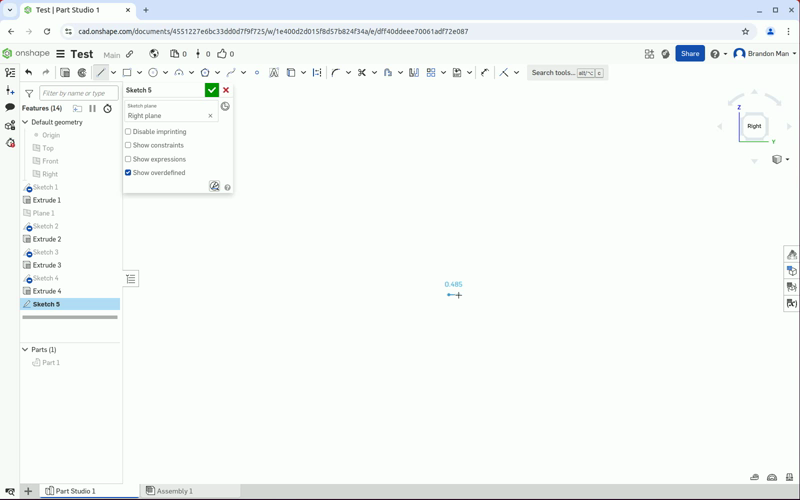
scroll(6)
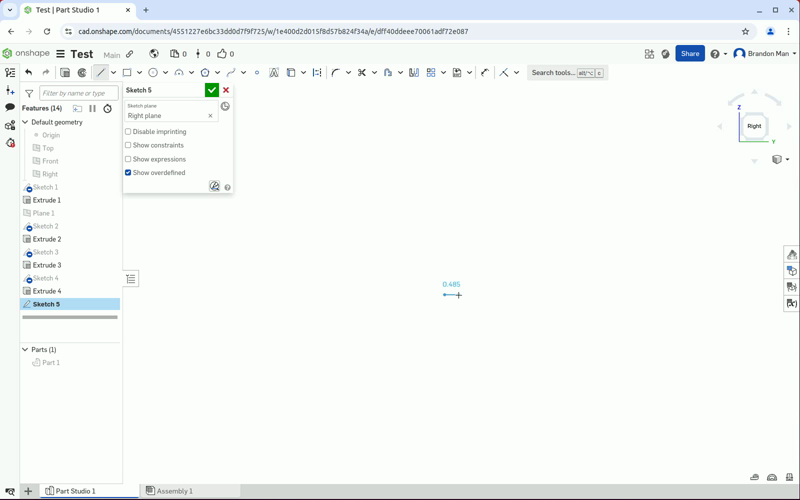
scroll(6)
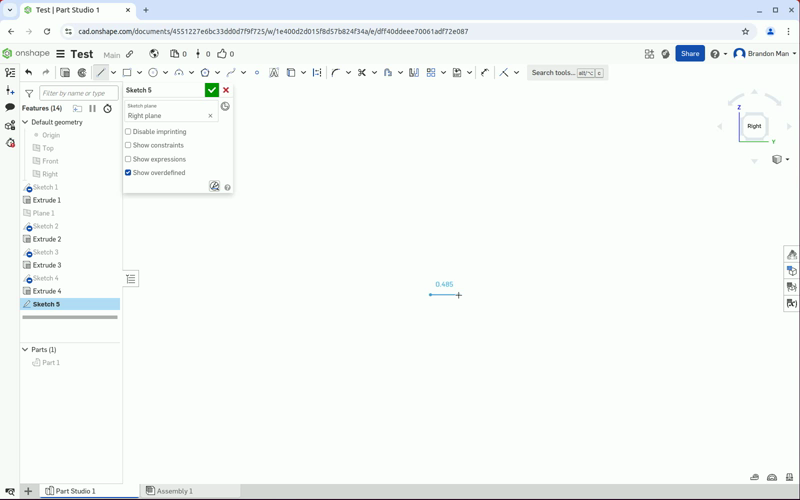
click(458, 294)
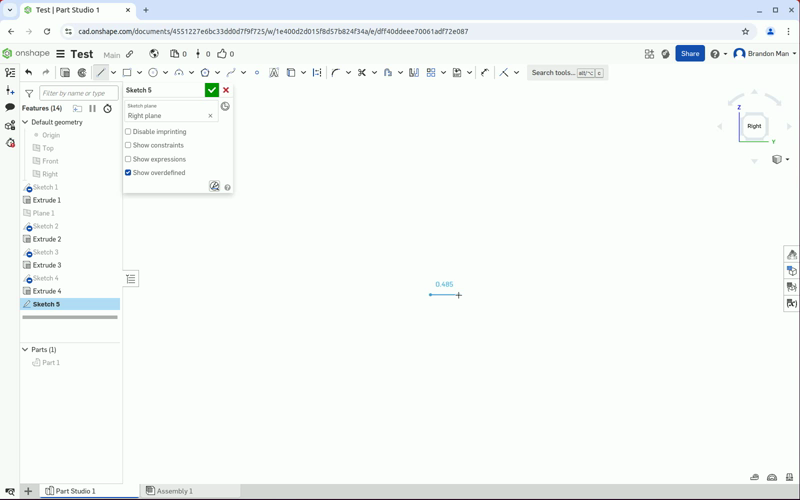
scroll(-6)
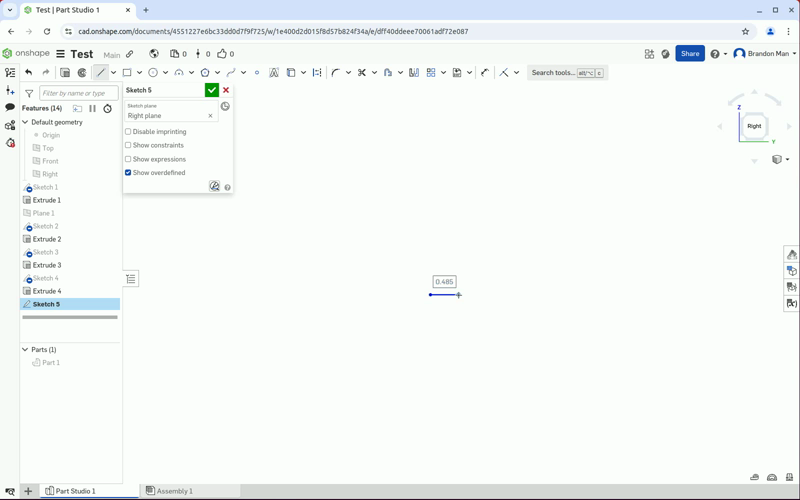
scroll(-6)
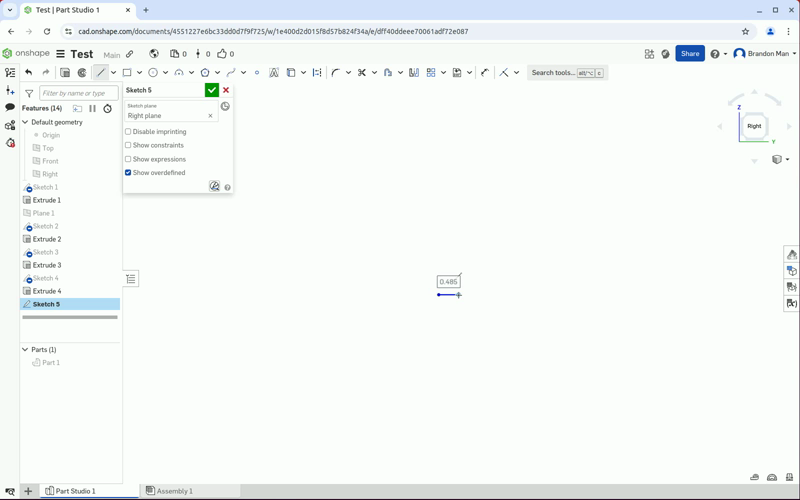
scroll(-6)
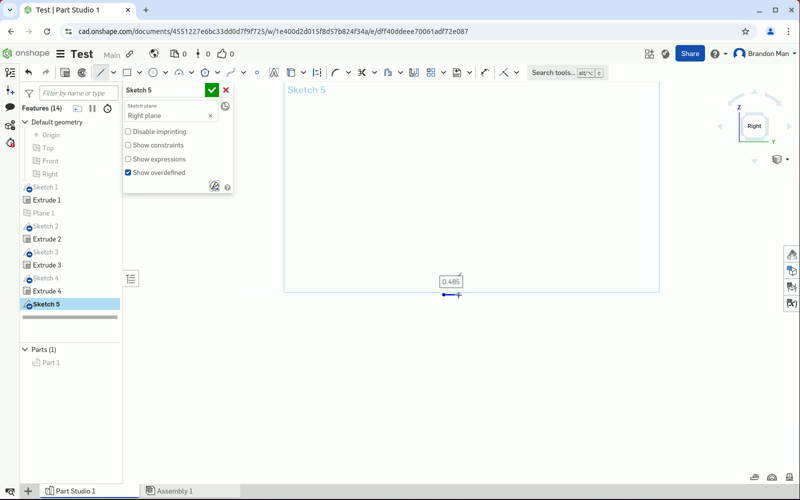
scroll(-6)
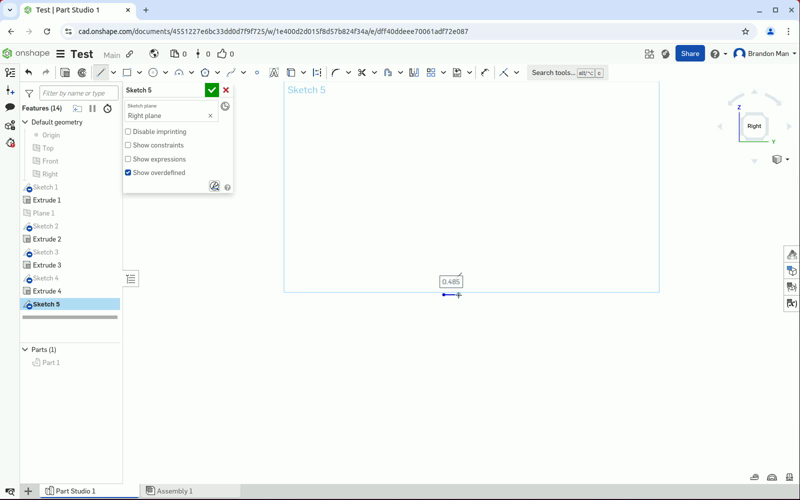
scroll(-6)
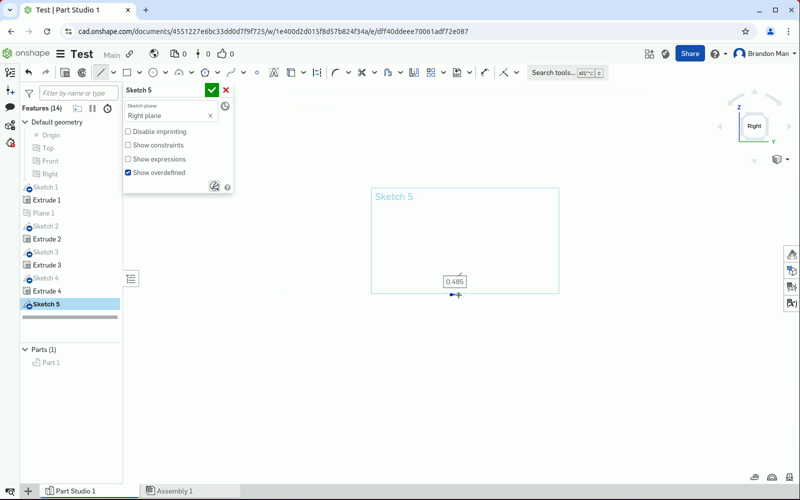
scroll(-6)
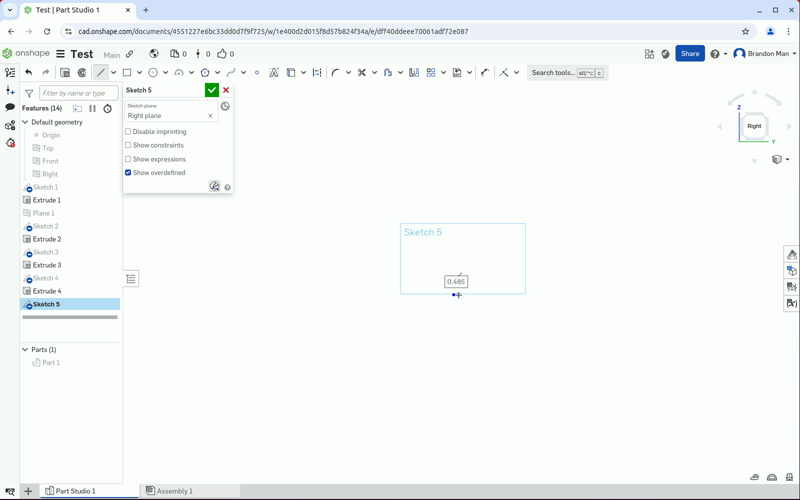
scroll(-6)
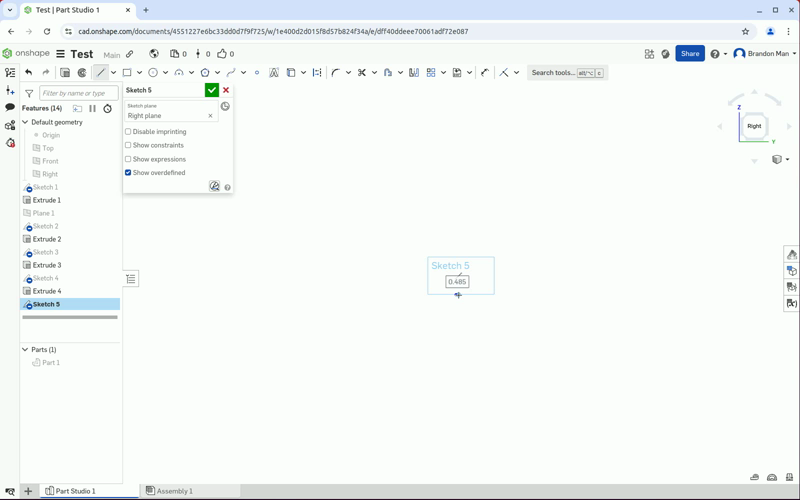
key_up(shift)
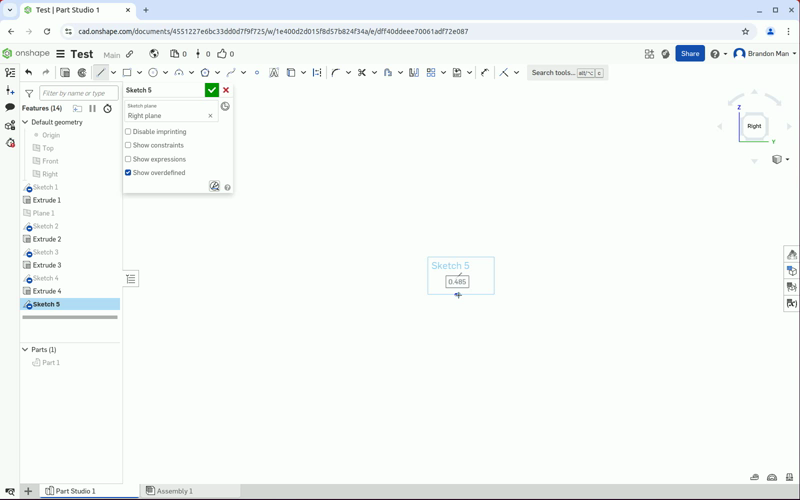
key_down(shift)
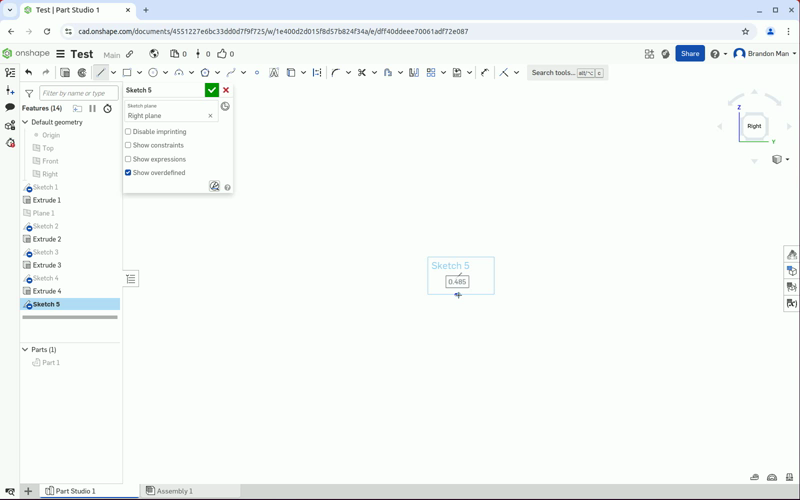
mouse_move(489, 294)
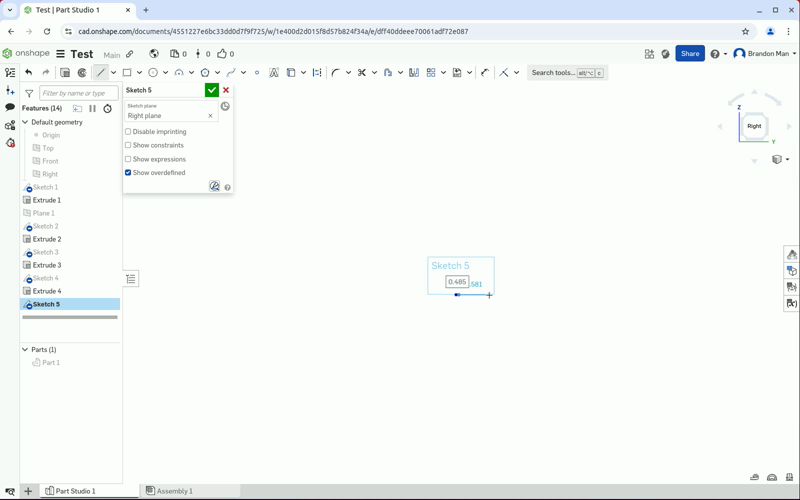
mouse_move(458, 286)
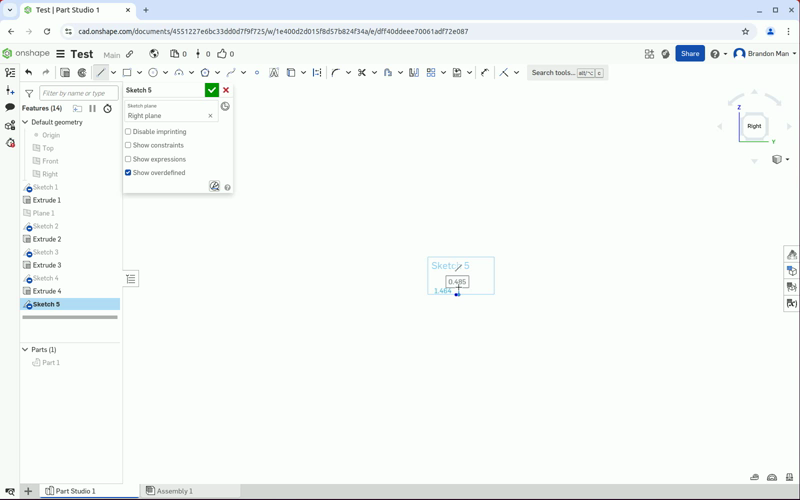
click(458, 286)
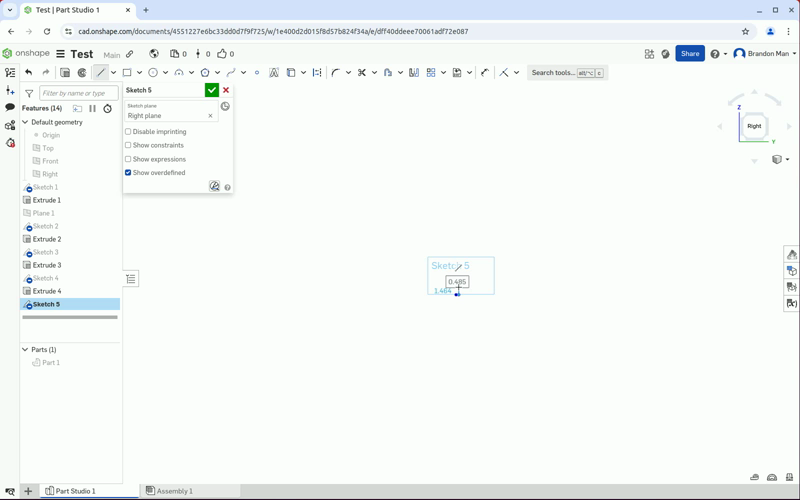
key_up(shift)
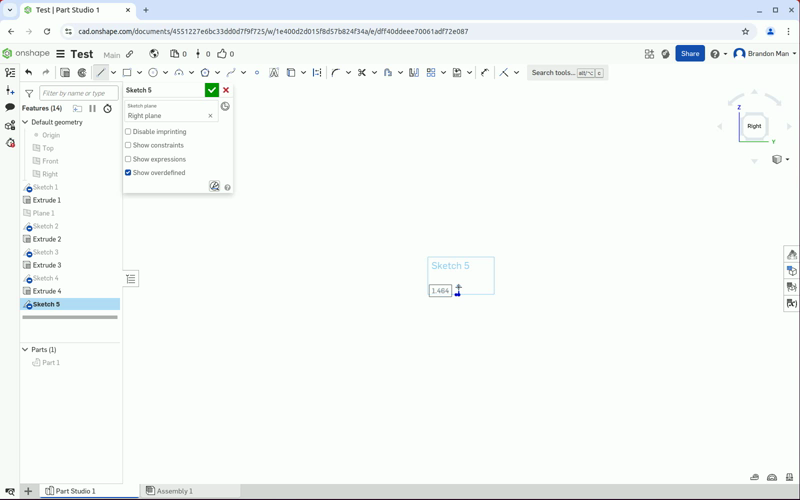
key_down(shift)
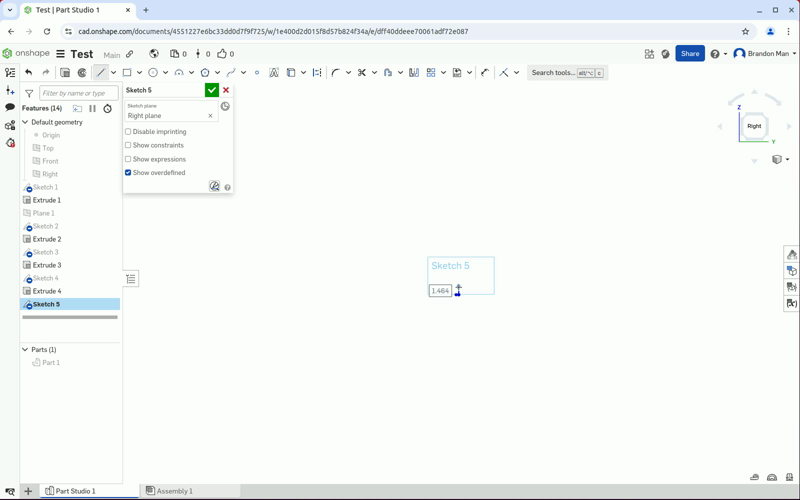
mouse_move(489, 286)
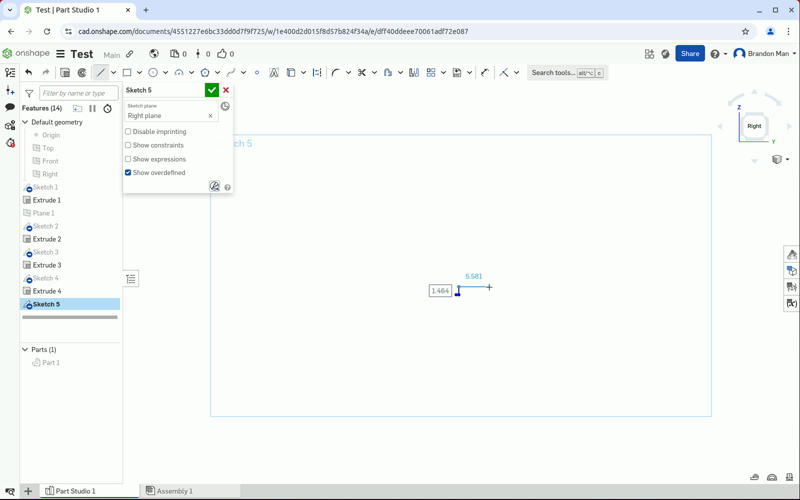
mouse_move(456, 286)
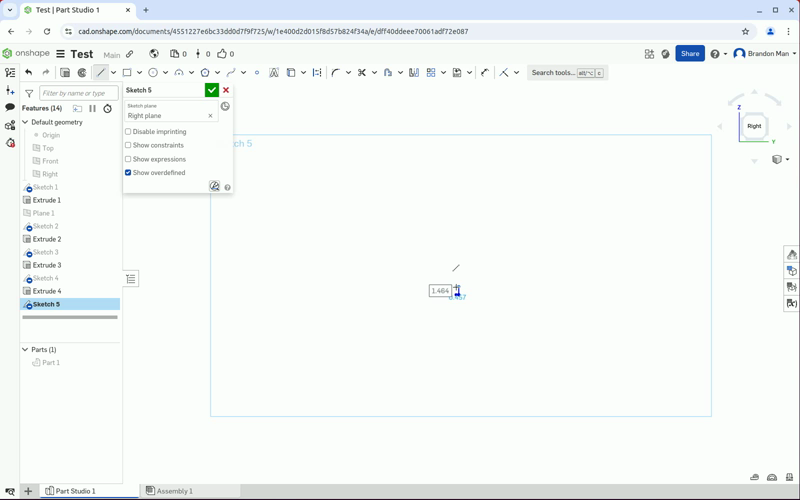
scroll(6)
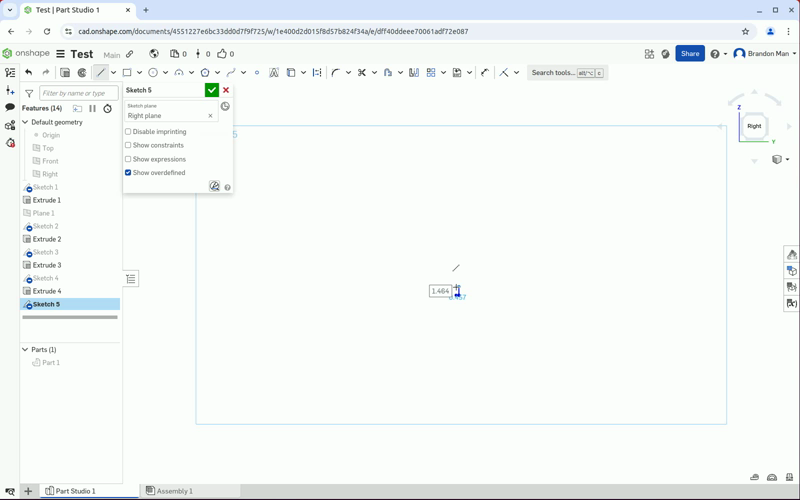
scroll(6)
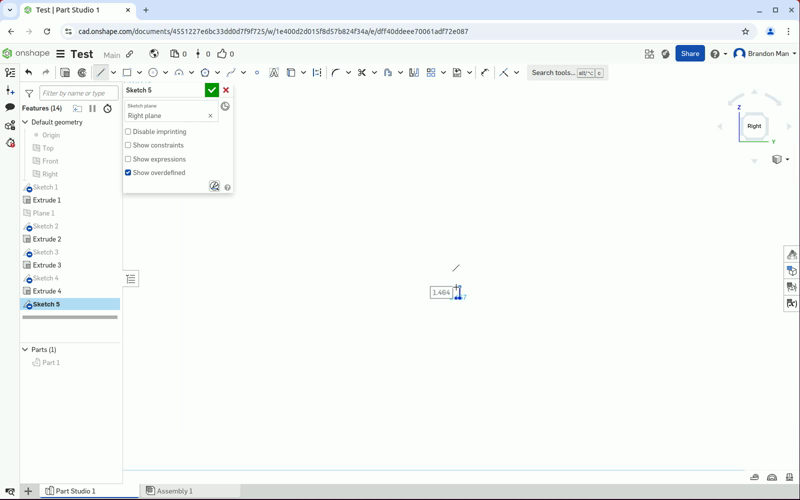
scroll(6)
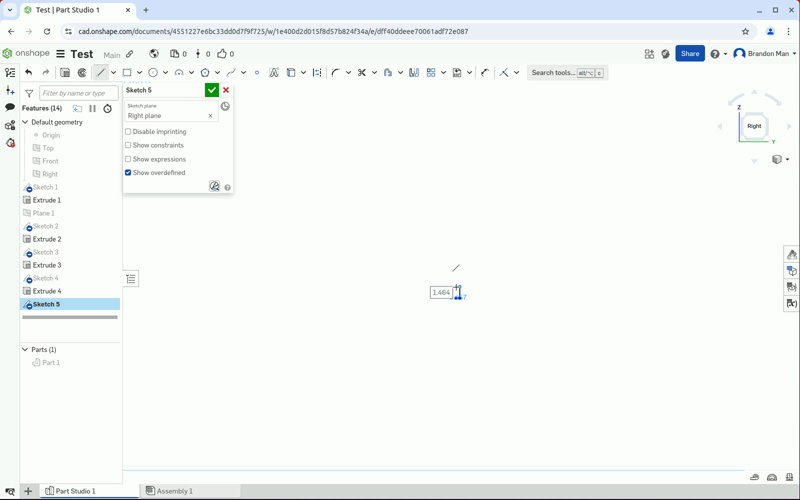
scroll(6)
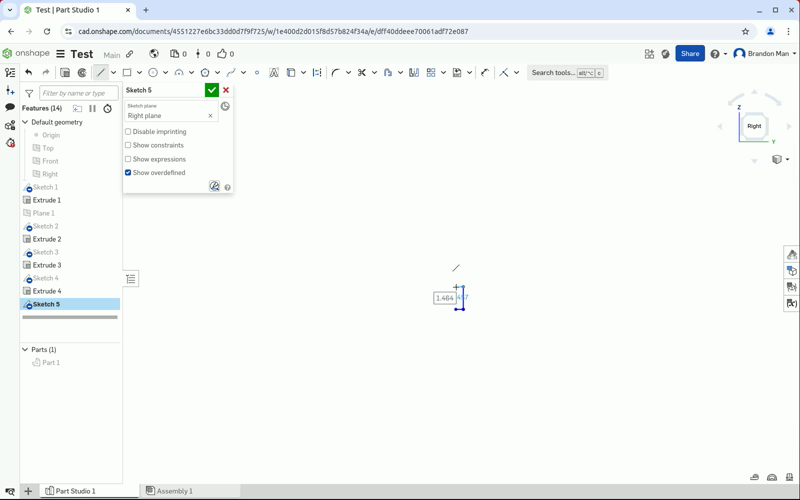
scroll(6)
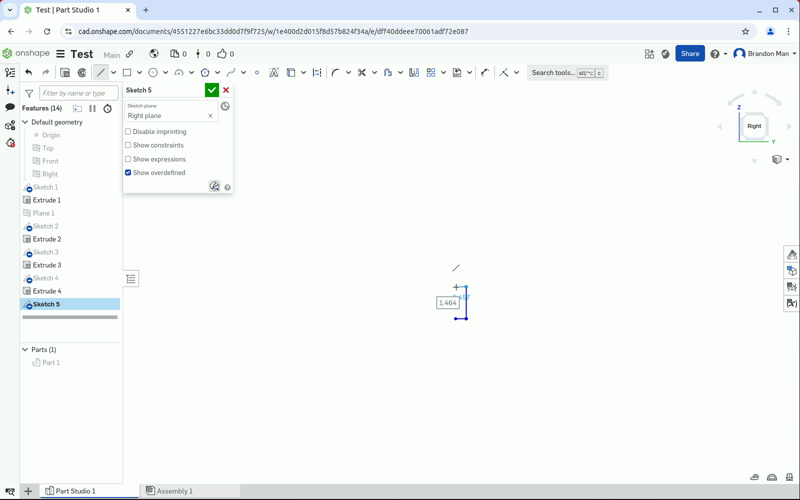
scroll(6)
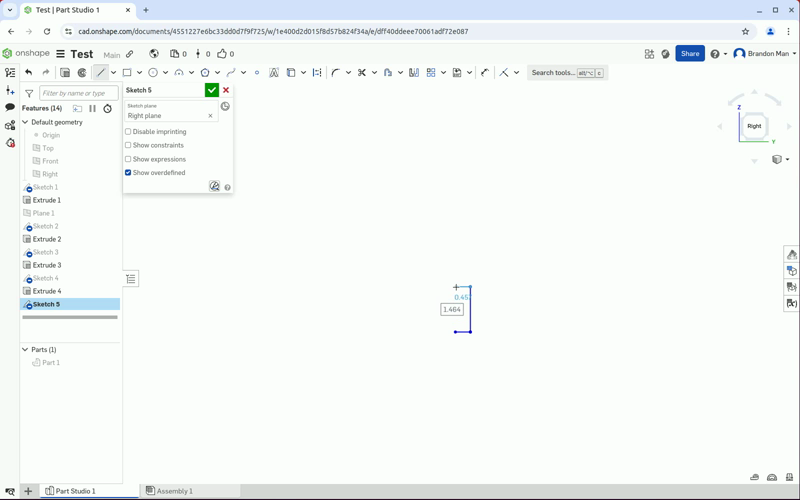
scroll(6)
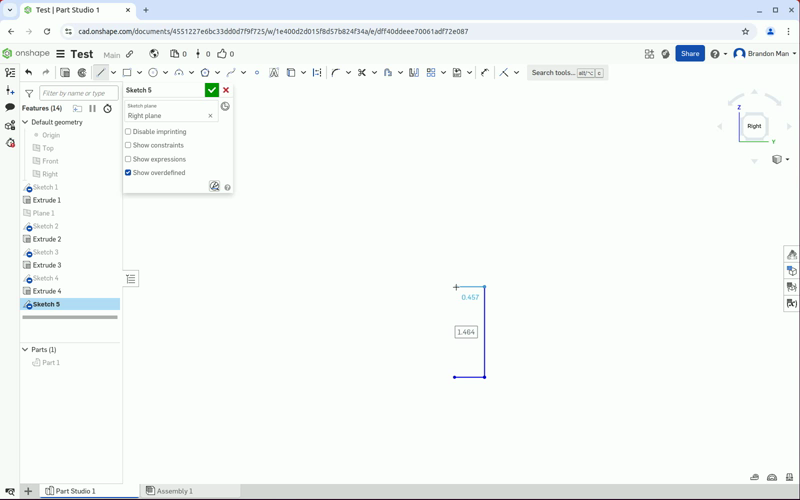
click(456, 286)
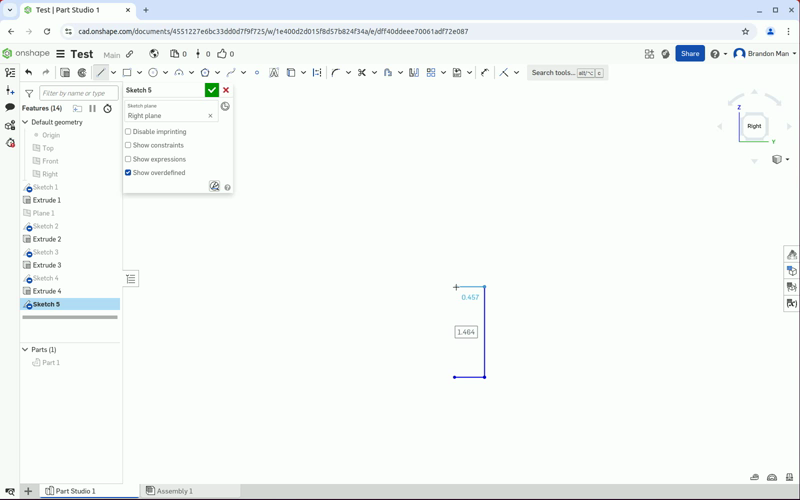
scroll(-6)
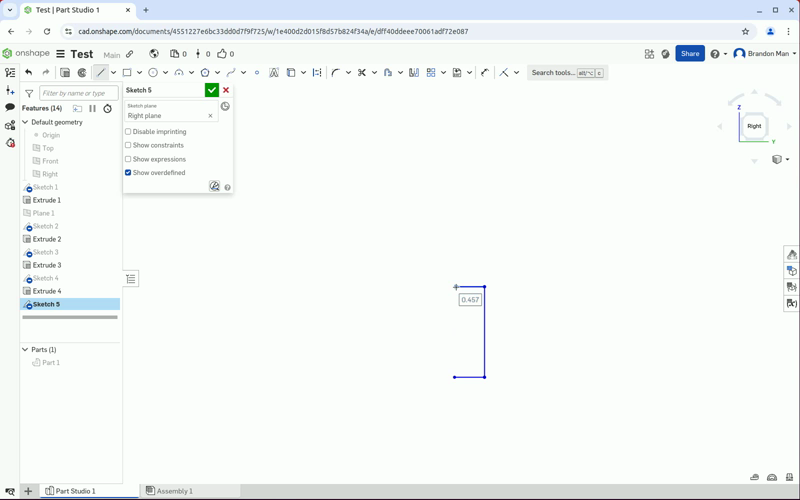
scroll(-6)
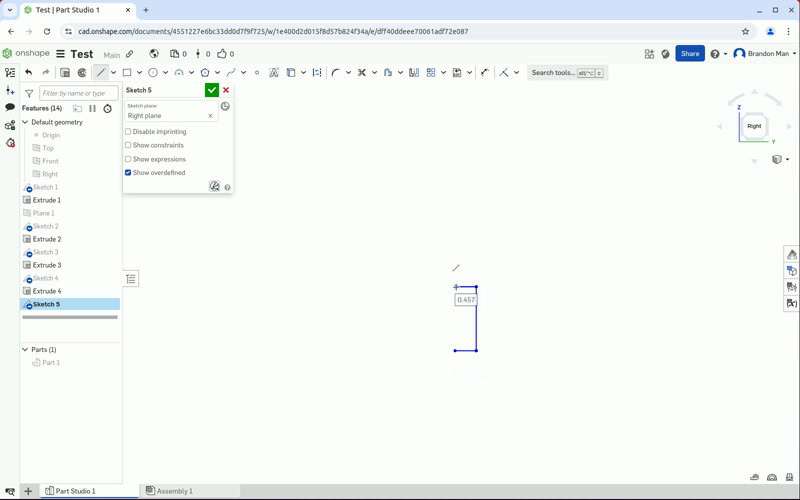
scroll(-6)
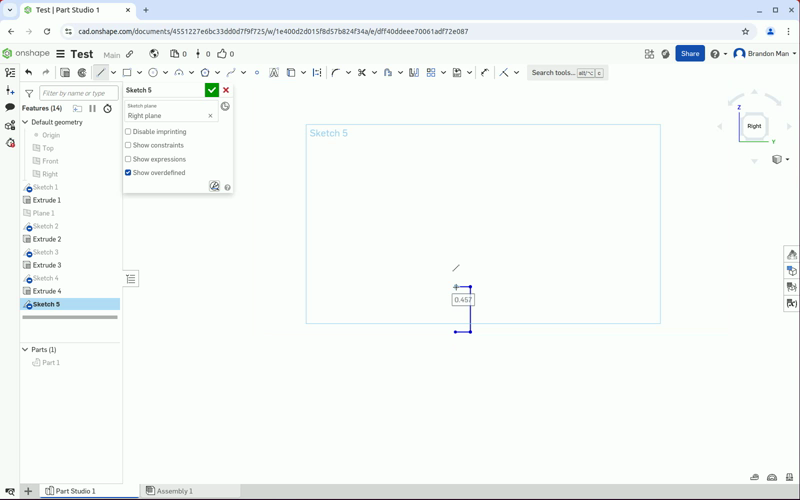
scroll(-6)
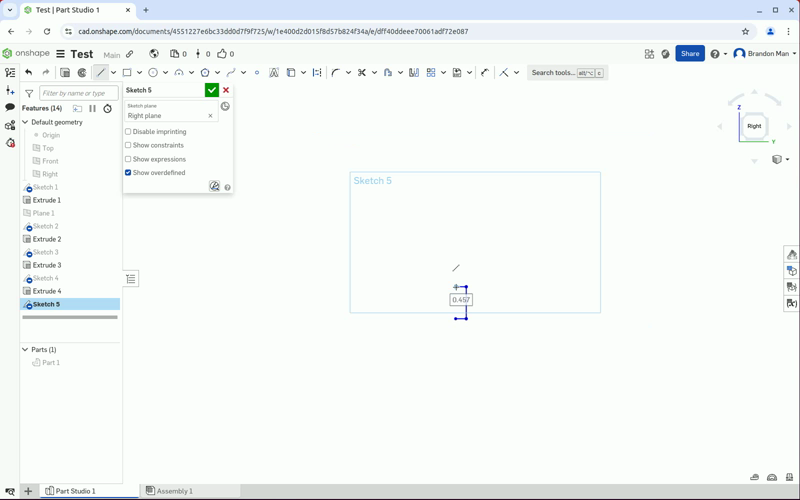
scroll(-6)
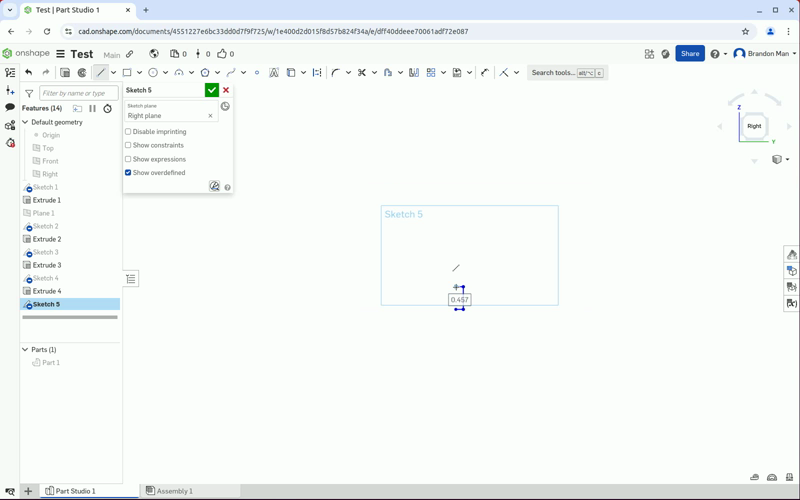
scroll(-6)
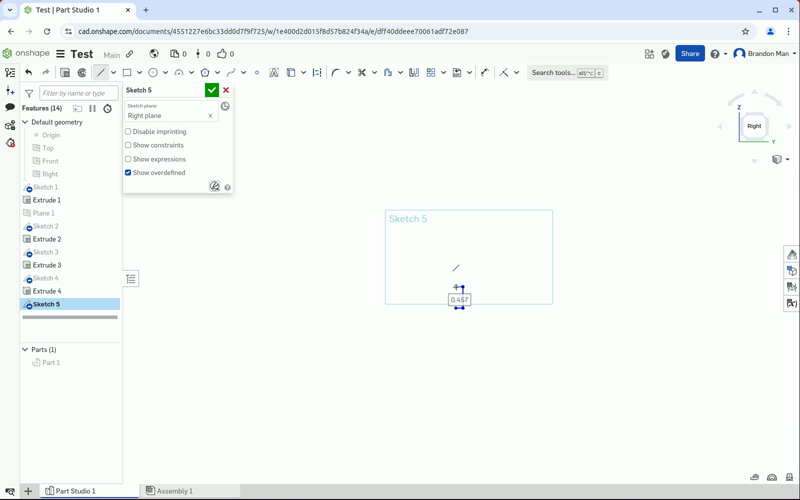
scroll(-6)
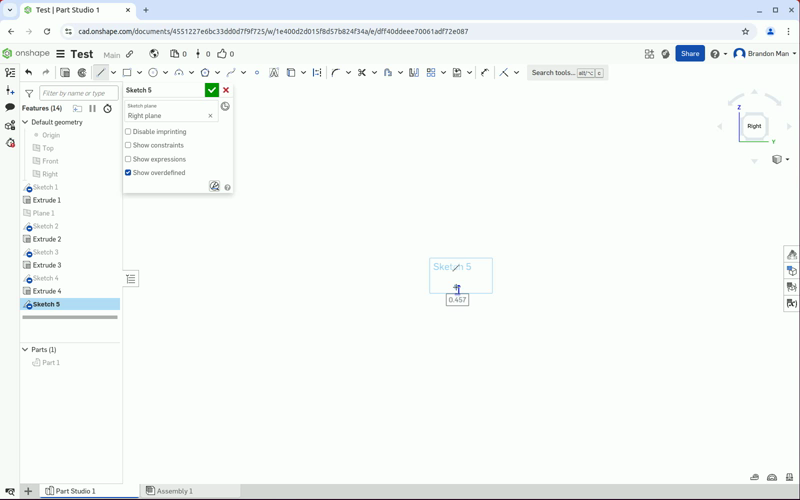
key_up(shift)
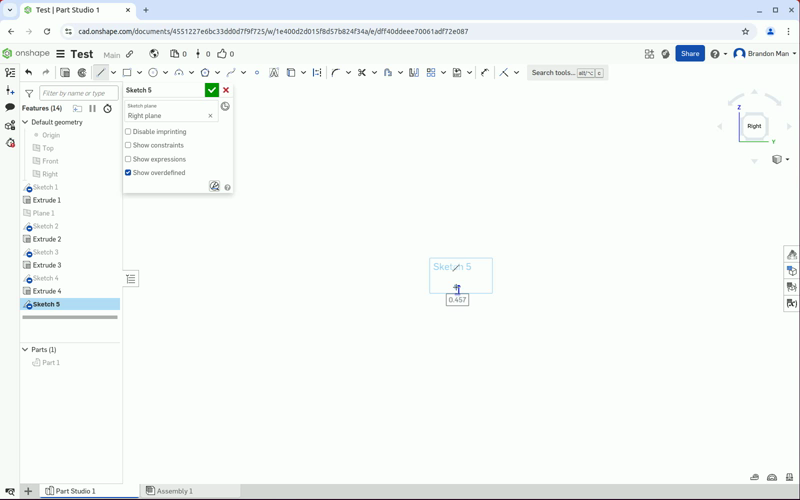
mouse_move(486, 286)
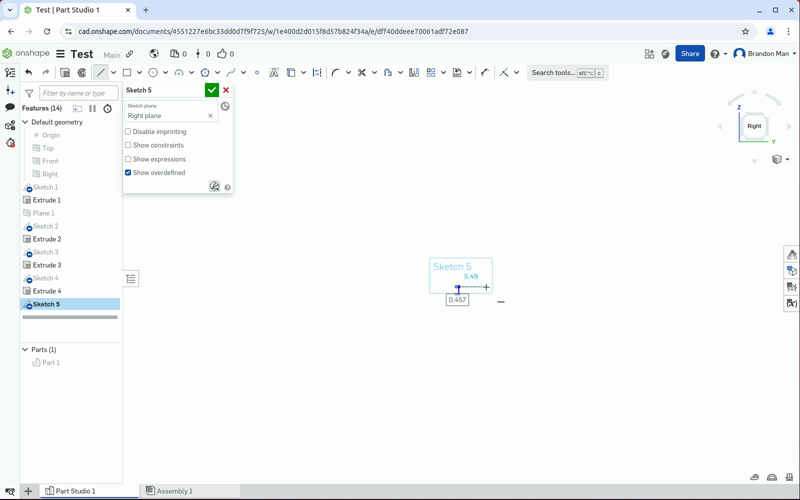
key_down(shift)
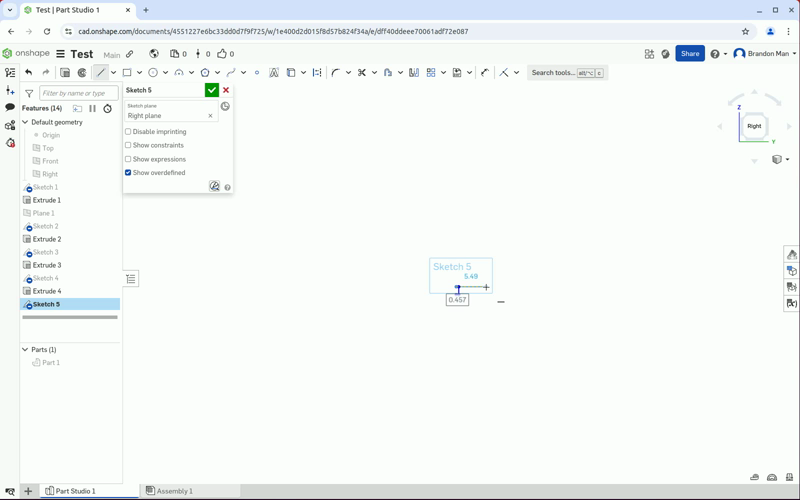
mouse_move(456, 294)
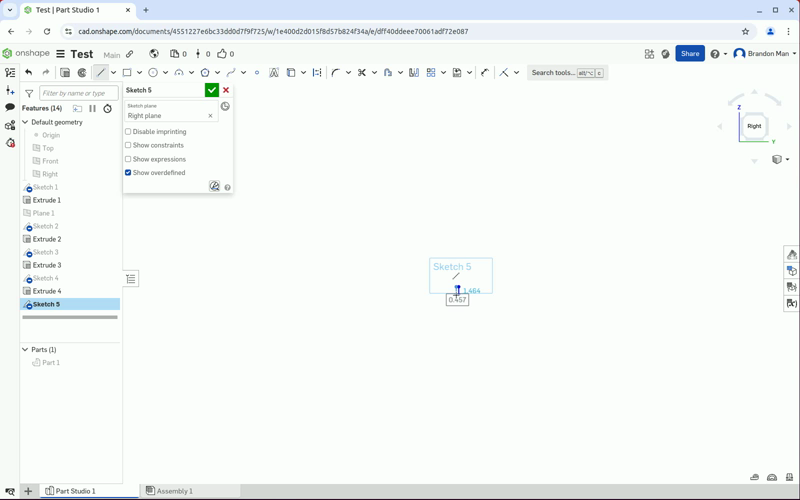
scroll(6)
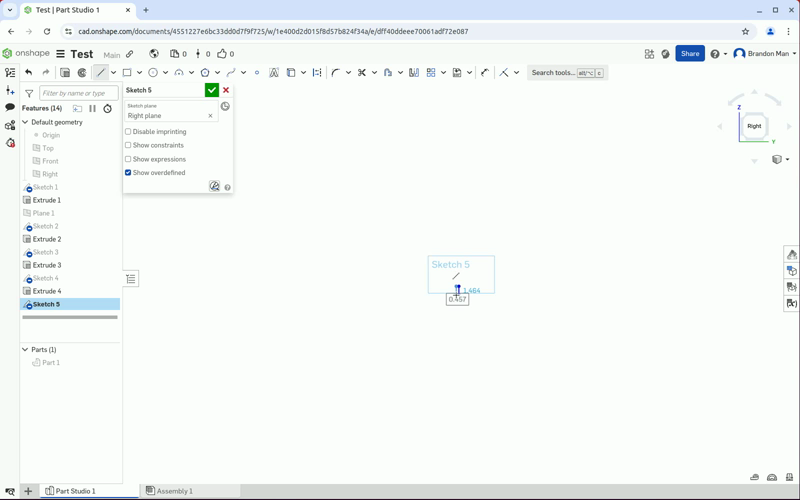
scroll(6)
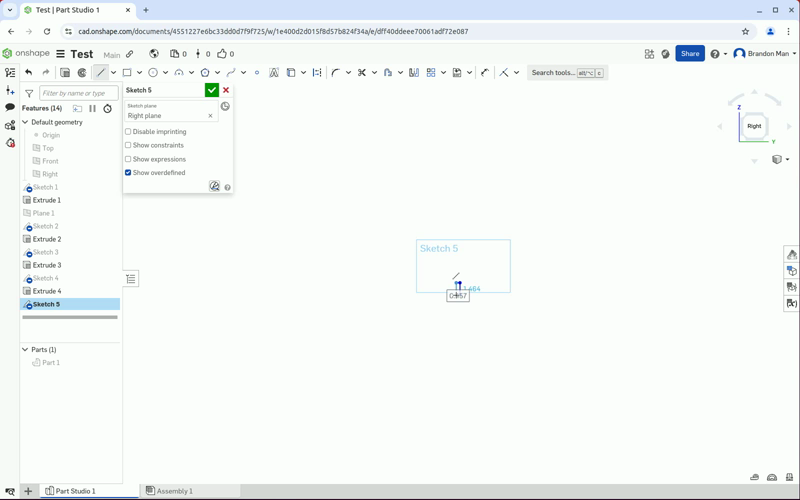
scroll(6)
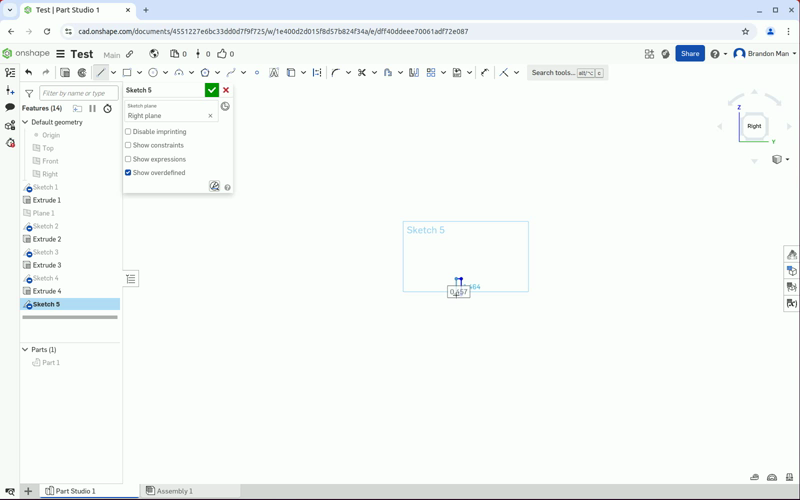
scroll(6)
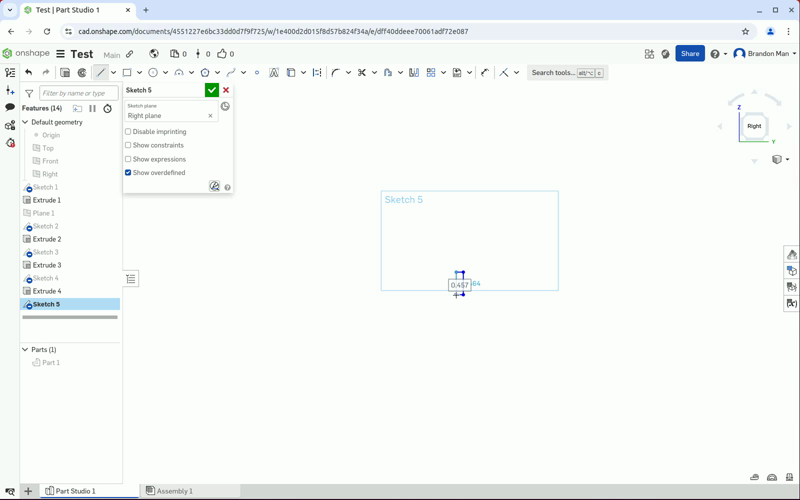
scroll(6)
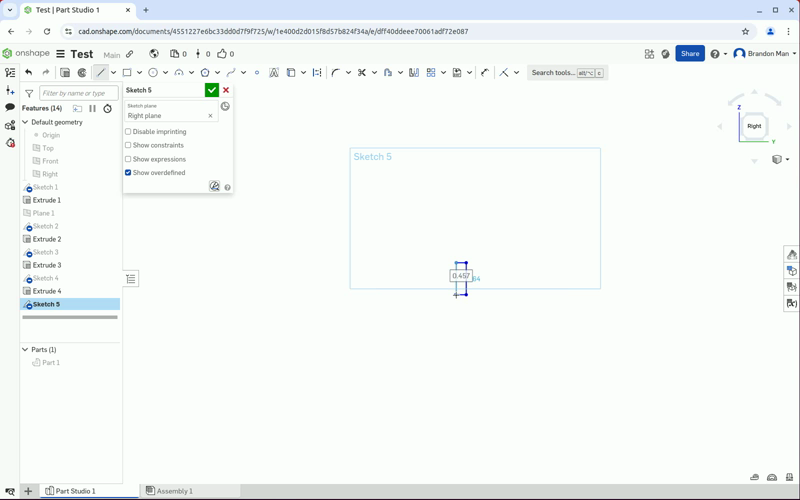
scroll(6)
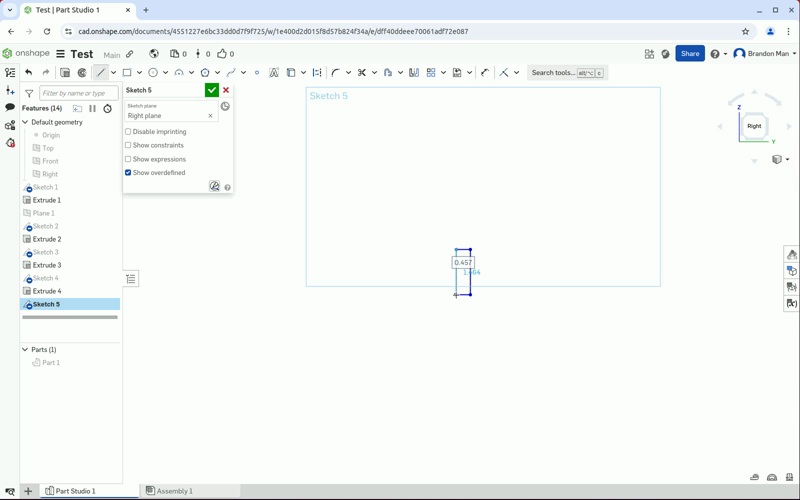
scroll(6)
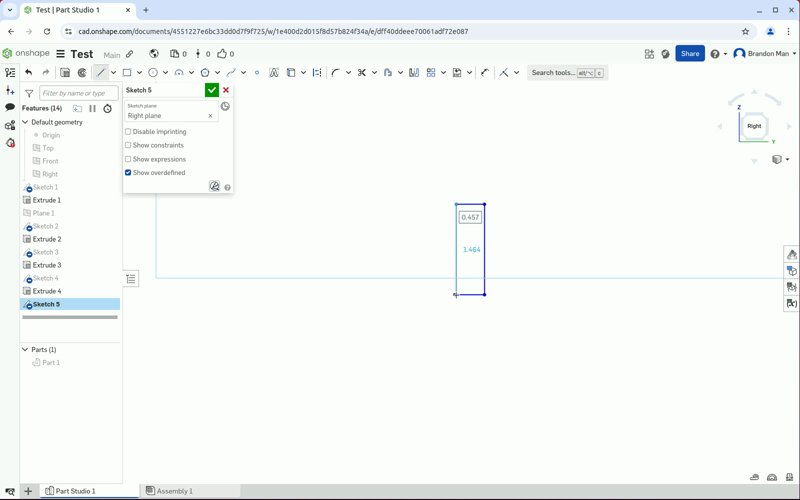
key_up(shift)
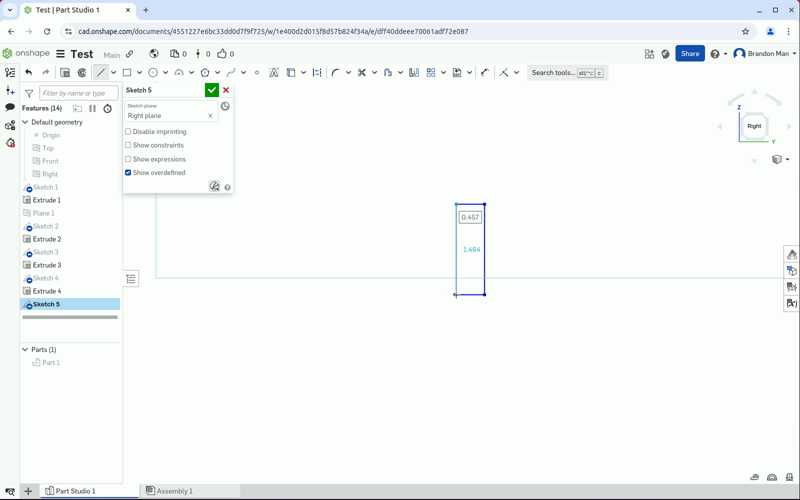
click(456, 294)
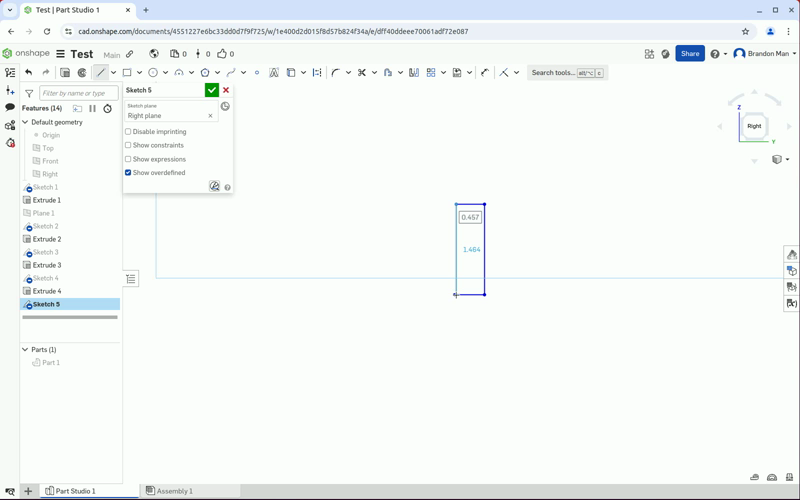
scroll(-6)
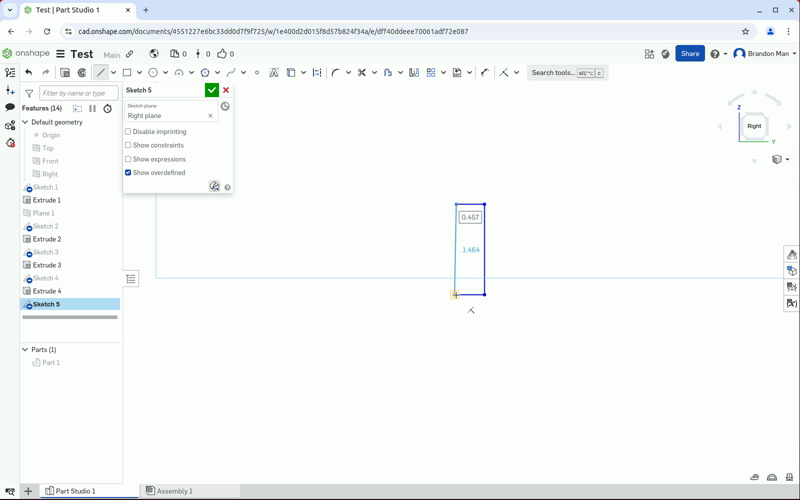
scroll(-6)
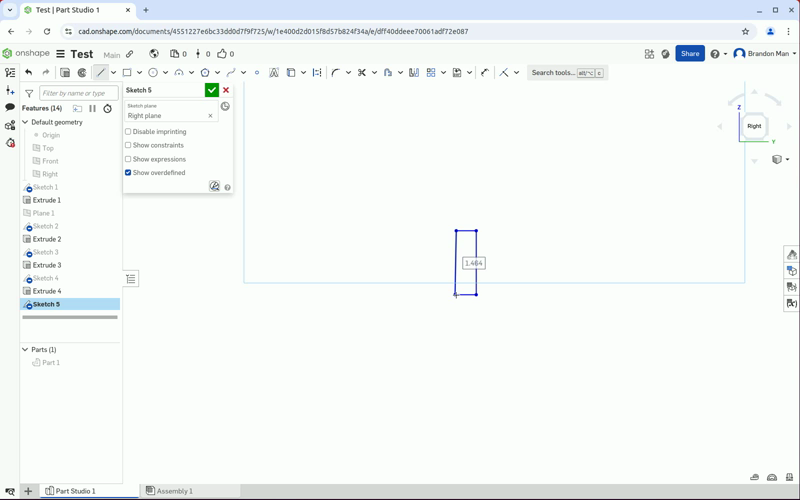
scroll(-6)
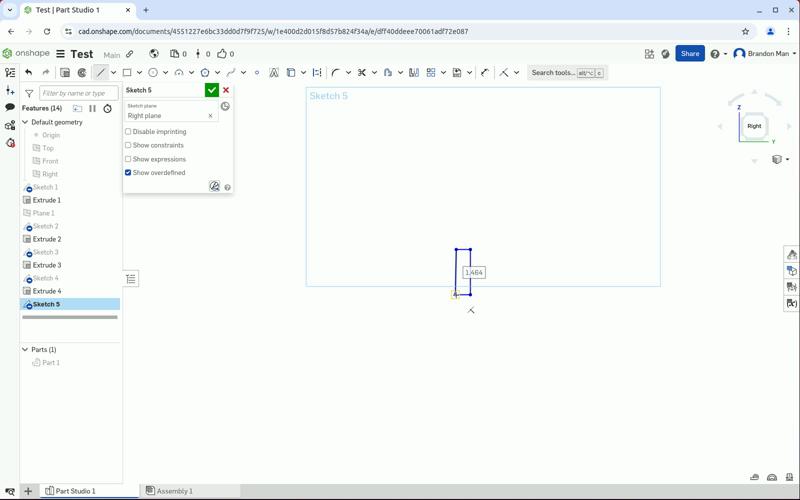
scroll(-6)
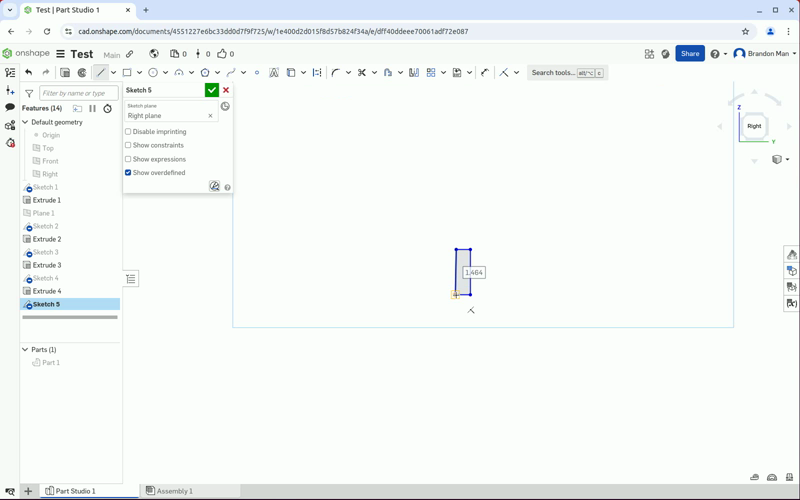
scroll(-6)
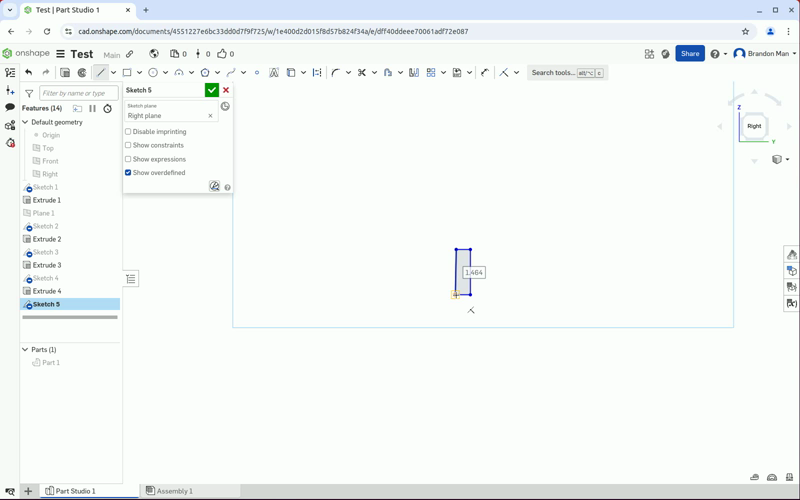
scroll(-6)
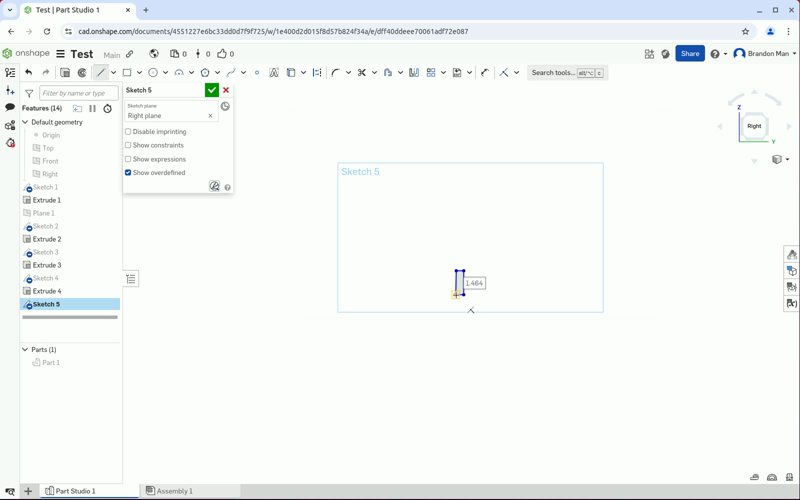
scroll(-6)
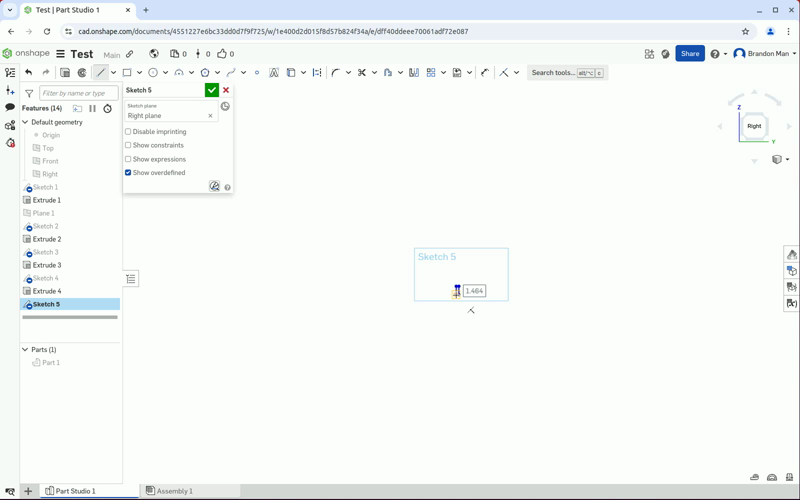
key(esc)
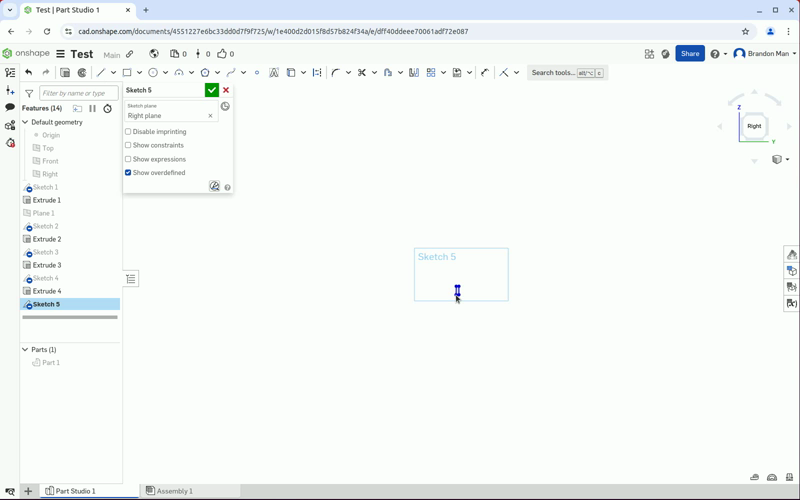
mouse_move(458, 292)
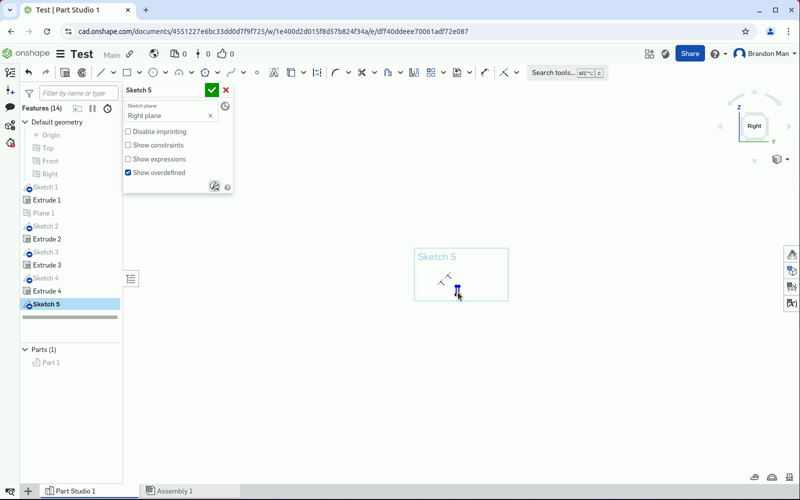
scroll(6)
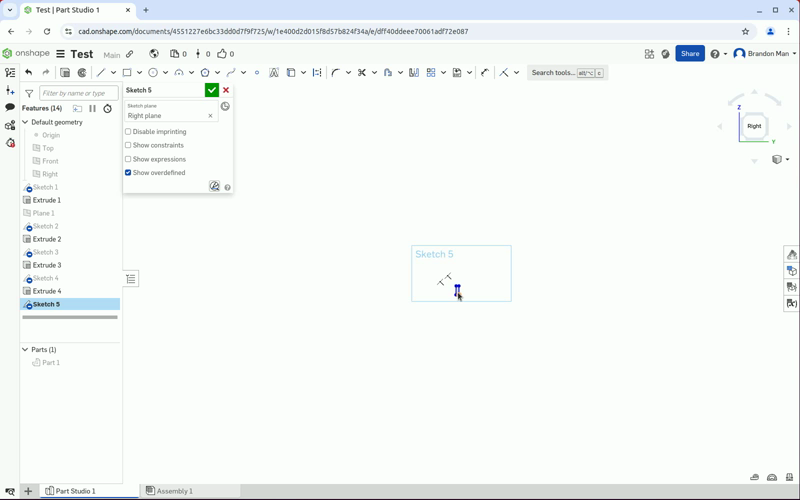
scroll(6)
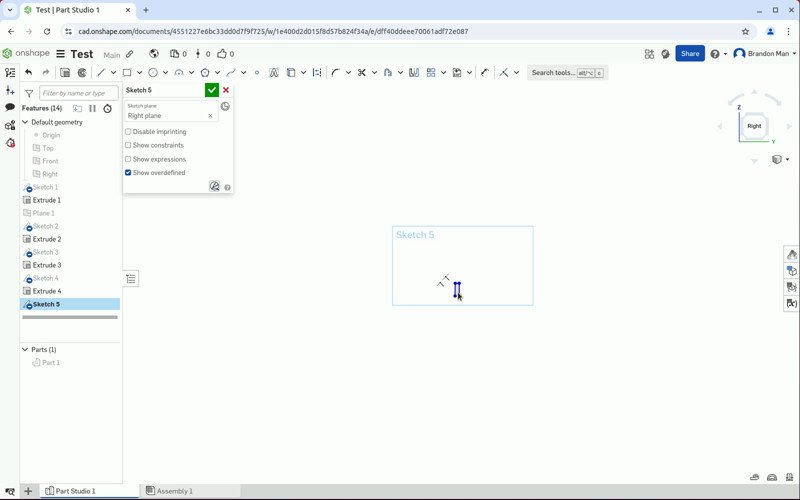
scroll(6)
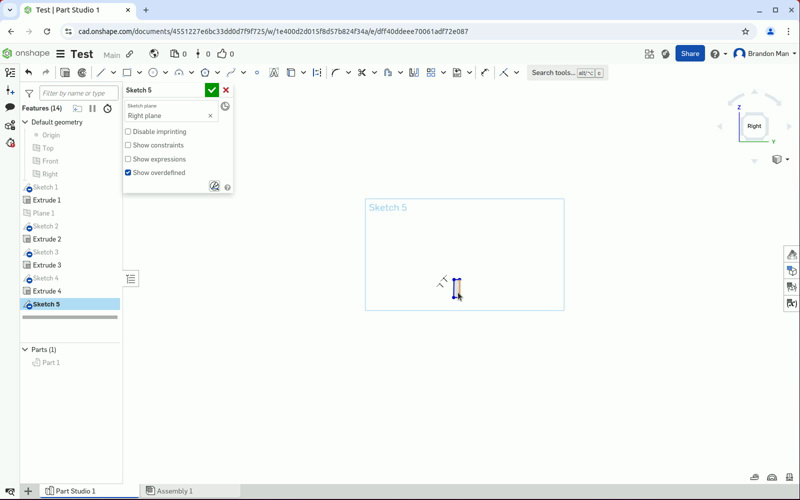
scroll(6)
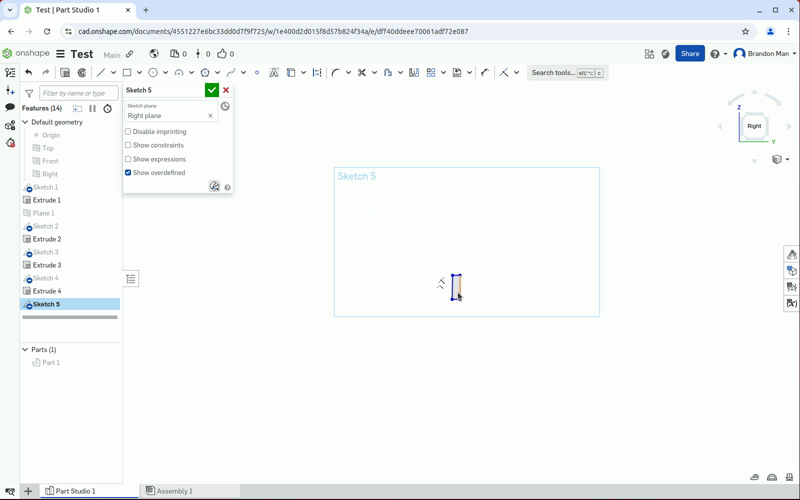
scroll(6)
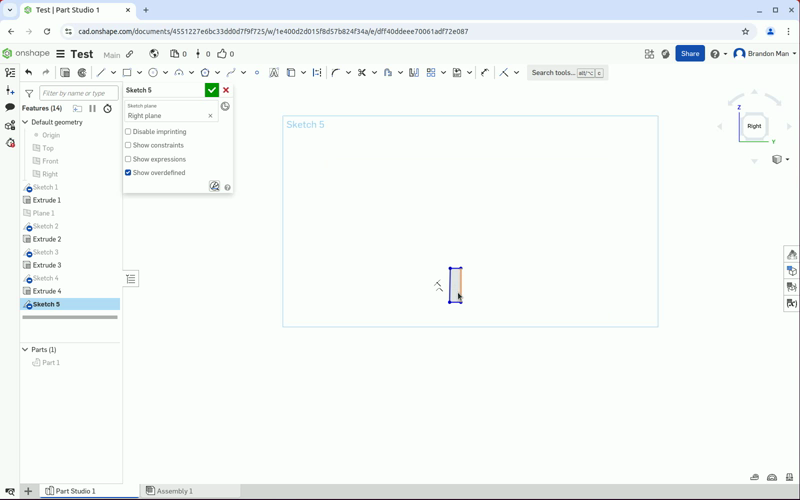
scroll(6)
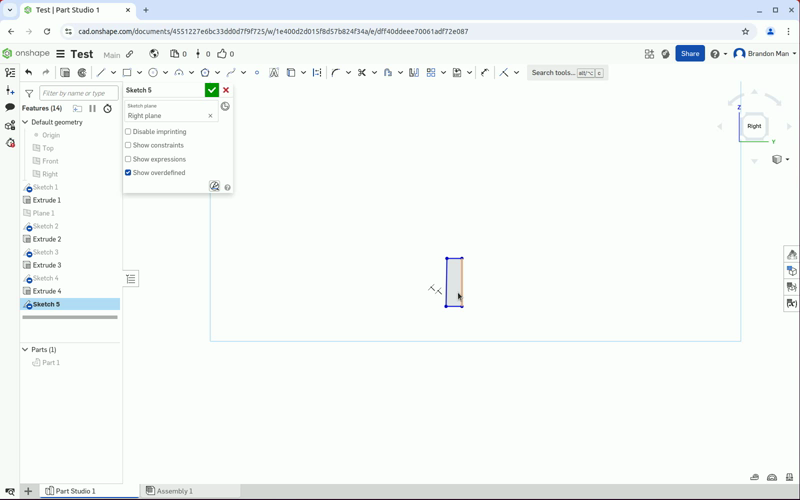
scroll(6)
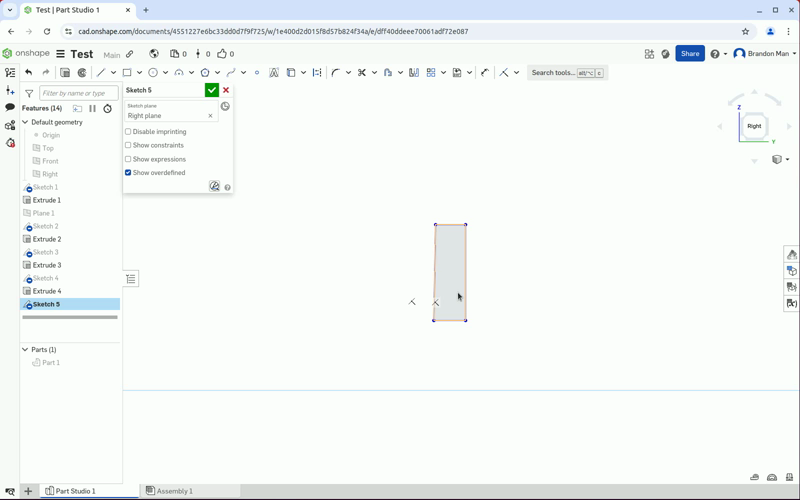
click(458, 292)
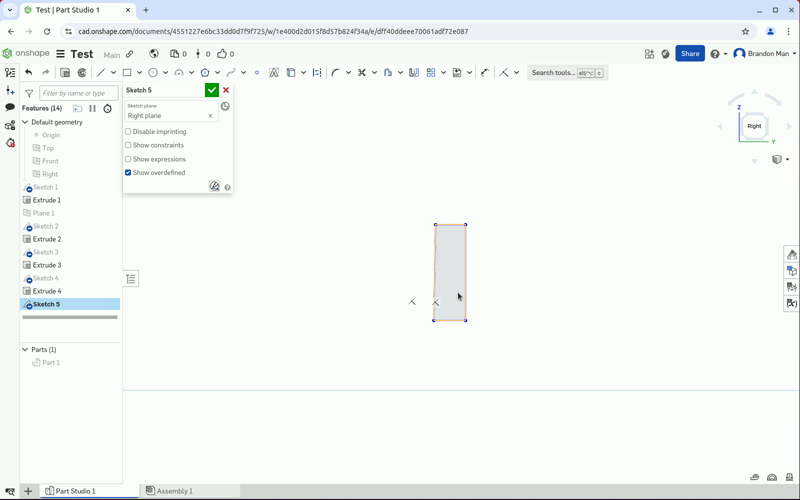
scroll(-6)
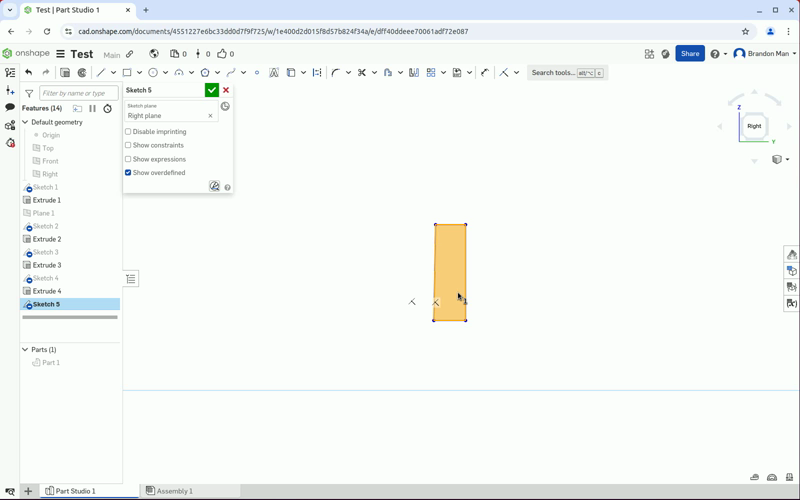
scroll(-6)
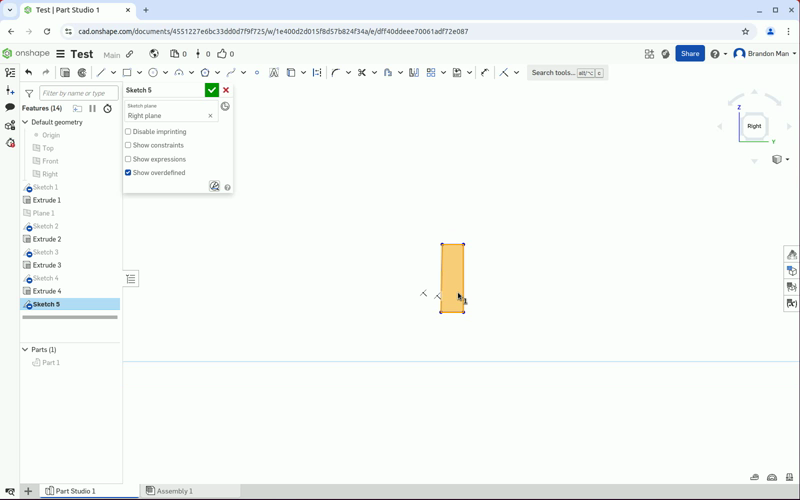
scroll(-6)
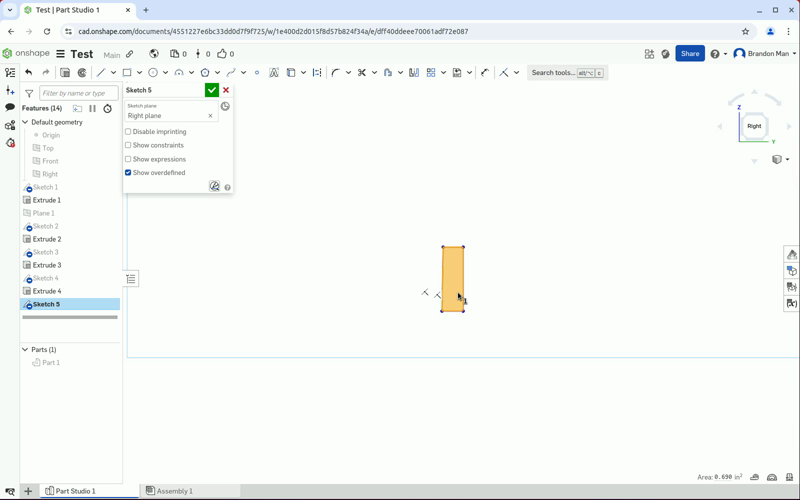
scroll(-6)
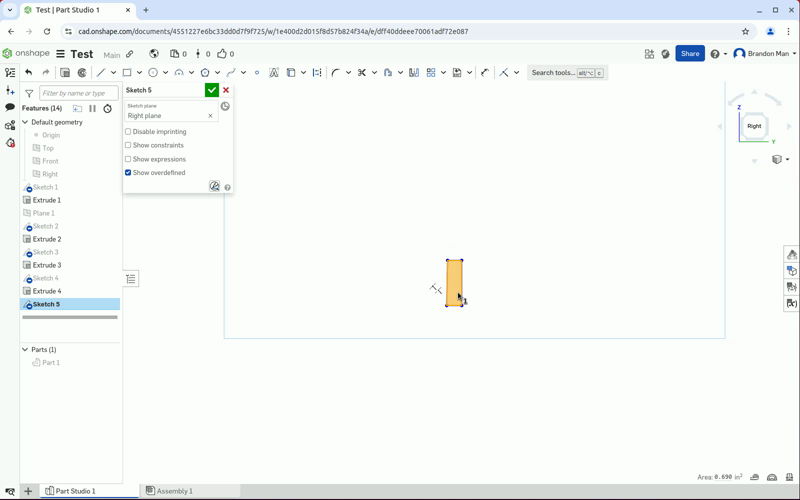
scroll(-6)
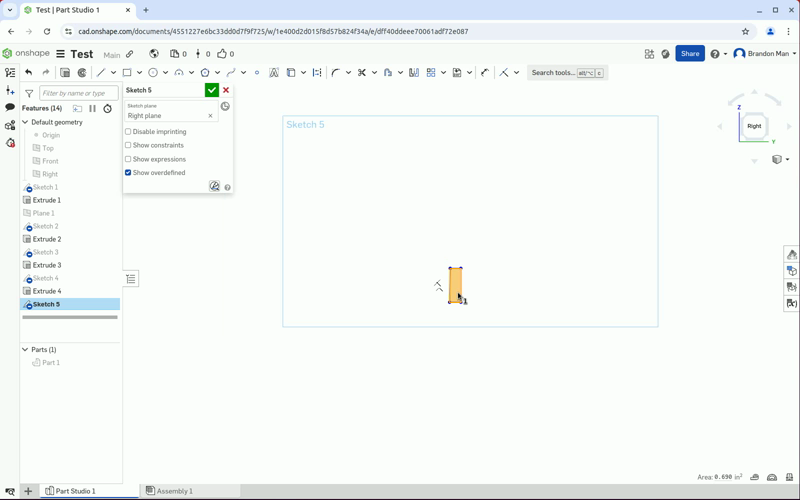
scroll(-6)
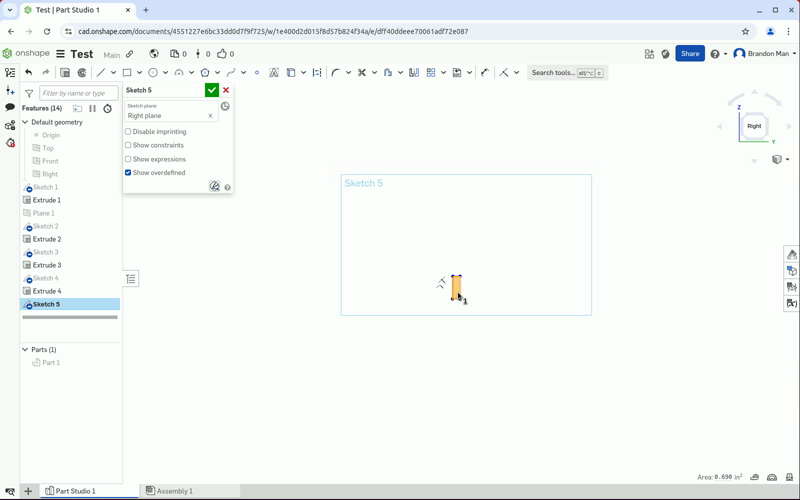
scroll(-6)
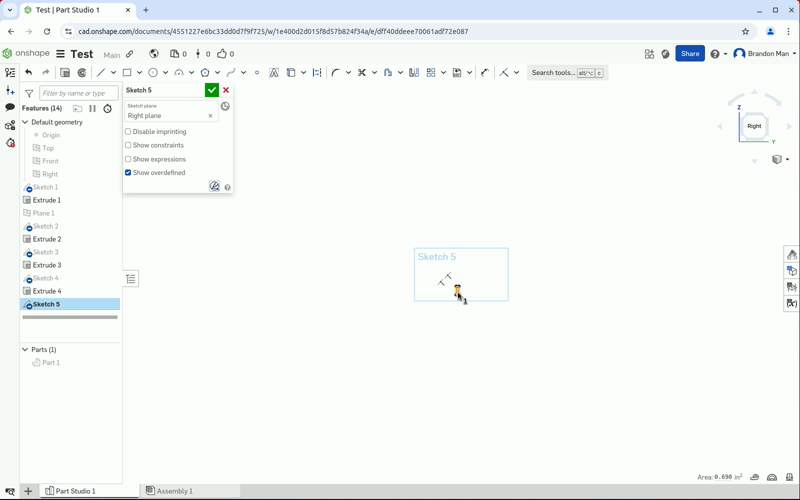
mouse_move(73, 352)
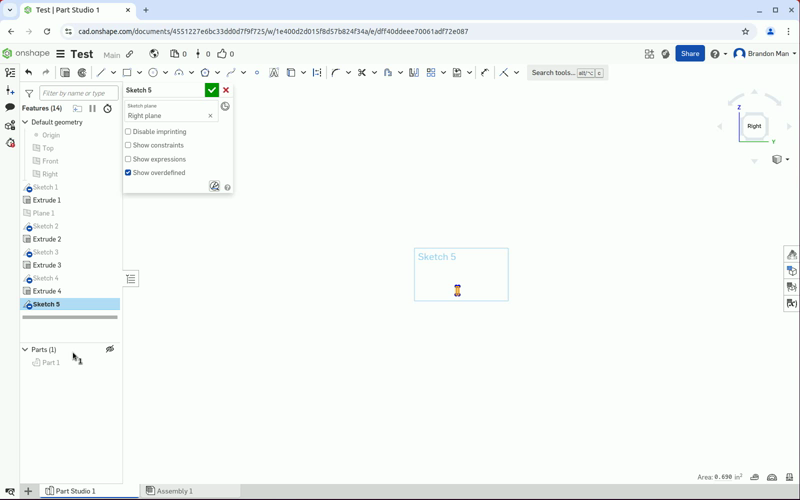
key(shift+y)
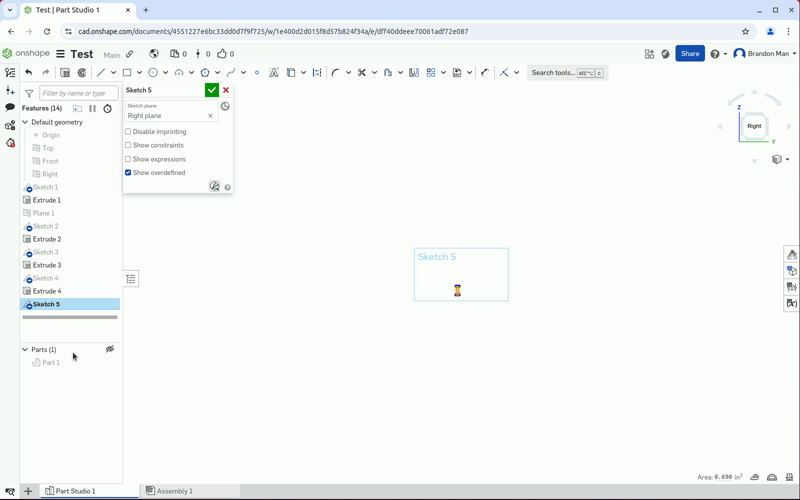
key(shift+e)
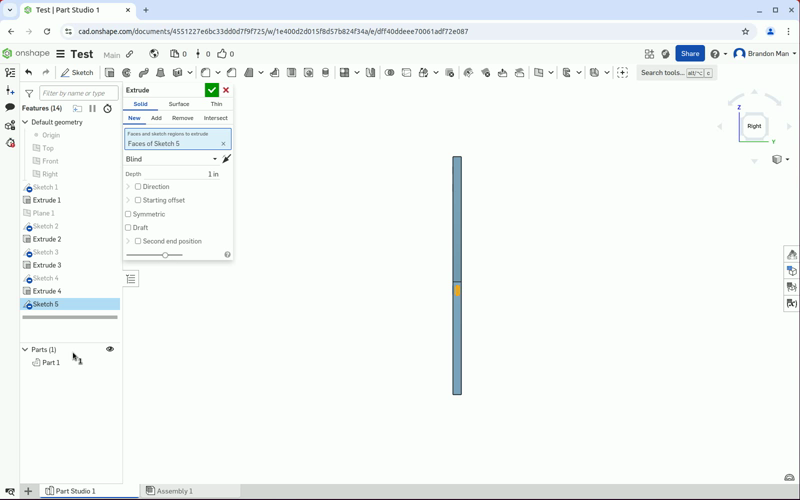
mouse_move(143, 106)
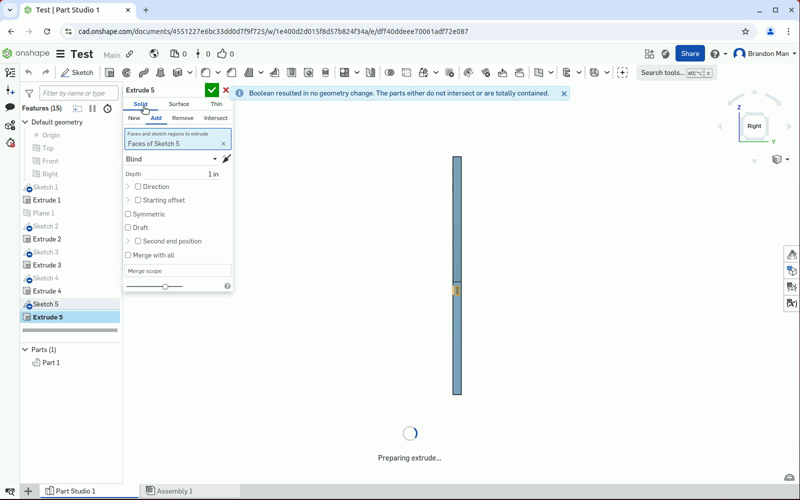
click(143, 106)
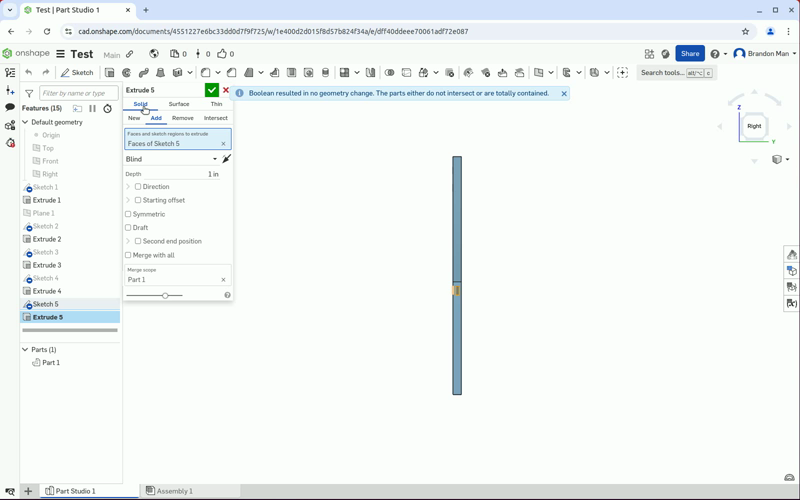
mouse_move(186, 120)
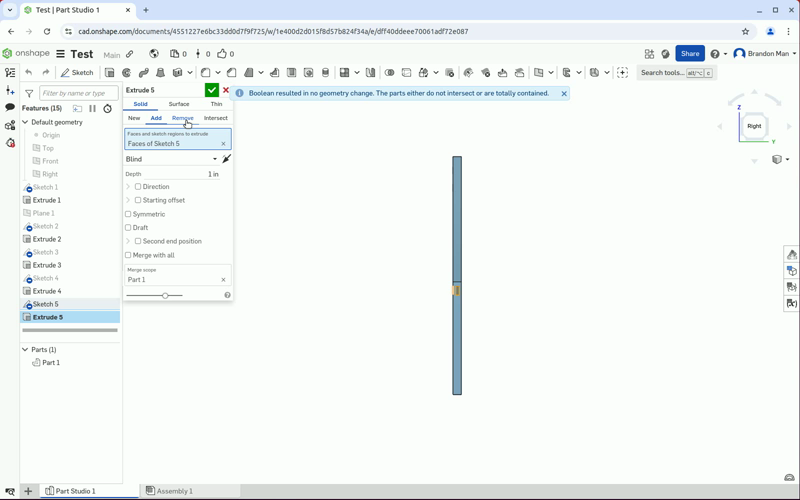
click(186, 120)
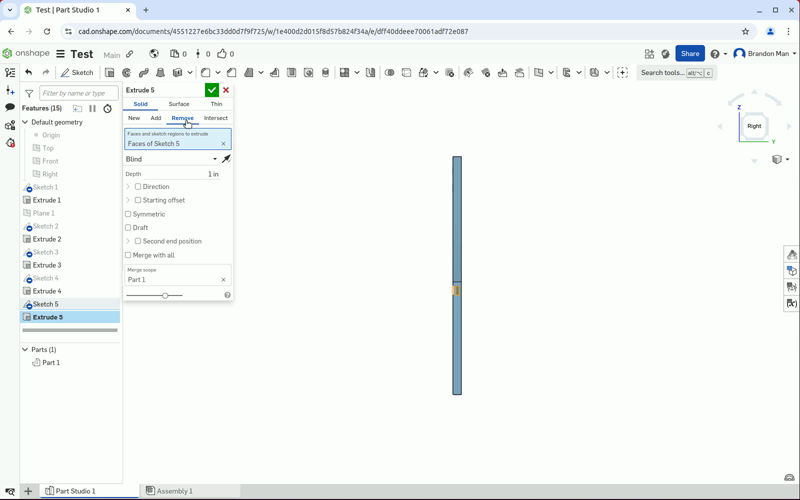
key(tab, 4)
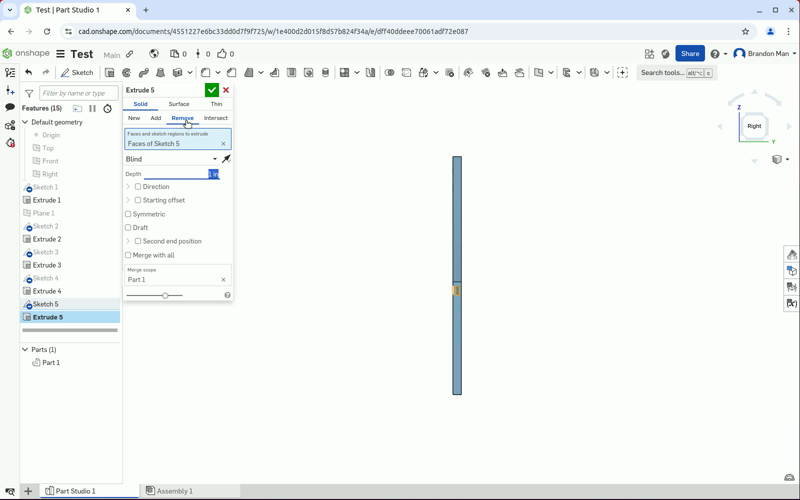
text(0.481)
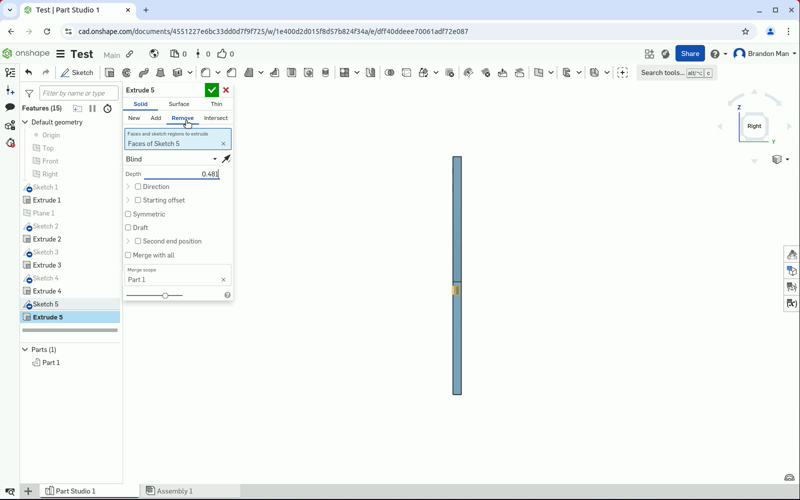
key(tab, 6)
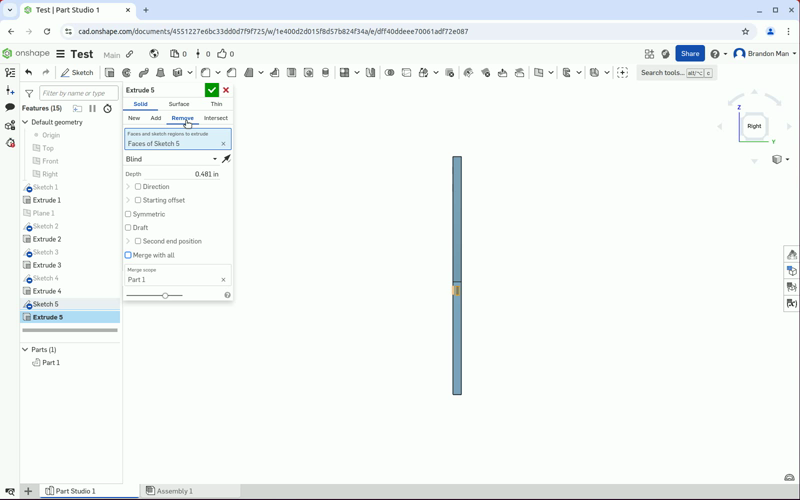
key(space)
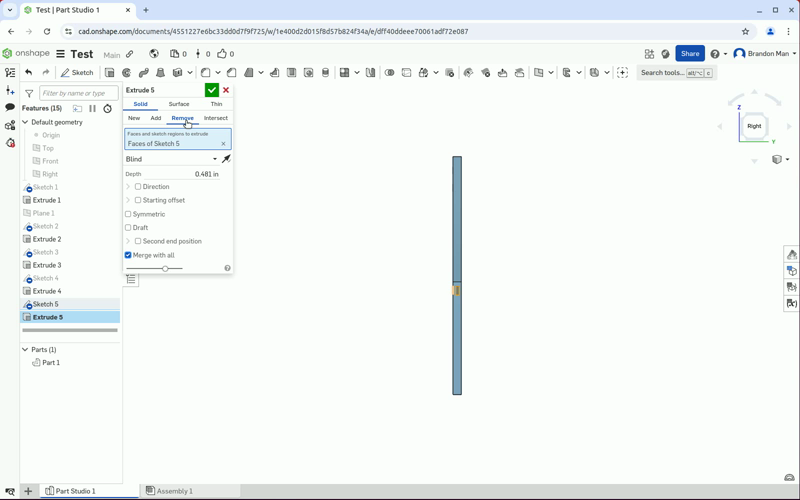
key(enter)
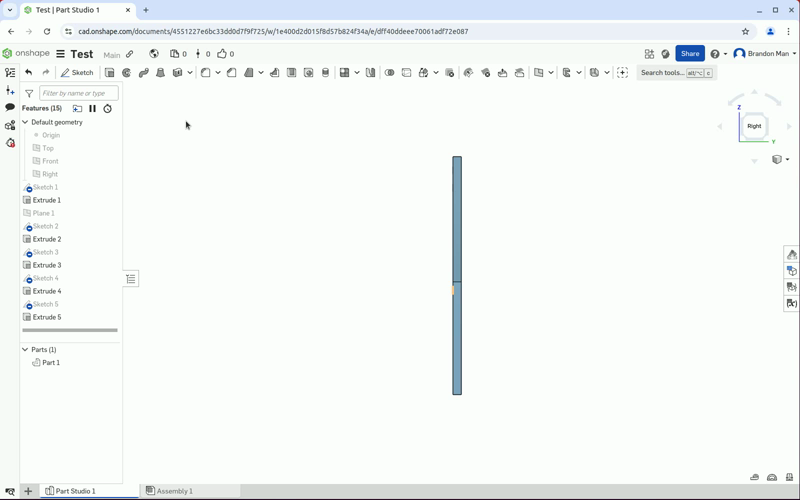
key(shift+h)
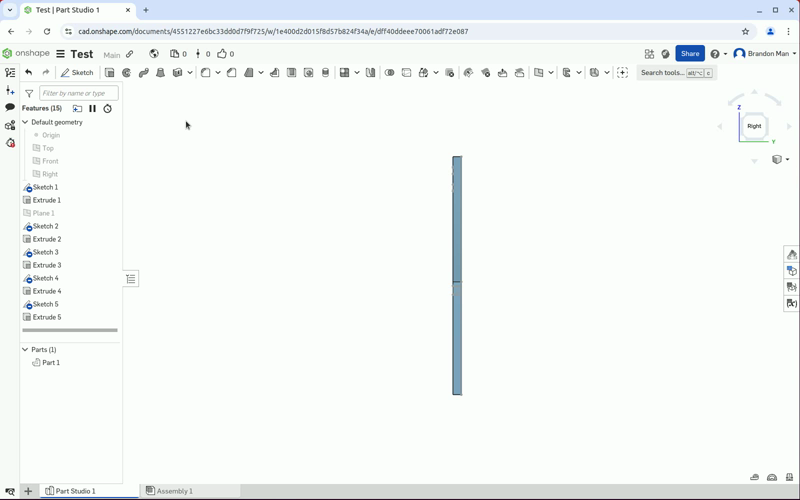
key(shift+h)
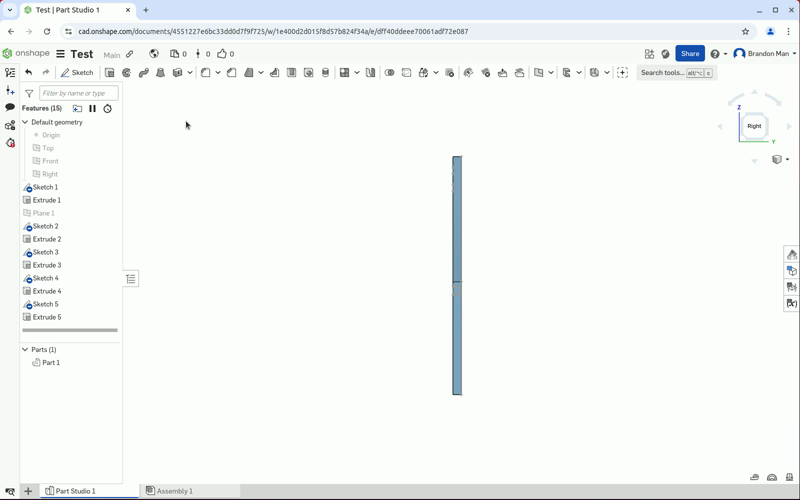
key(shift+7)
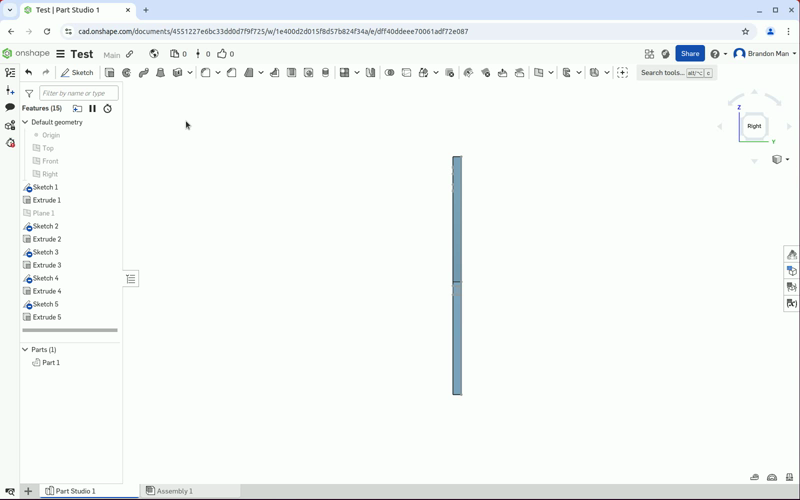
key(right, 2)
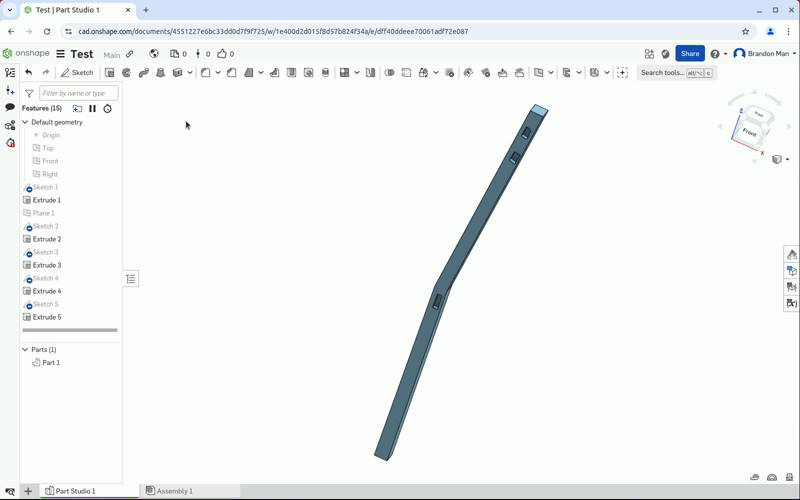
key(down, 2)
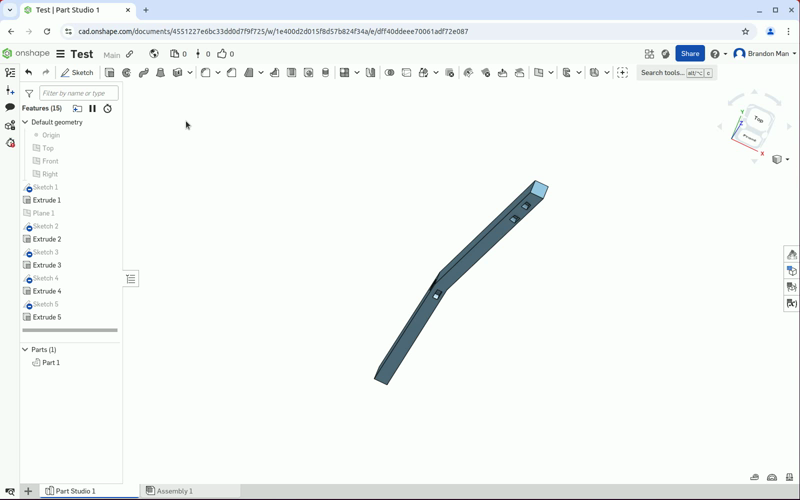
key(up, 2)
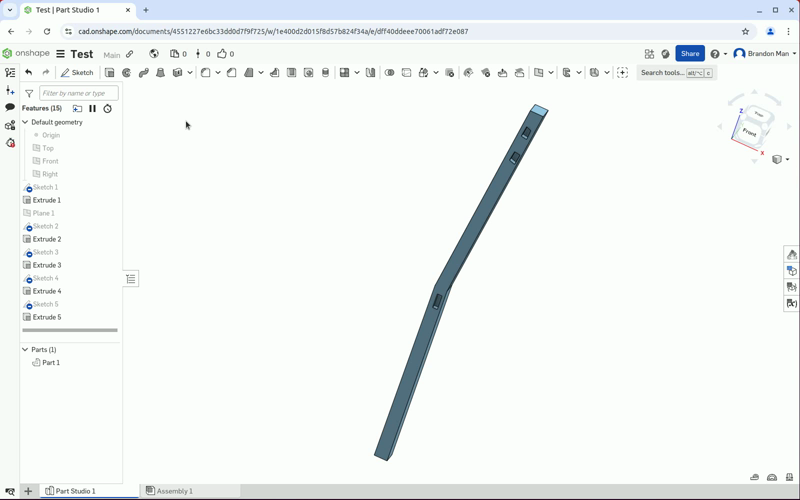
key(left, 2)
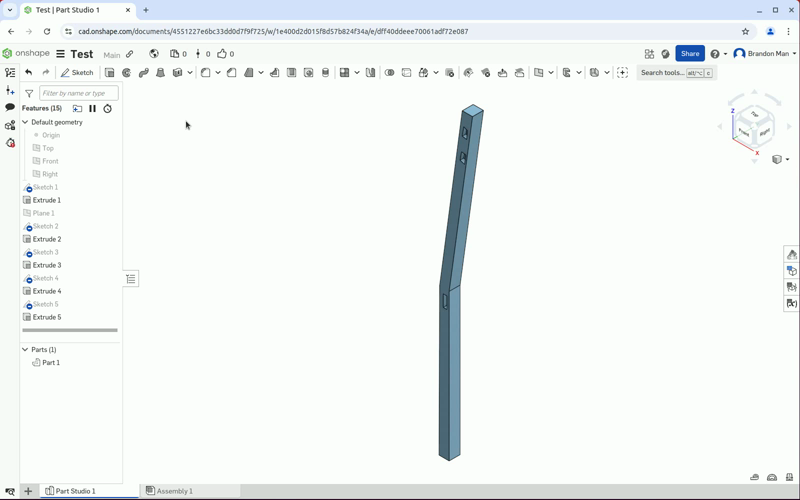
mouse_move(73, 189)
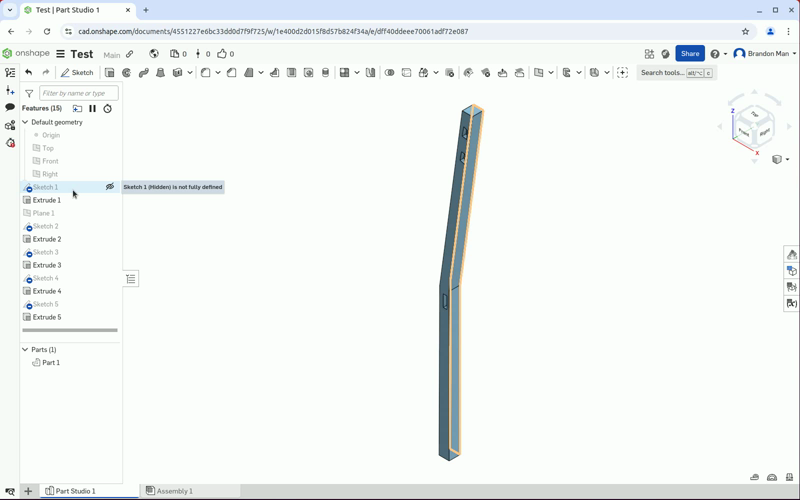
click(73, 189)